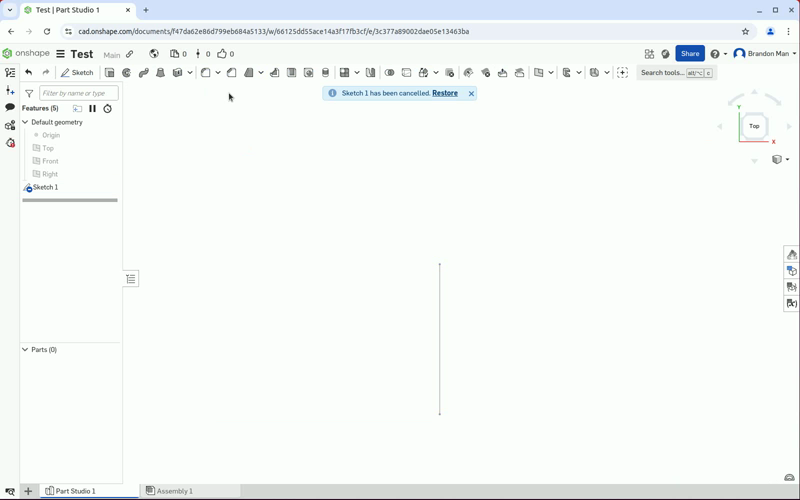
key(shift+h)
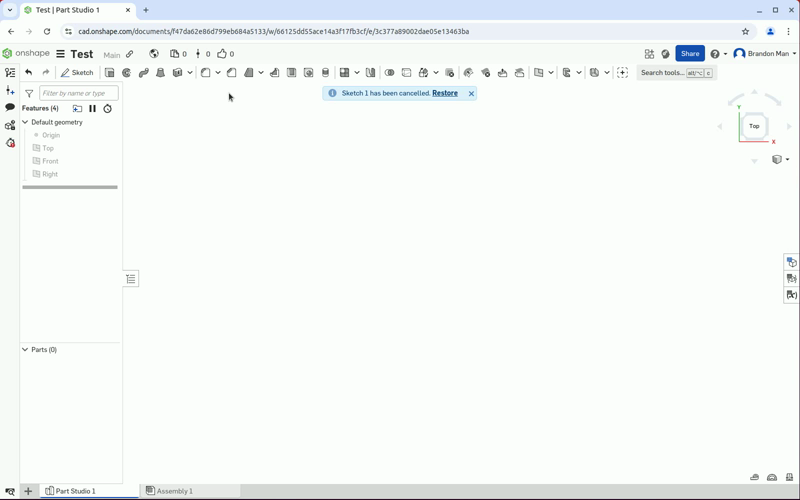
mouse_move(73, 352)
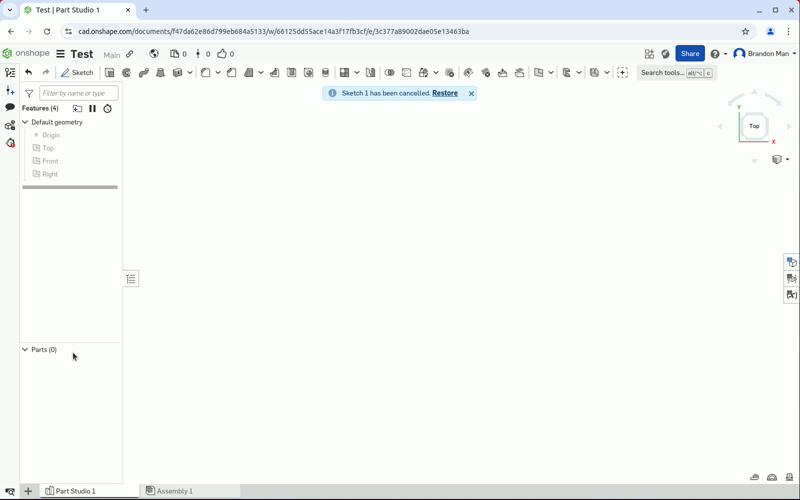
key(y)
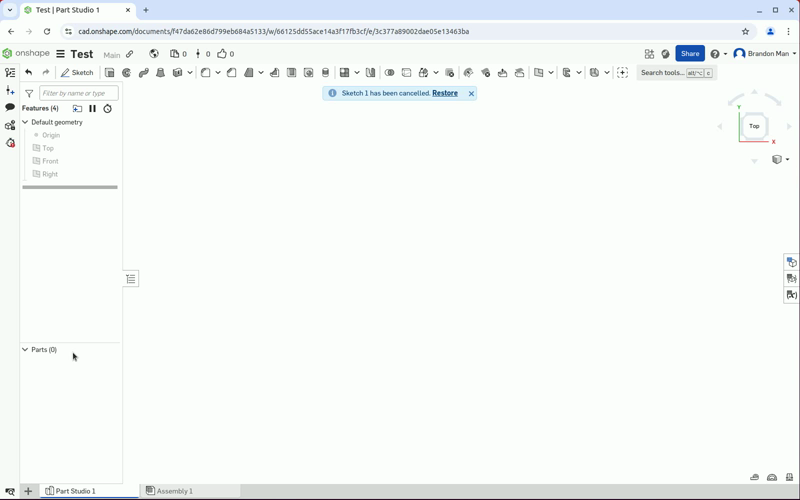
key(shift+p)
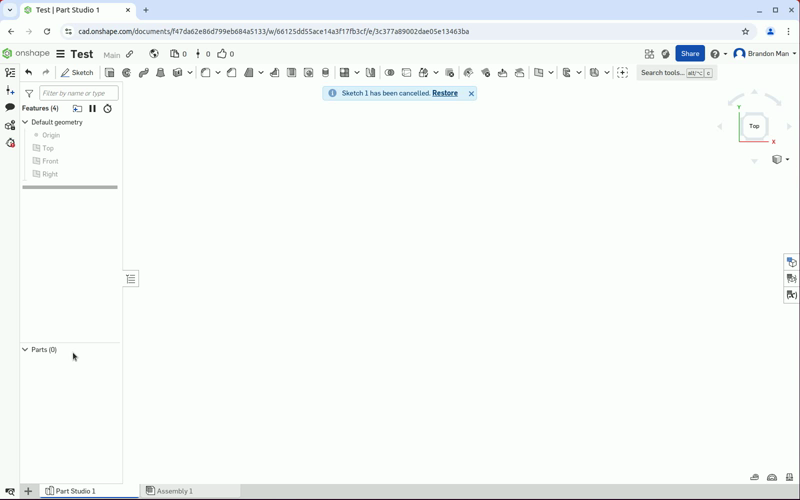
key(space)
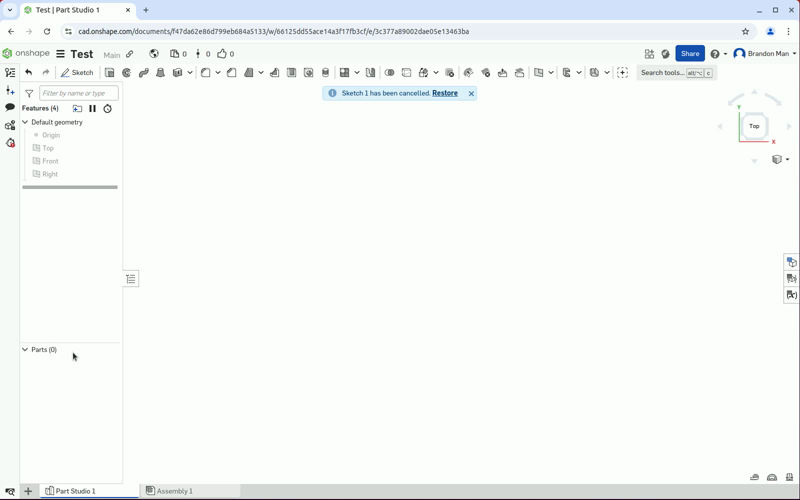
key_down(shift)
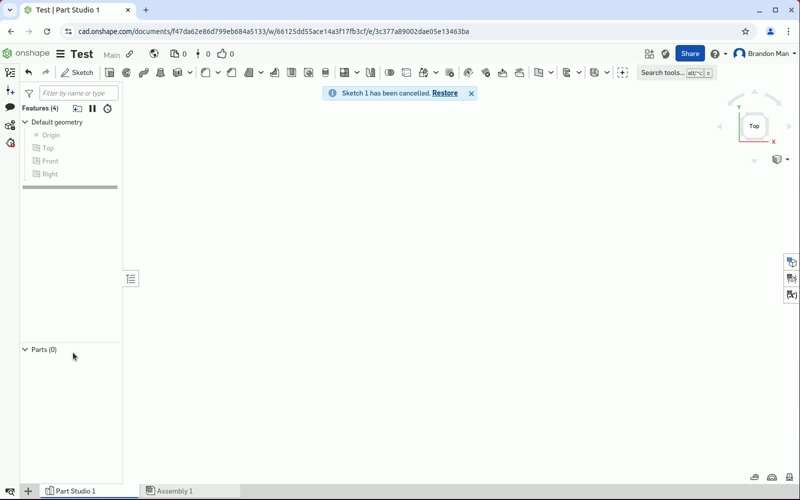
key(up)
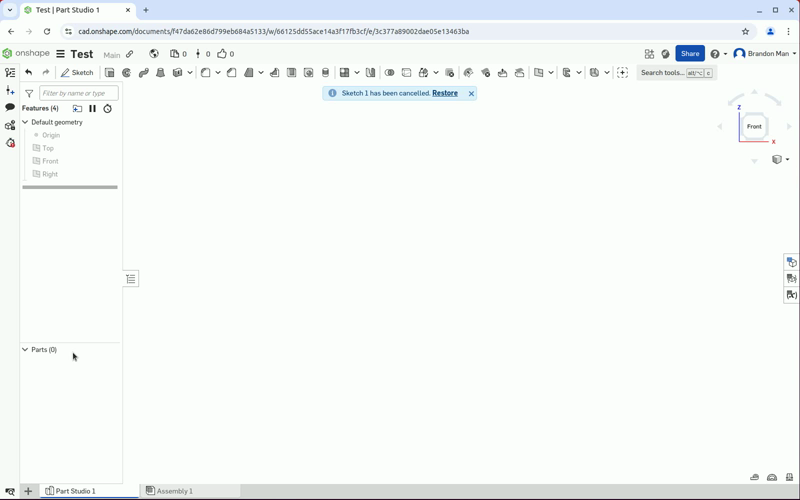
key_up(shift)
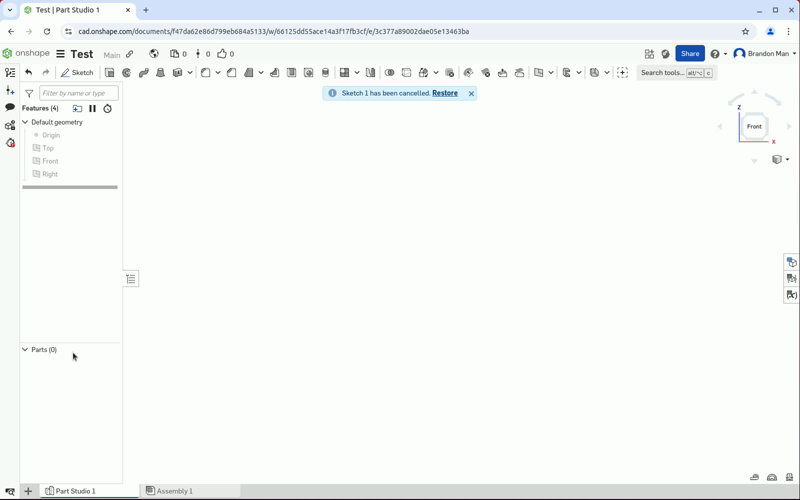
key(space)
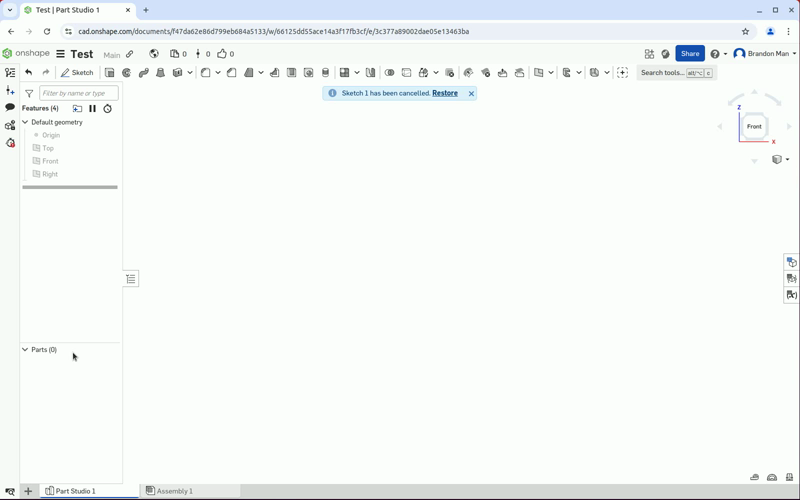
key_down(shift)
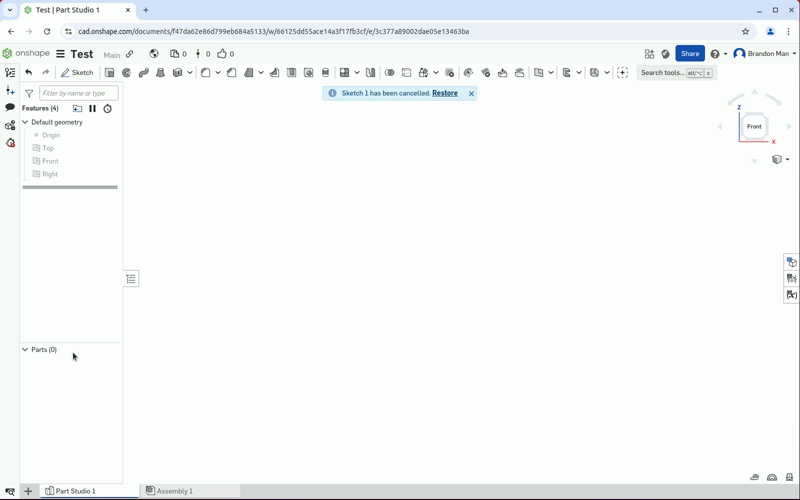
key(left)
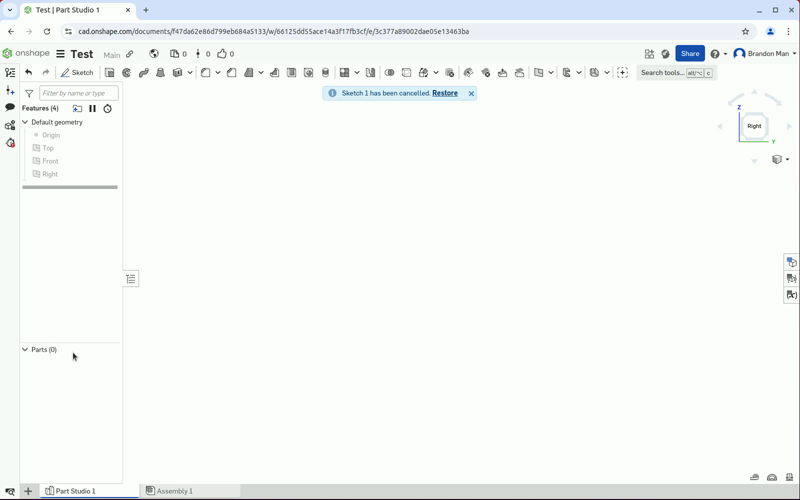
key_up(shift)
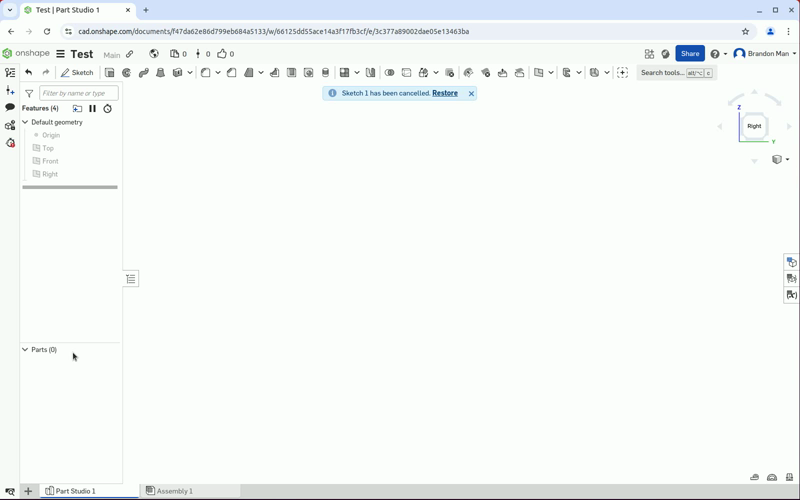
mouse_move(73, 352)
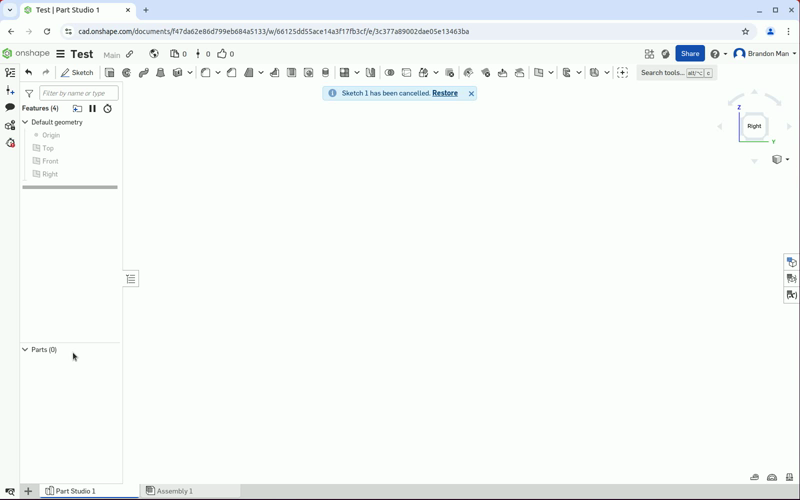
key(shift+y)
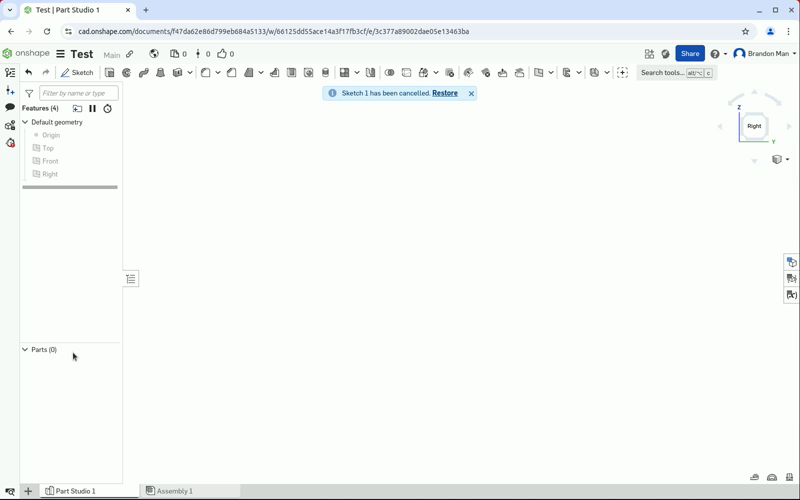
key(shift+s)
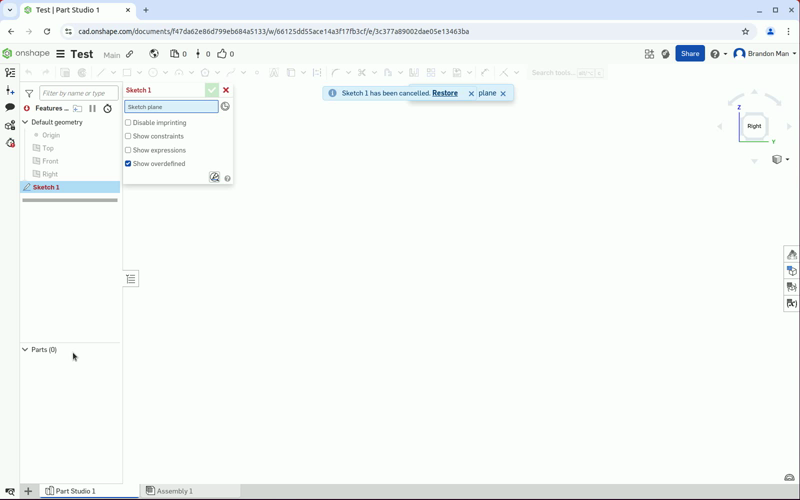
mouse_move(73, 176)
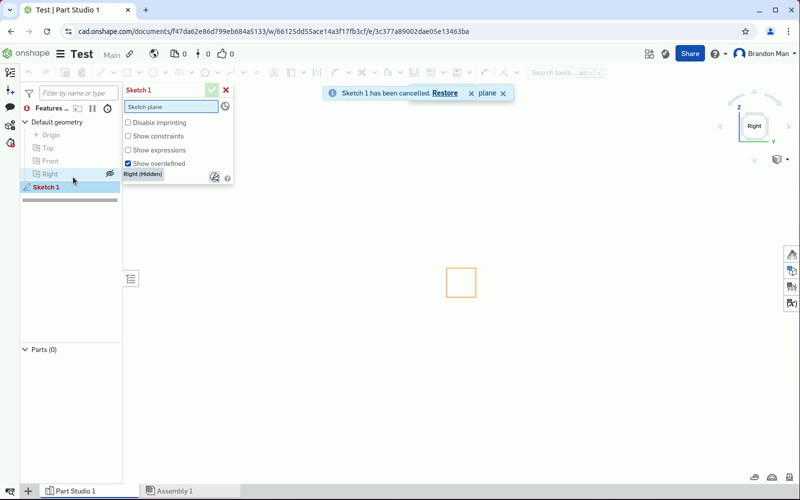
click(73, 176)
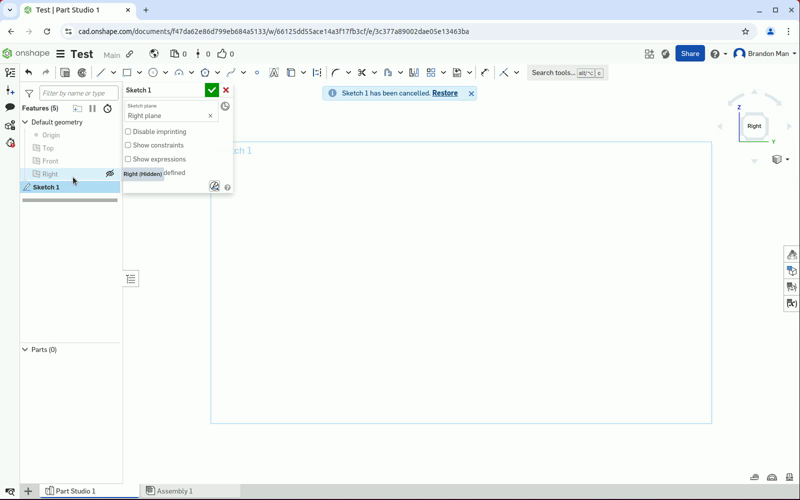
mouse_move(73, 352)
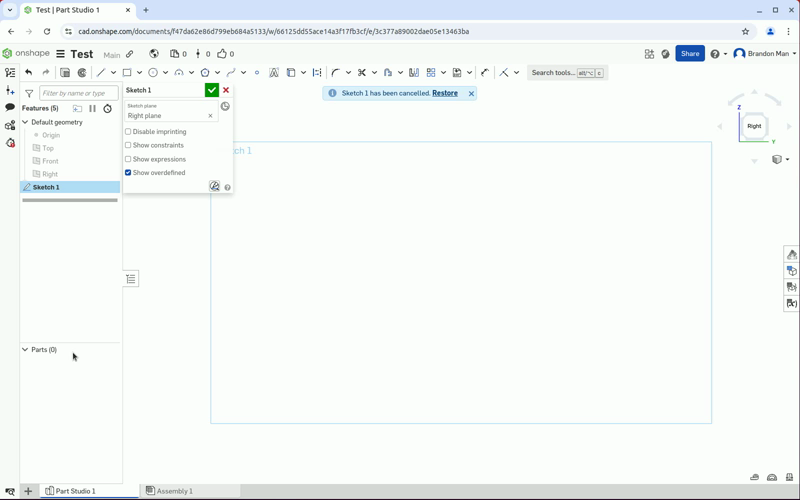
key(y)
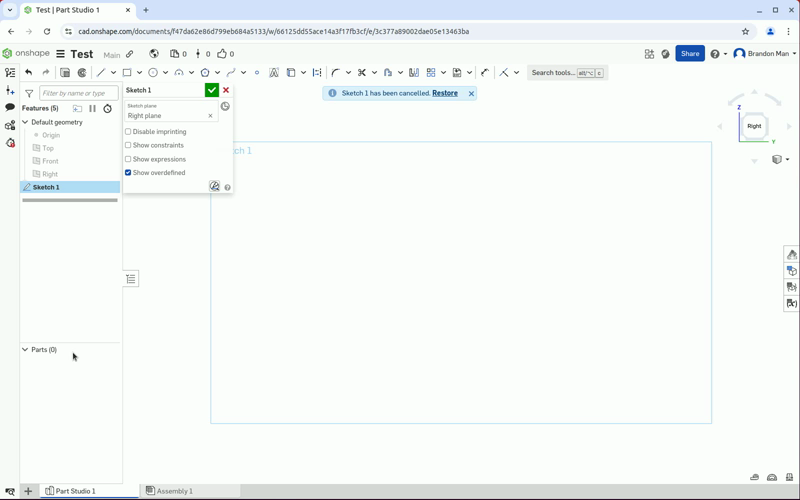
key(a)
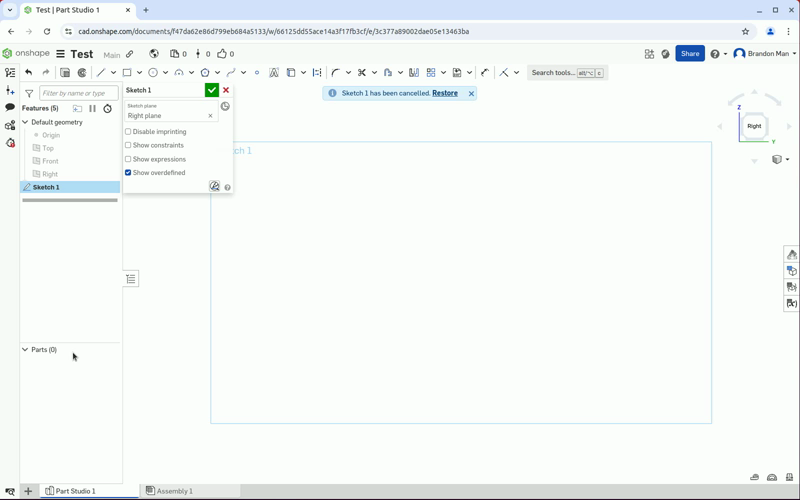
key_down(shift)
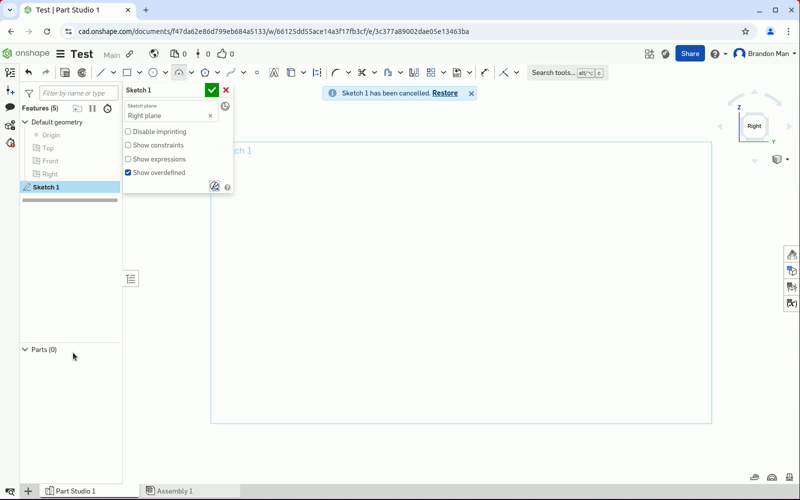
mouse_move(460, 276)
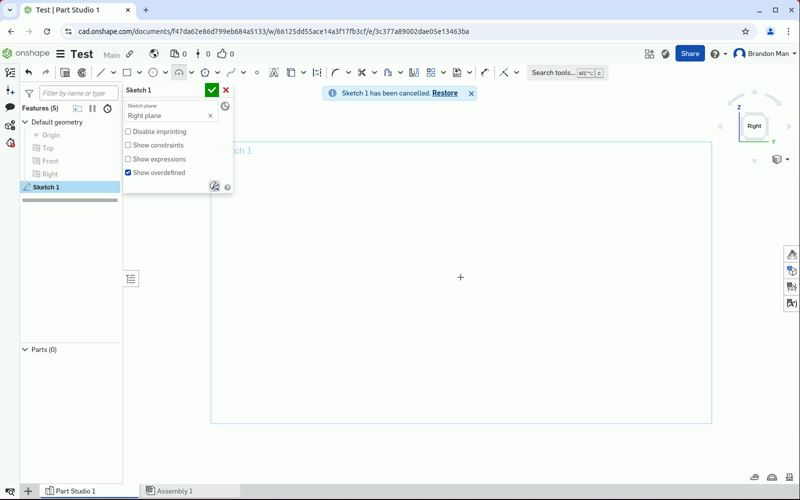
click(460, 276)
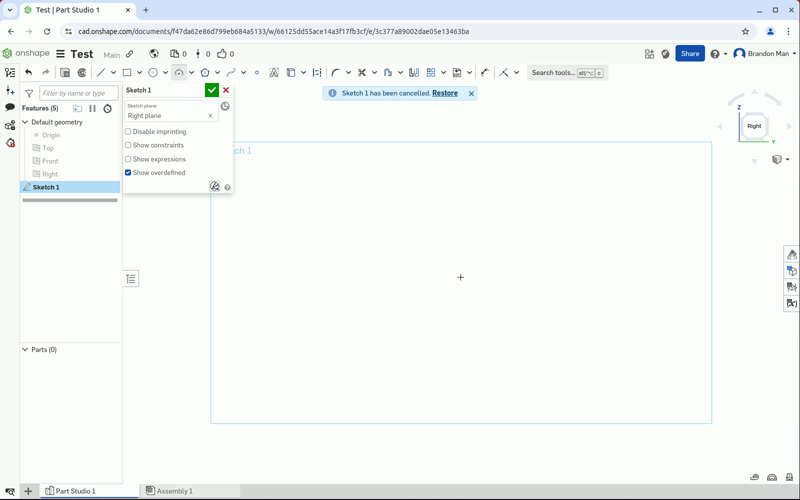
key_up(shift)
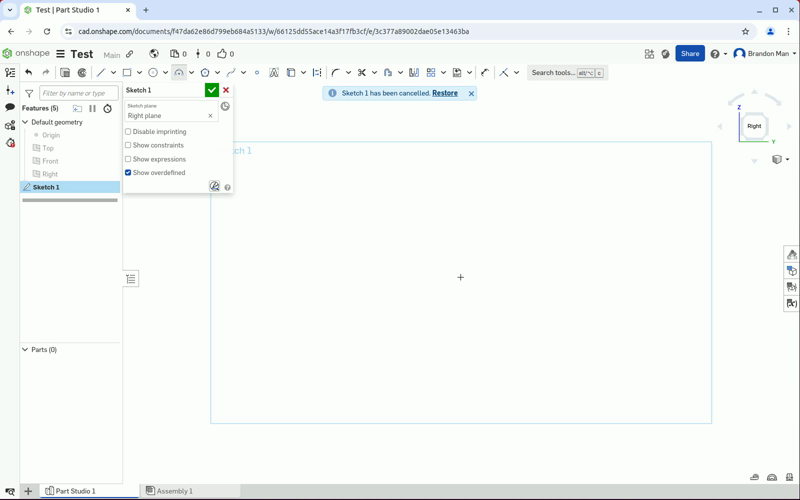
key_down(shift)
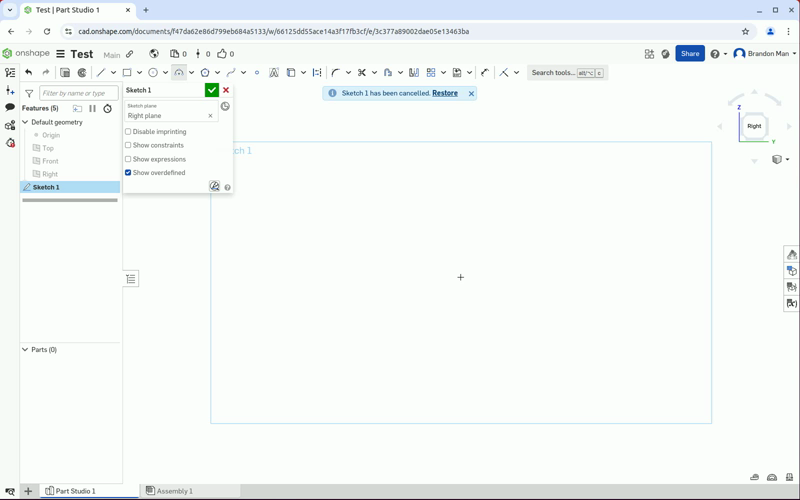
mouse_move(466, 282)
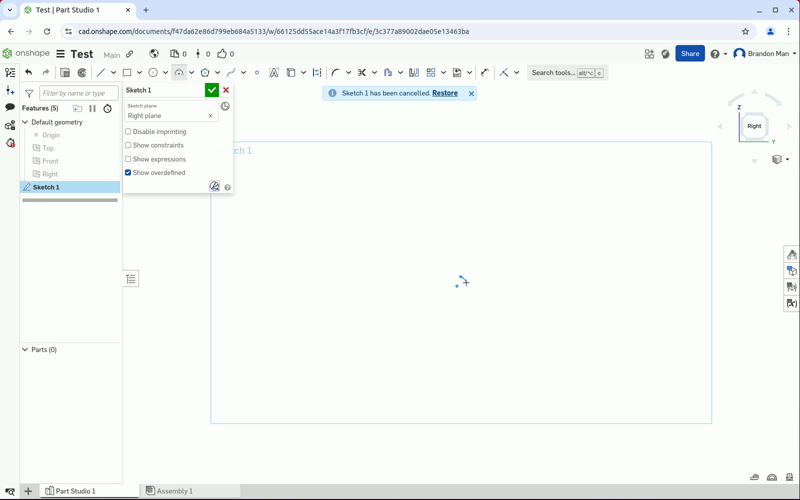
click(466, 282)
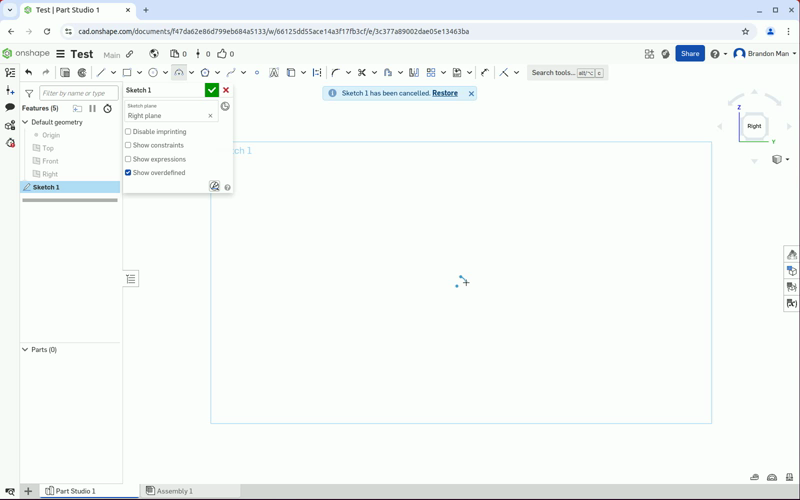
mouse_move(462, 280)
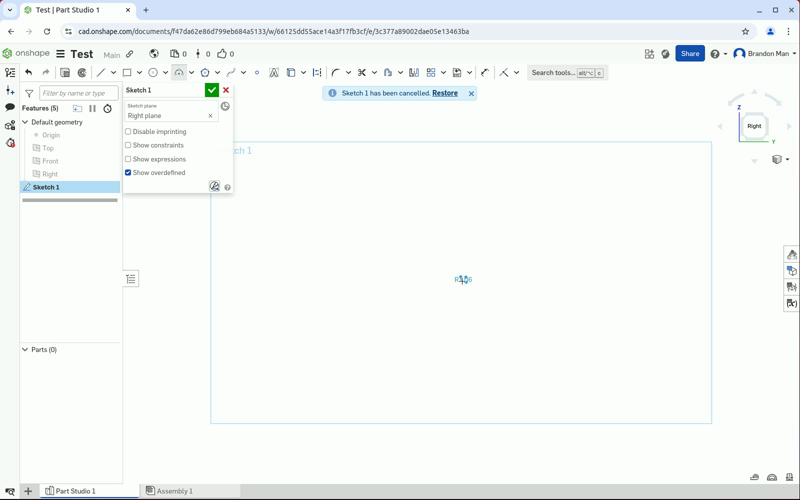
click(462, 280)
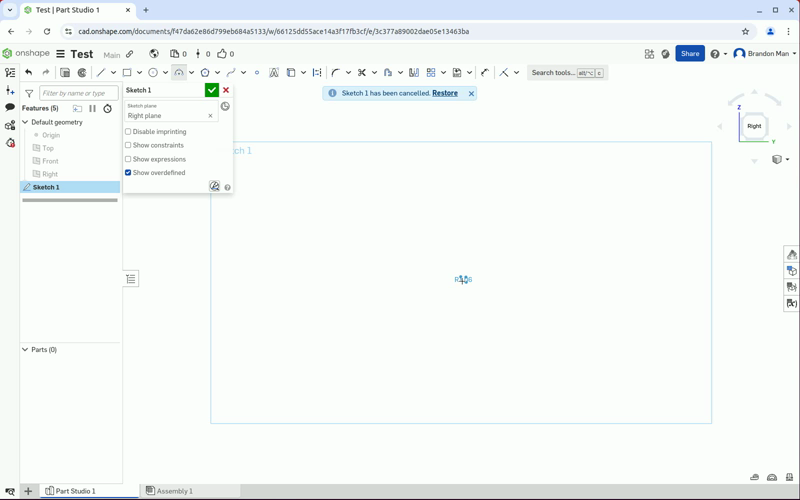
key_up(shift)
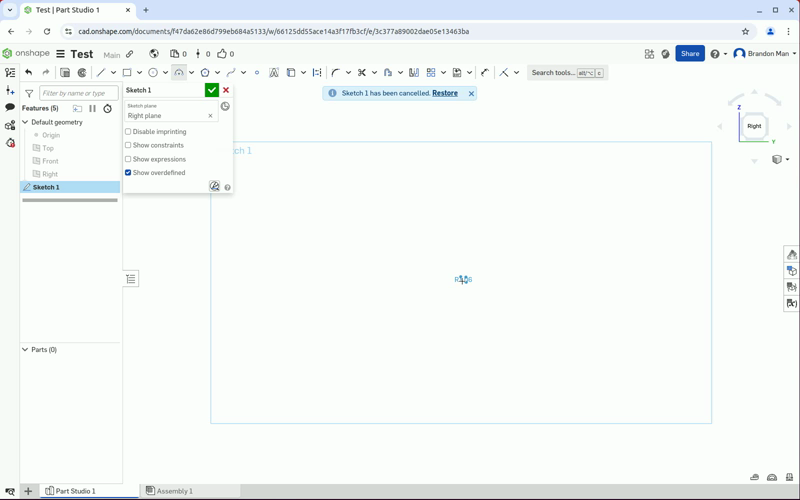
key(esc)
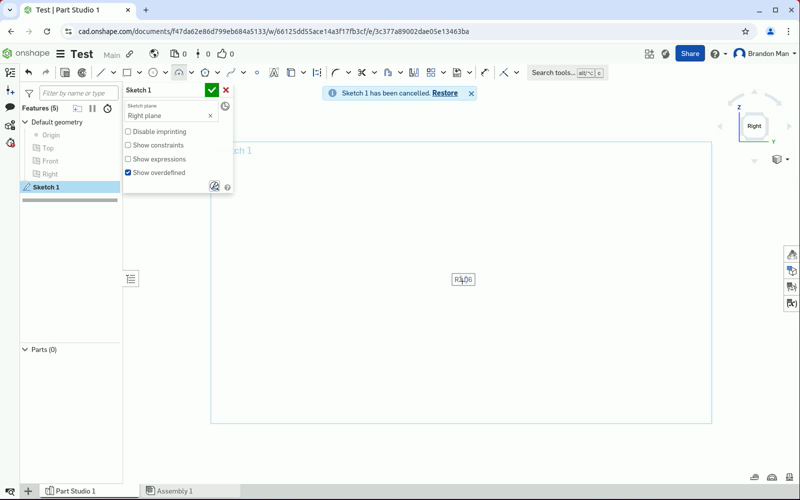
key(l)
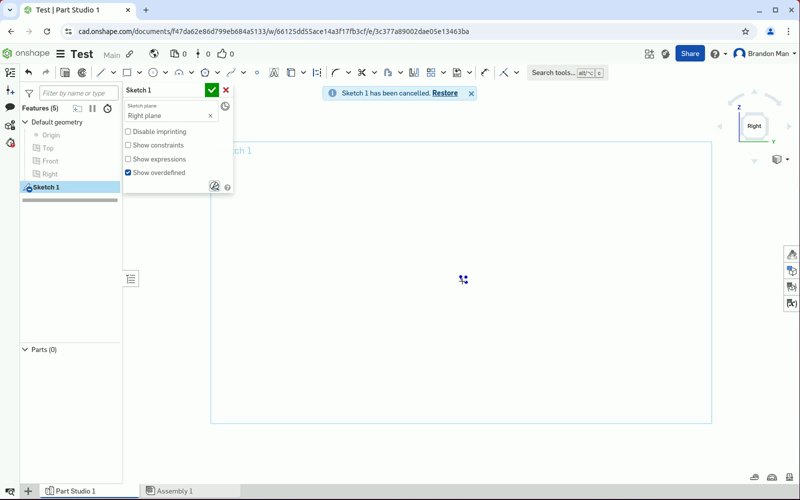
mouse_move(466, 282)
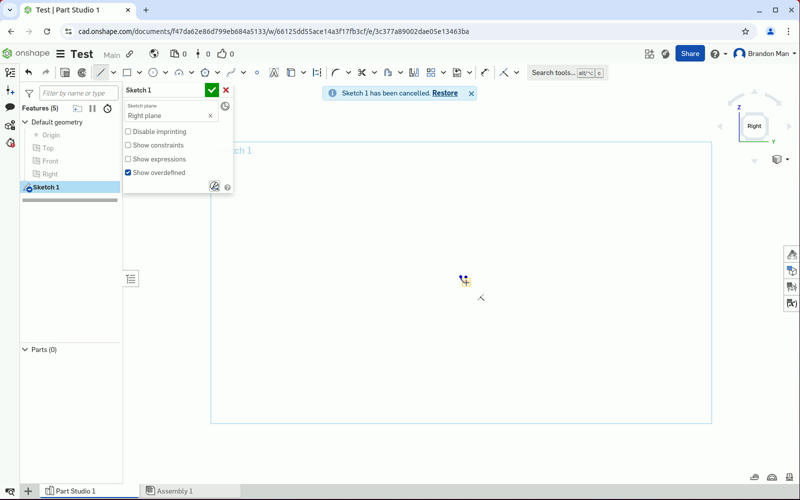
scroll(6)
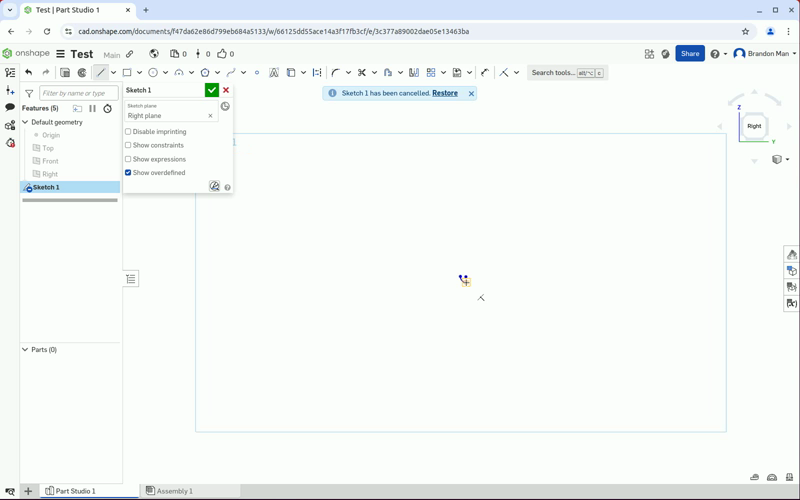
scroll(6)
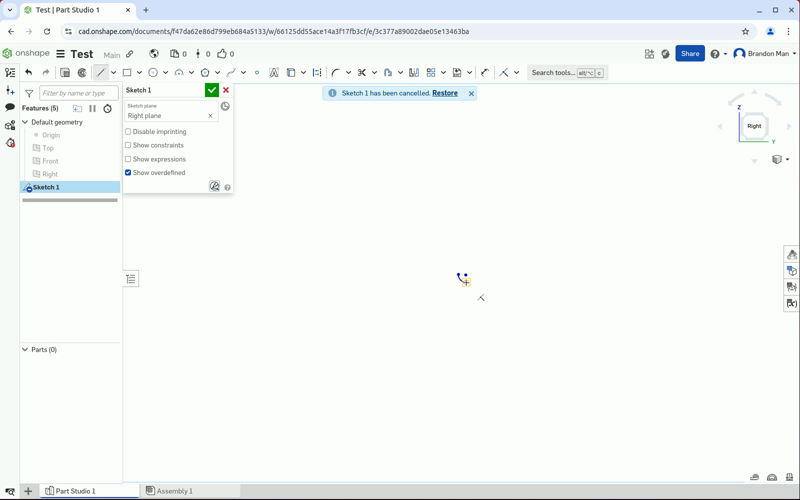
scroll(6)
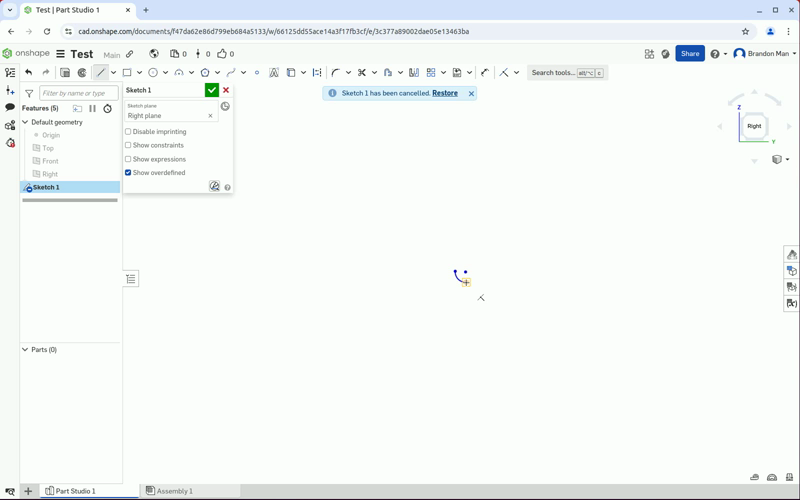
scroll(6)
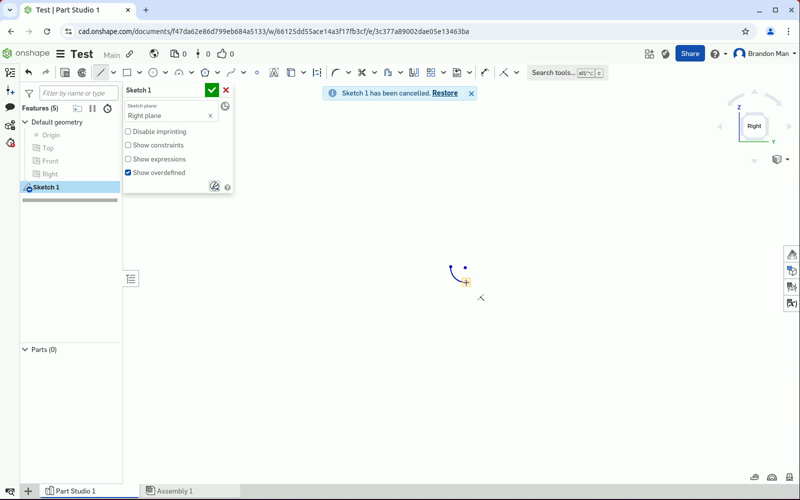
scroll(6)
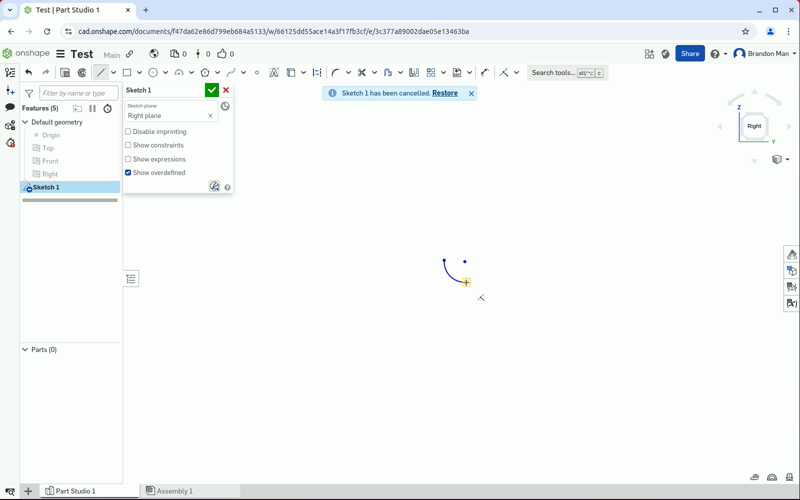
scroll(6)
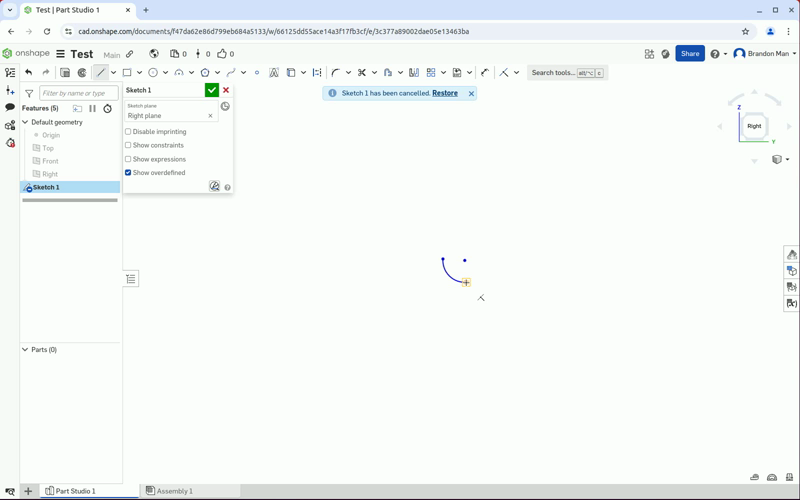
scroll(6)
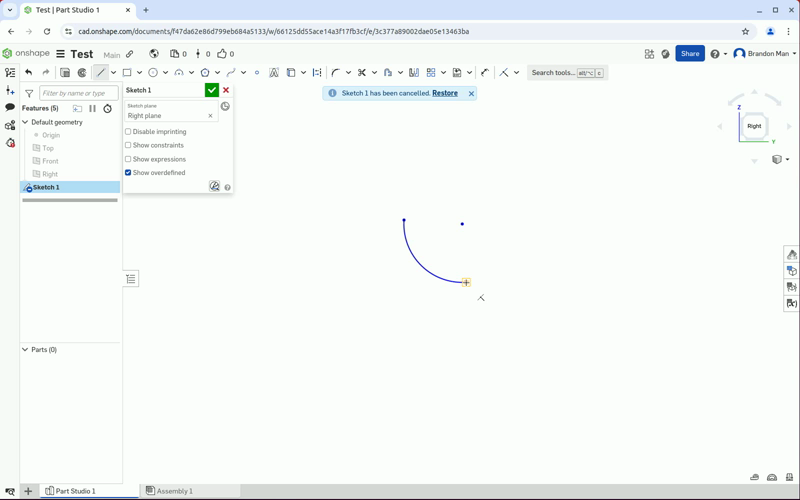
click(466, 282)
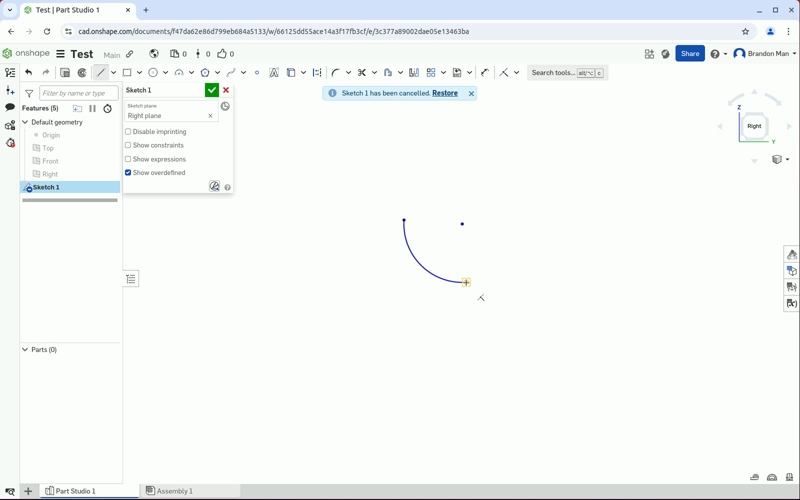
scroll(-6)
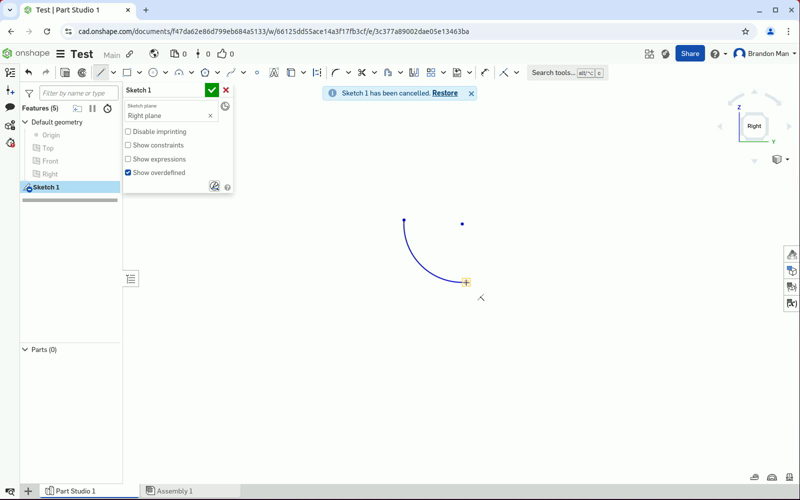
scroll(-6)
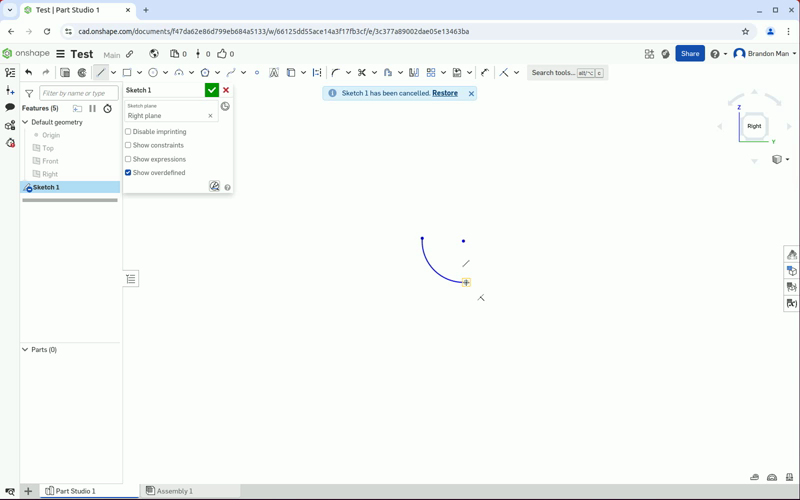
scroll(-6)
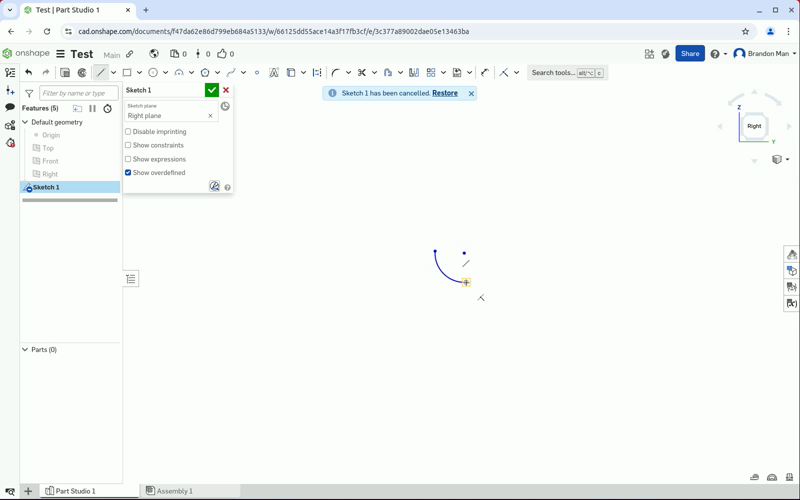
scroll(-6)
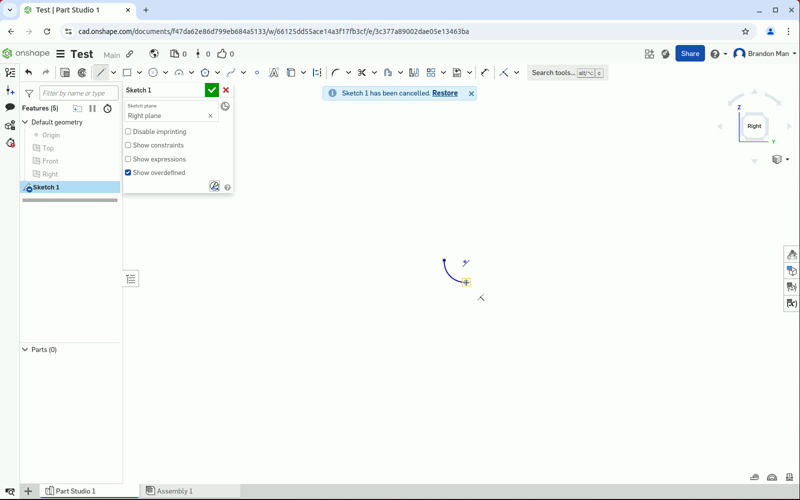
scroll(-6)
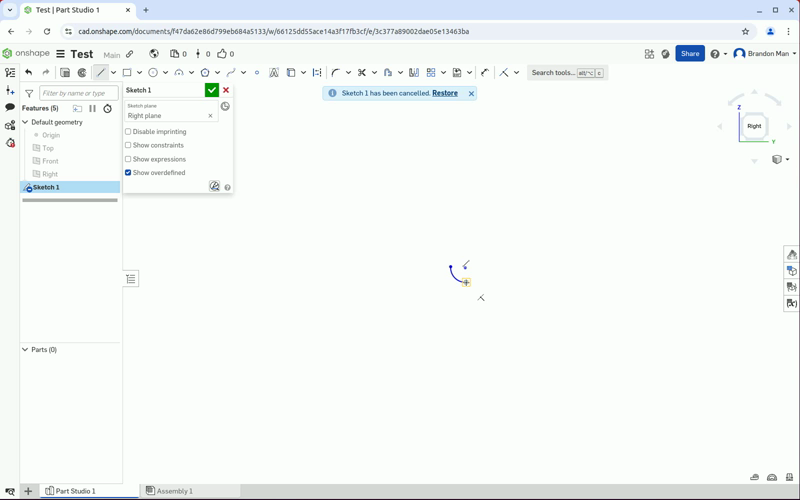
scroll(-6)
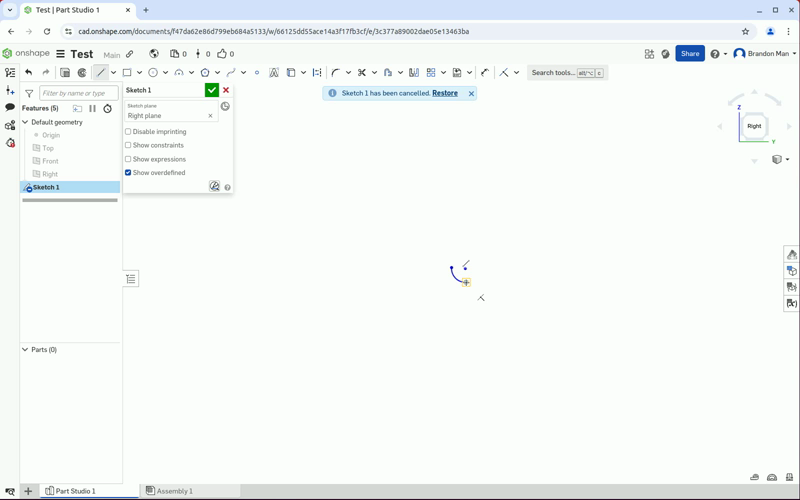
scroll(-6)
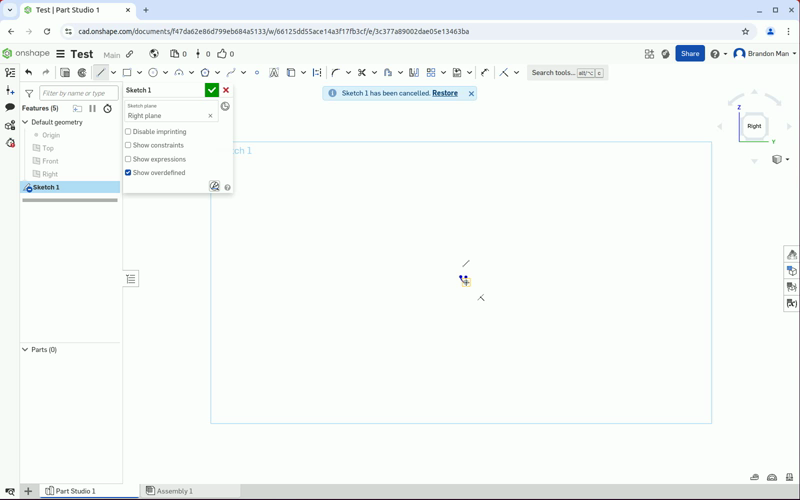
key_down(shift)
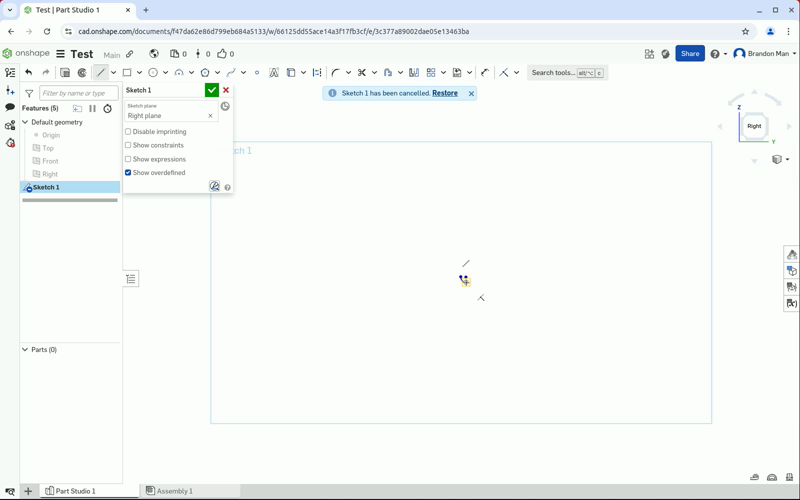
mouse_move(545, 282)
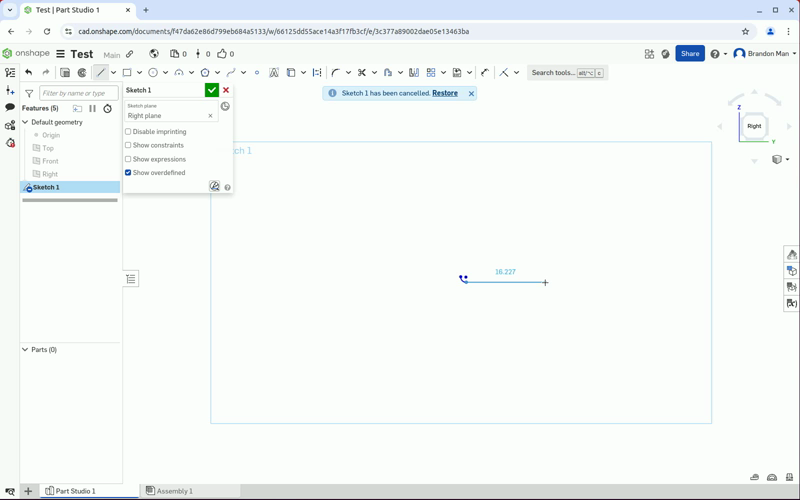
click(545, 282)
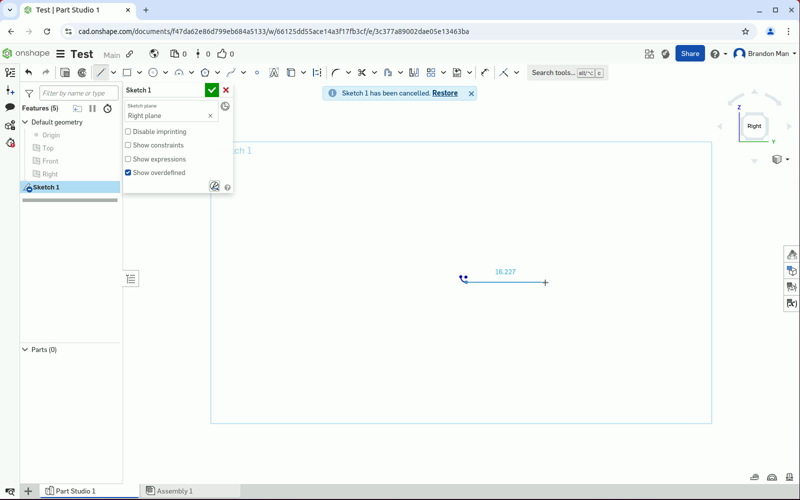
key_up(shift)
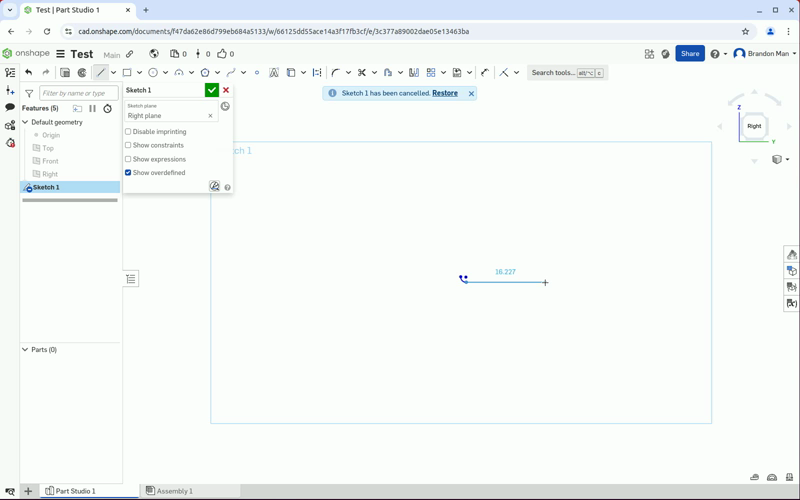
key_down(shift)
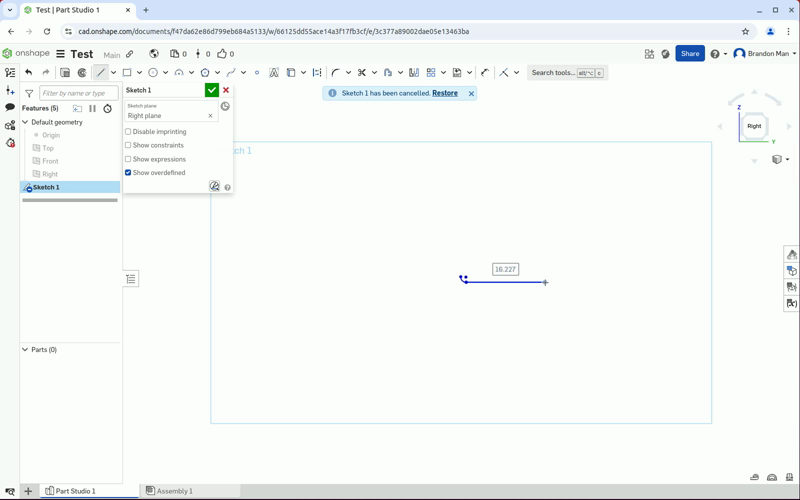
mouse_move(575, 282)
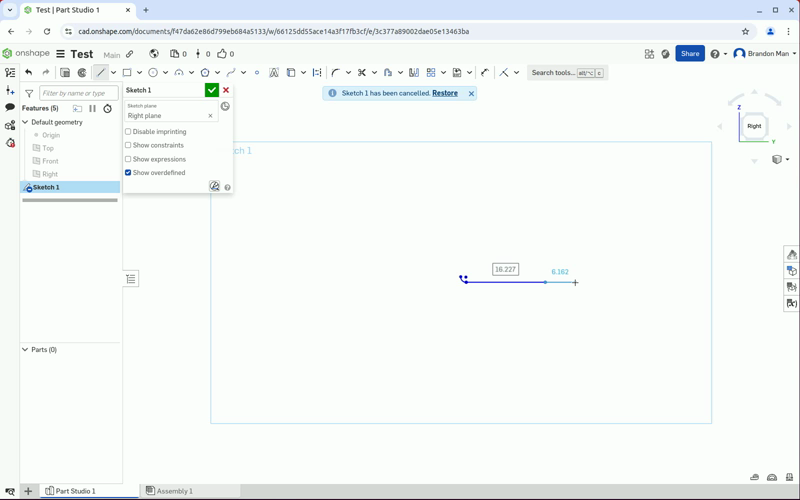
mouse_move(545, 279)
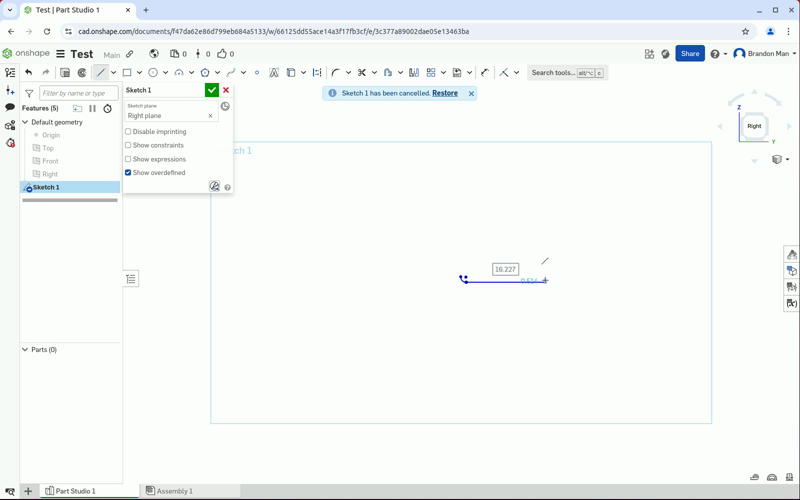
scroll(6)
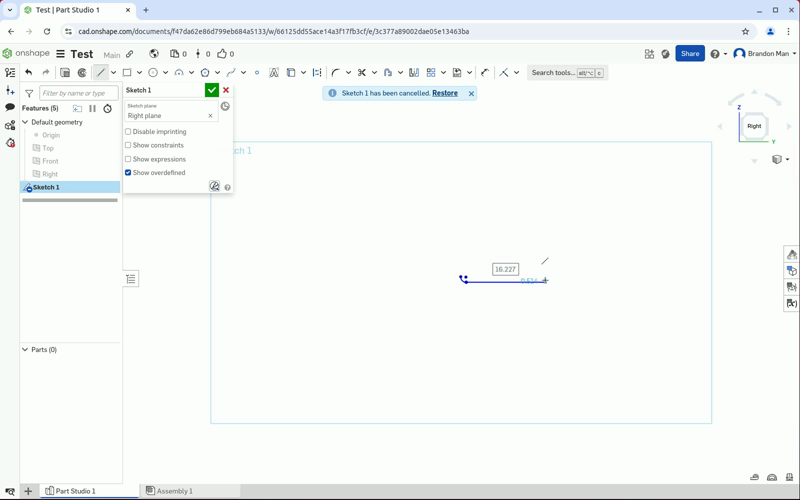
scroll(6)
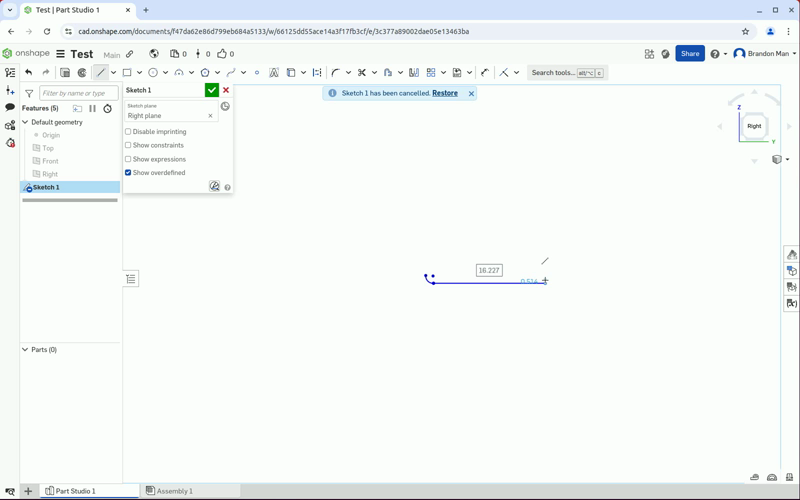
scroll(6)
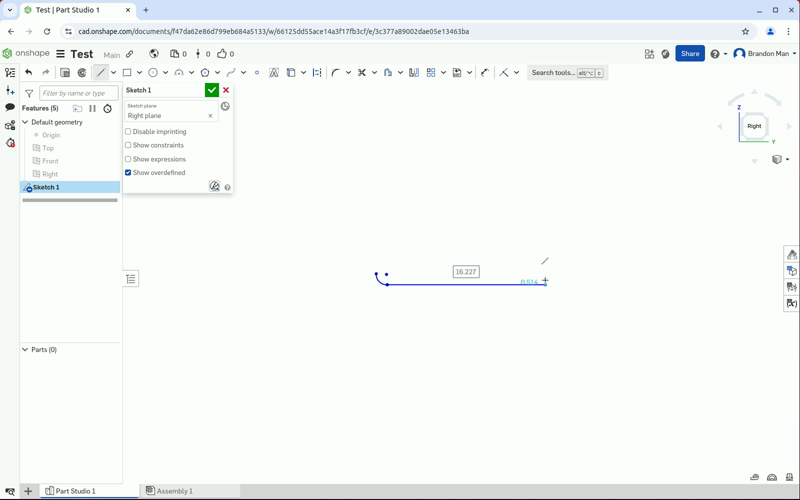
scroll(6)
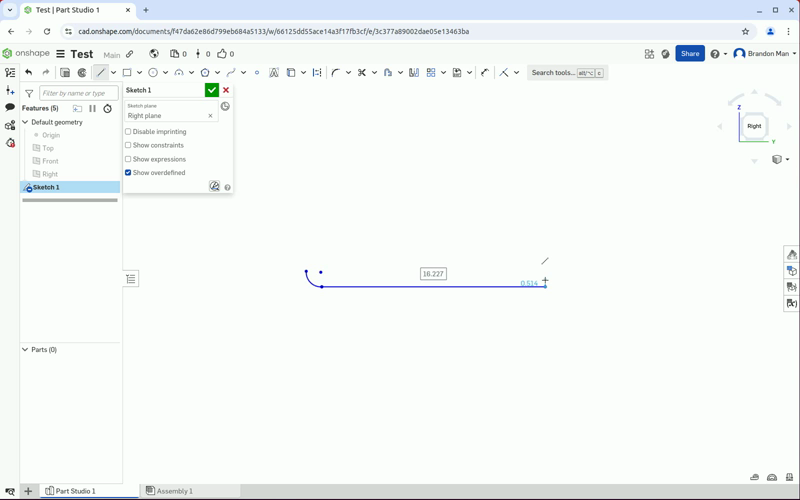
scroll(6)
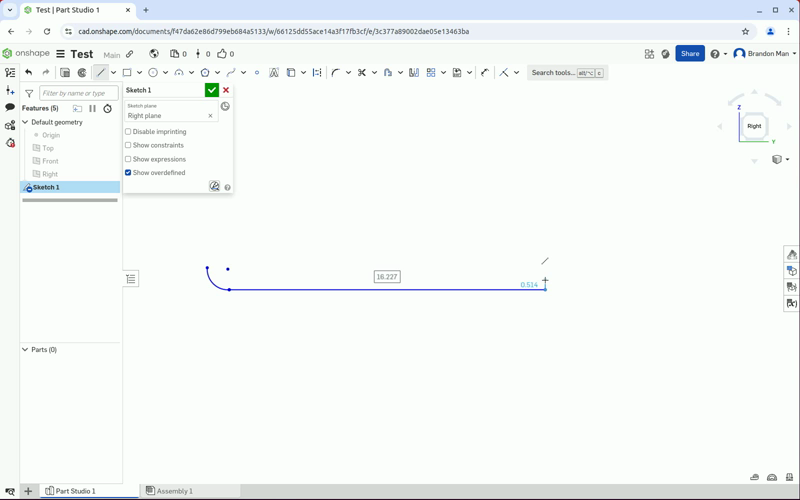
scroll(6)
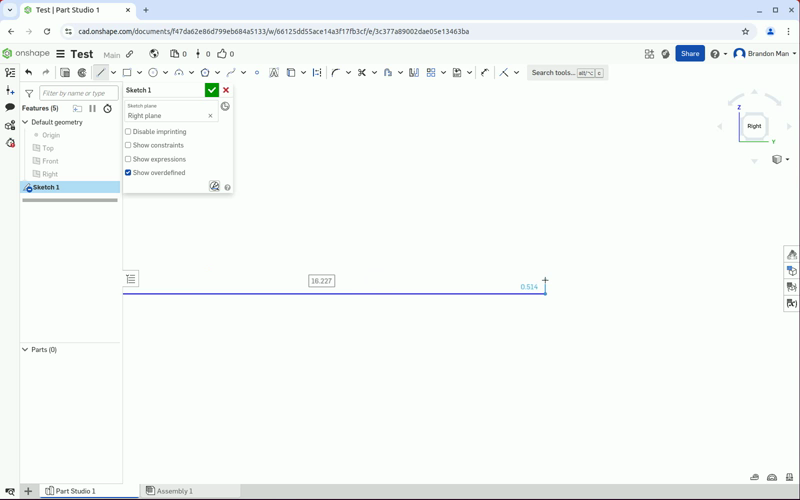
scroll(6)
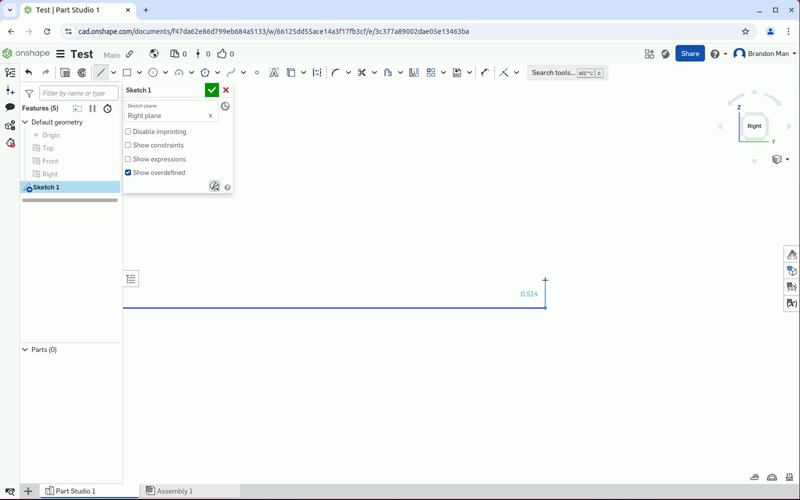
click(545, 279)
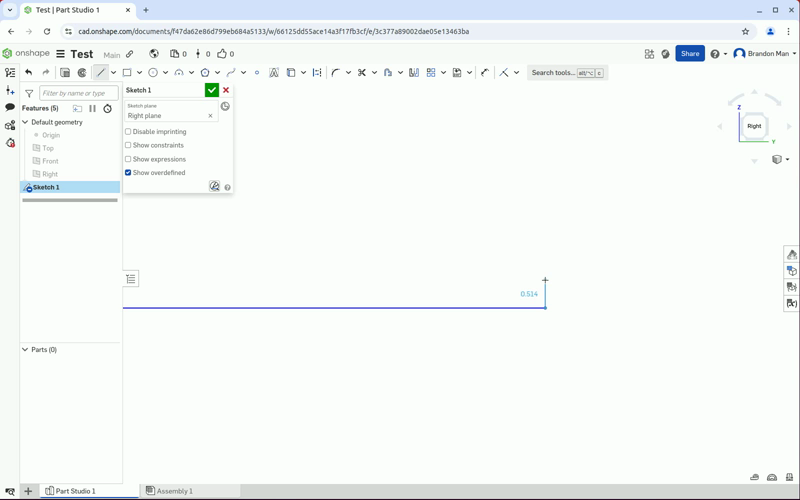
scroll(-6)
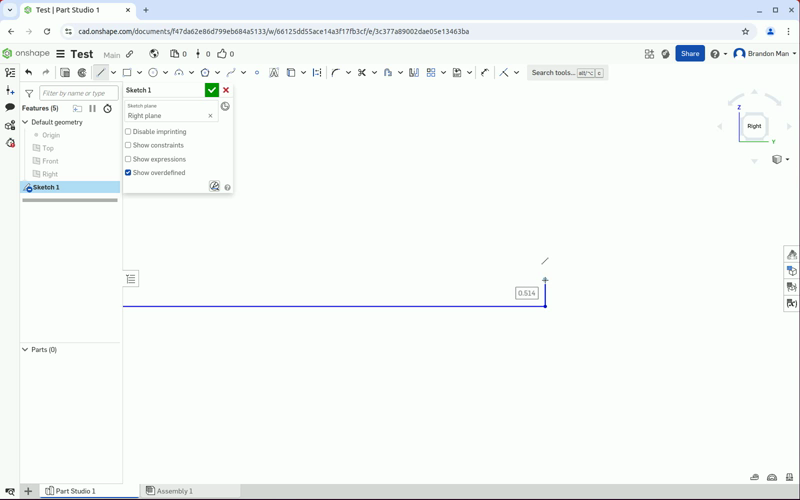
scroll(-6)
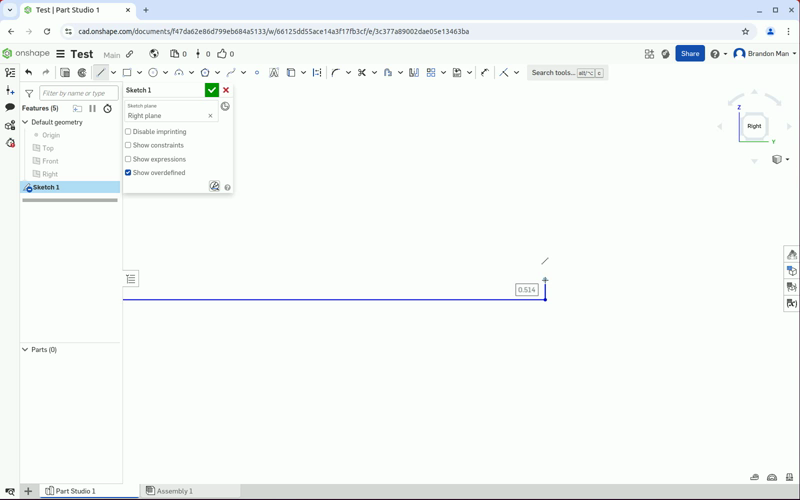
scroll(-6)
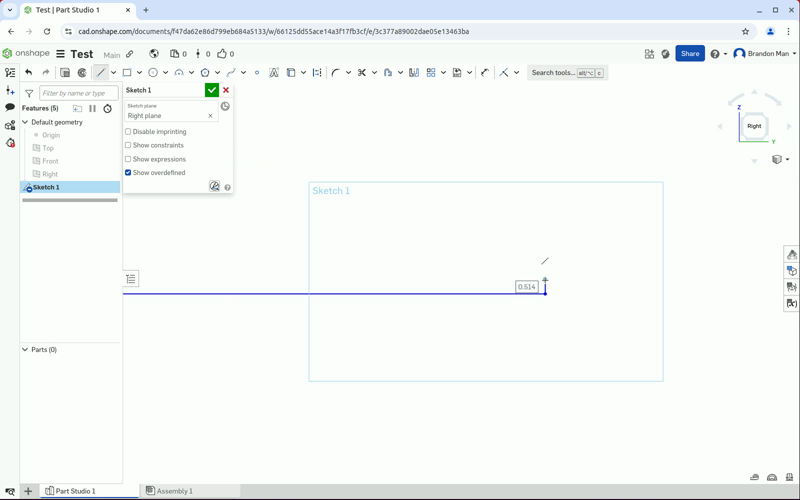
scroll(-6)
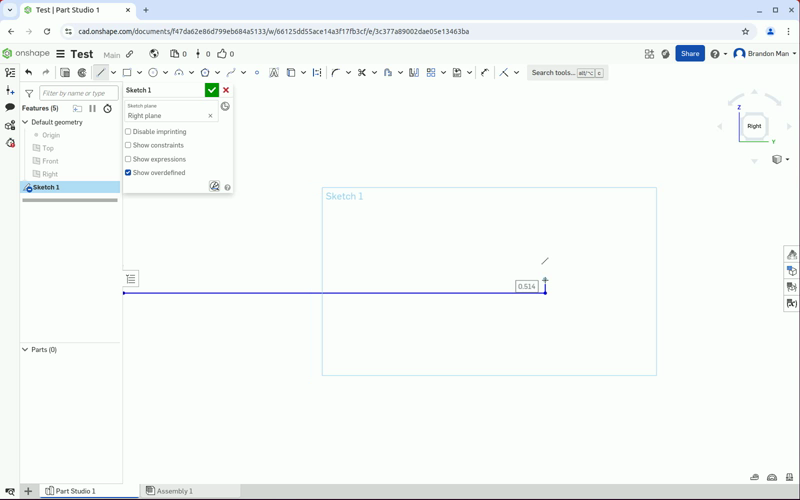
scroll(-6)
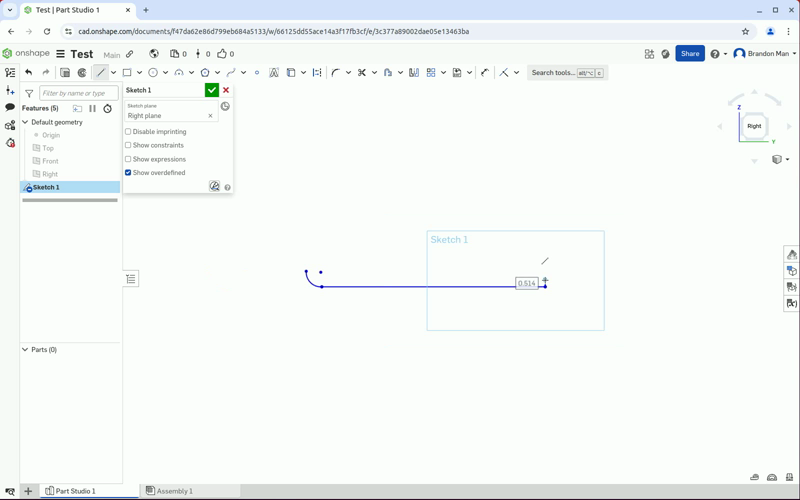
scroll(-6)
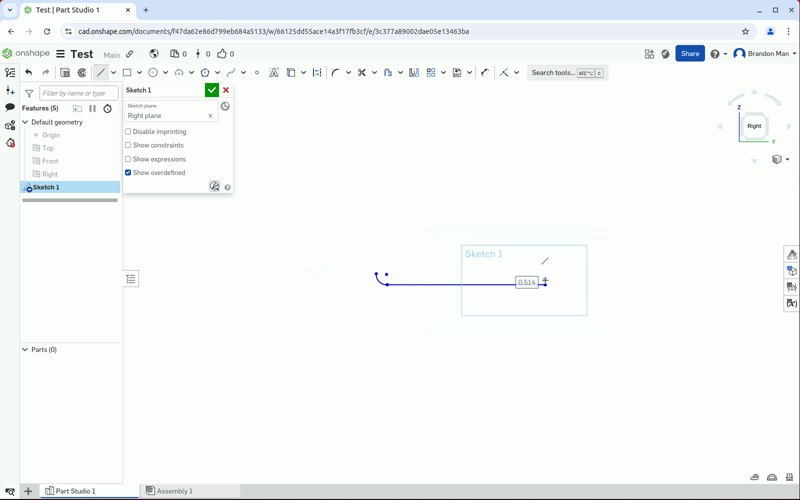
scroll(-6)
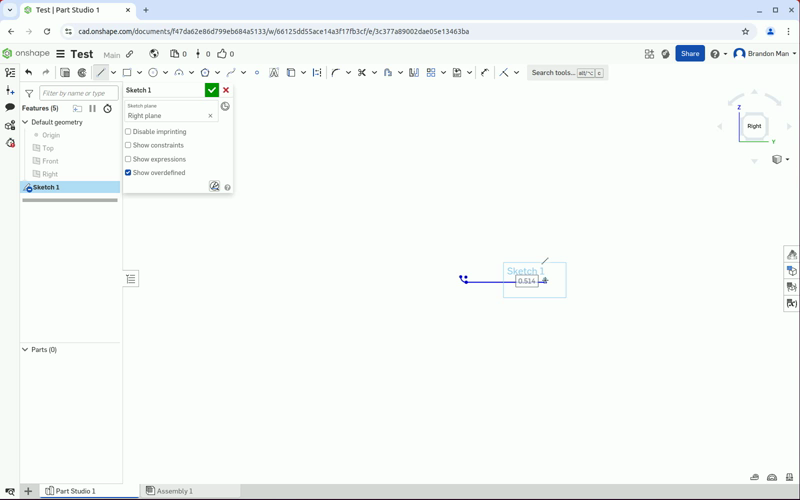
key_up(shift)
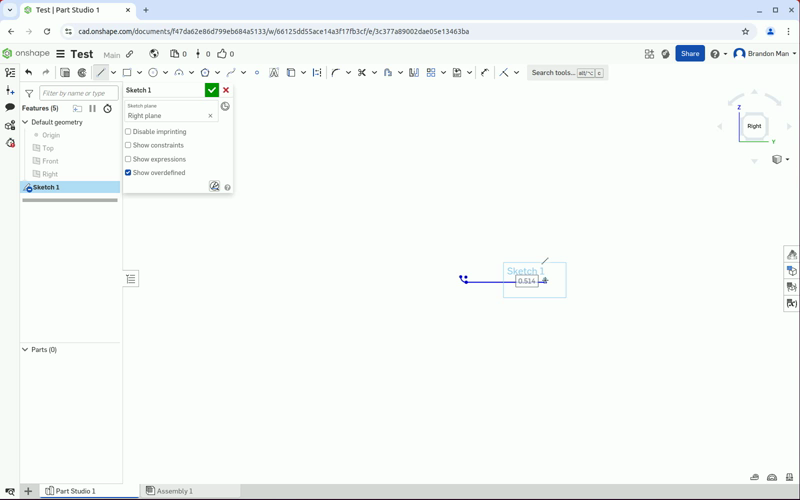
key_down(shift)
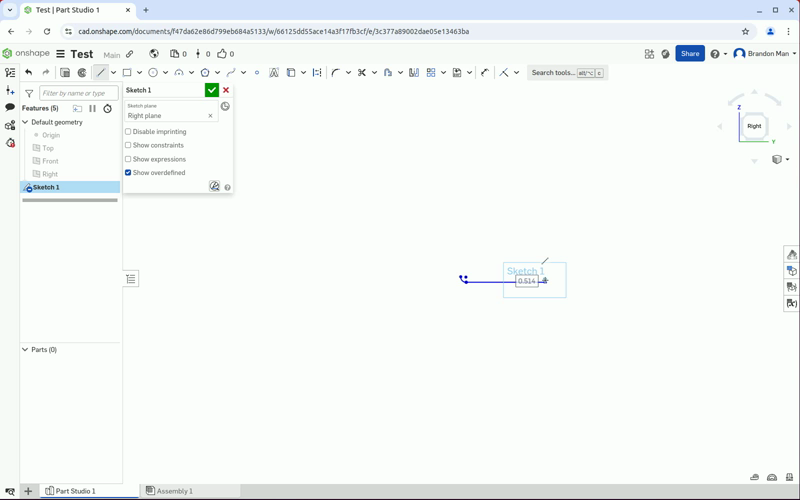
mouse_move(469, 279)
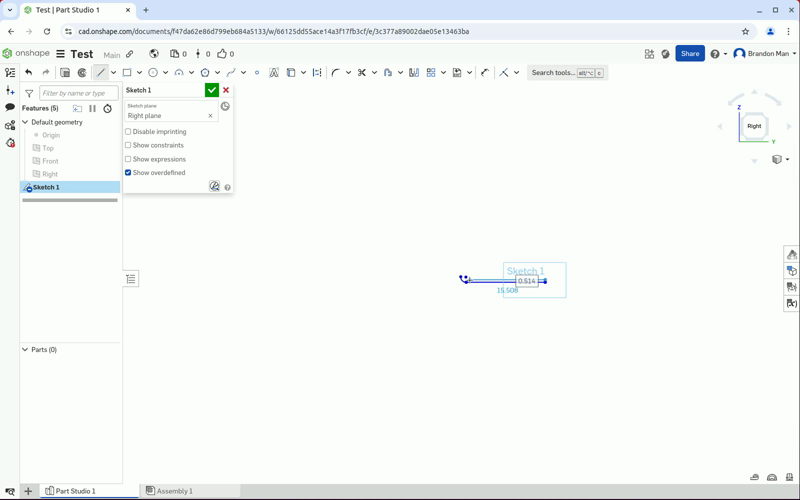
click(469, 279)
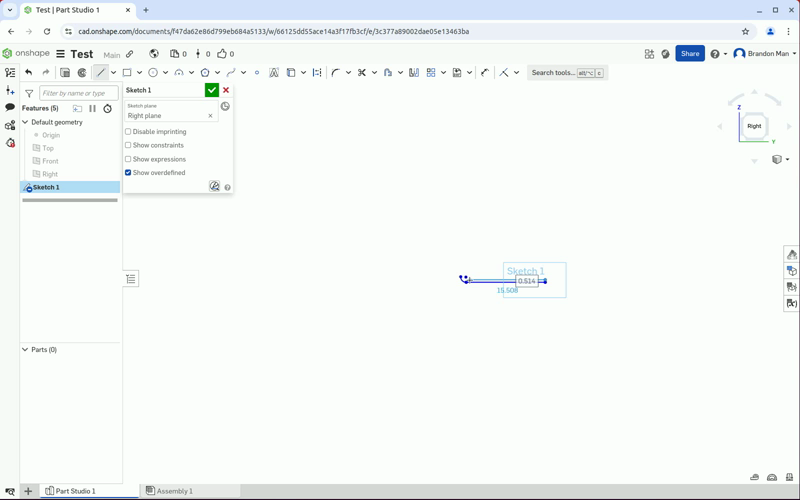
key_up(shift)
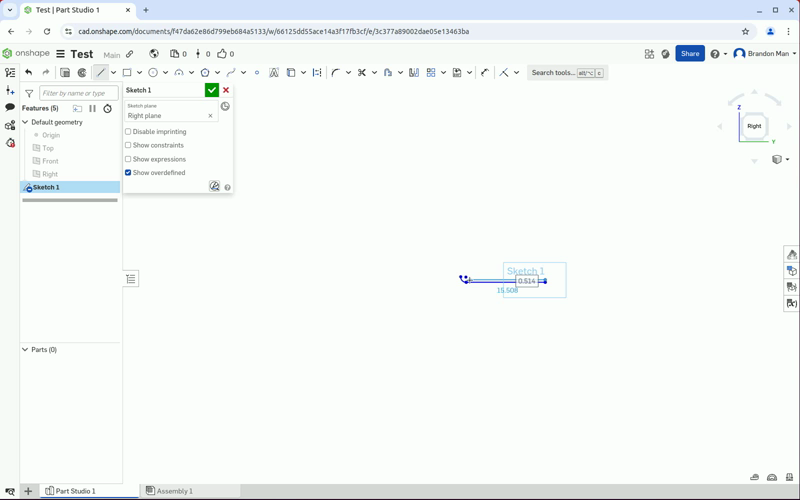
key(esc)
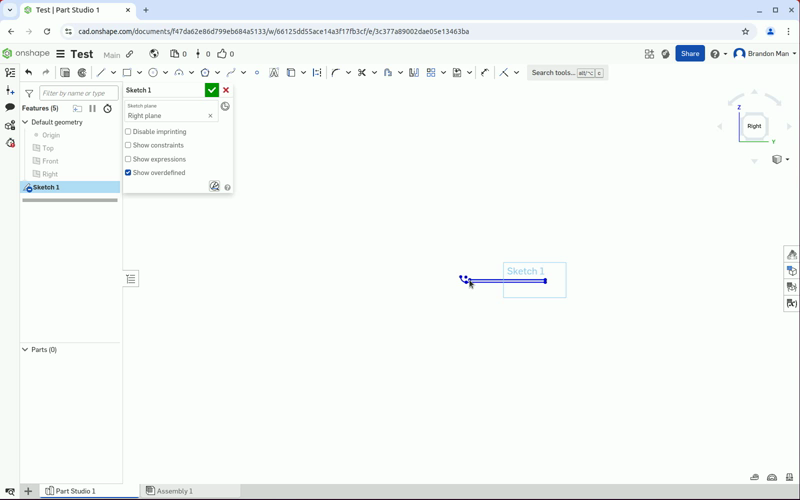
key(a)
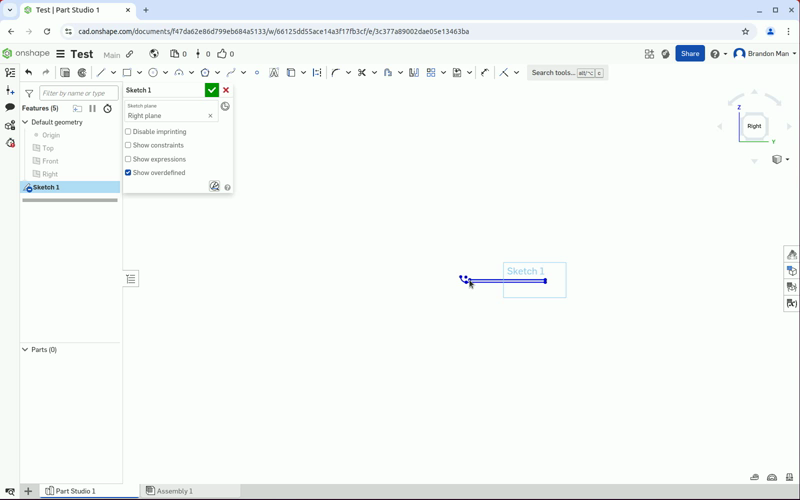
mouse_move(469, 279)
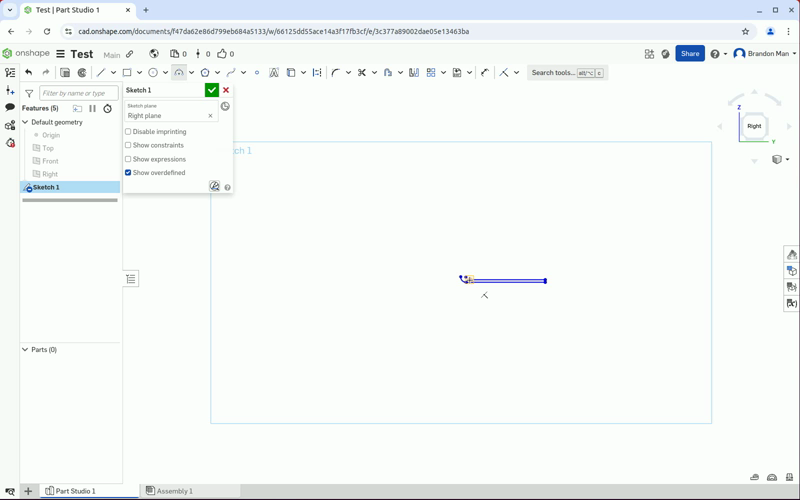
click(469, 279)
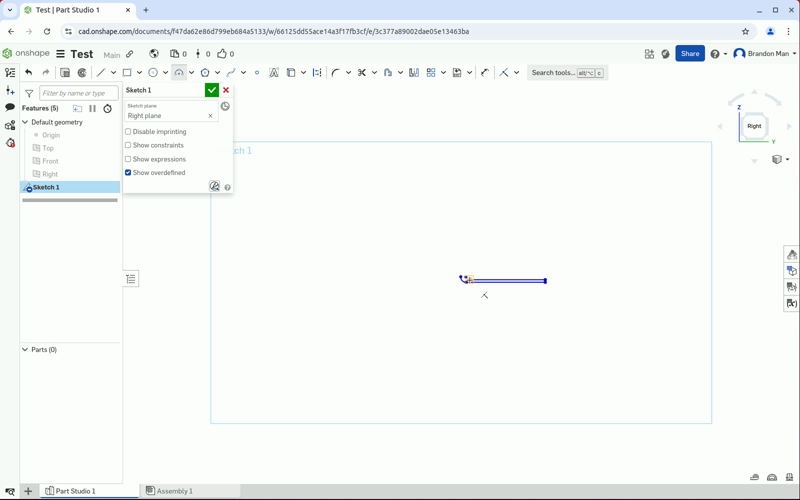
key_down(shift)
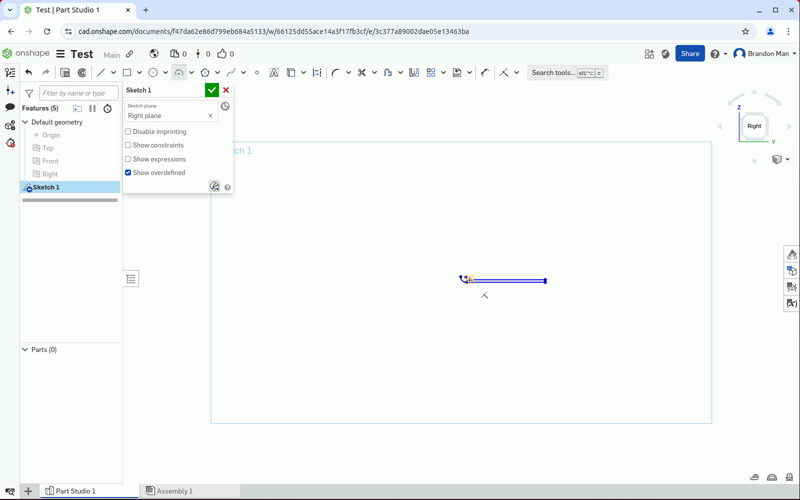
mouse_move(464, 273)
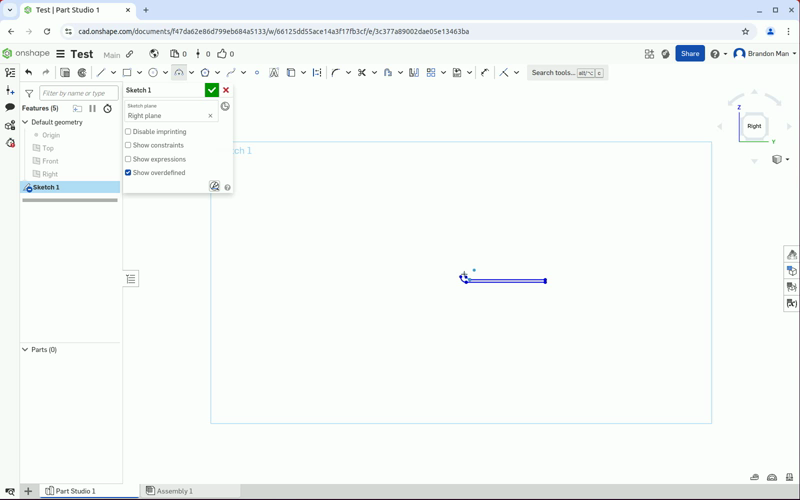
scroll(6)
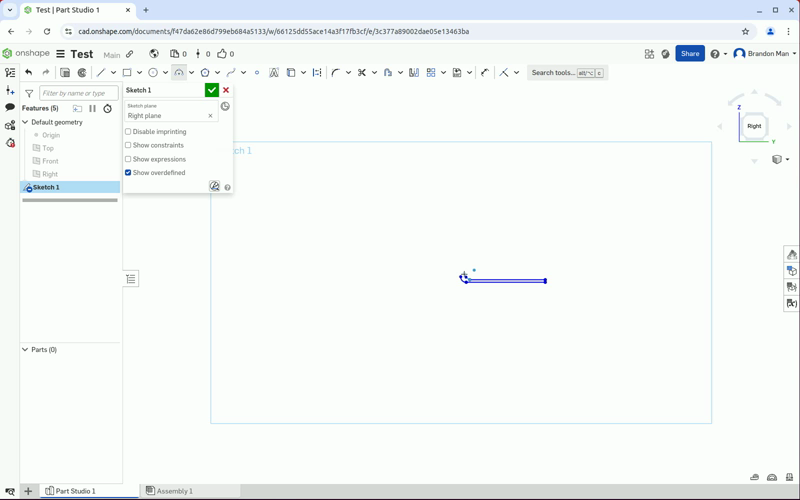
scroll(6)
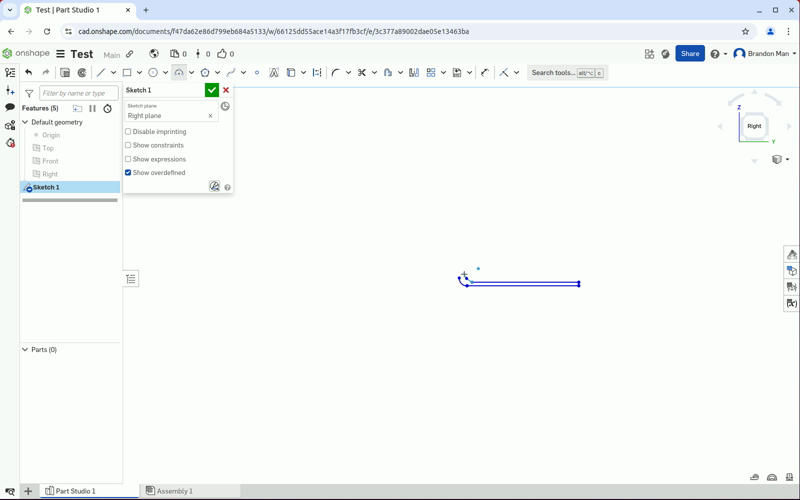
scroll(6)
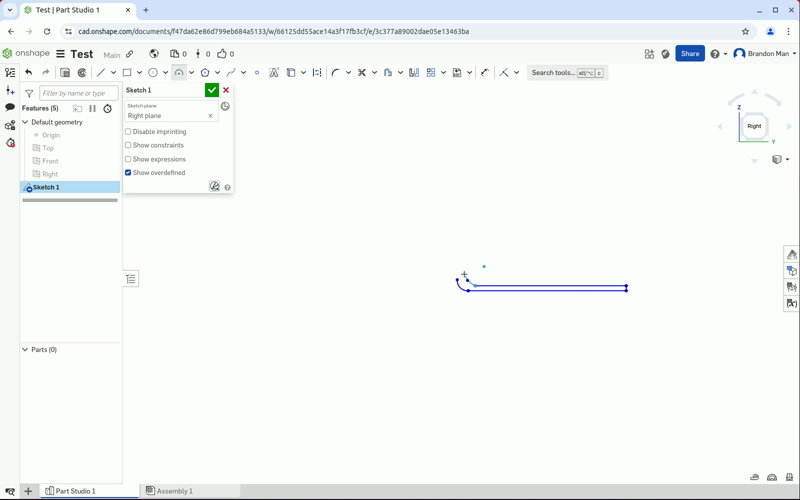
scroll(6)
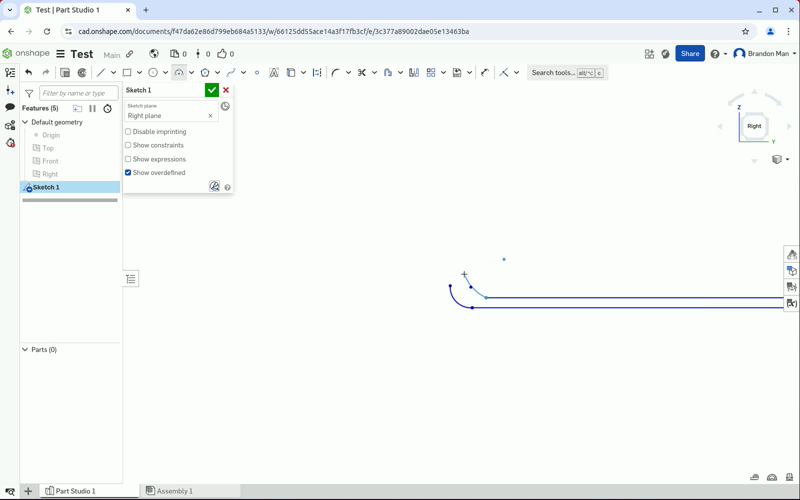
scroll(6)
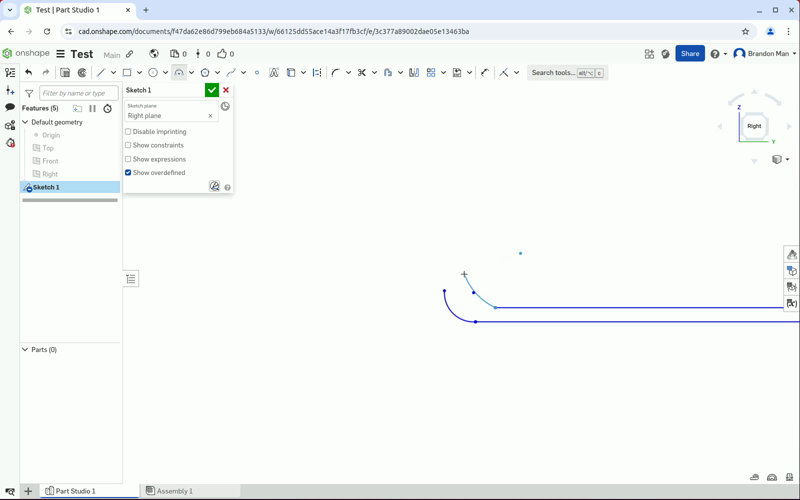
scroll(6)
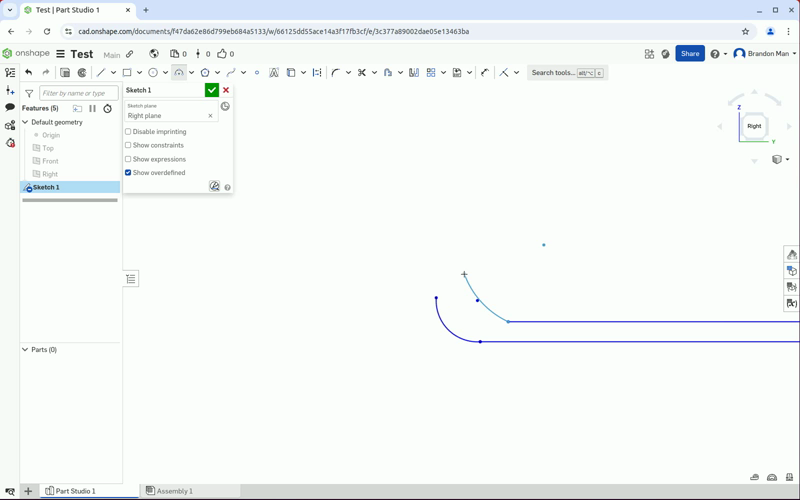
scroll(6)
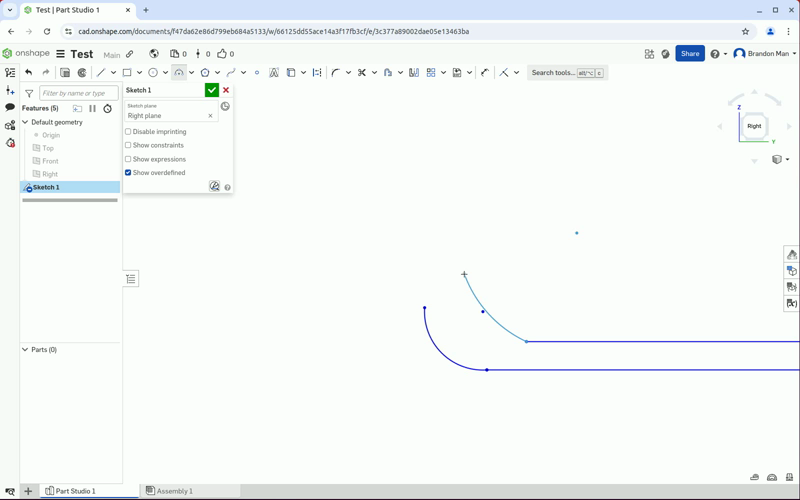
click(464, 273)
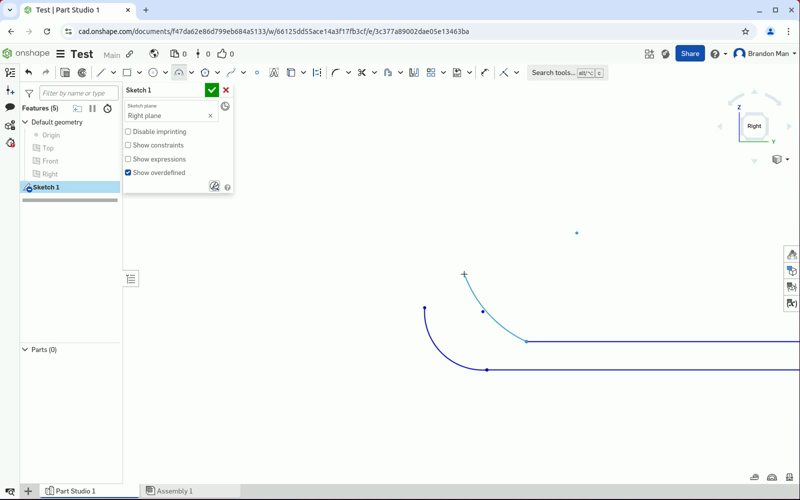
scroll(-6)
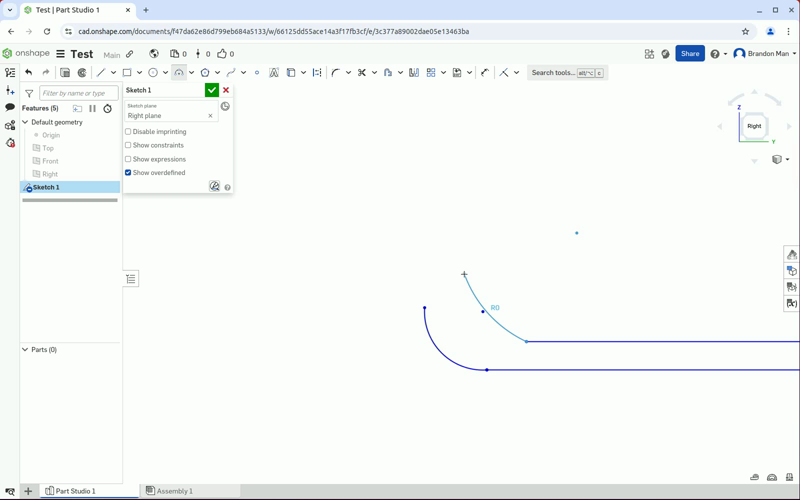
scroll(-6)
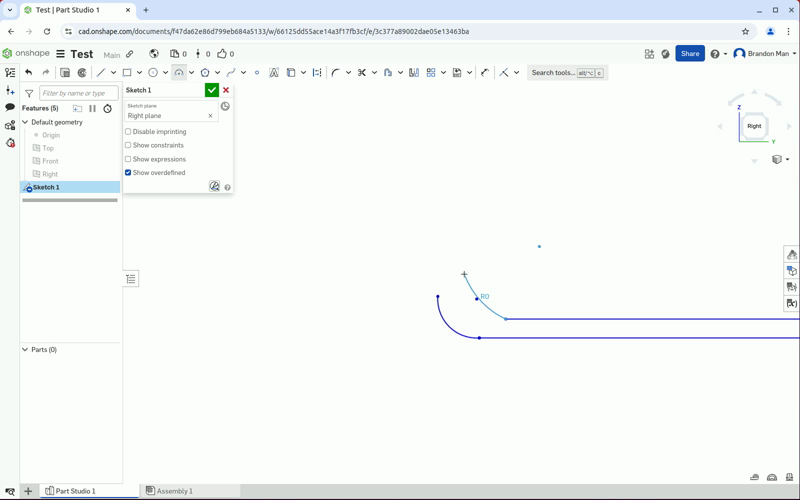
scroll(-6)
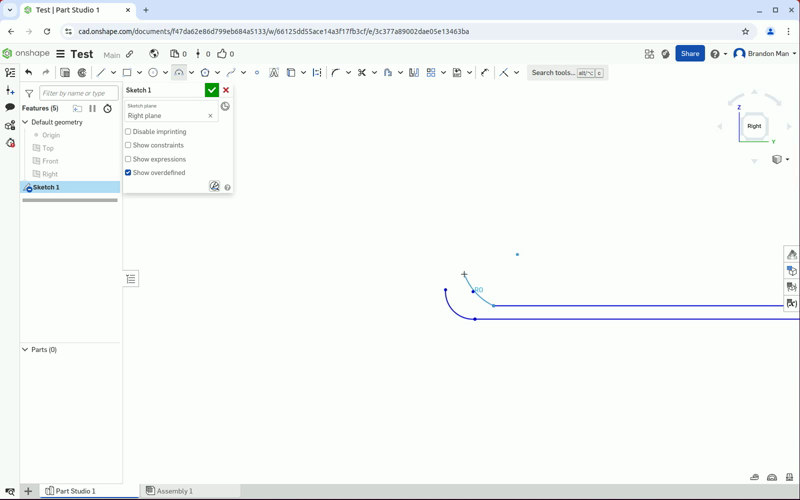
scroll(-6)
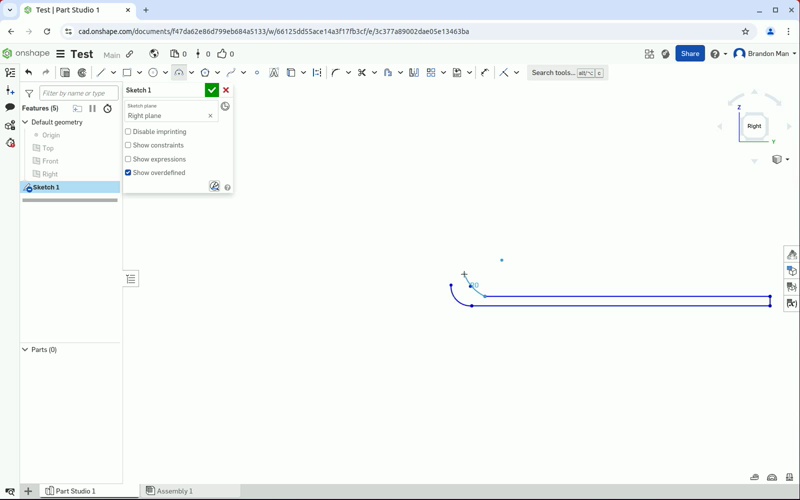
scroll(-6)
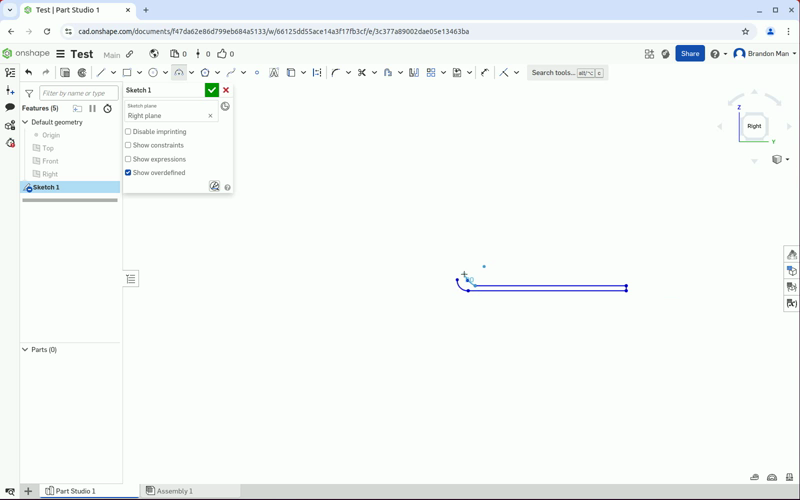
scroll(-6)
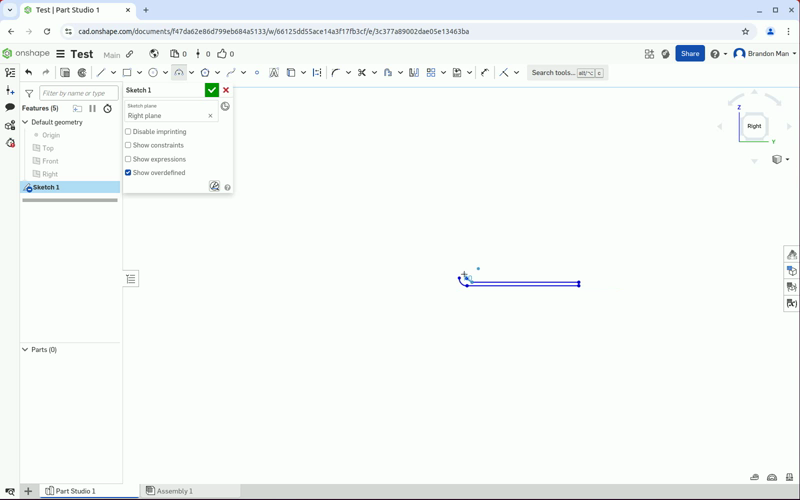
scroll(-6)
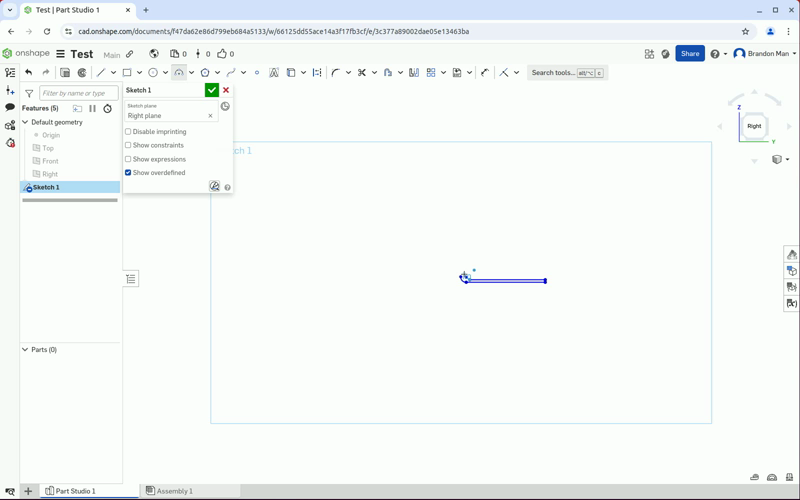
mouse_move(465, 277)
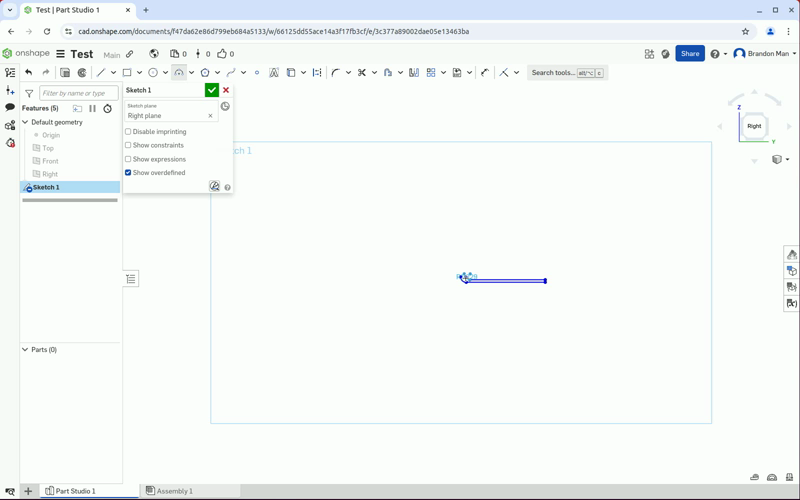
scroll(6)
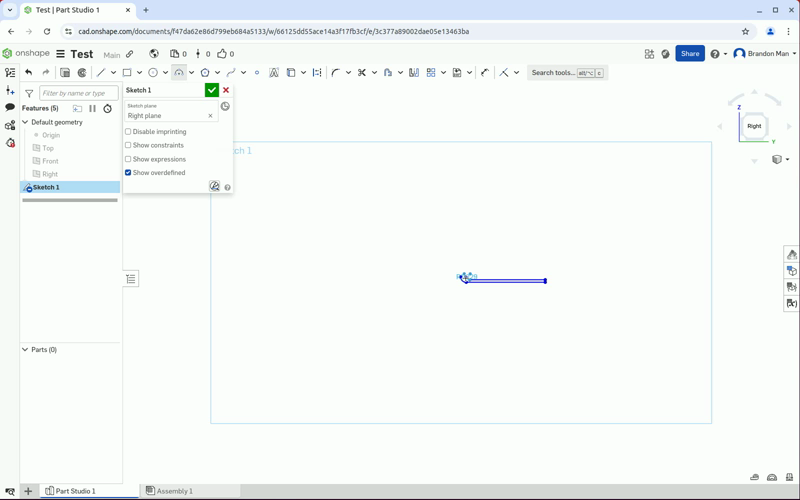
scroll(6)
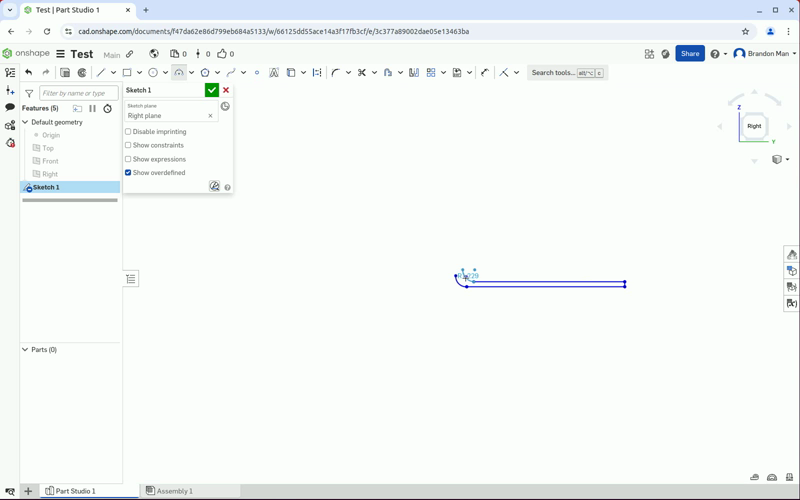
scroll(6)
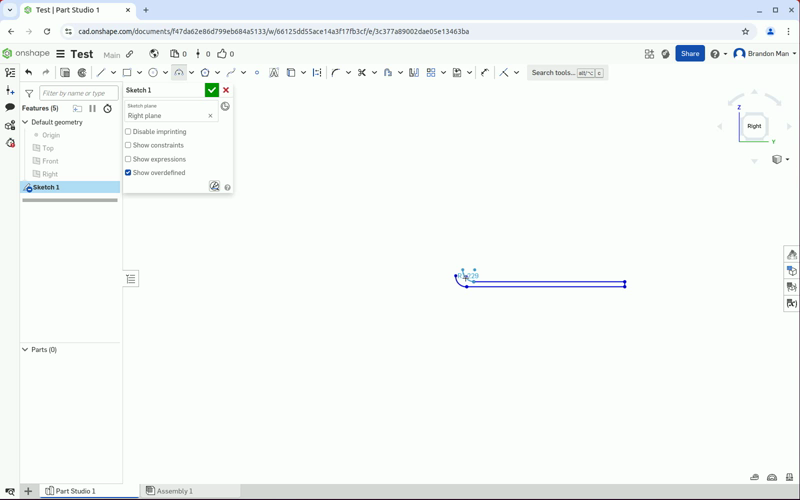
scroll(6)
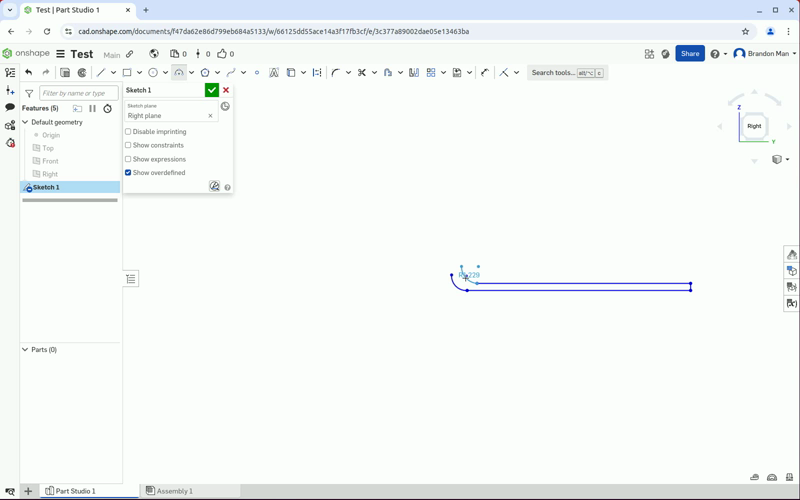
scroll(6)
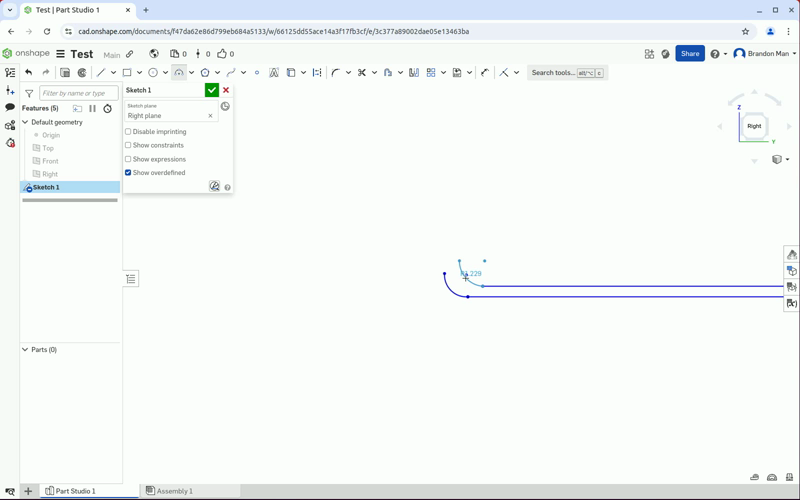
scroll(6)
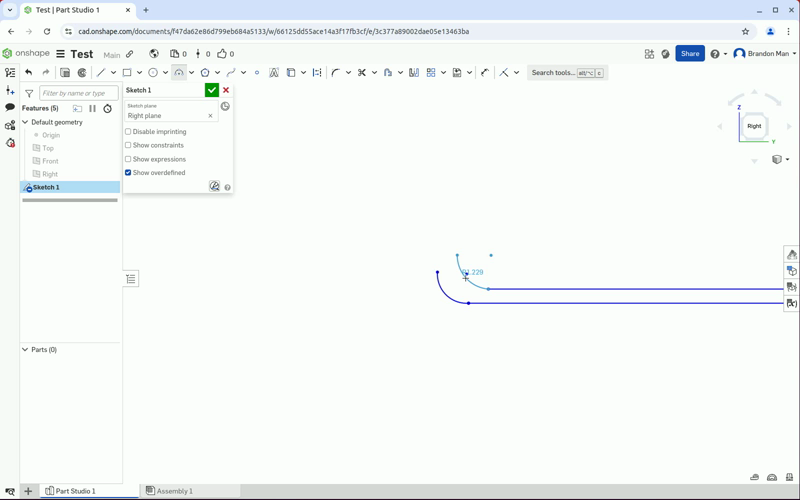
scroll(6)
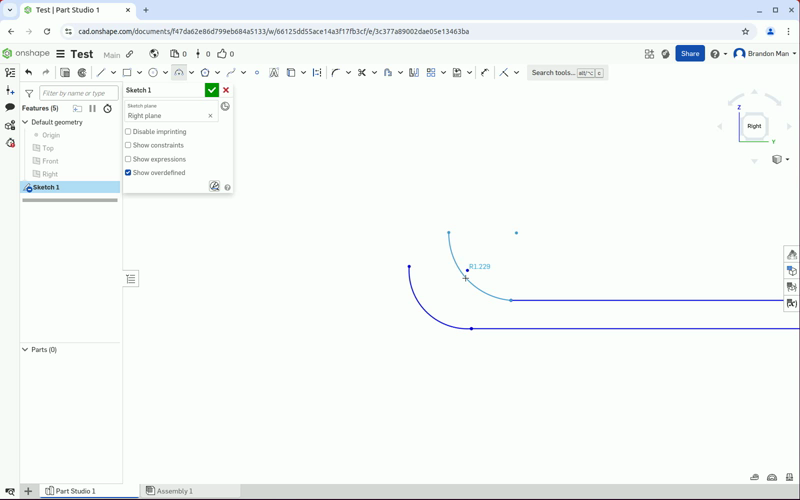
click(465, 277)
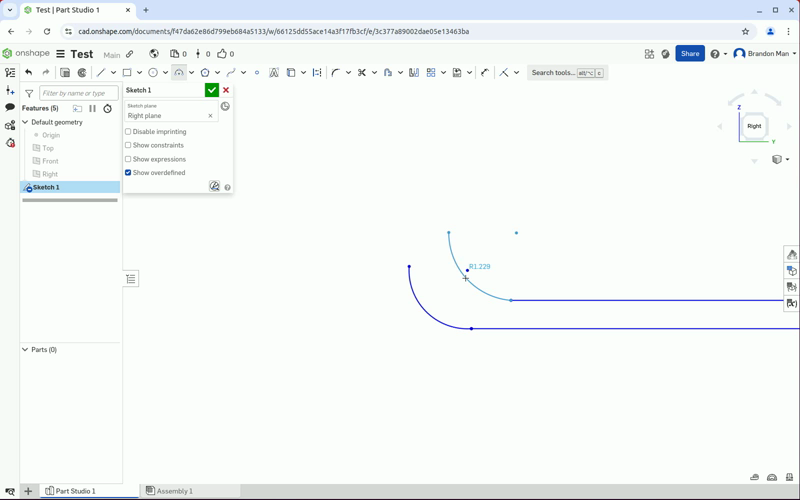
scroll(-6)
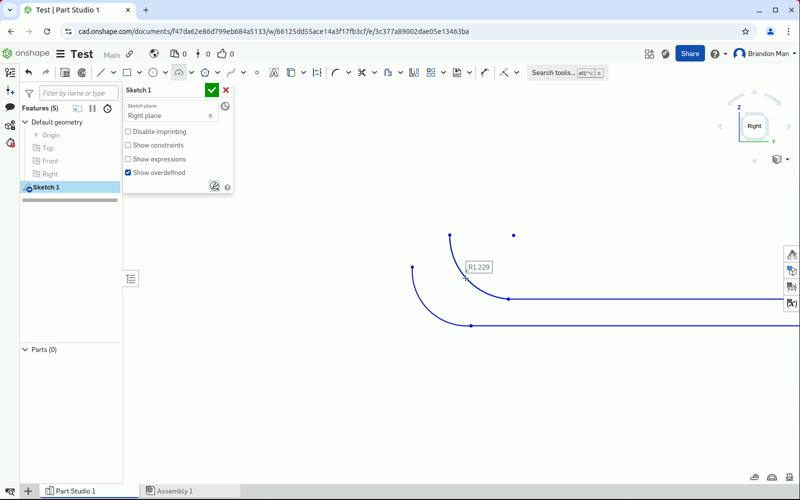
scroll(-6)
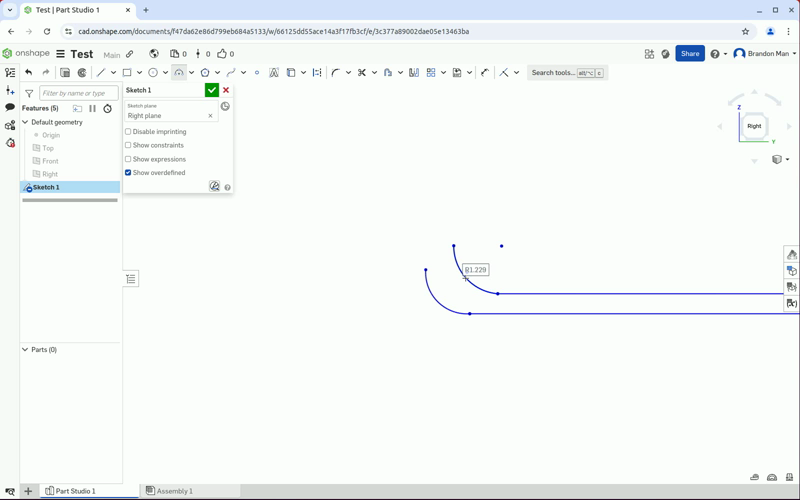
scroll(-6)
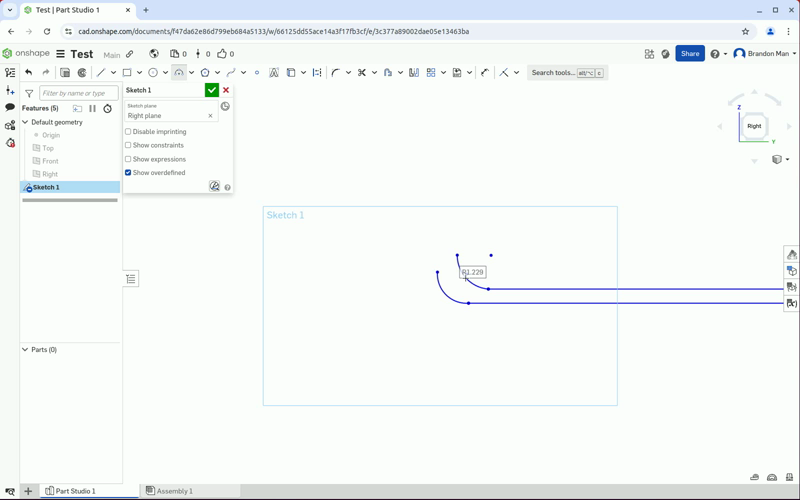
scroll(-6)
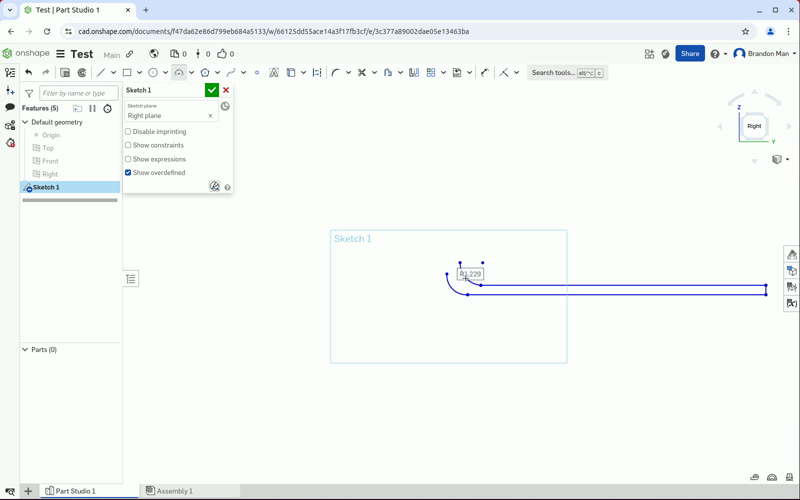
scroll(-6)
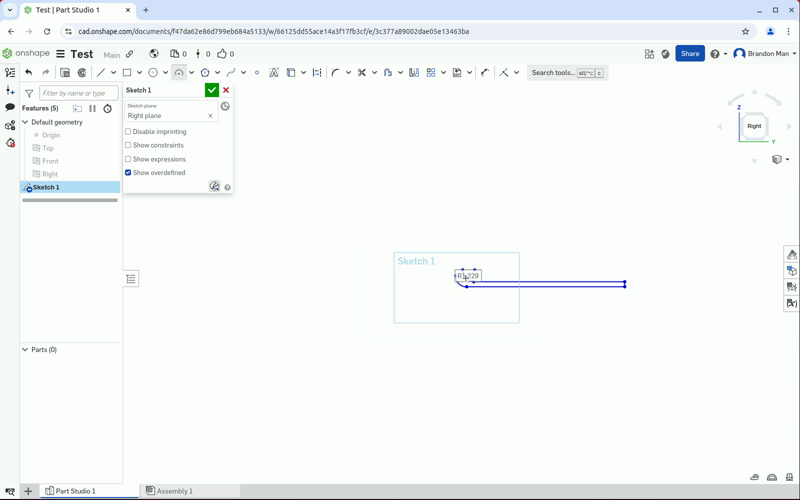
scroll(-6)
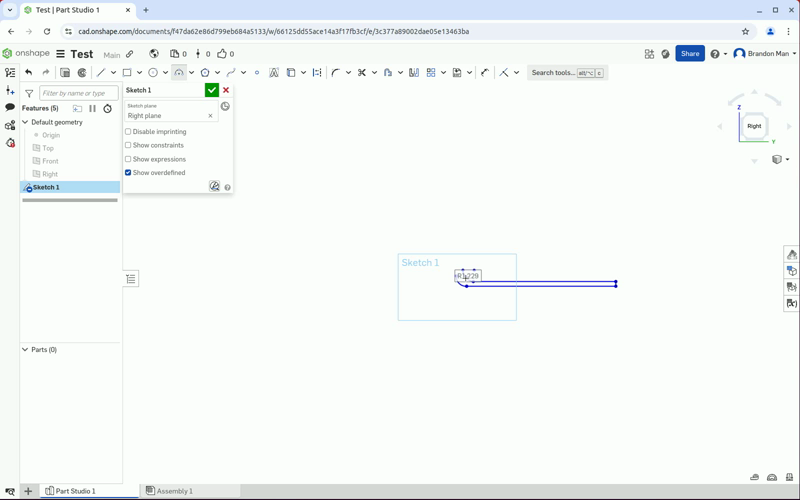
scroll(-6)
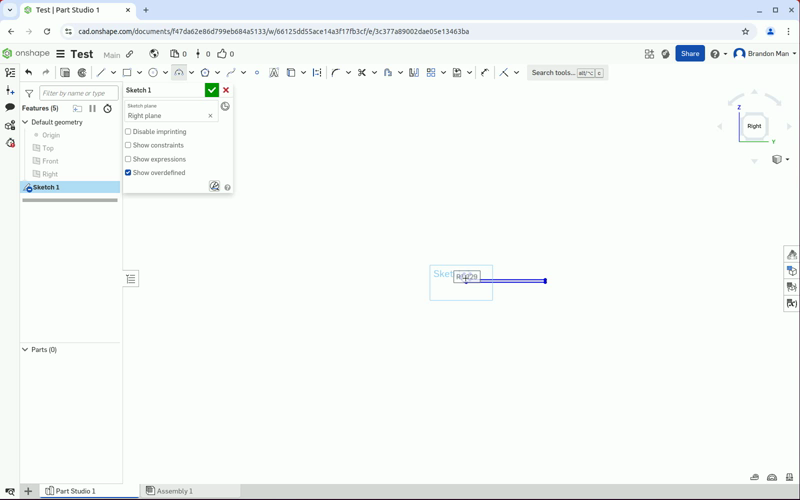
key_up(shift)
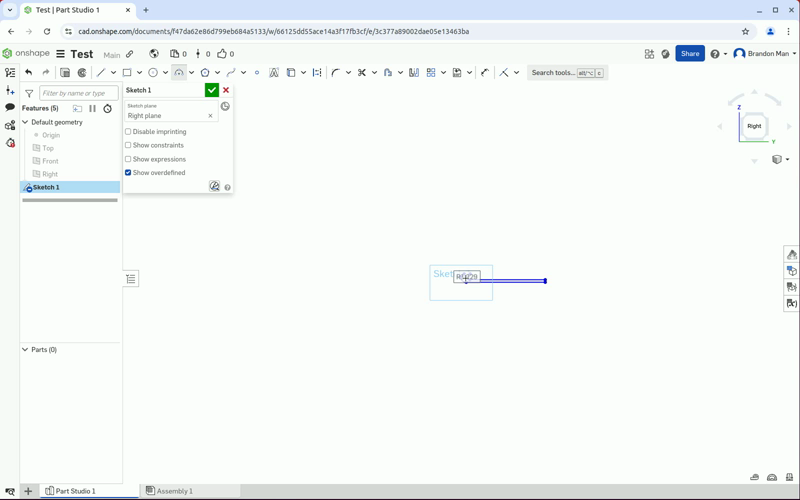
key(esc)
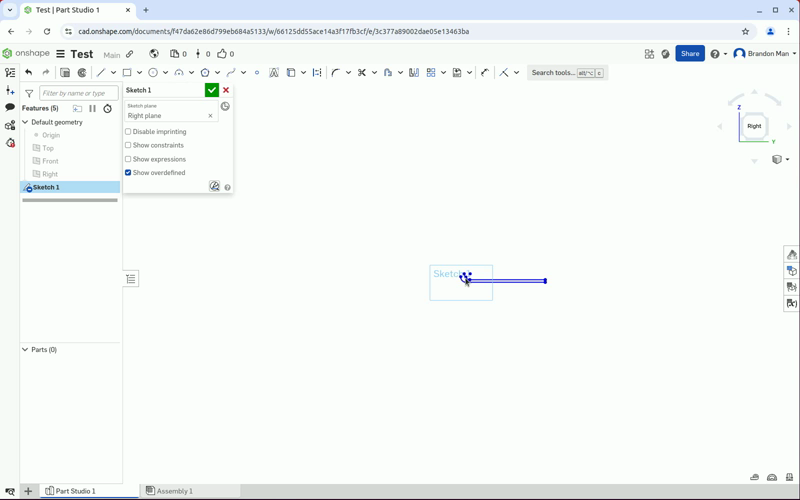
key(l)
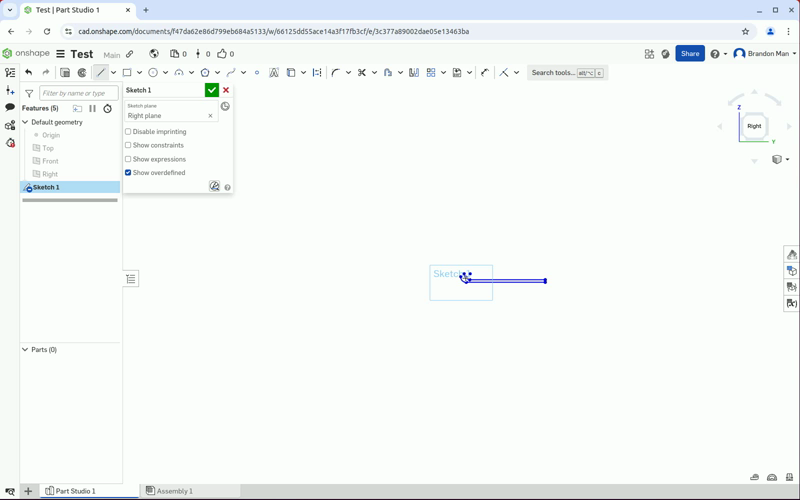
mouse_move(464, 273)
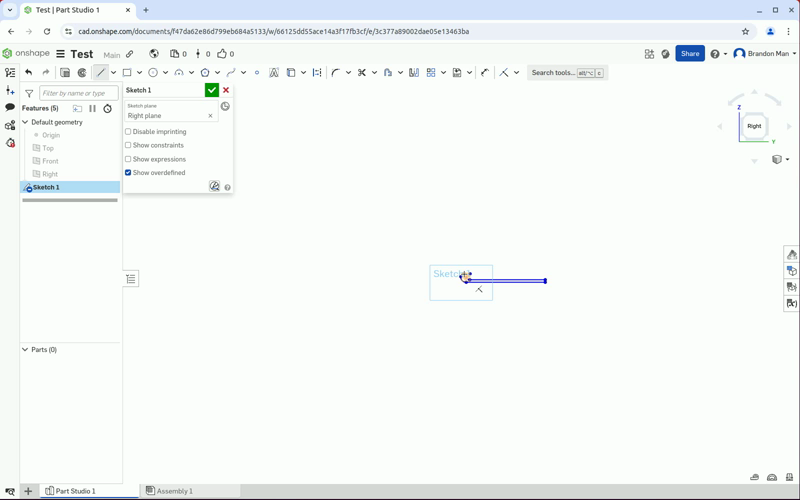
scroll(6)
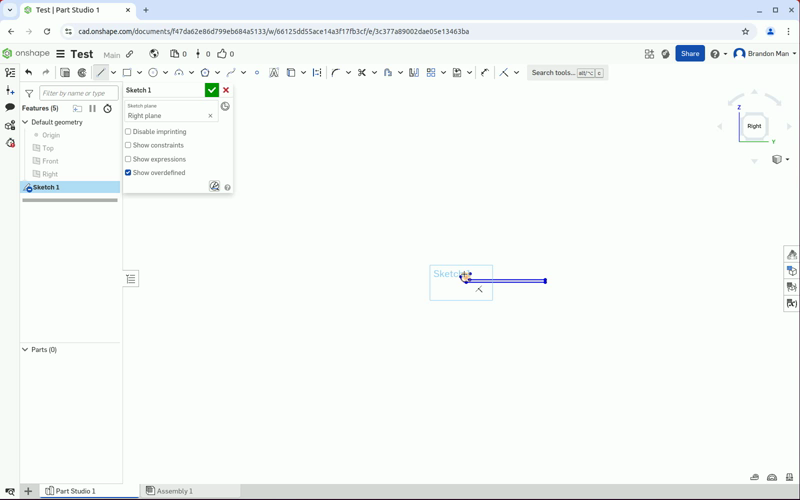
scroll(6)
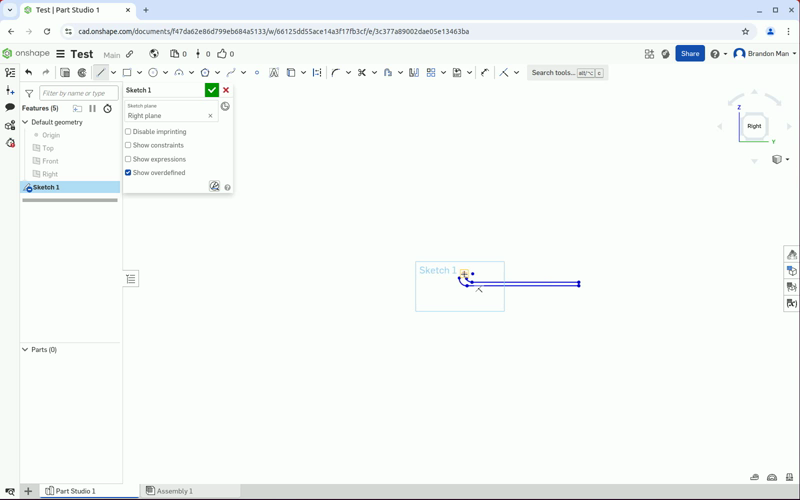
scroll(6)
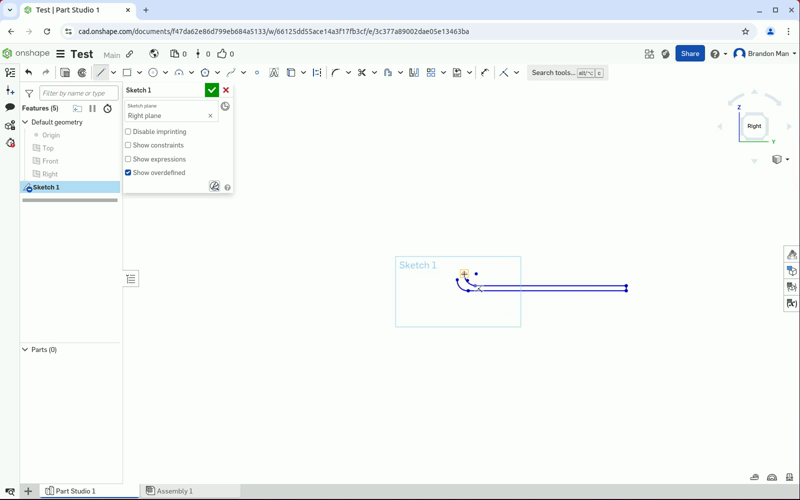
scroll(6)
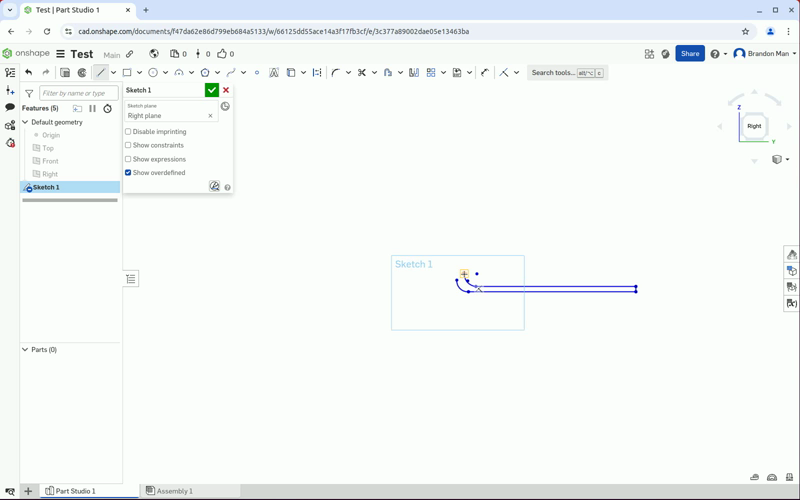
scroll(6)
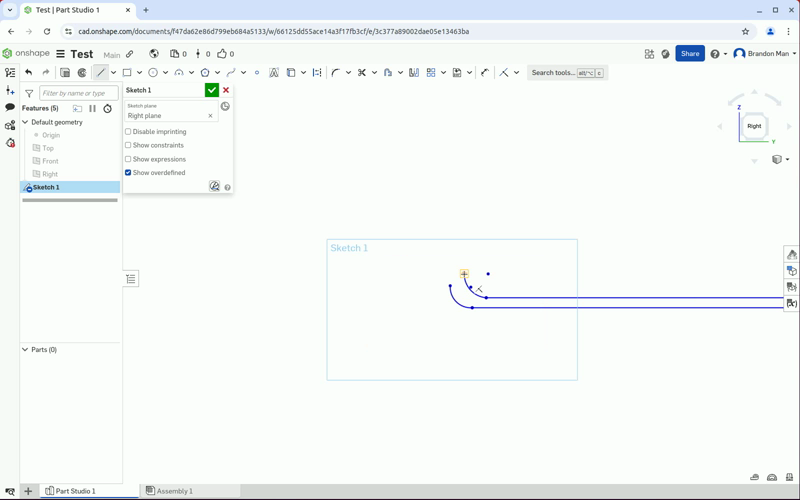
scroll(6)
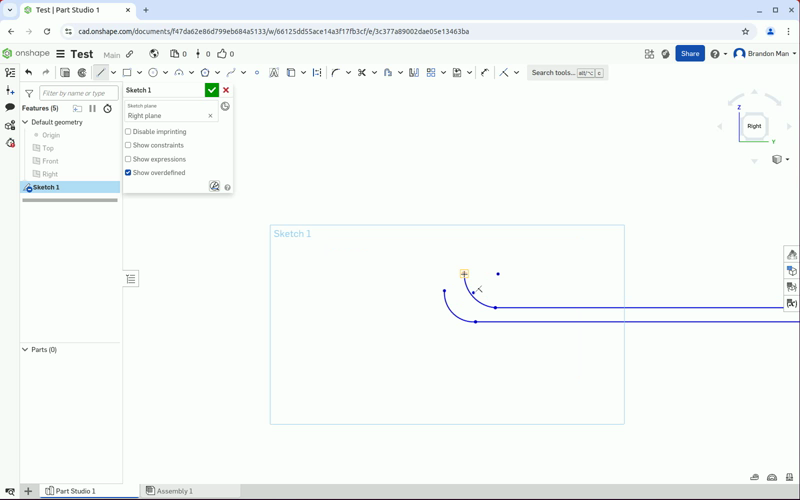
scroll(6)
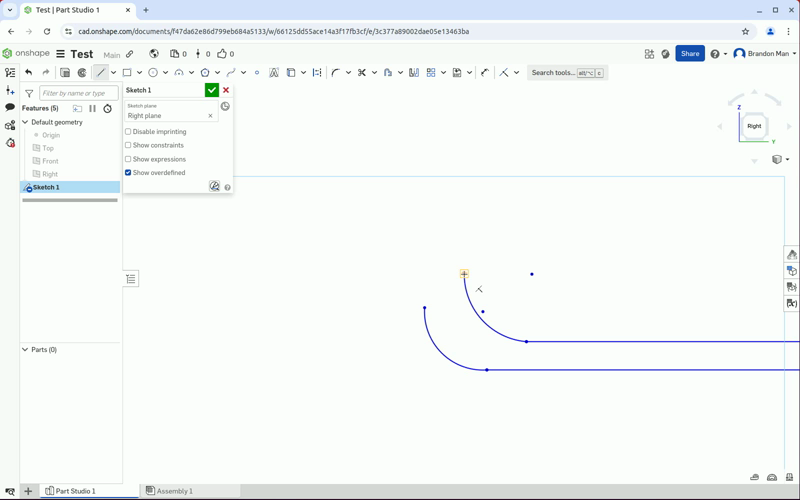
click(464, 273)
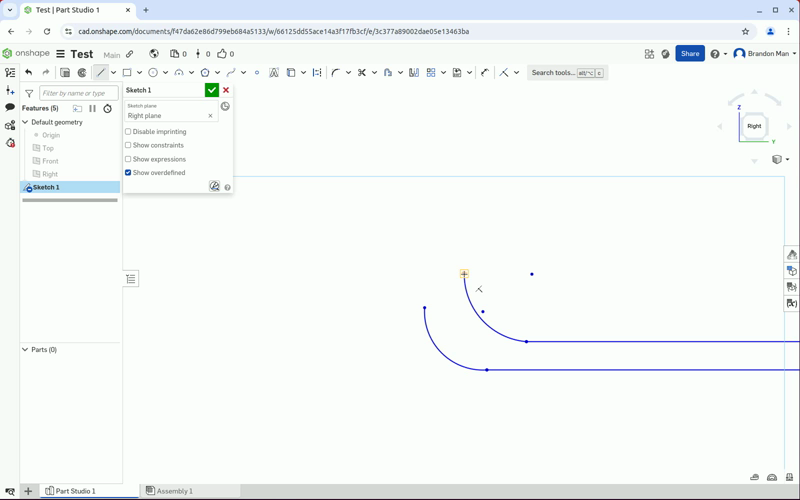
scroll(-6)
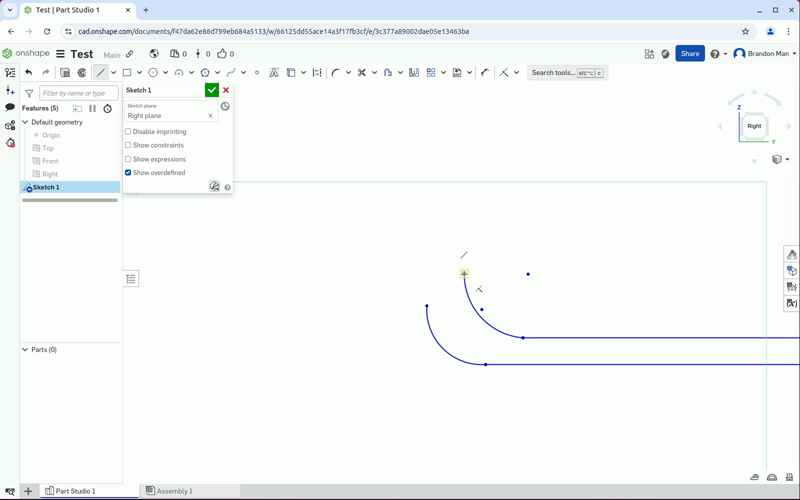
scroll(-6)
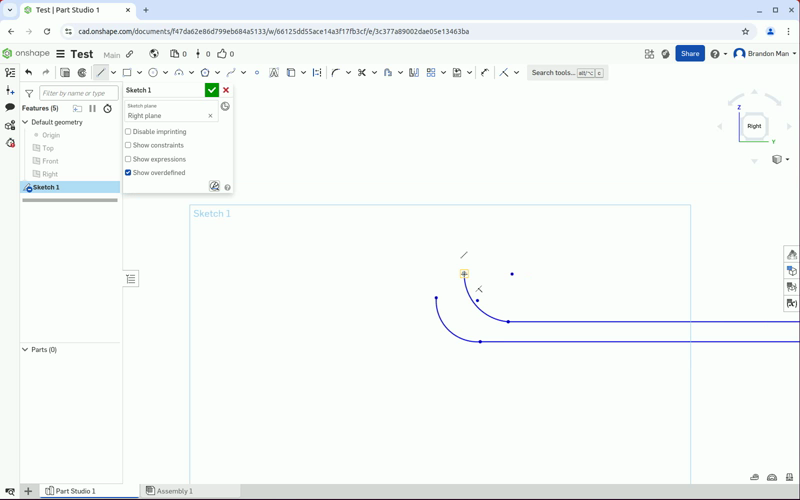
scroll(-6)
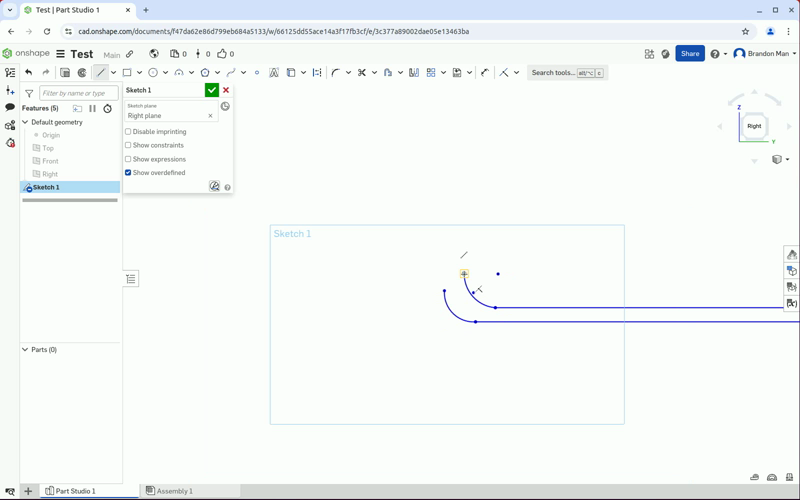
scroll(-6)
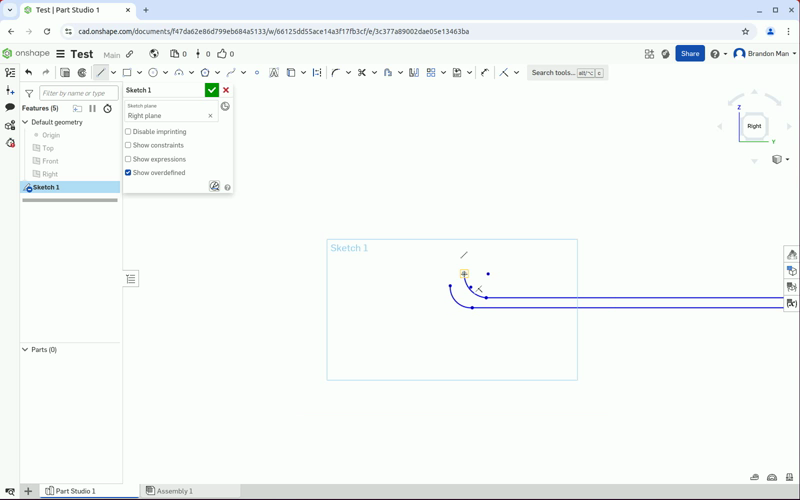
scroll(-6)
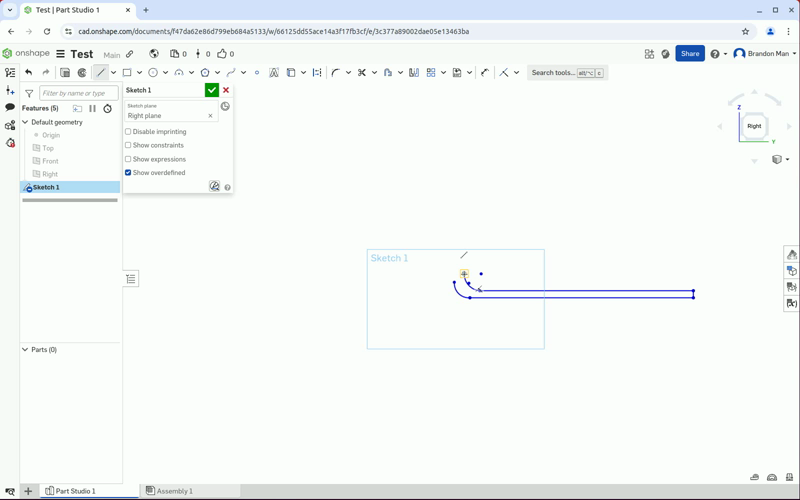
scroll(-6)
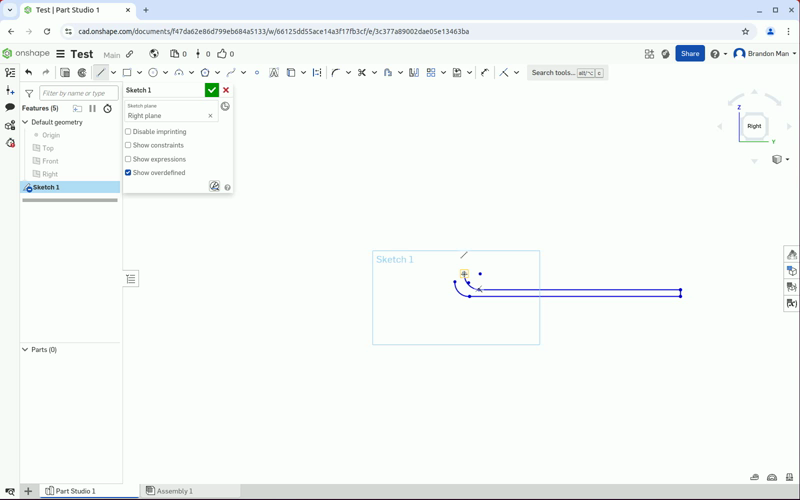
scroll(-6)
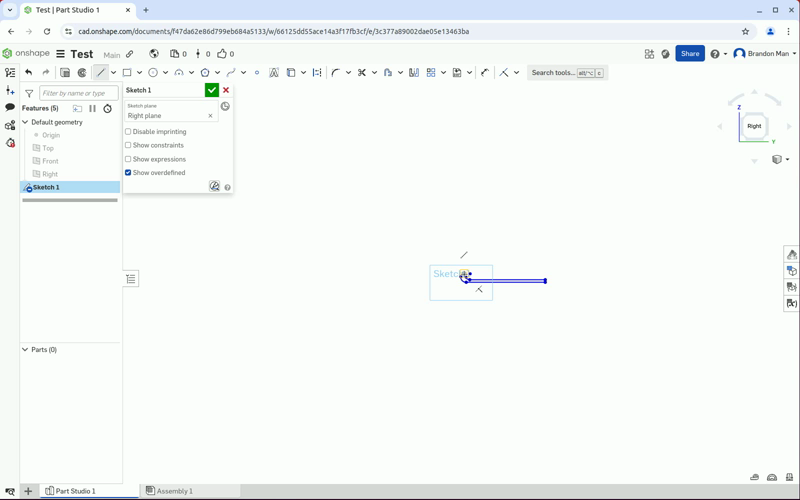
key_down(shift)
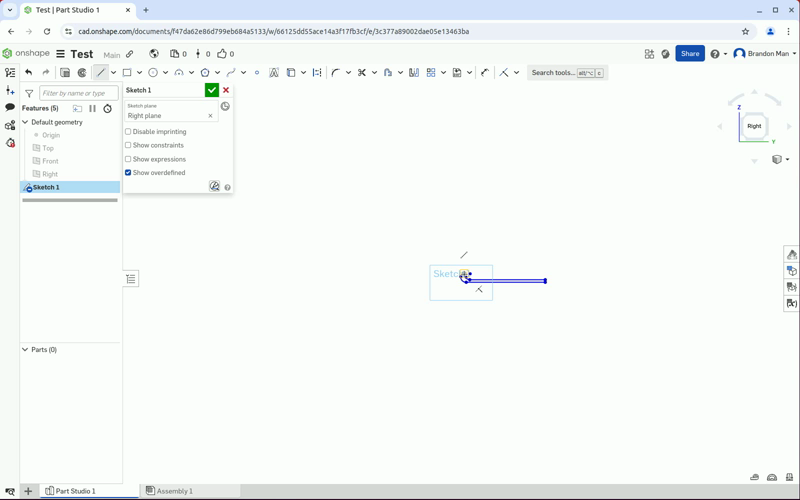
mouse_move(464, 197)
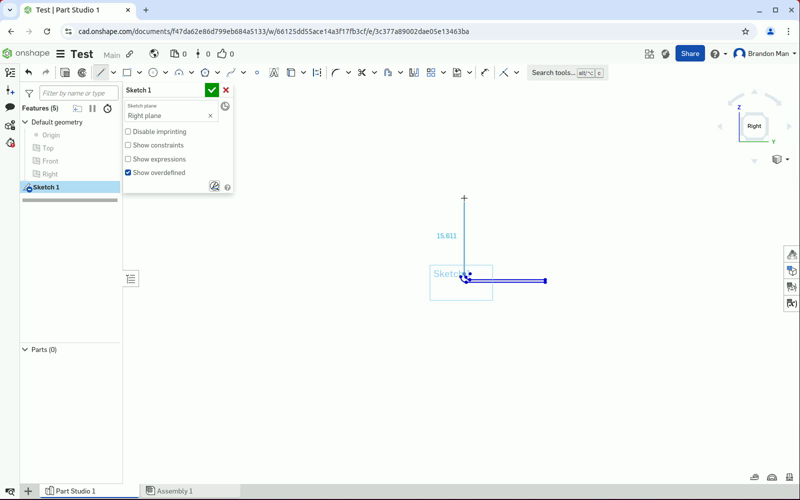
click(464, 197)
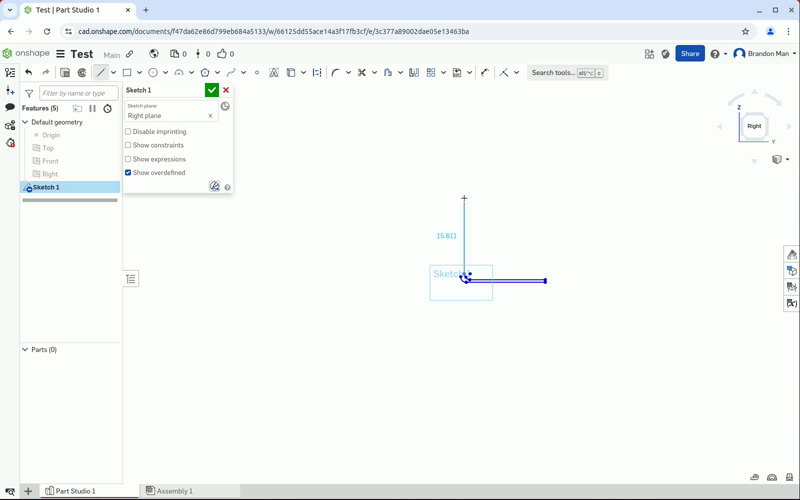
key_up(shift)
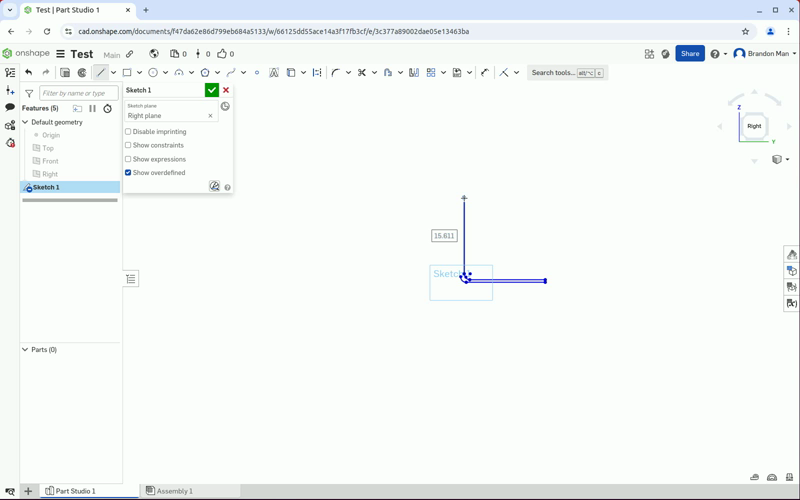
key_down(shift)
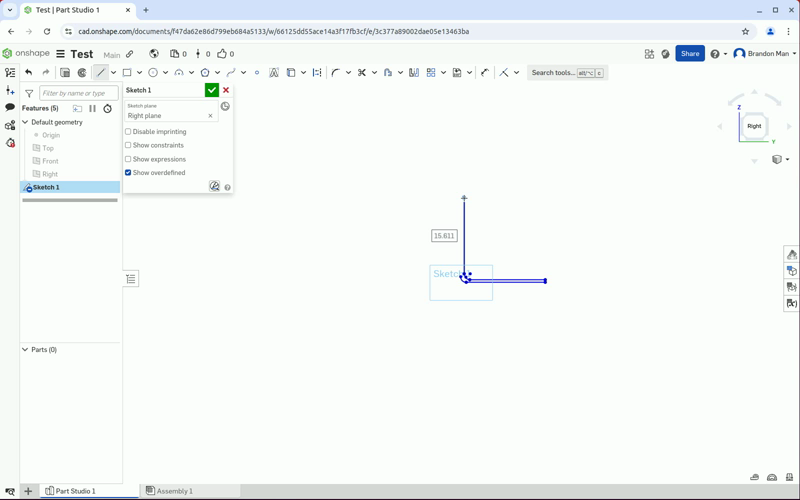
mouse_move(494, 197)
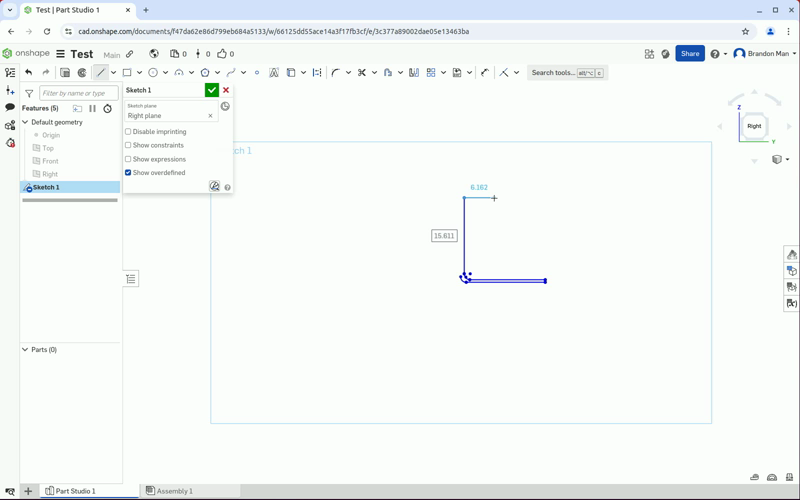
mouse_move(460, 197)
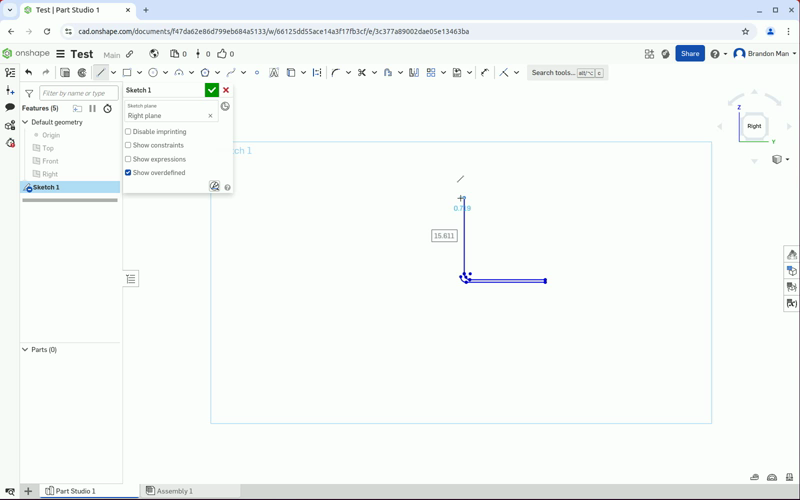
scroll(6)
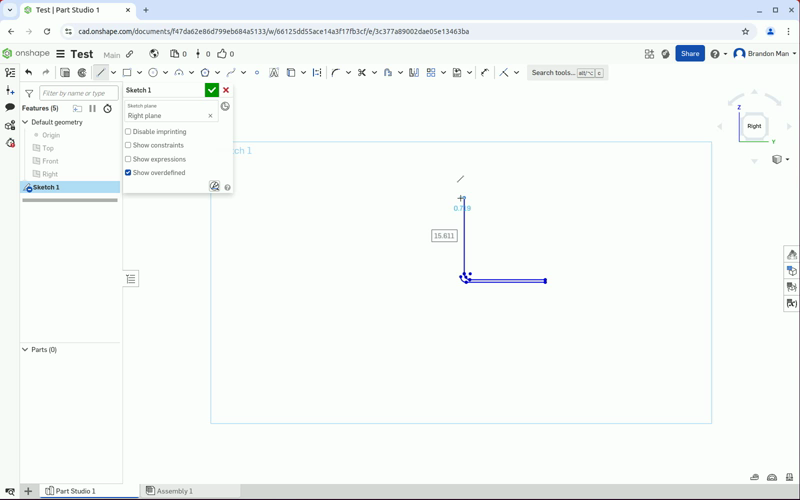
scroll(6)
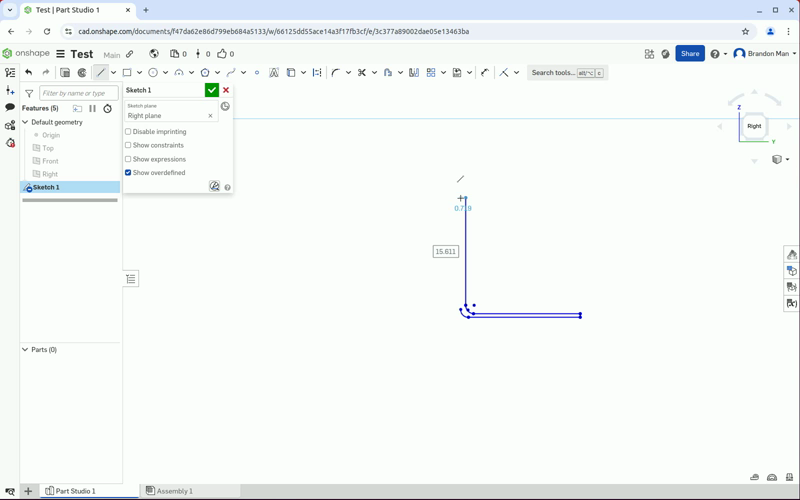
scroll(6)
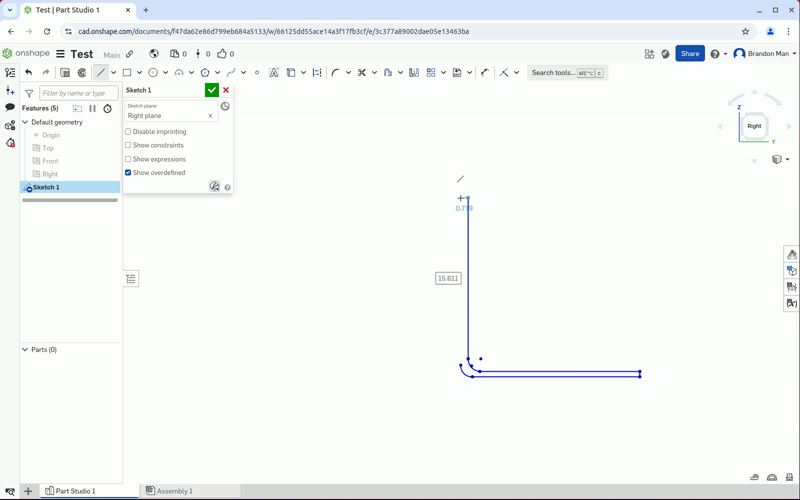
scroll(6)
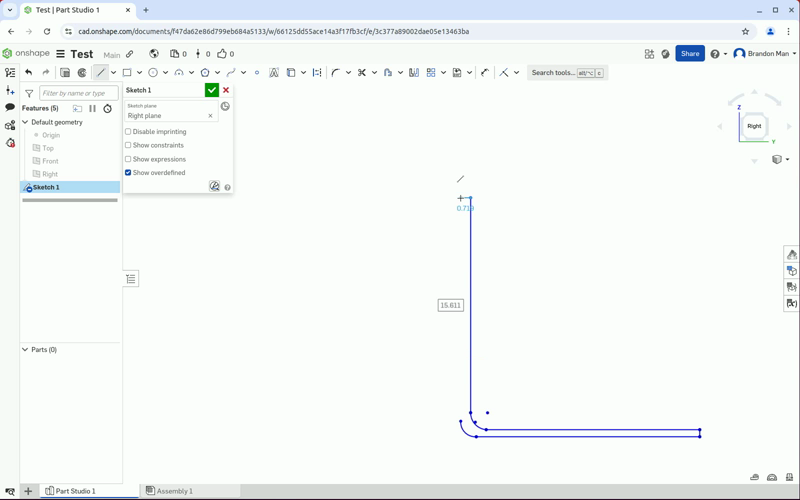
scroll(6)
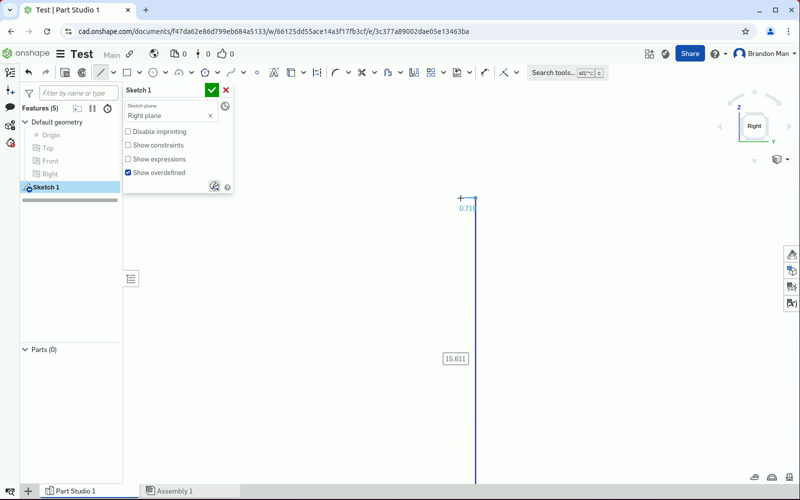
scroll(6)
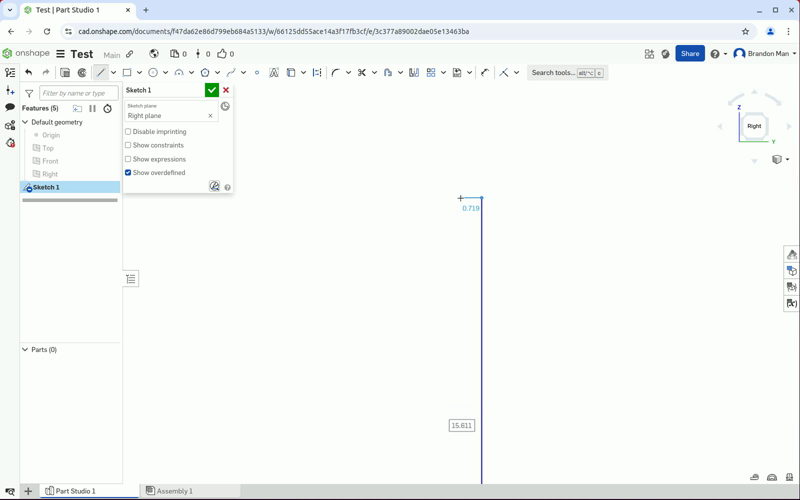
scroll(6)
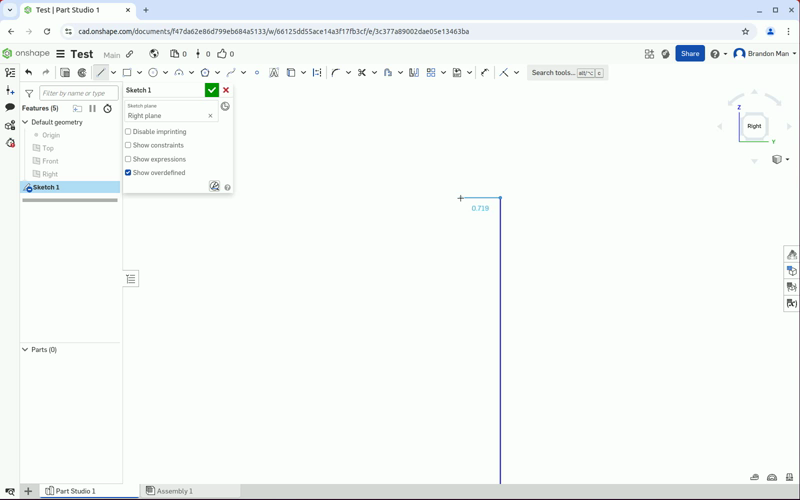
click(460, 197)
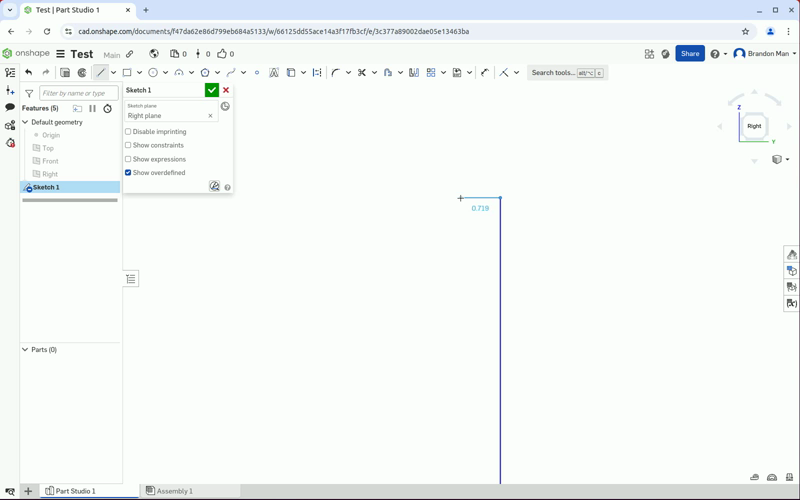
scroll(-6)
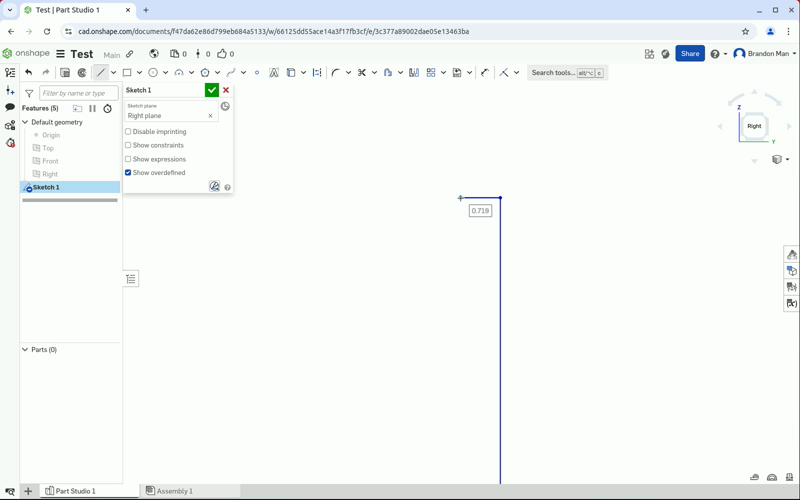
scroll(-6)
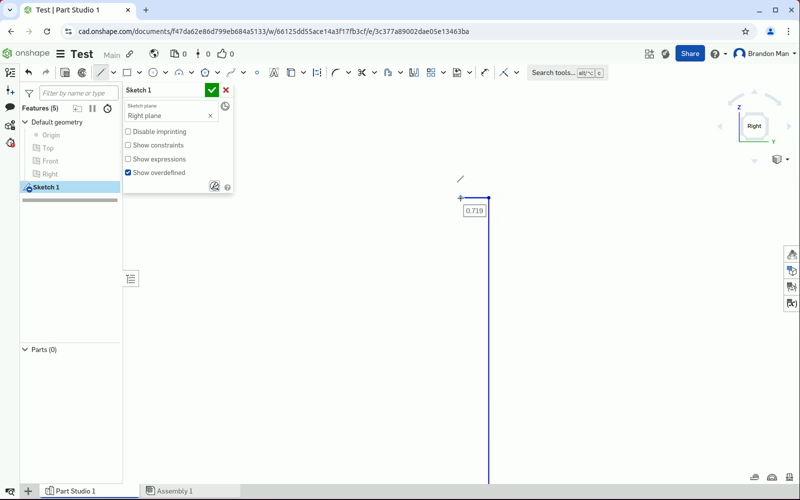
scroll(-6)
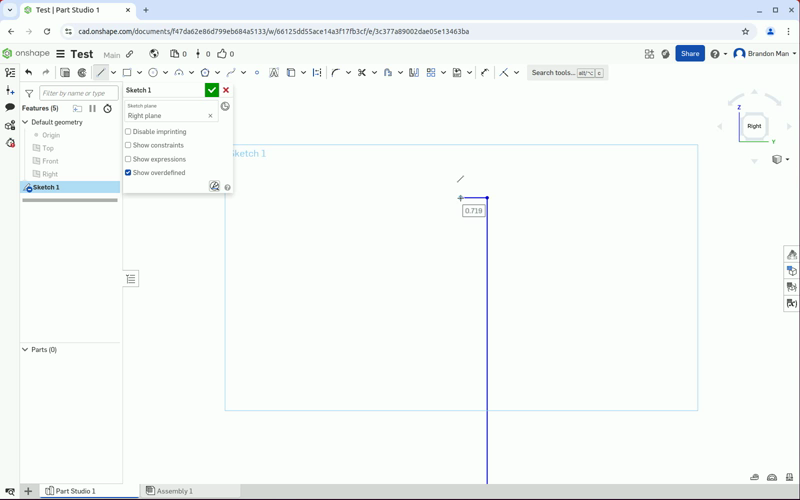
scroll(-6)
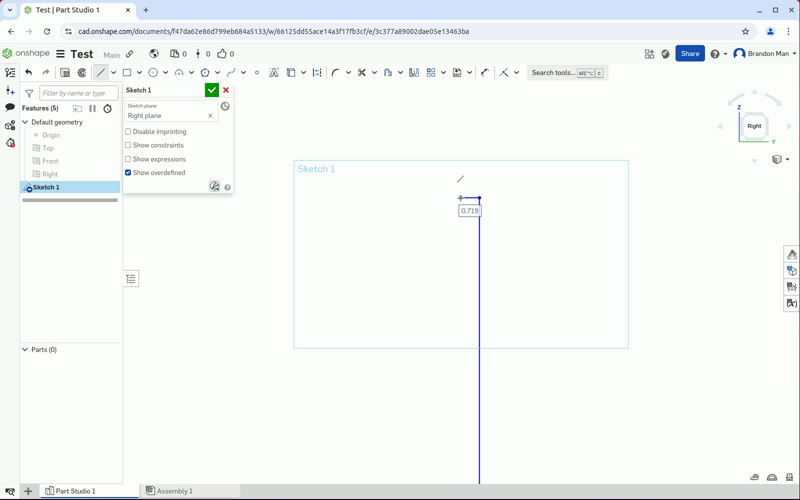
scroll(-6)
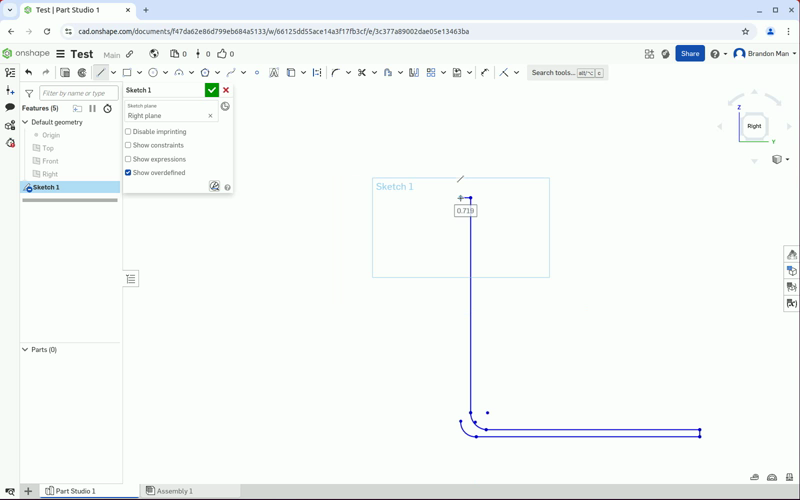
scroll(-6)
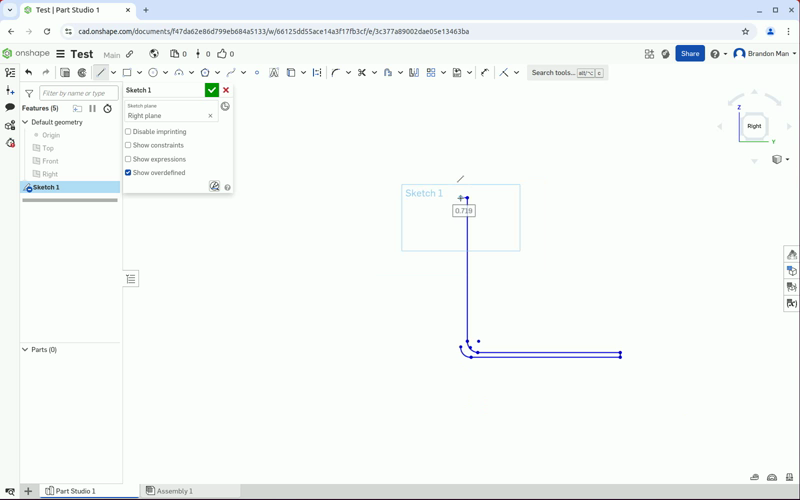
scroll(-6)
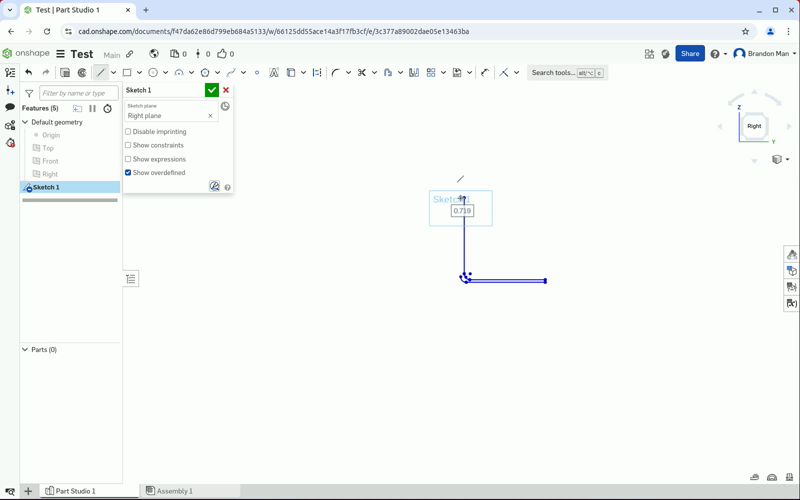
key_up(shift)
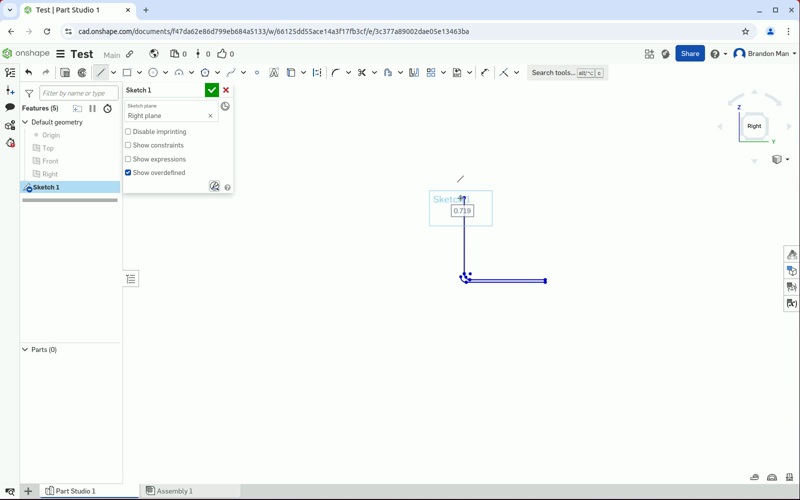
key_down(shift)
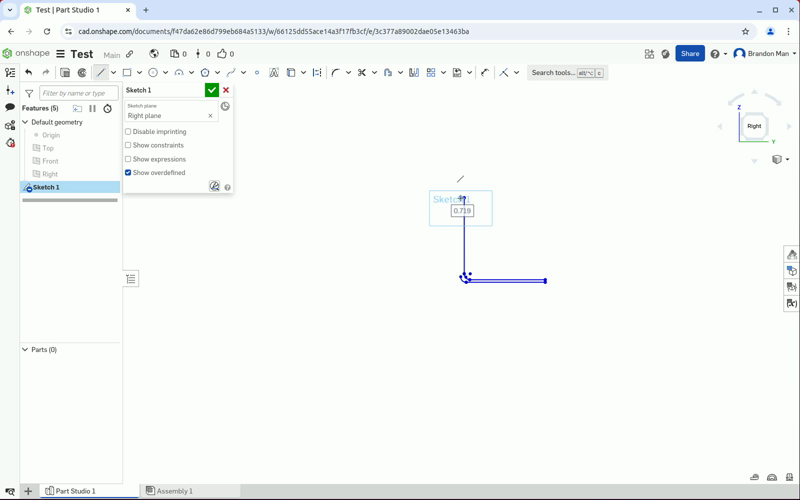
mouse_move(460, 276)
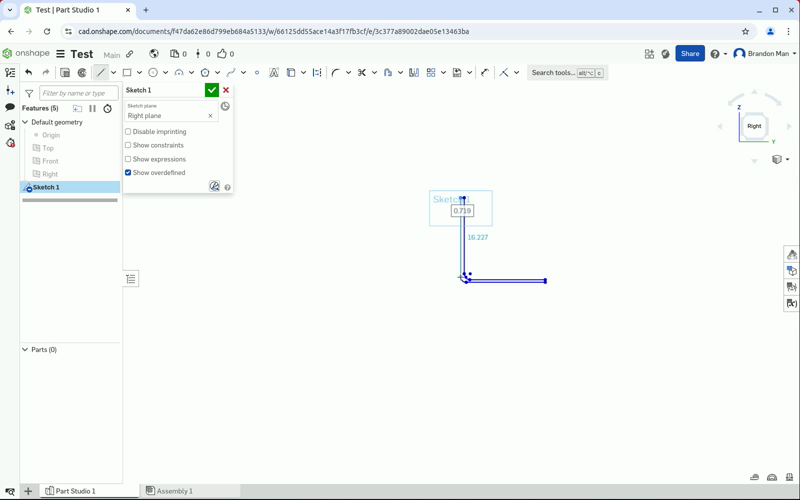
scroll(6)
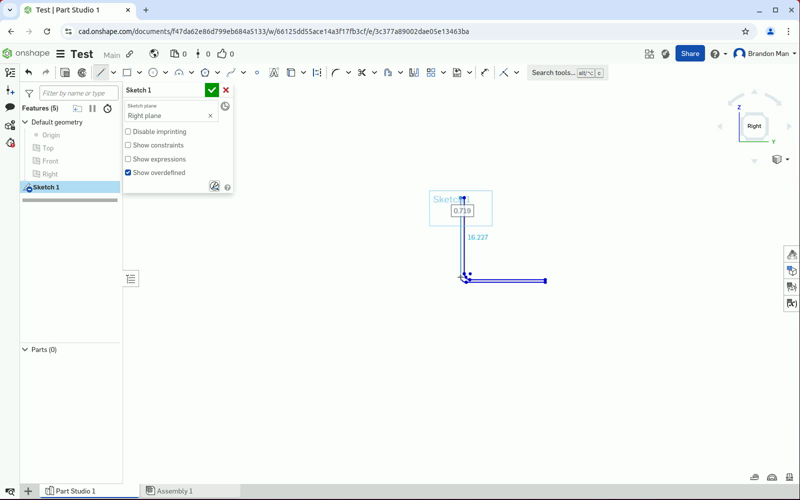
scroll(6)
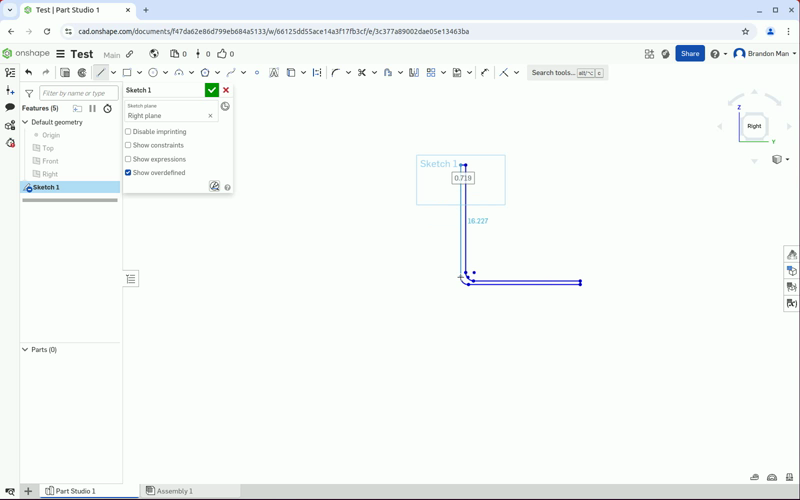
scroll(6)
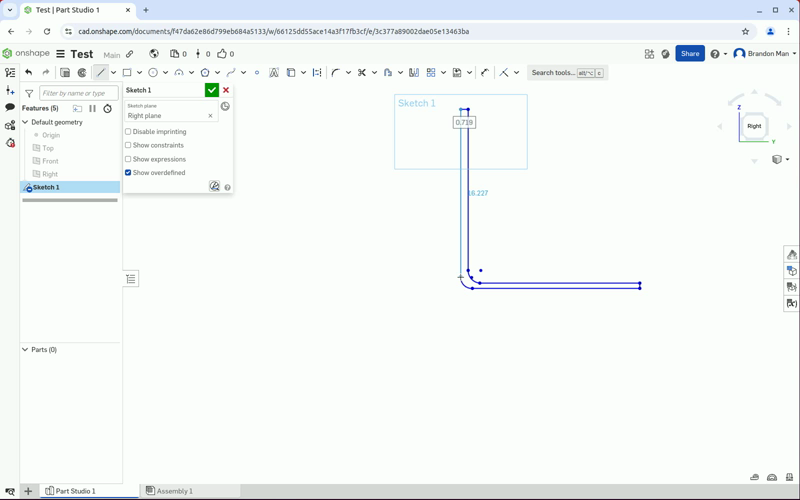
scroll(6)
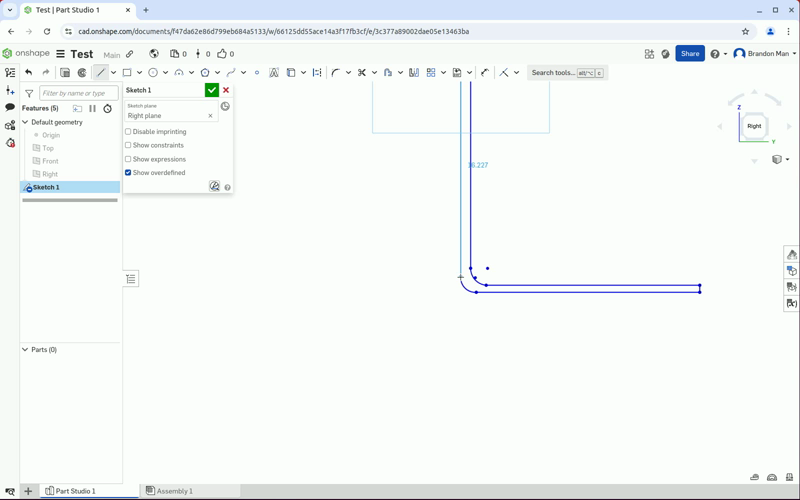
scroll(6)
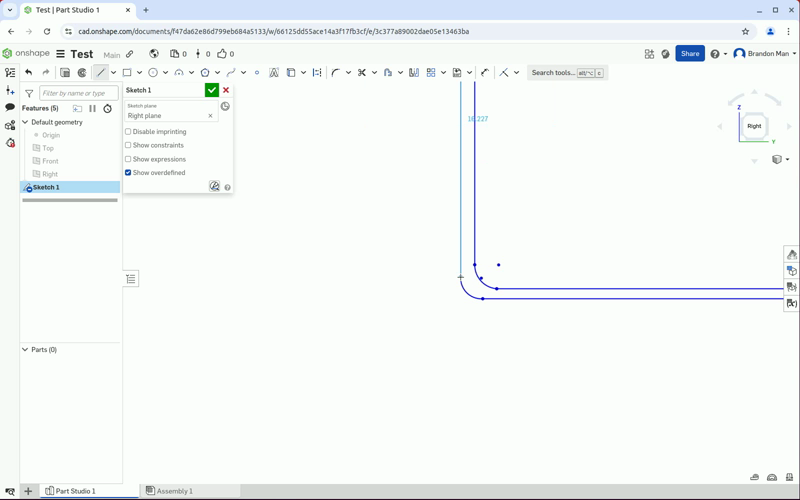
scroll(6)
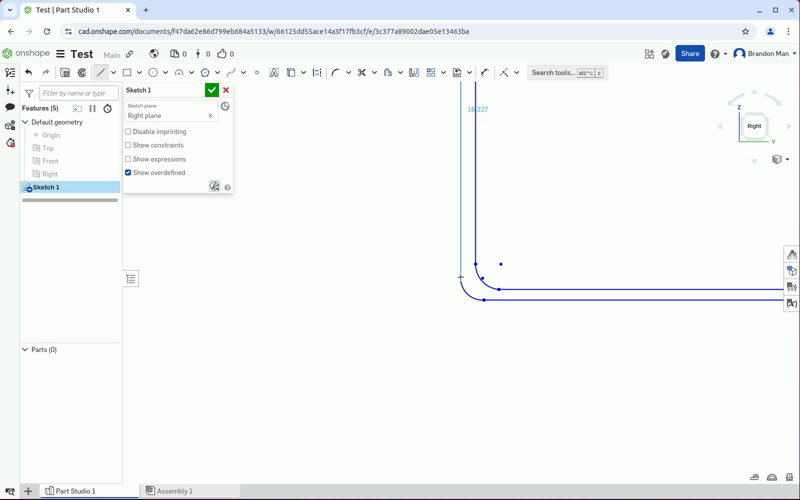
scroll(6)
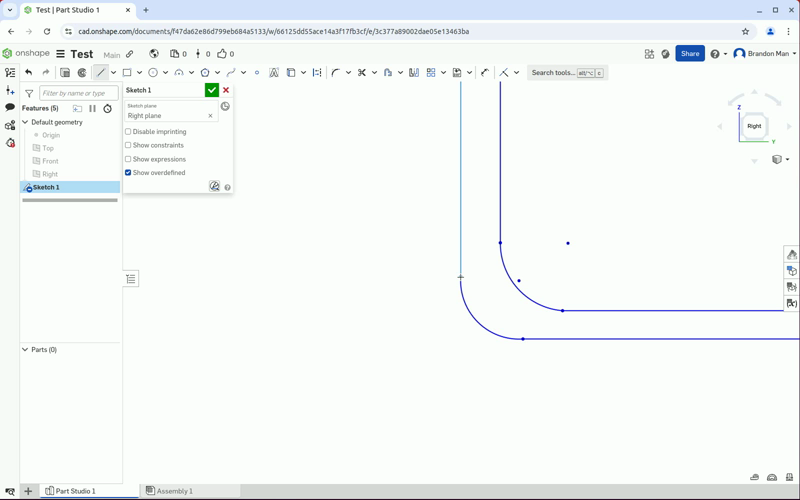
key_up(shift)
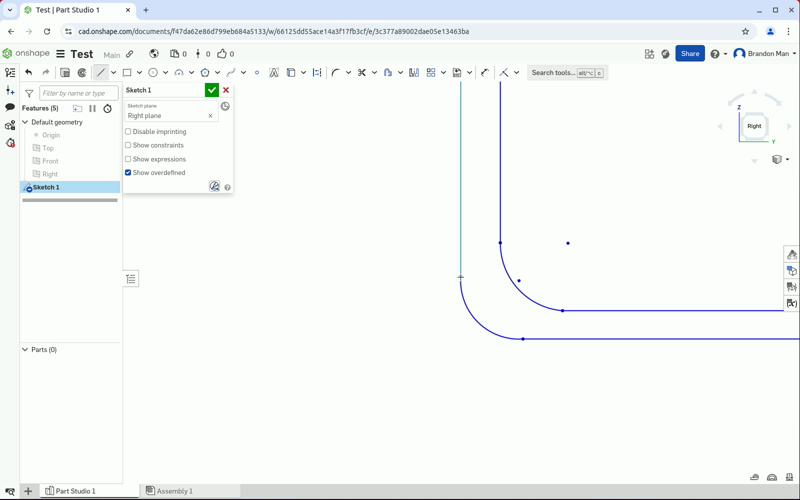
click(460, 276)
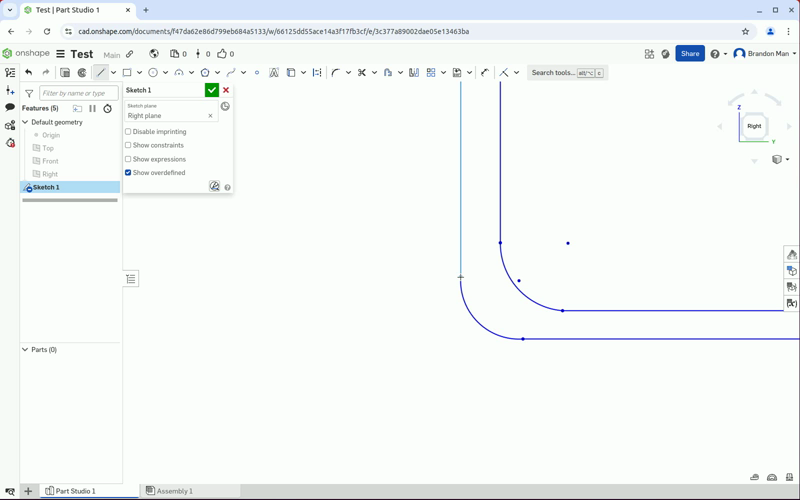
scroll(-6)
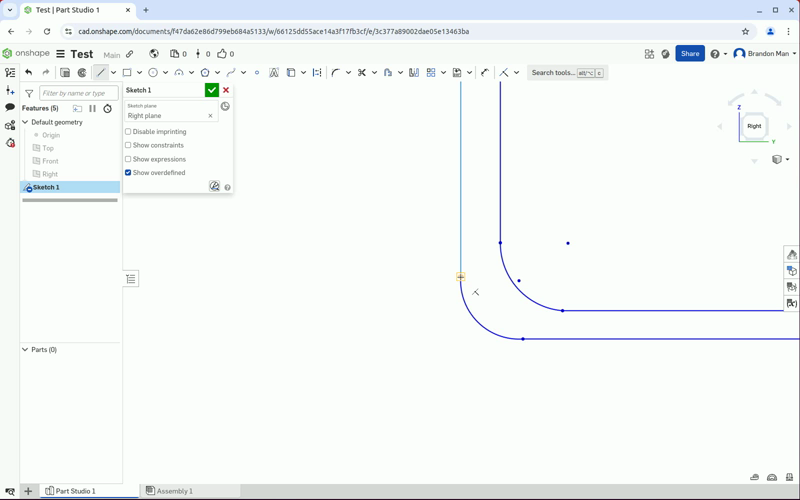
scroll(-6)
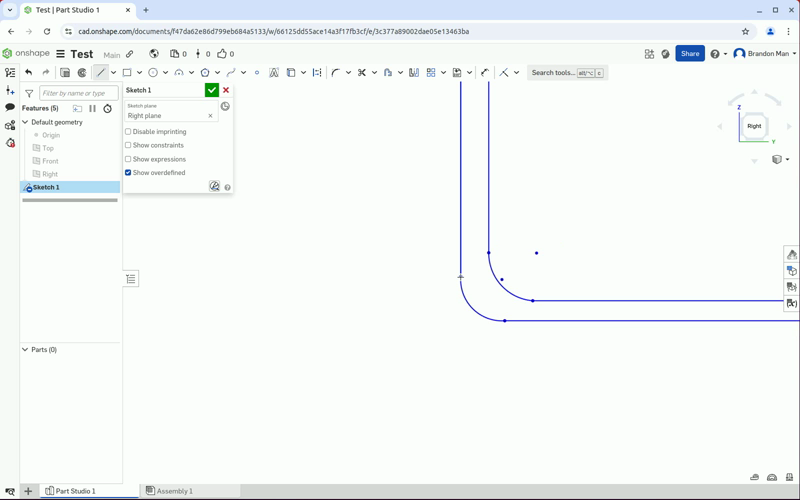
scroll(-6)
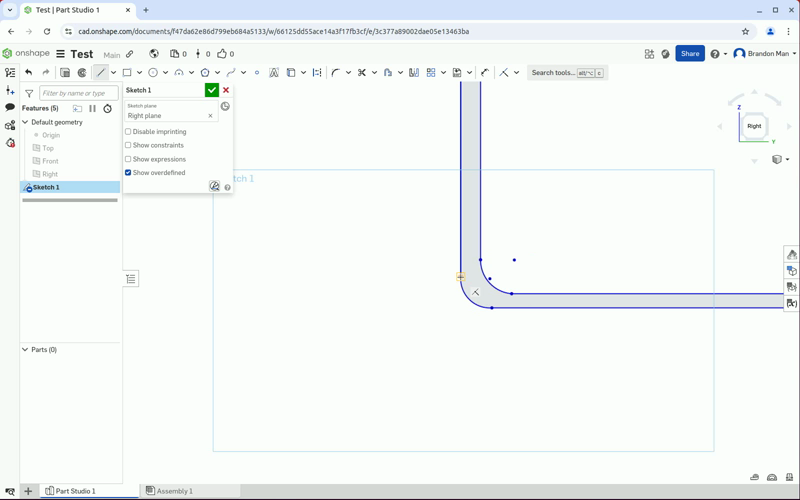
scroll(-6)
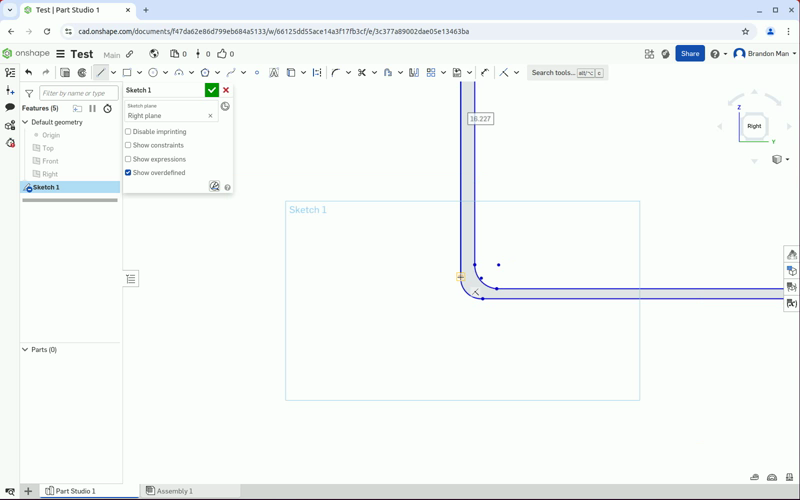
scroll(-6)
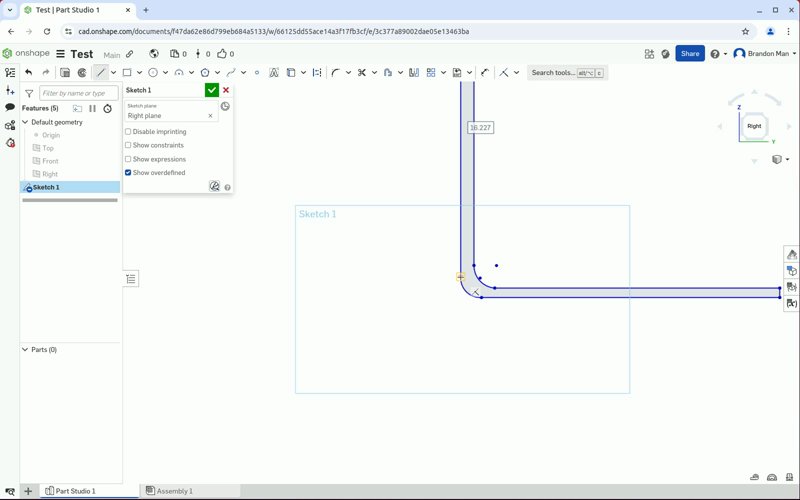
scroll(-6)
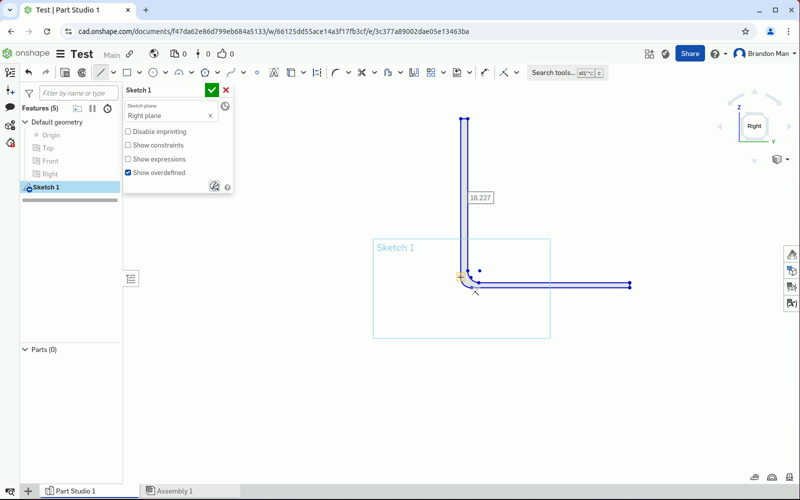
scroll(-6)
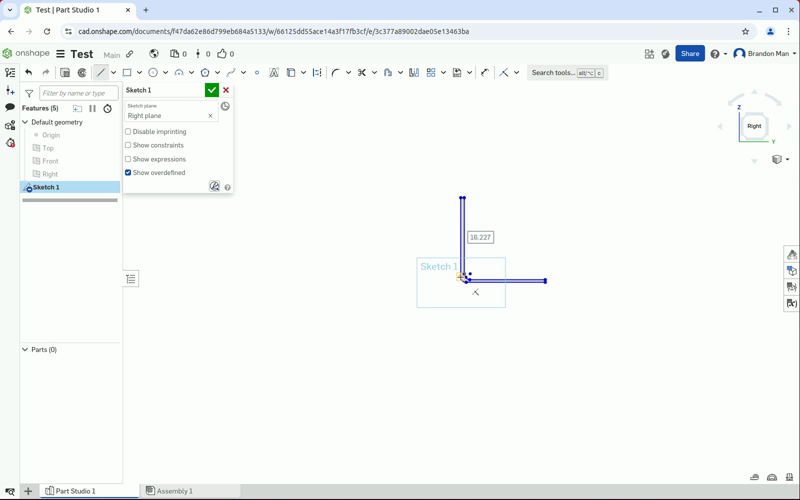
key(esc)
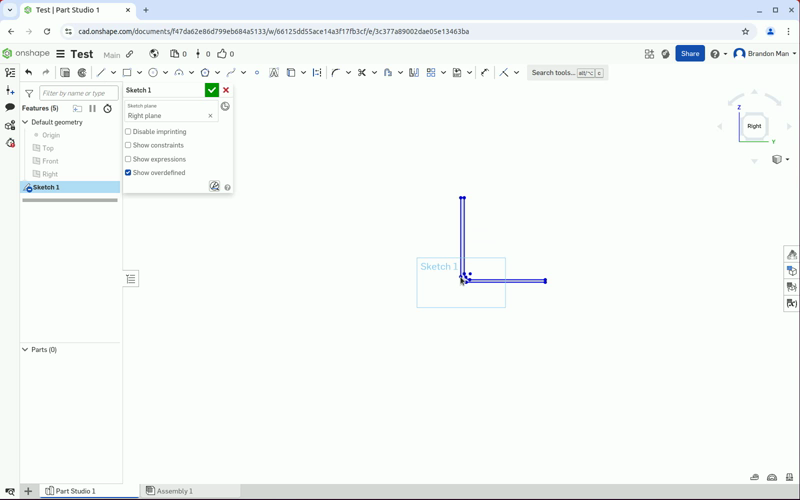
mouse_move(463, 219)
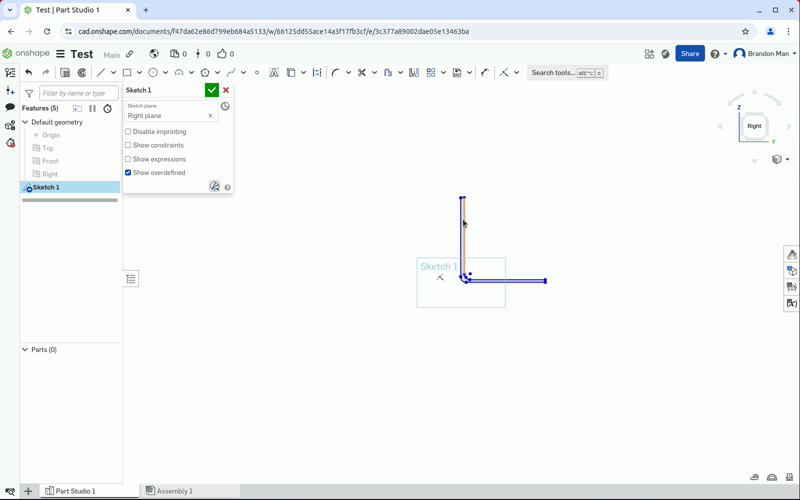
scroll(6)
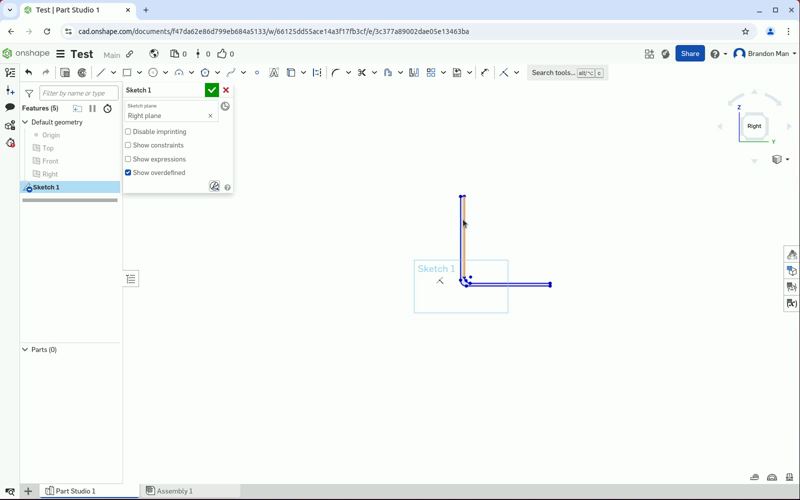
scroll(6)
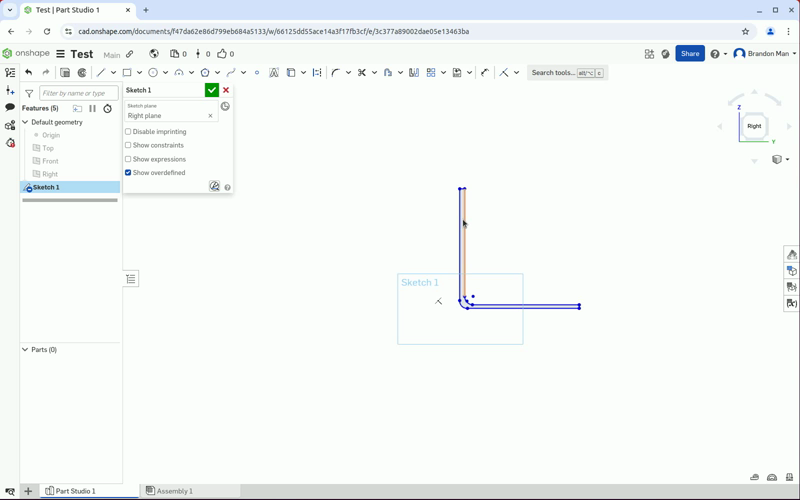
scroll(6)
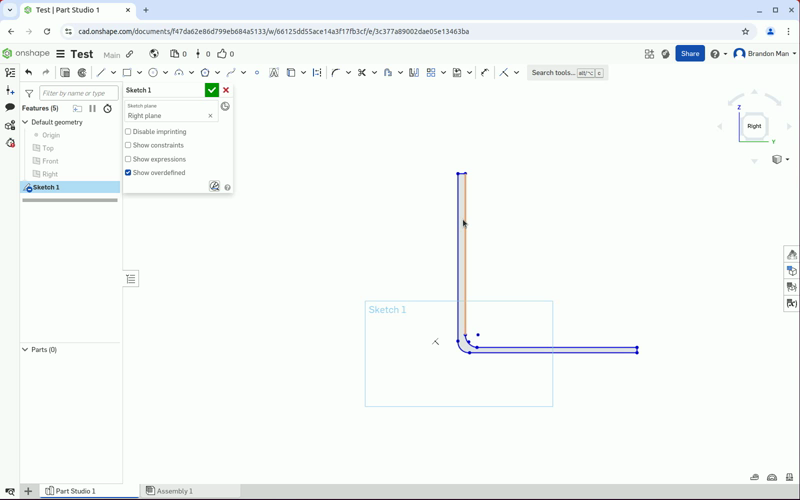
scroll(6)
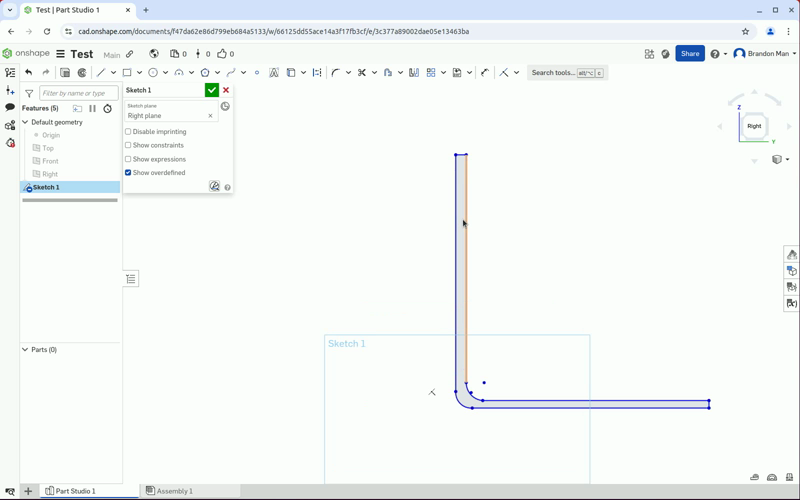
scroll(6)
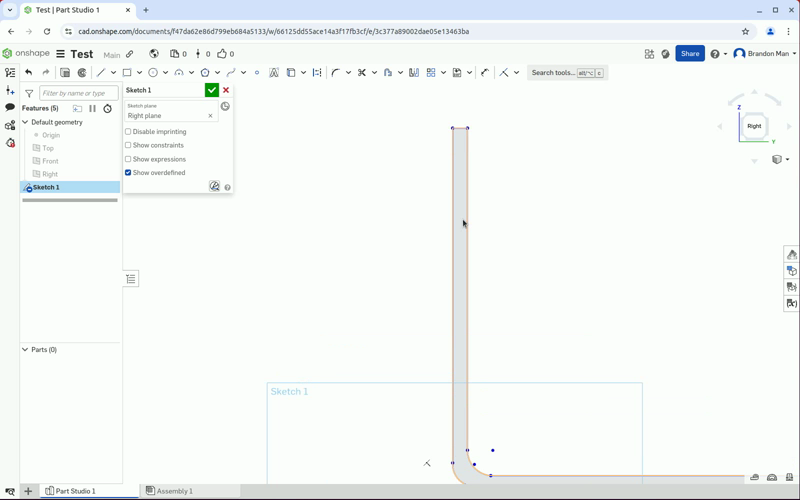
scroll(6)
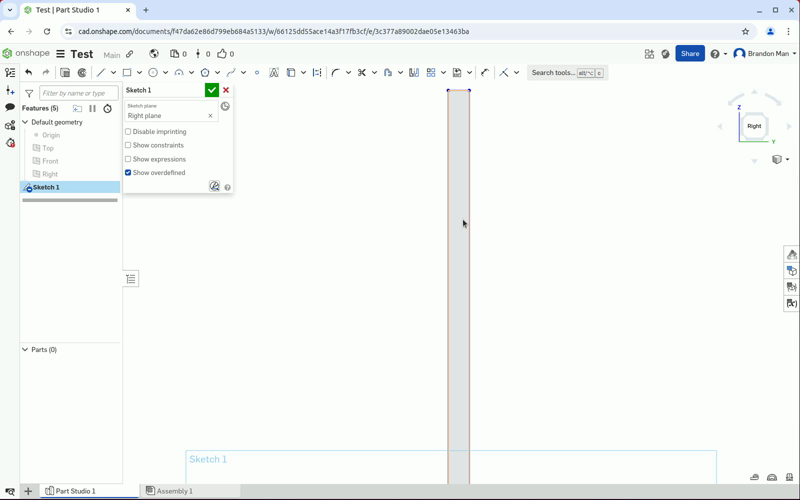
scroll(6)
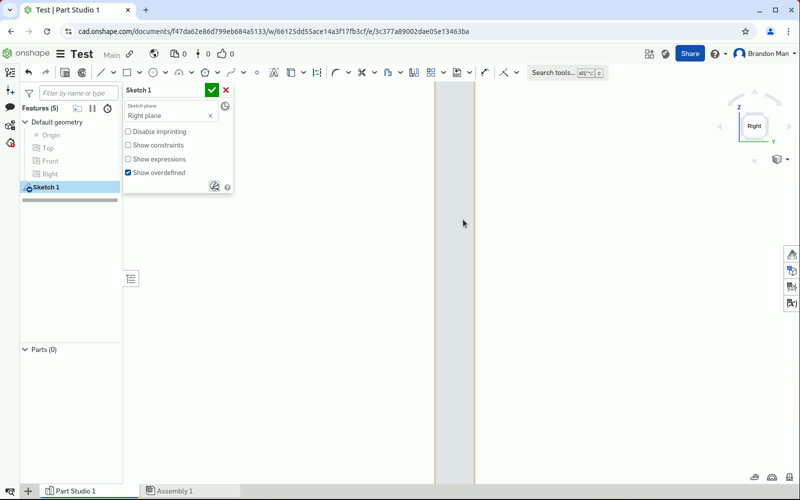
click(463, 219)
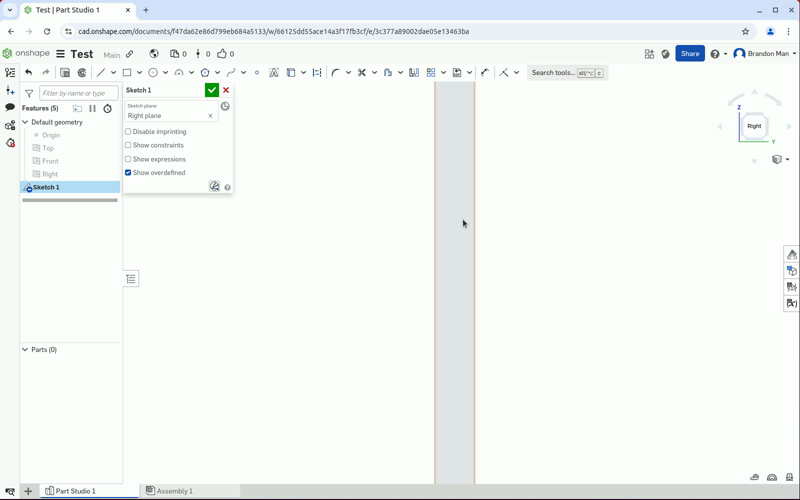
scroll(-6)
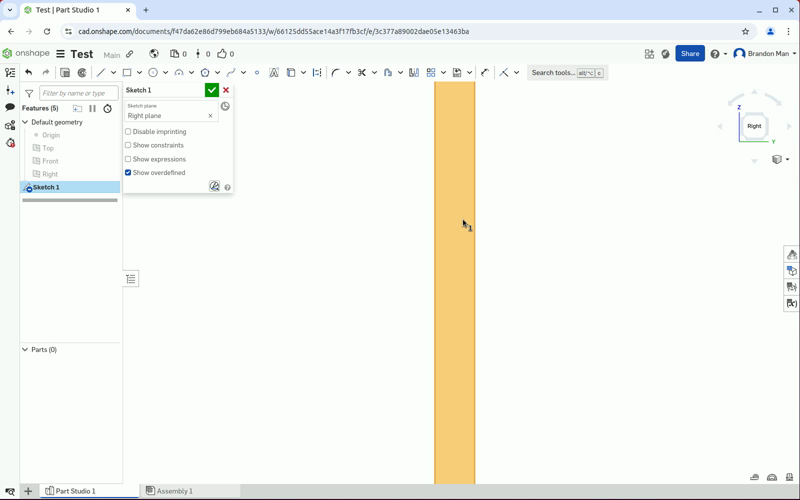
scroll(-6)
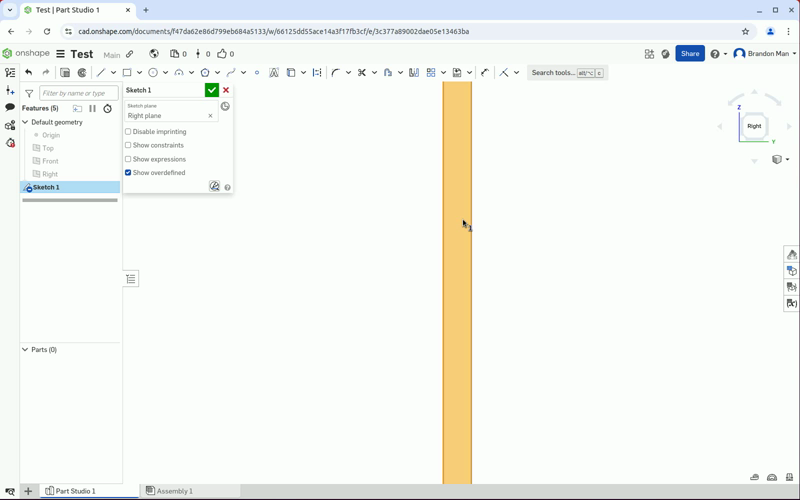
scroll(-6)
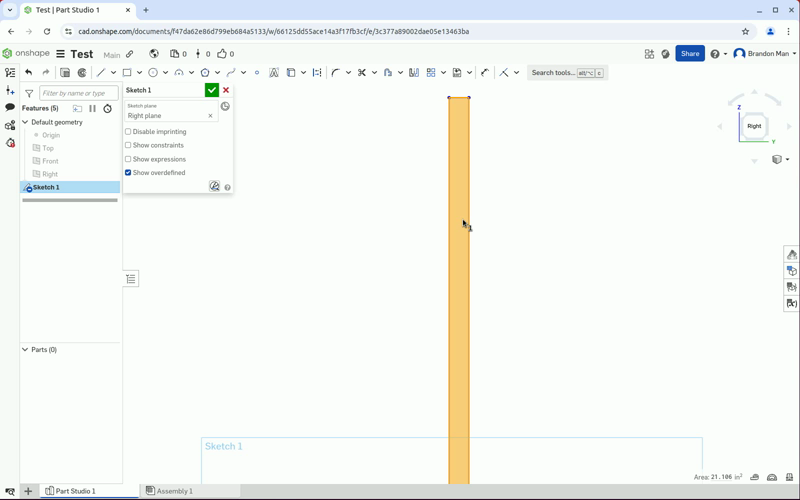
scroll(-6)
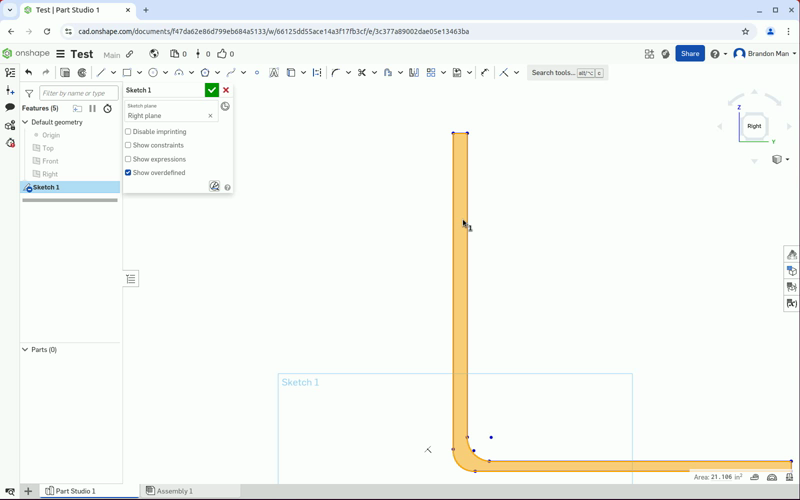
scroll(-6)
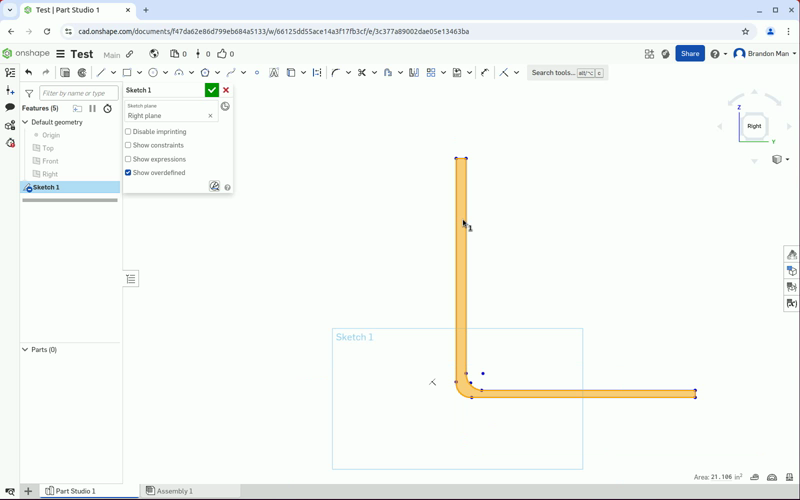
scroll(-6)
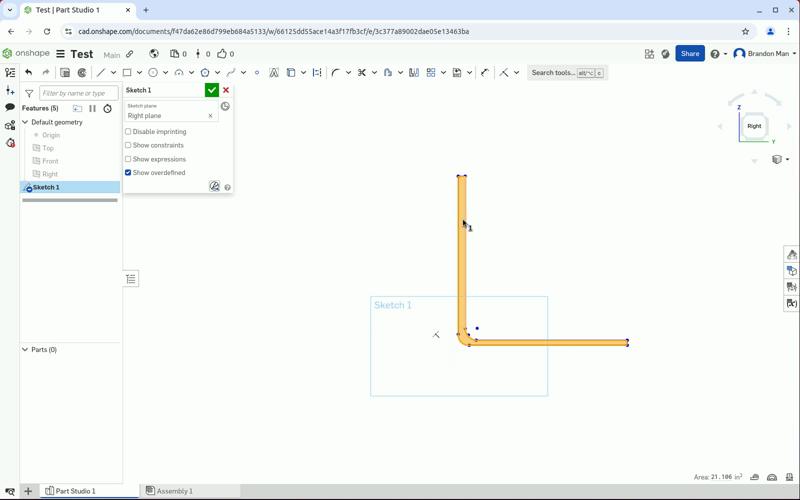
scroll(-6)
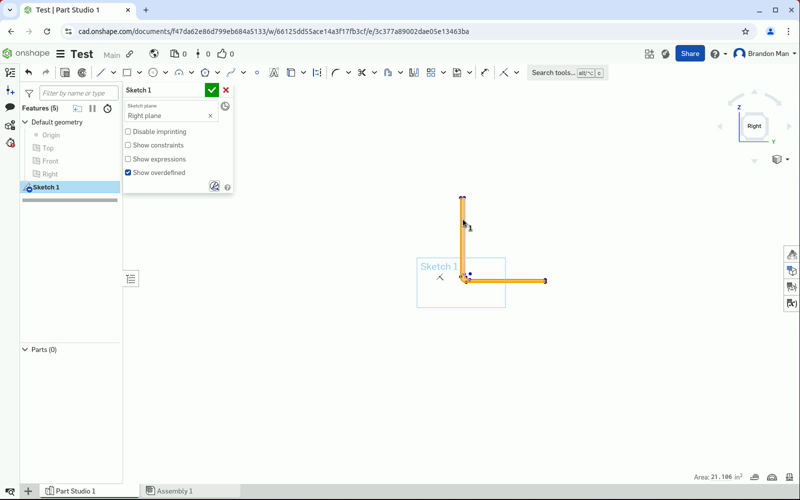
mouse_move(73, 352)
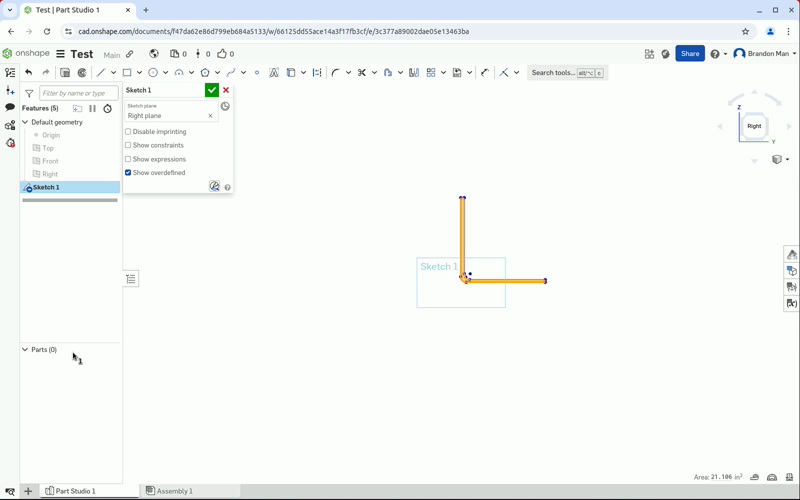
key(shift+y)
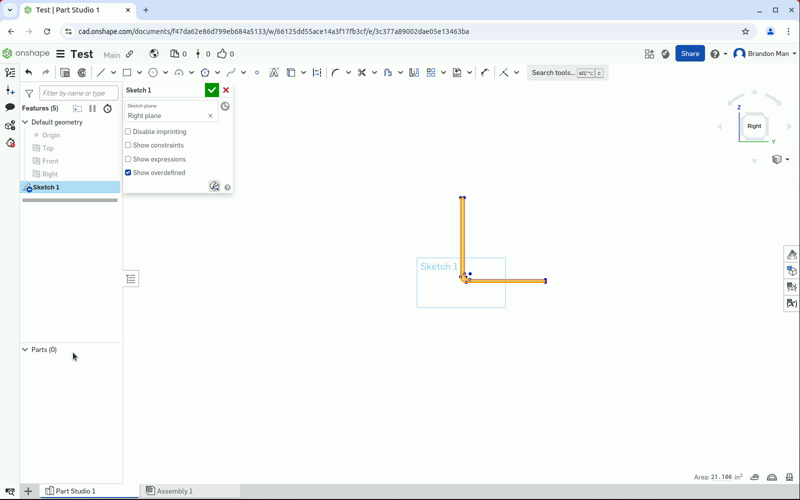
key(shift+e)
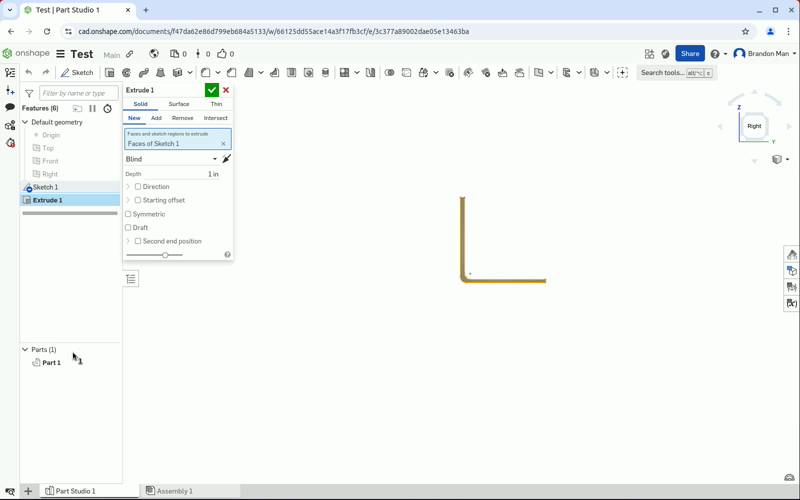
mouse_move(143, 106)
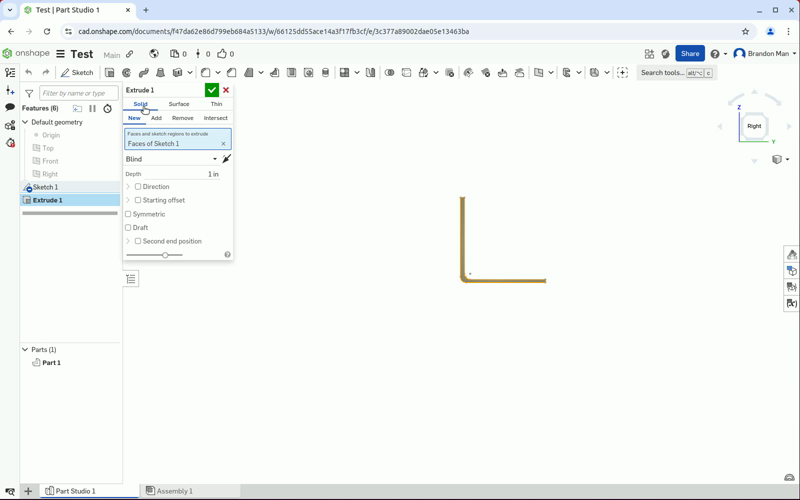
click(143, 106)
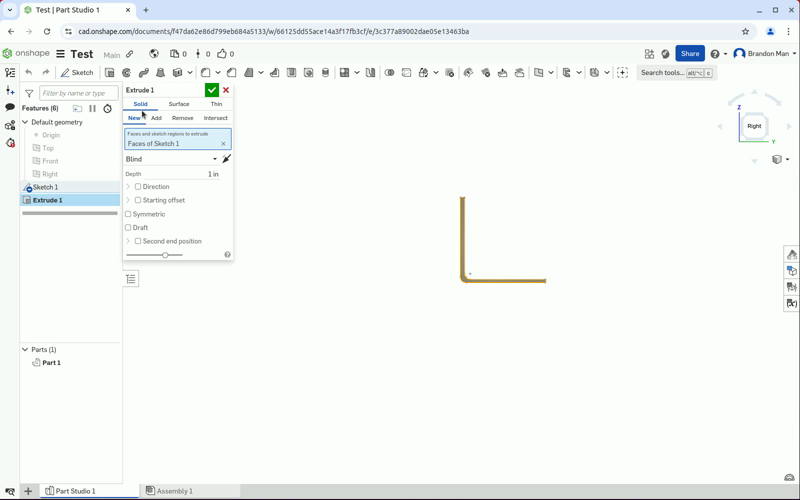
mouse_move(137, 120)
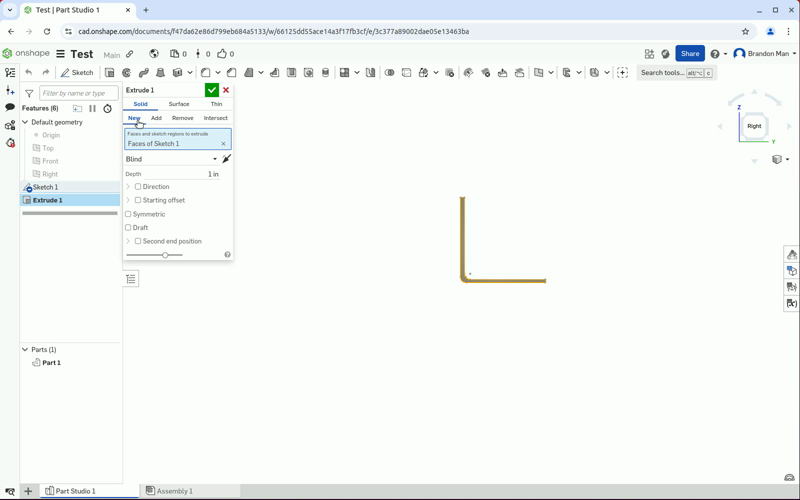
click(137, 120)
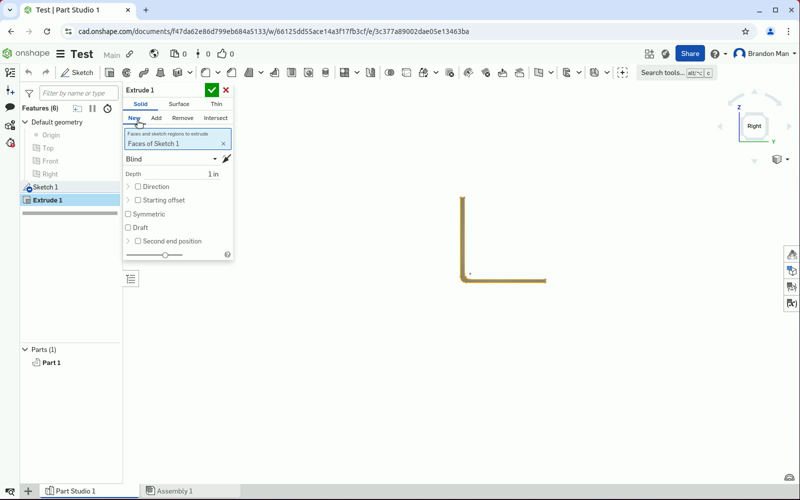
key(tab, 4)
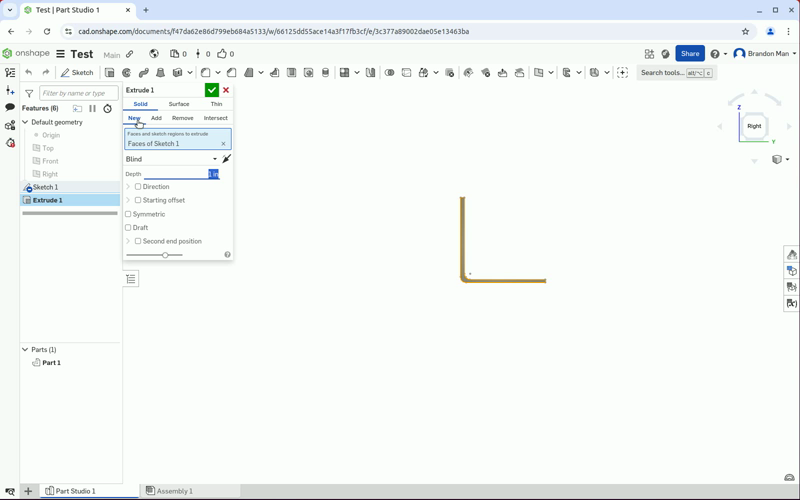
text(46.216)
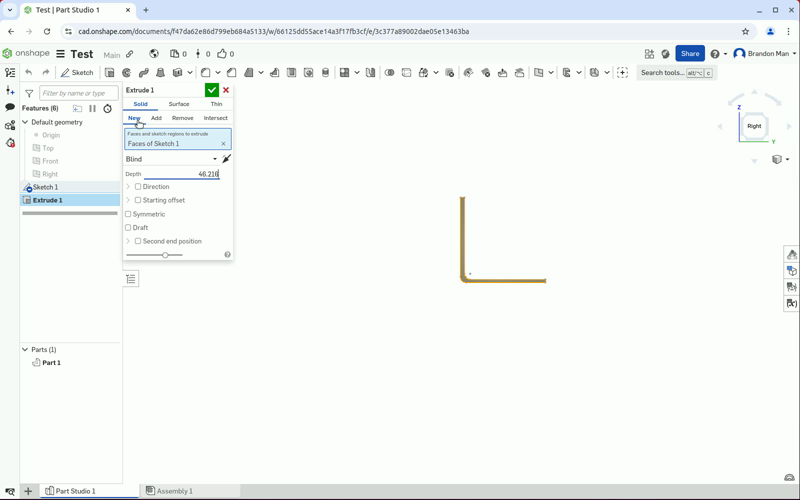
key(tab, 3)
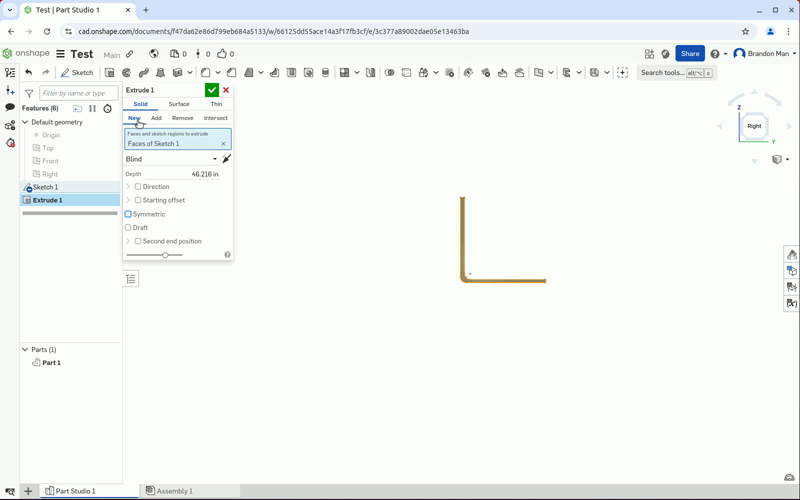
key(space)
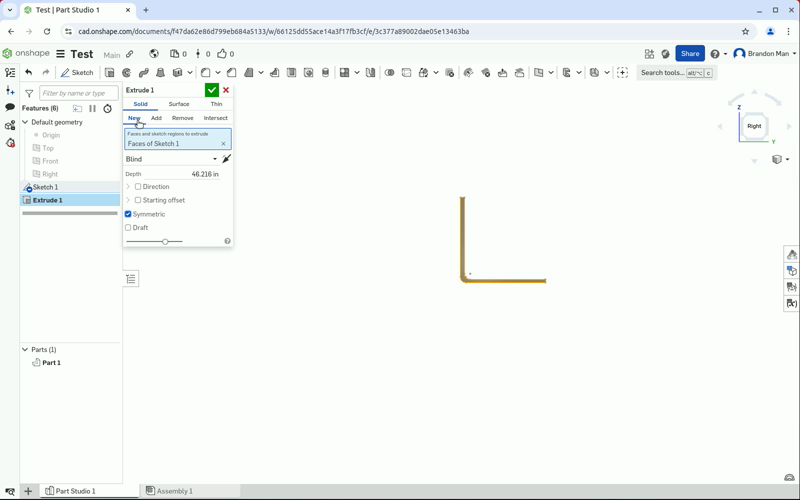
key(enter)
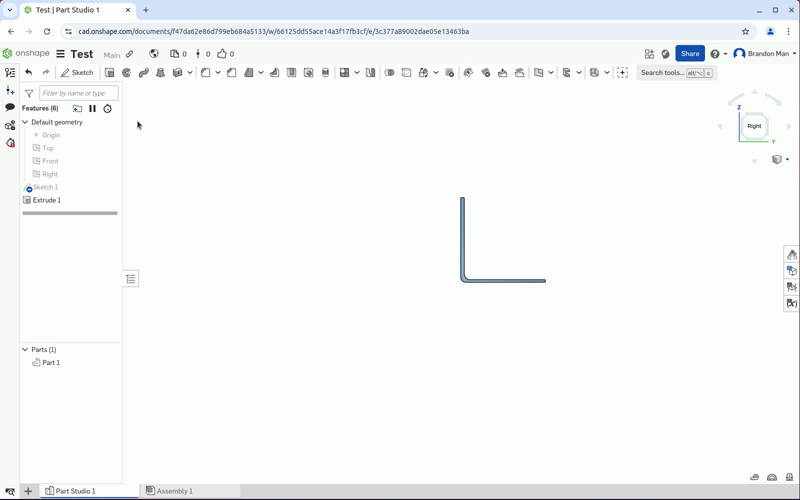
key(shift+h)
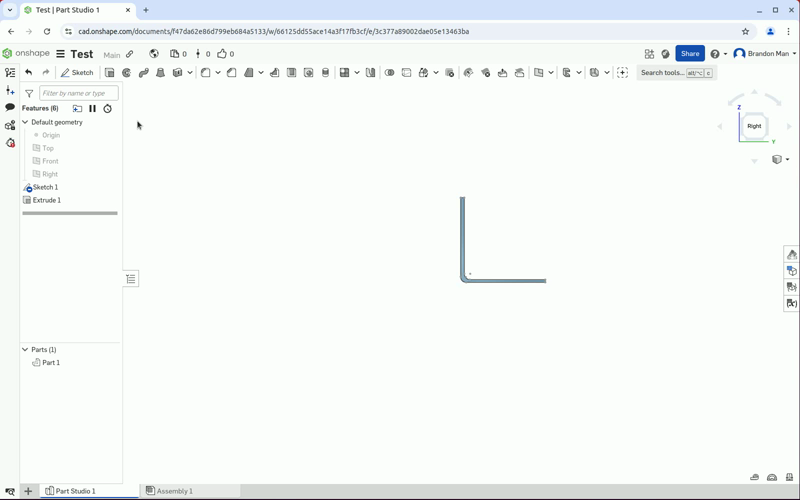
key(shift+h)
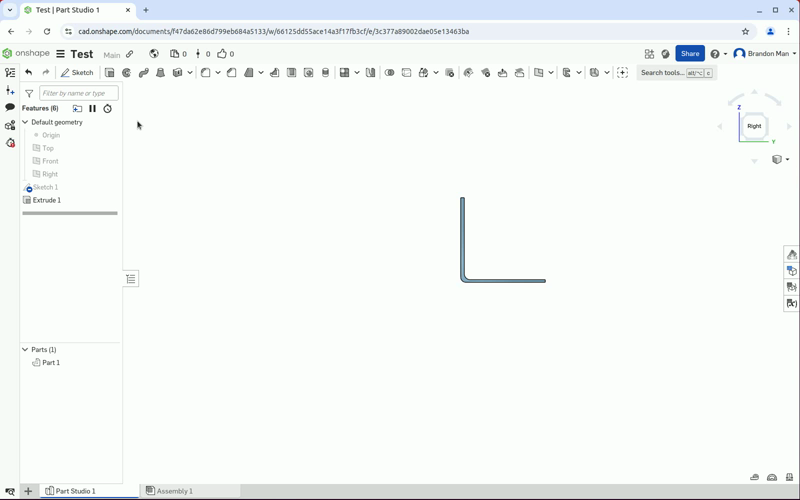
mouse_move(73, 189)
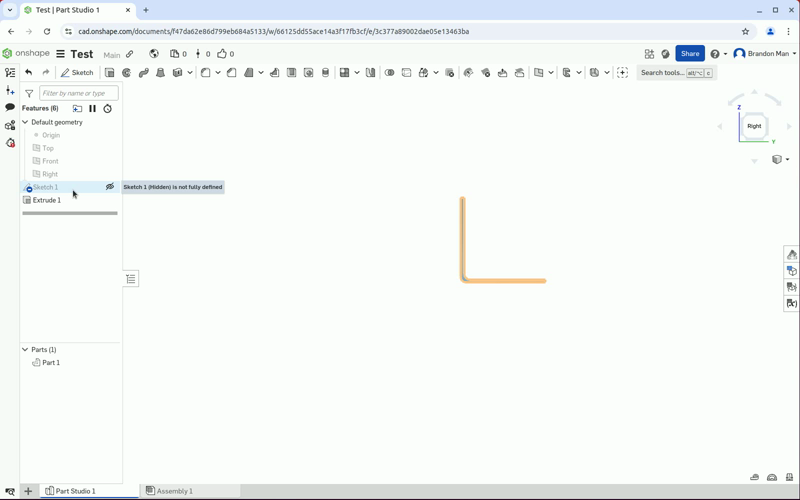
click(73, 189)
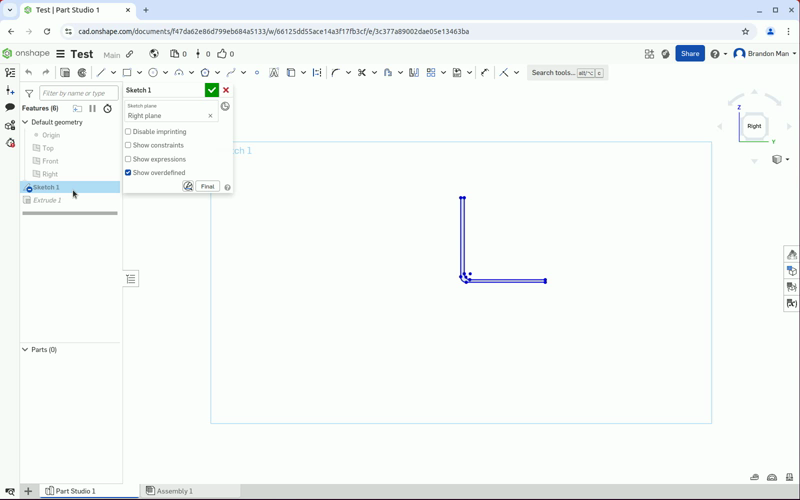
mouse_move(229, 92)
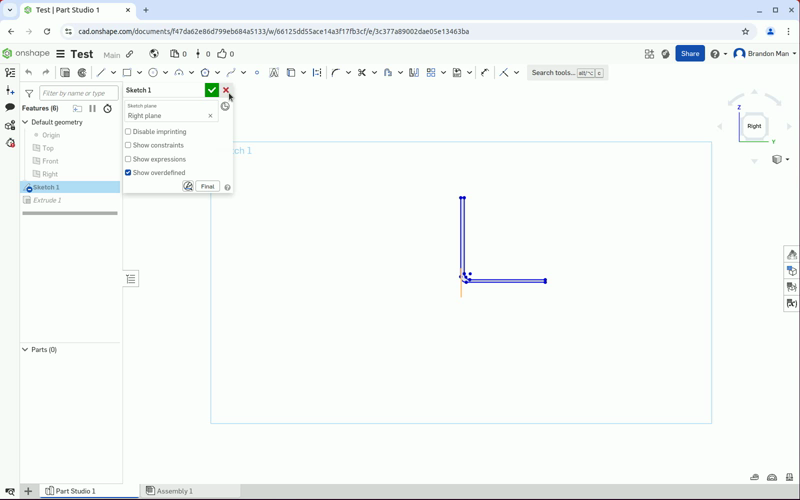
click(229, 92)
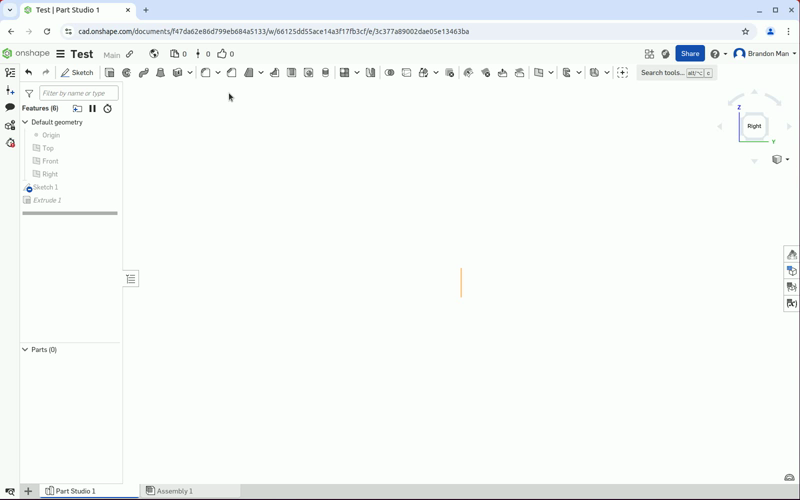
mouse_move(73, 352)
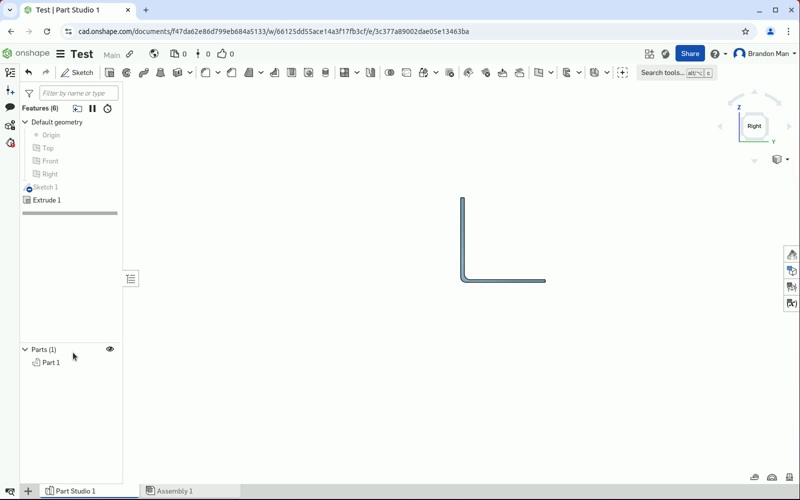
key(y)
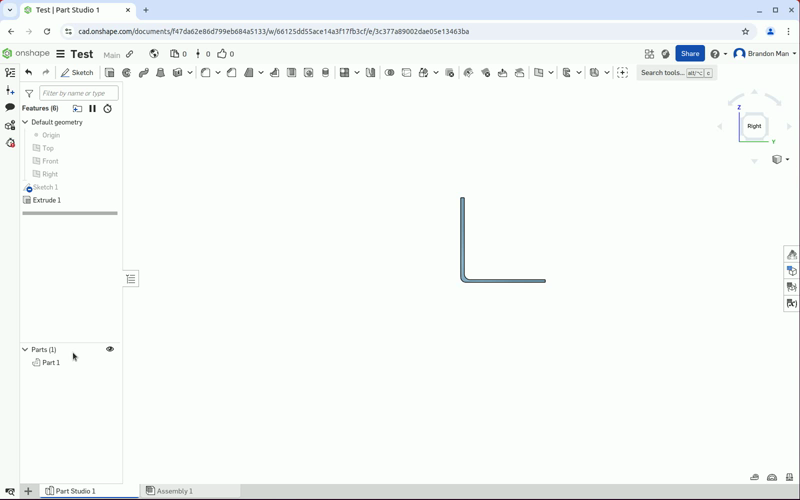
key(shift+p)
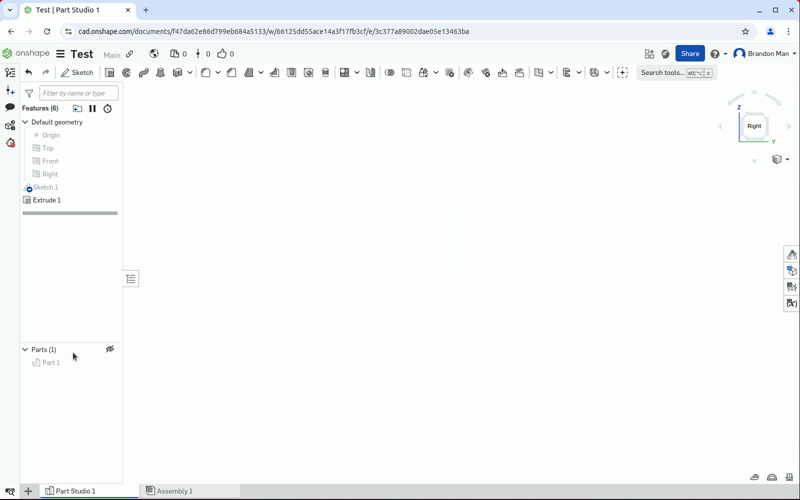
key(space)
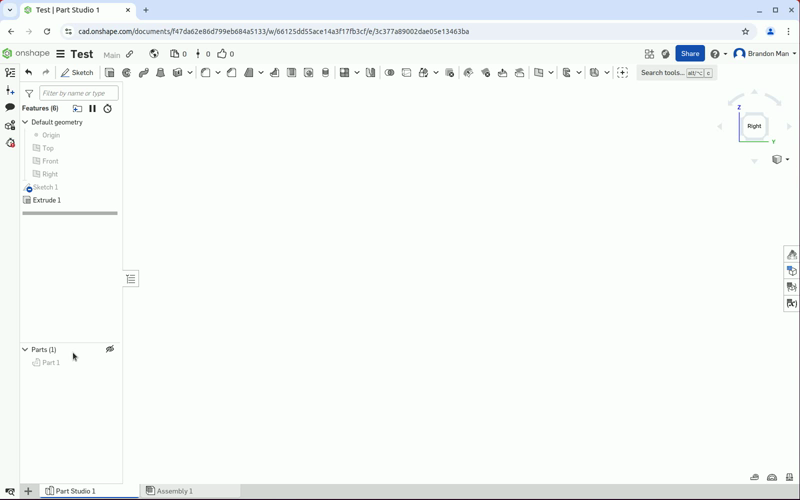
key_down(shift)
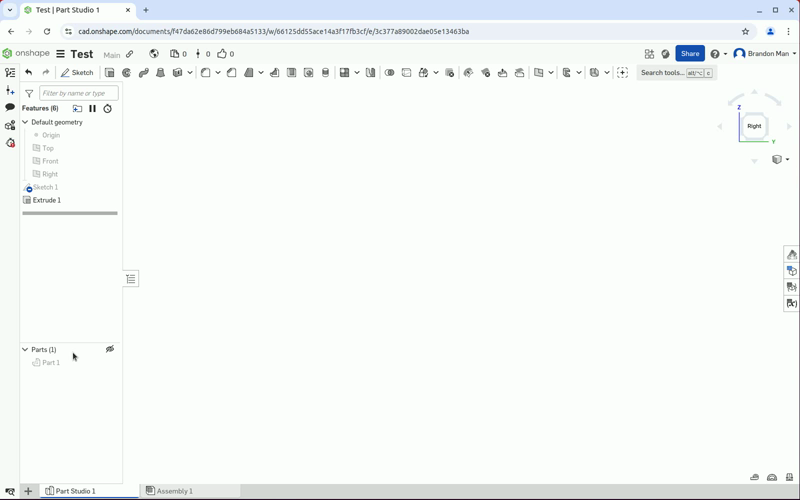
key(right)
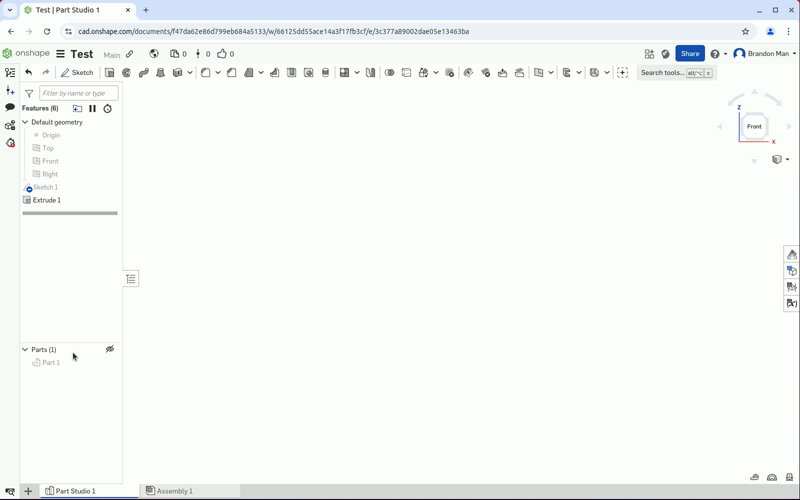
key_up(shift)
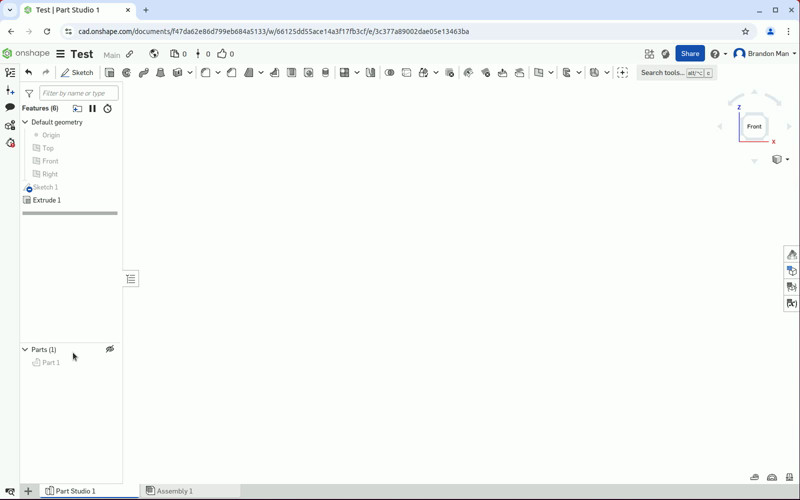
key(space)
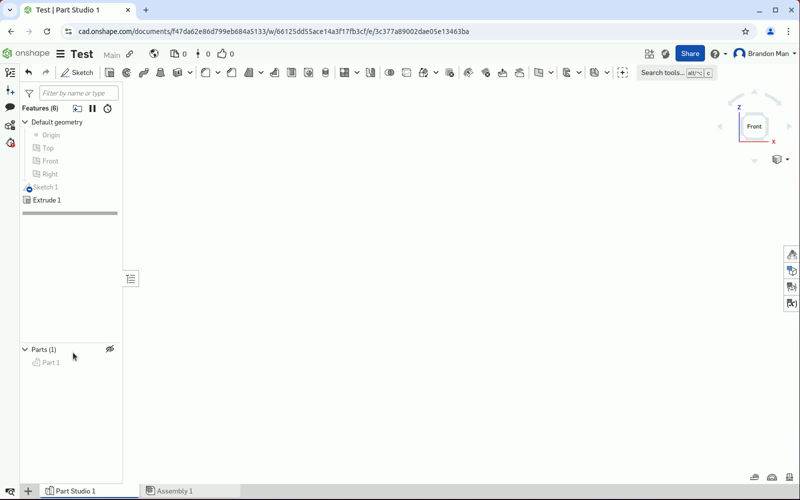
key_down(shift)
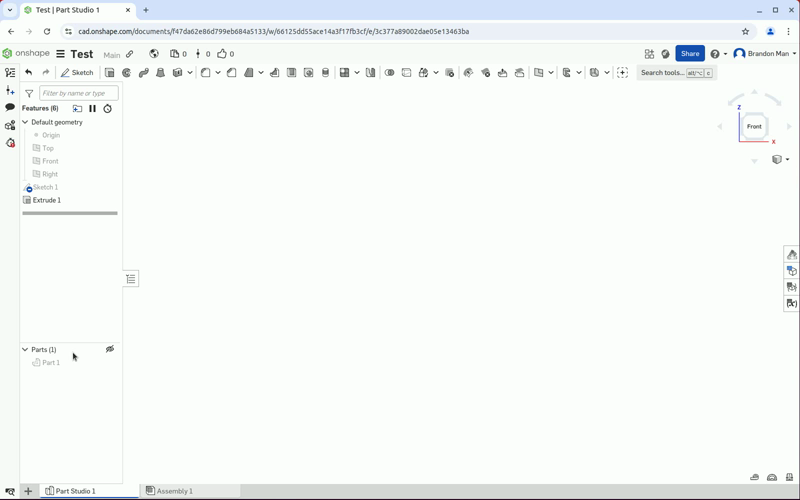
key(down)
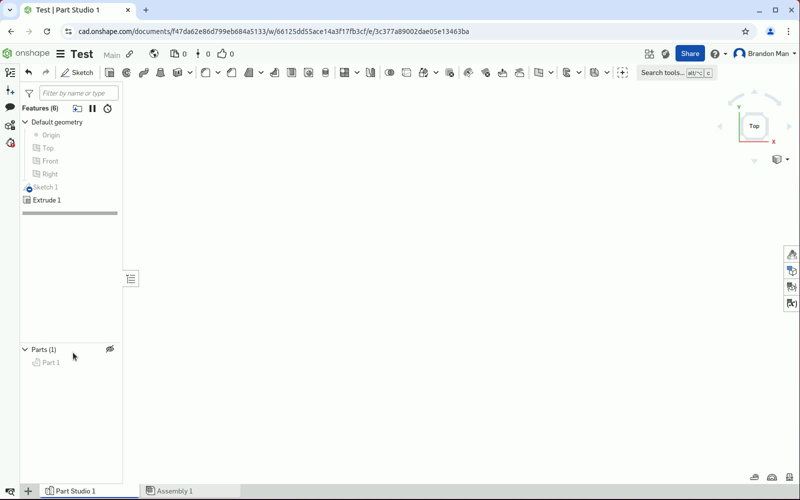
key_up(shift)
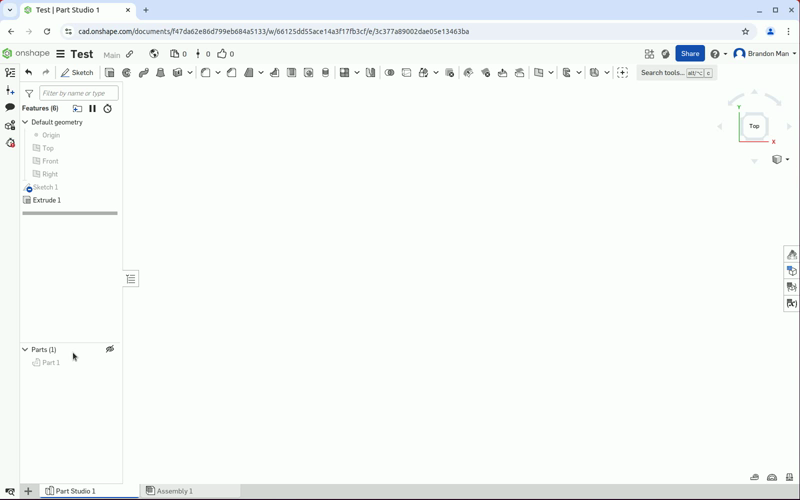
mouse_move(73, 352)
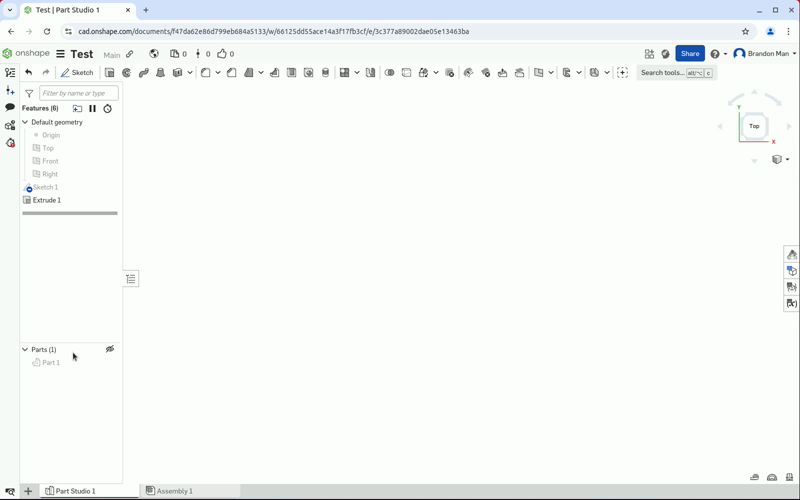
key(shift+y)
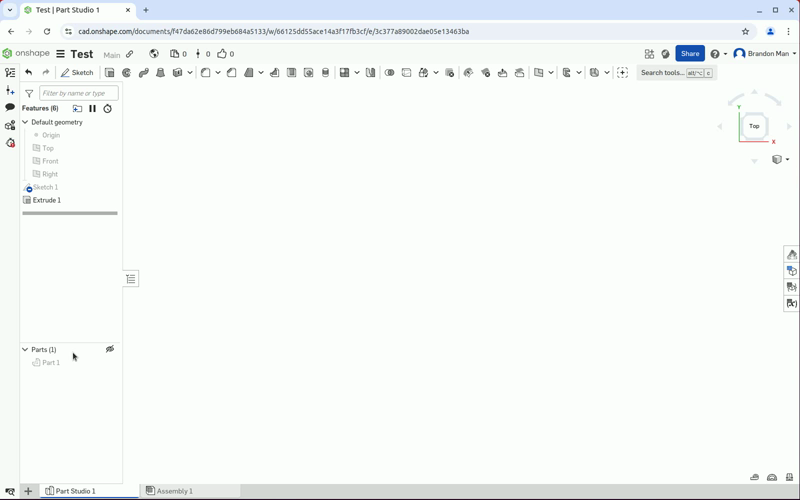
key(shift+s)
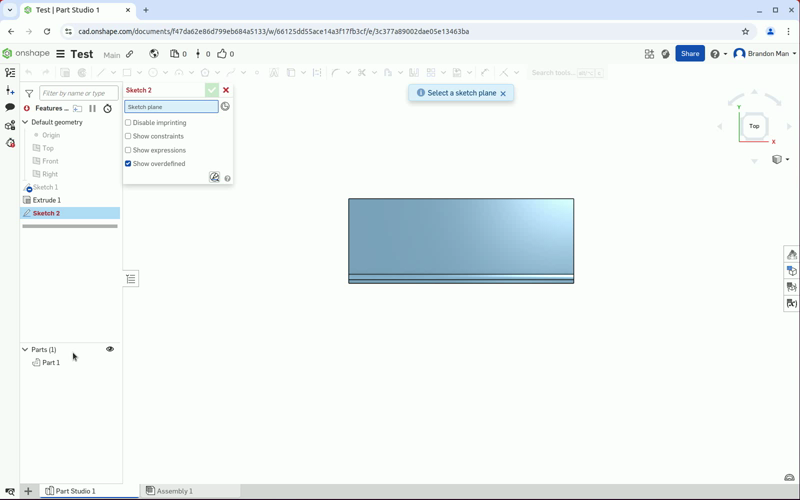
mouse_move(73, 150)
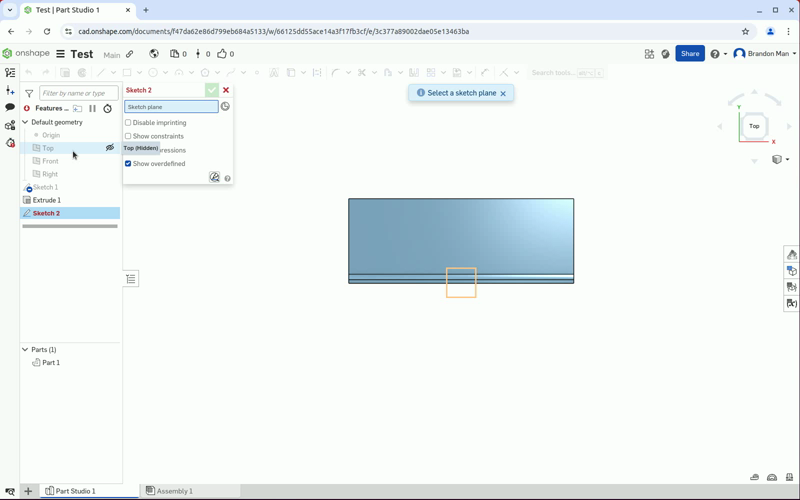
click(73, 150)
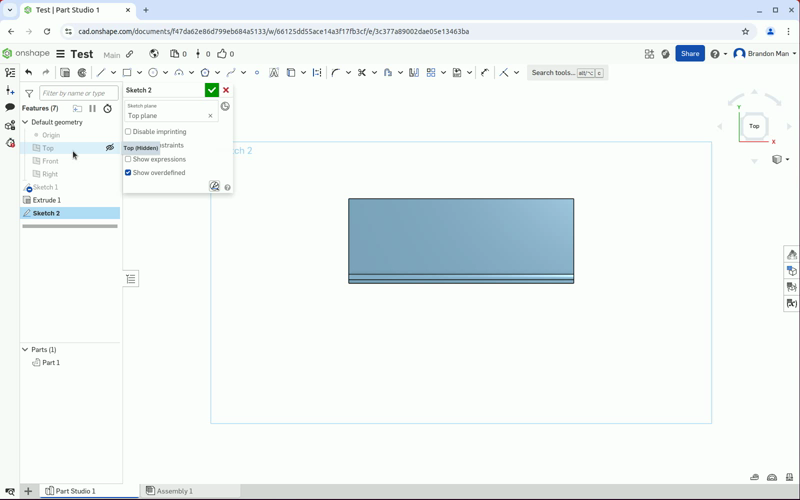
mouse_move(73, 352)
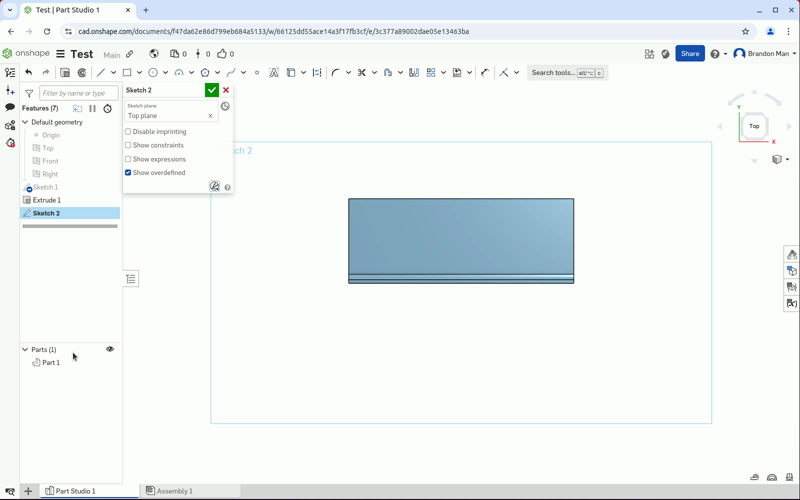
key(y)
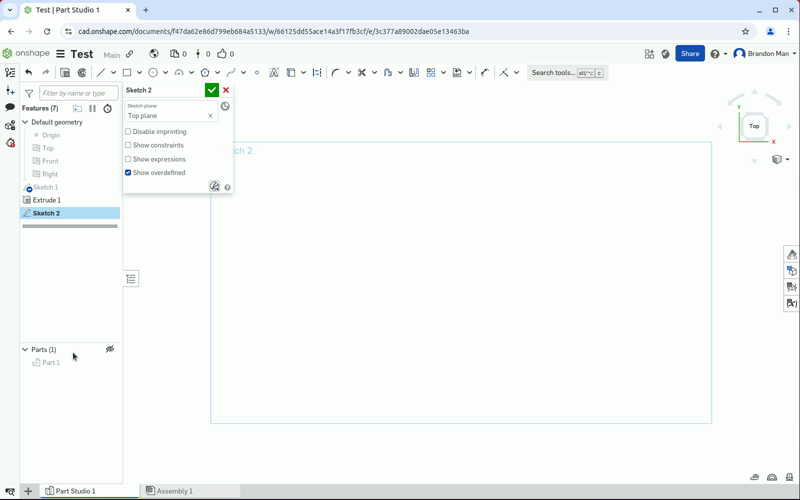
key(c)
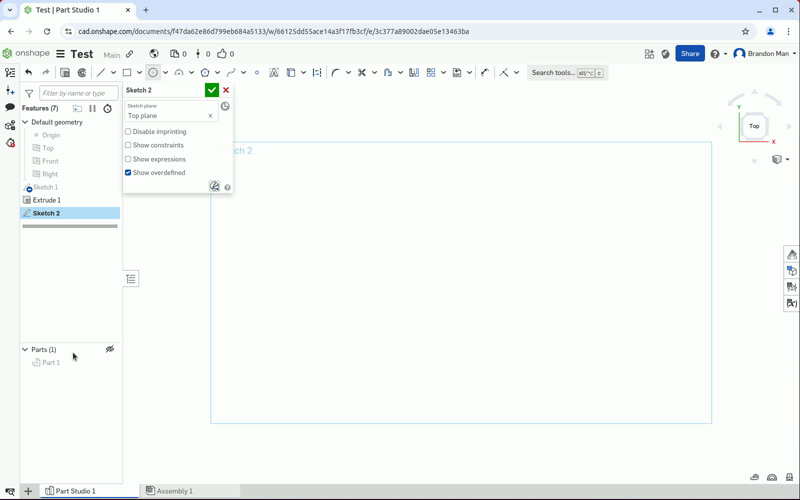
key_down(shift)
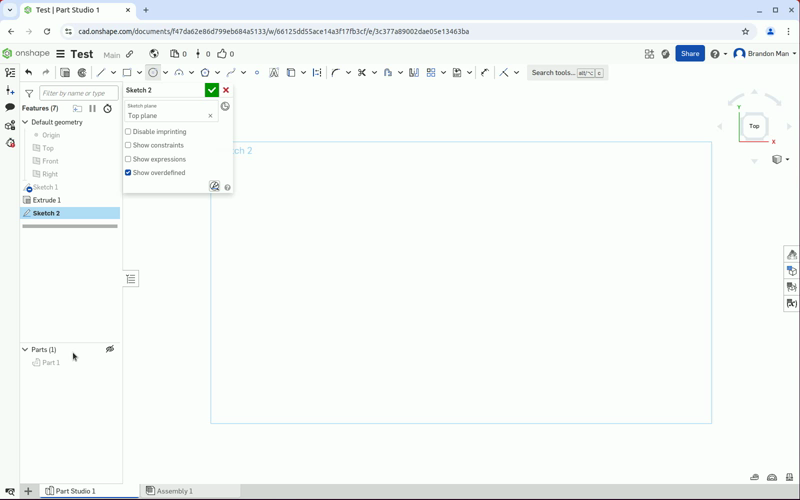
mouse_move(540, 257)
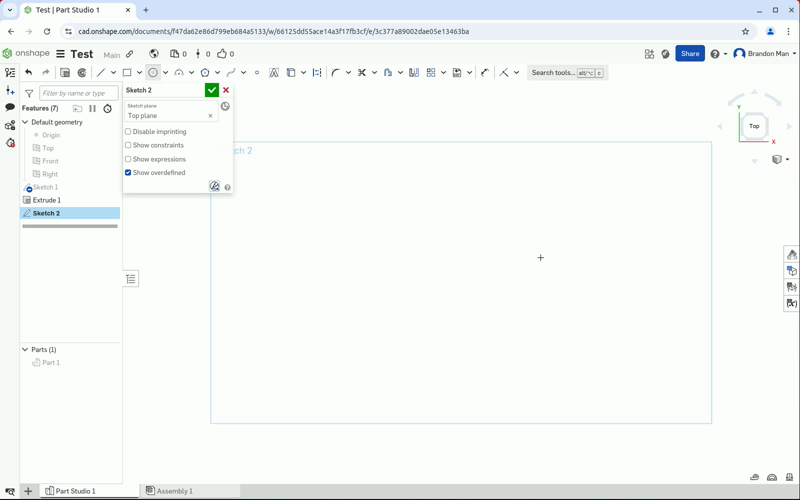
click(540, 257)
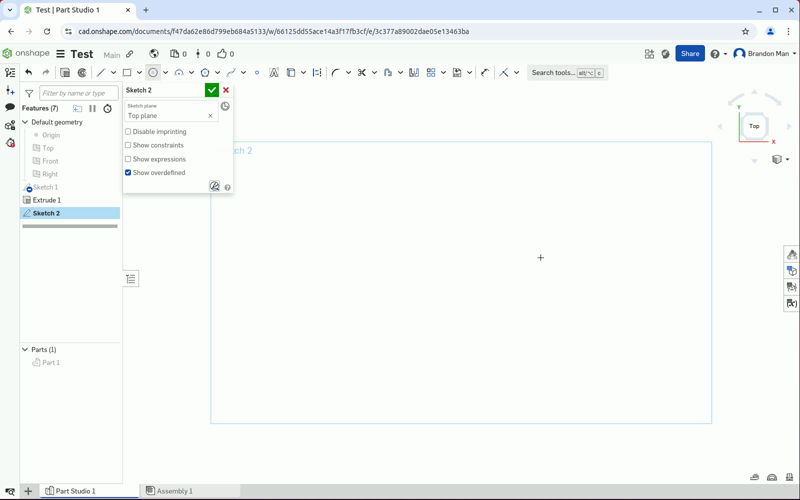
key_up(shift)
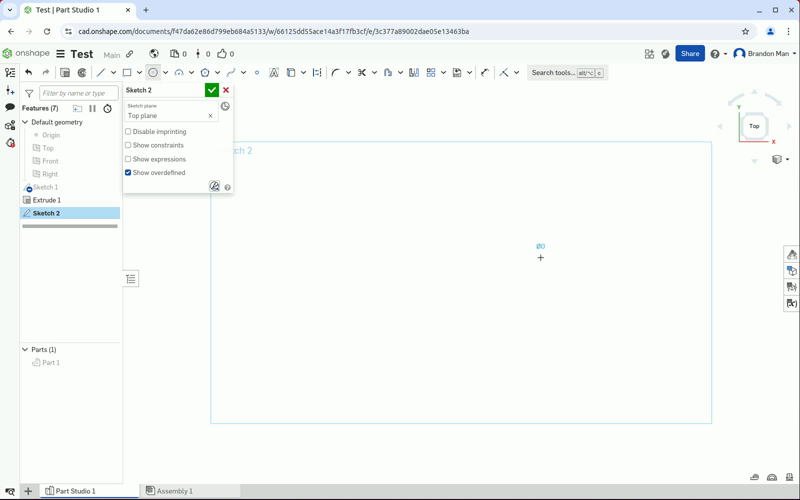
mouse_move(546, 257)
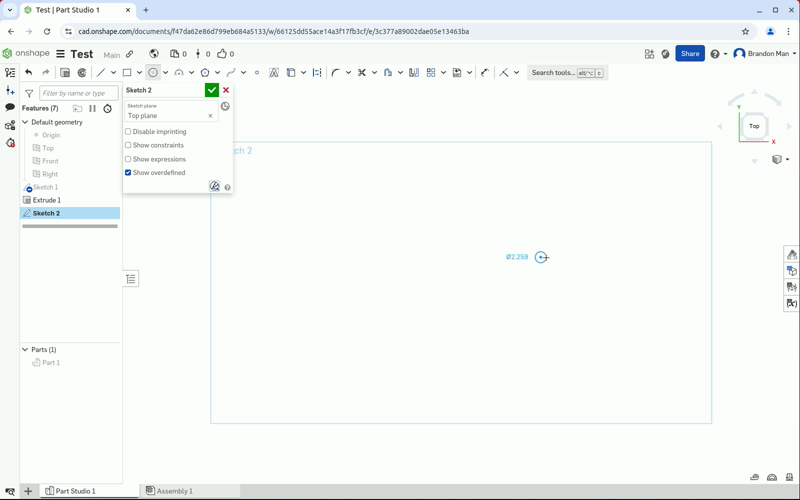
click(546, 257)
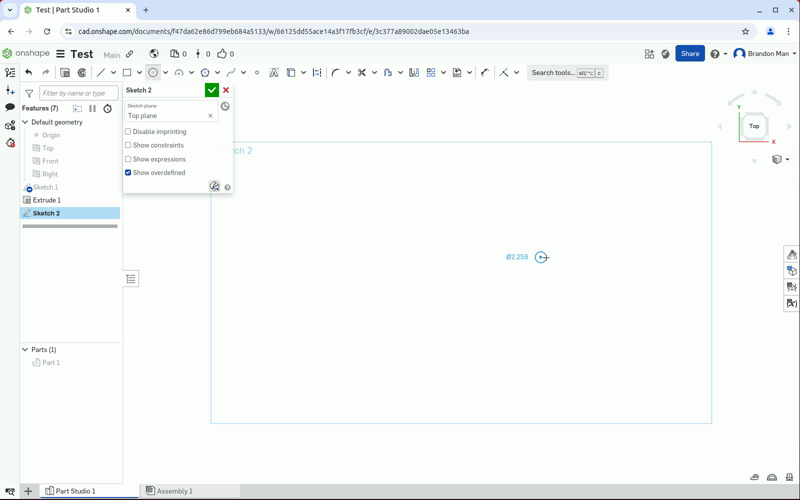
key(esc)
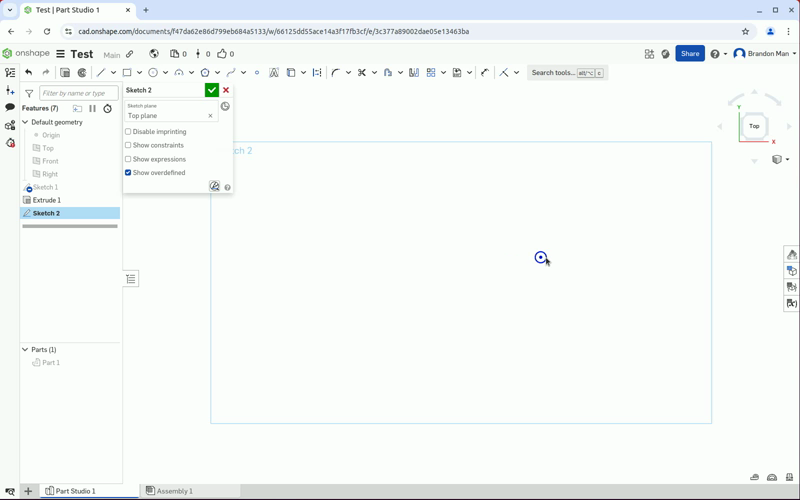
mouse_move(540, 252)
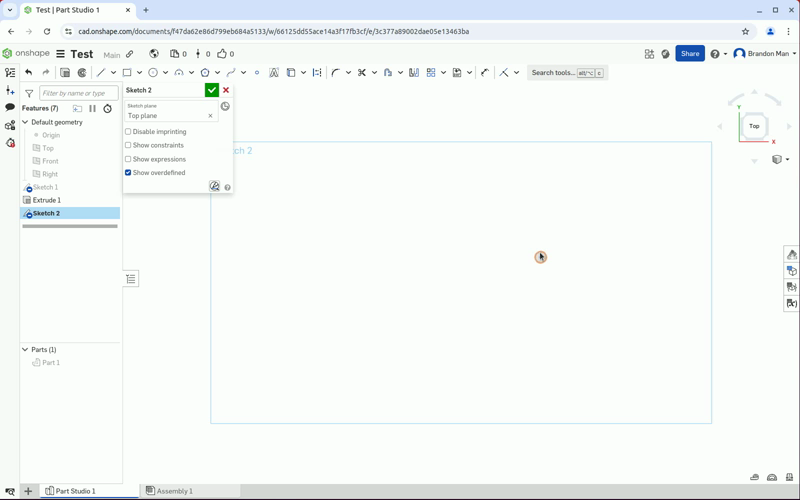
scroll(6)
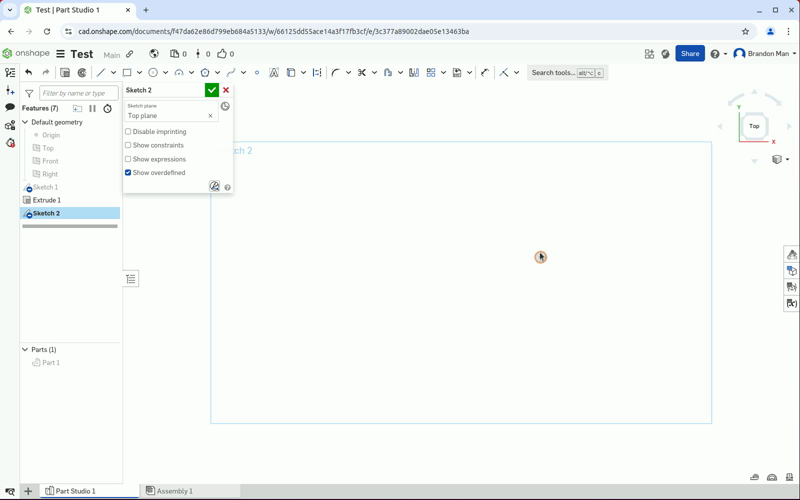
scroll(6)
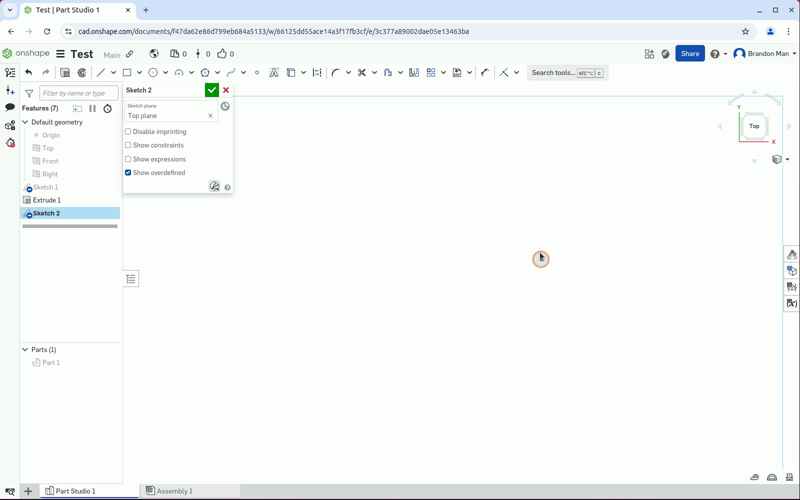
scroll(6)
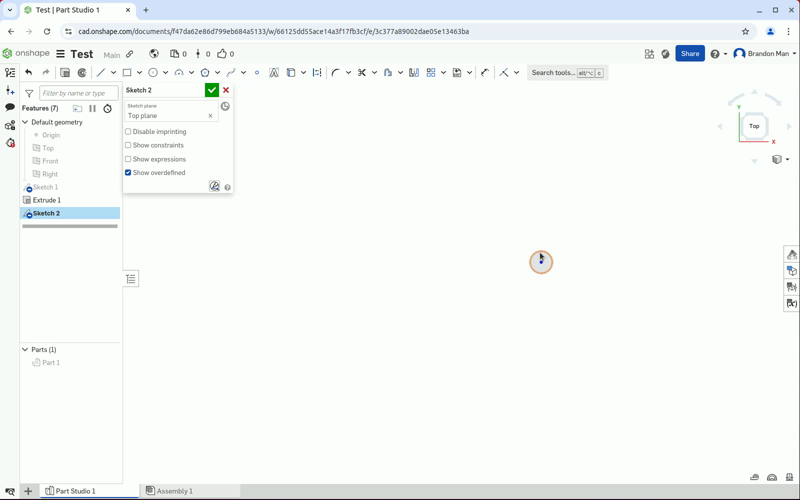
scroll(6)
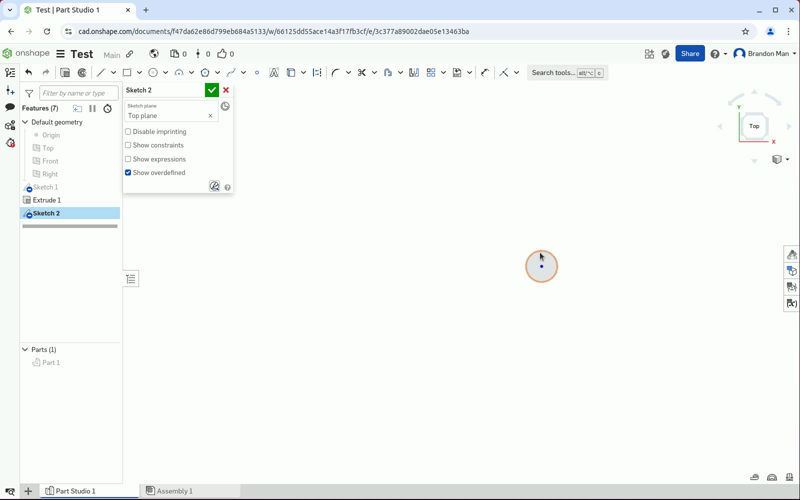
scroll(6)
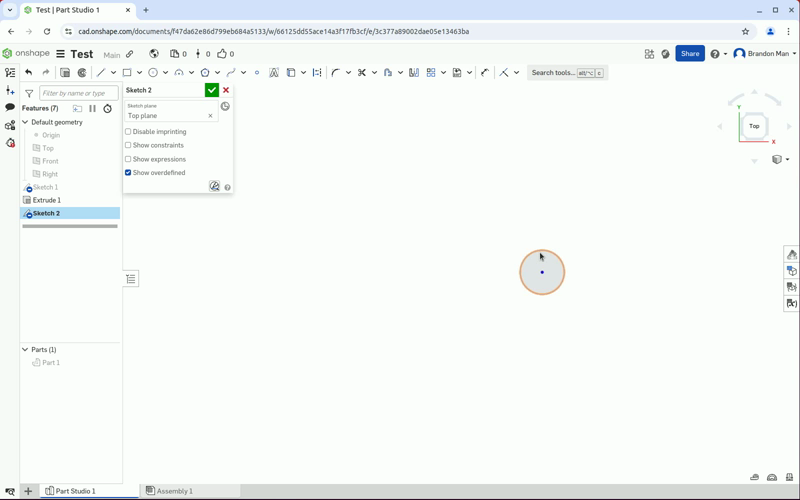
scroll(6)
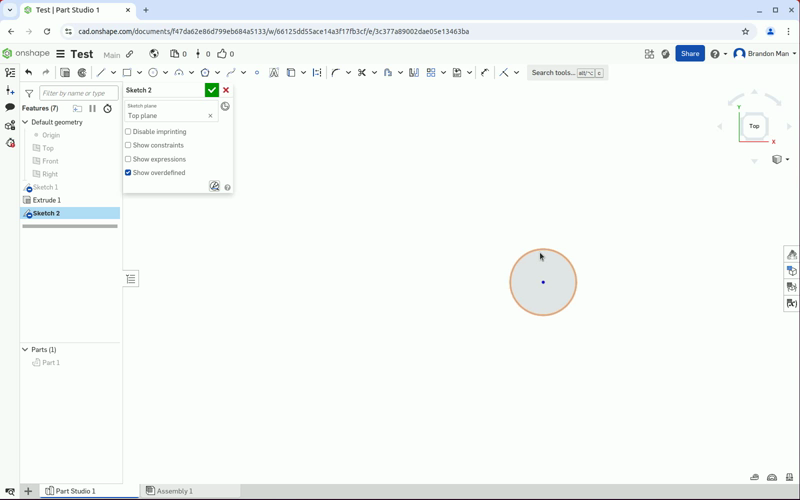
scroll(6)
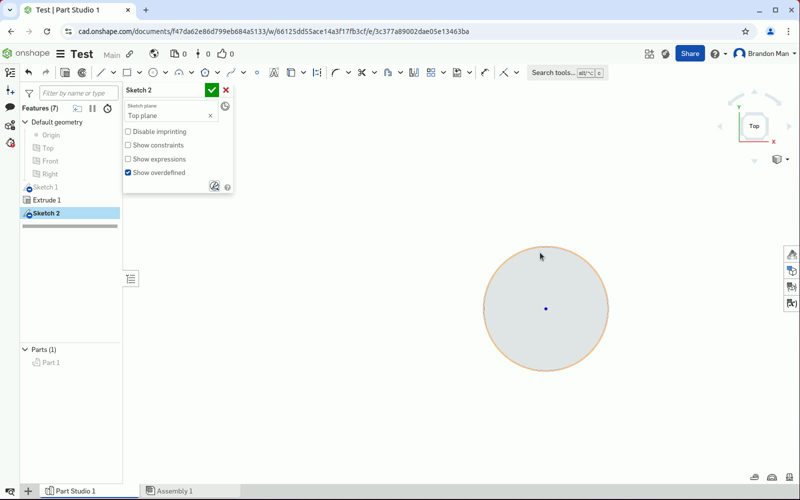
click(540, 252)
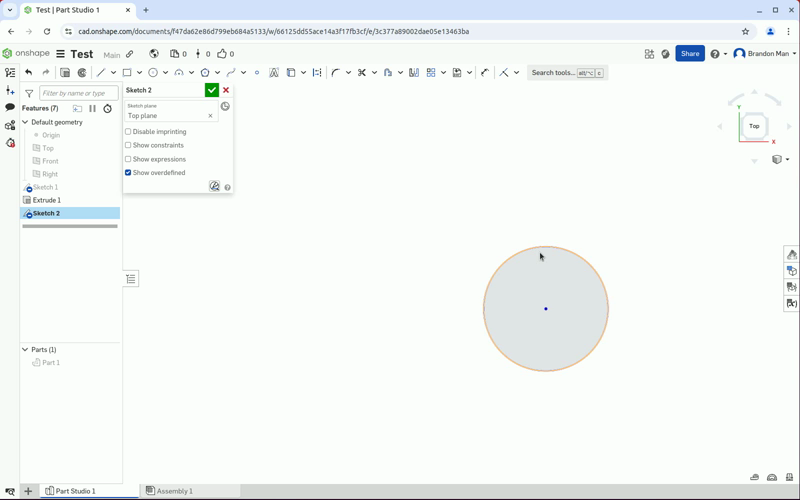
scroll(-6)
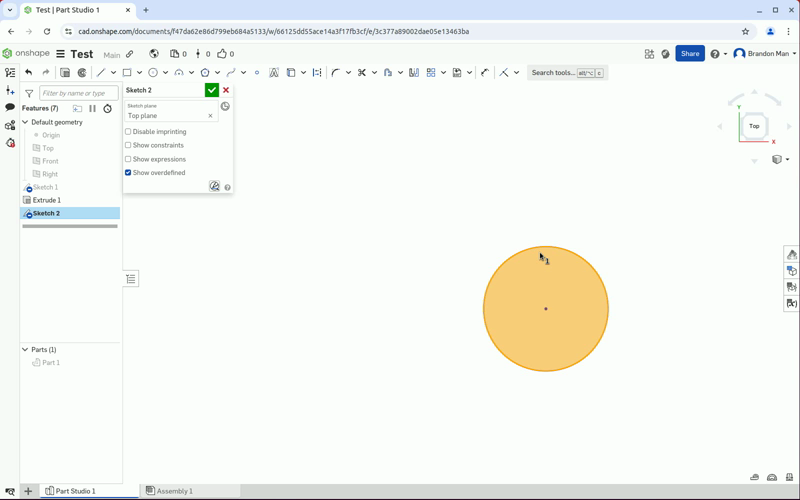
scroll(-6)
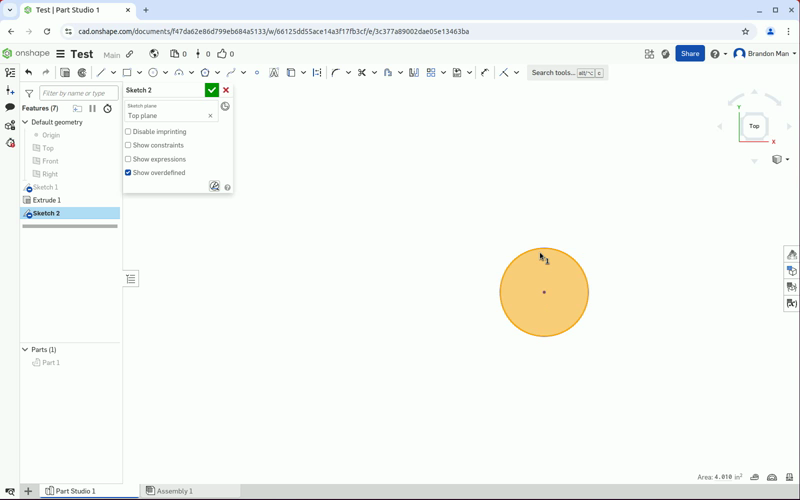
scroll(-6)
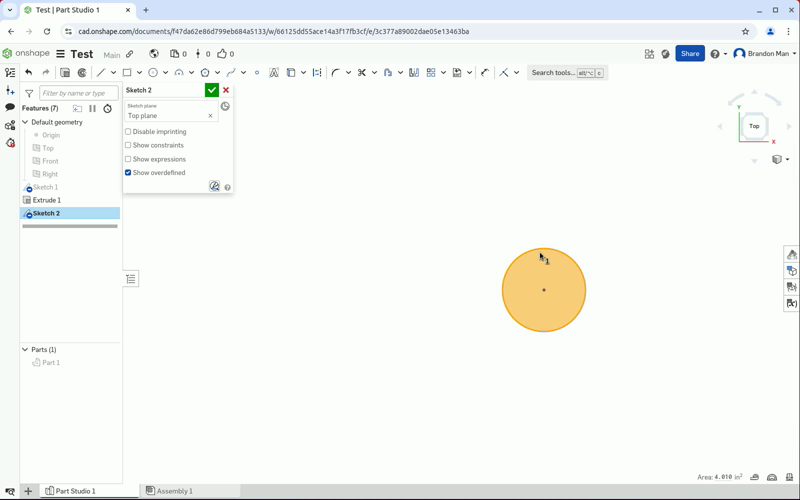
scroll(-6)
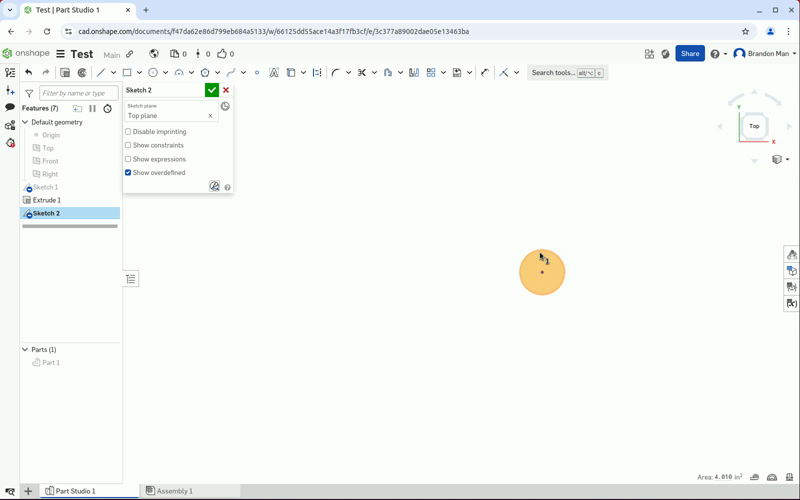
scroll(-6)
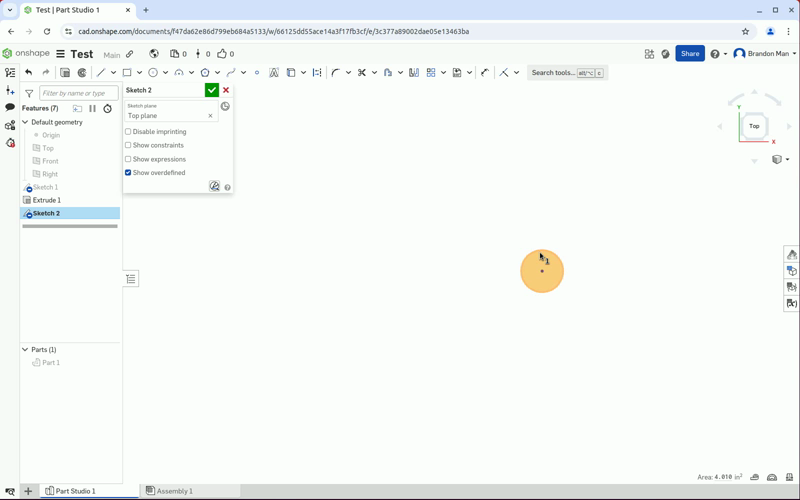
scroll(-6)
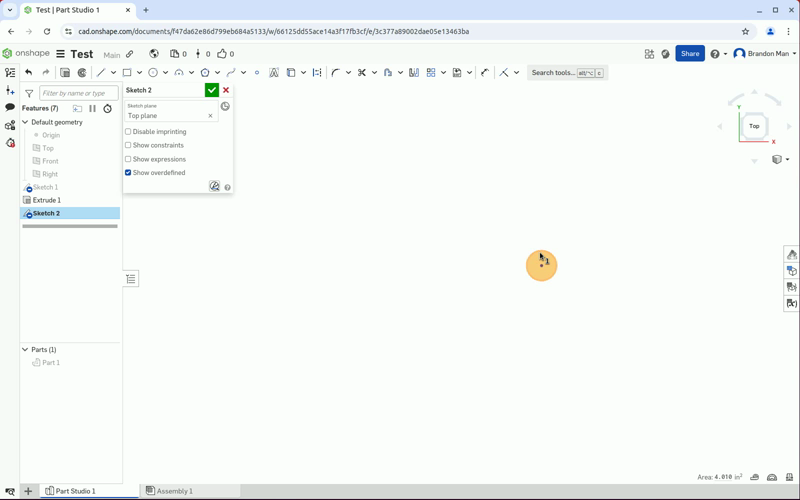
scroll(-6)
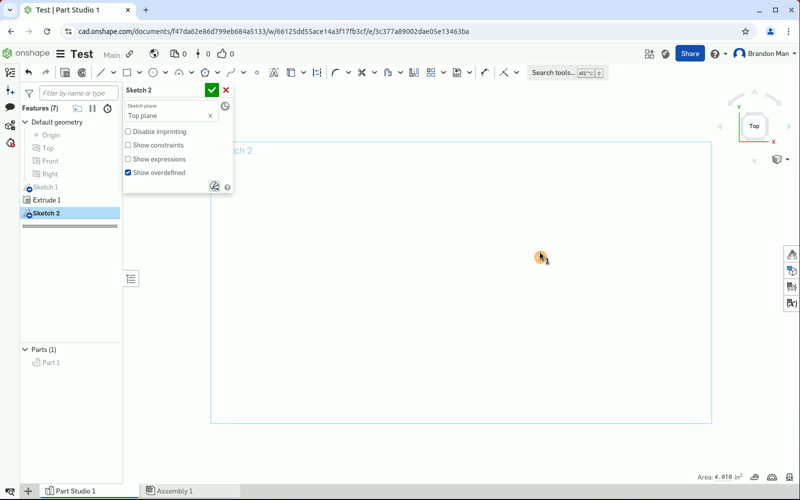
mouse_move(73, 352)
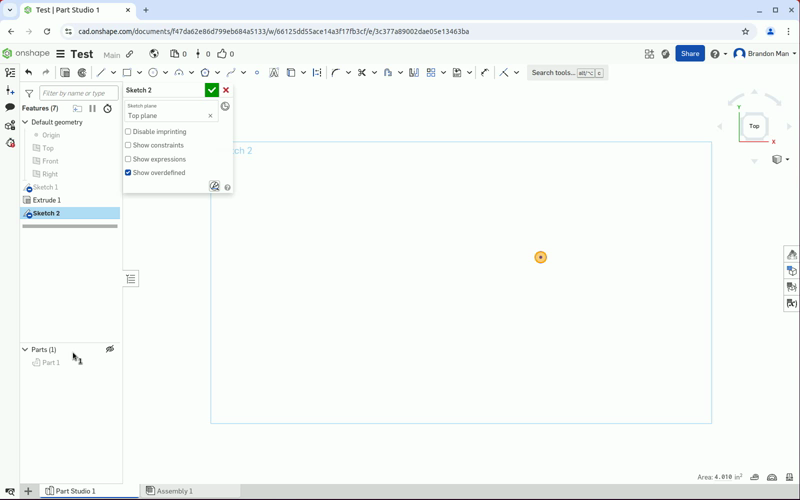
key(shift+y)
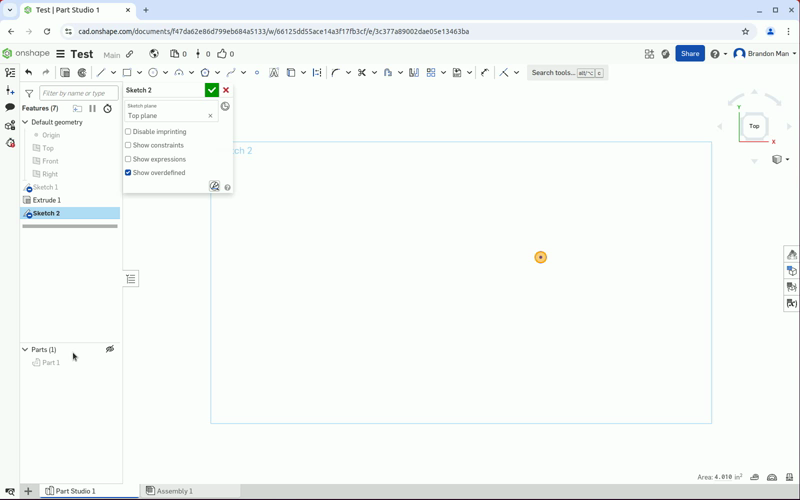
key(shift+e)
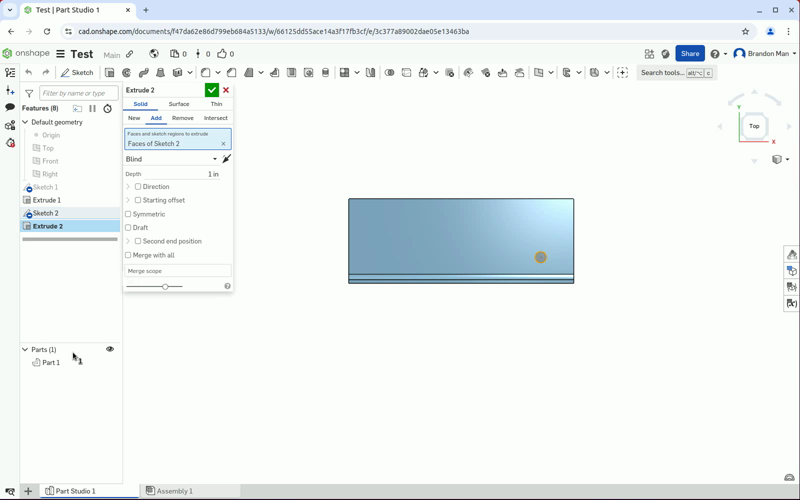
mouse_move(143, 106)
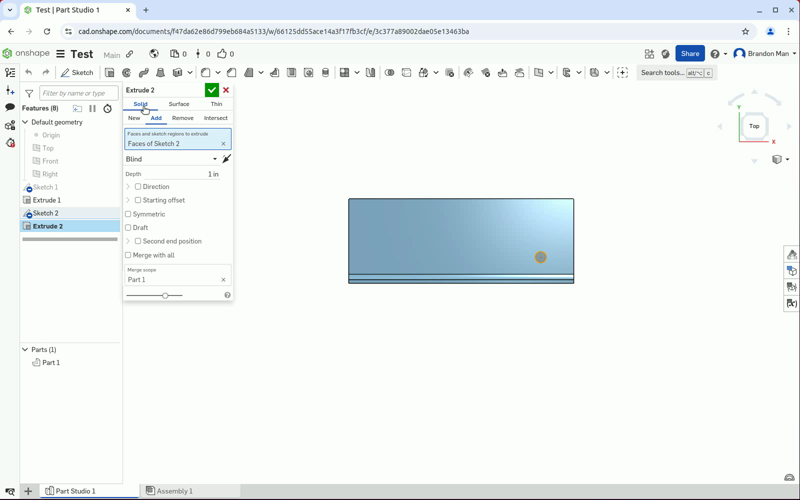
click(143, 106)
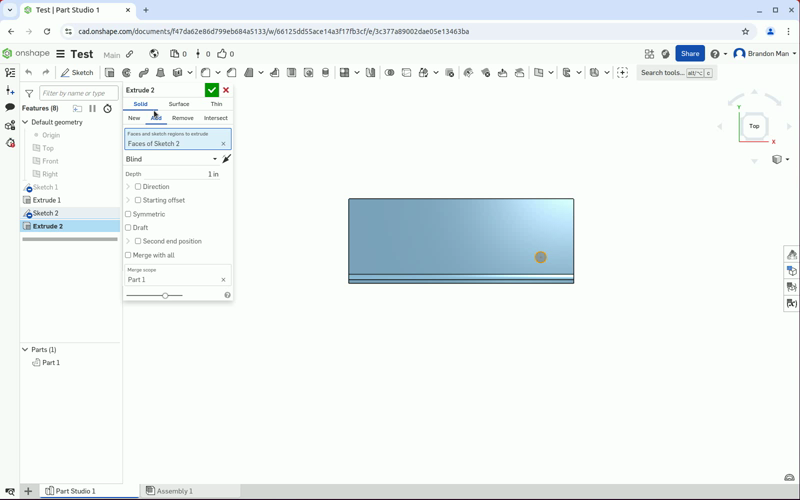
mouse_move(186, 120)
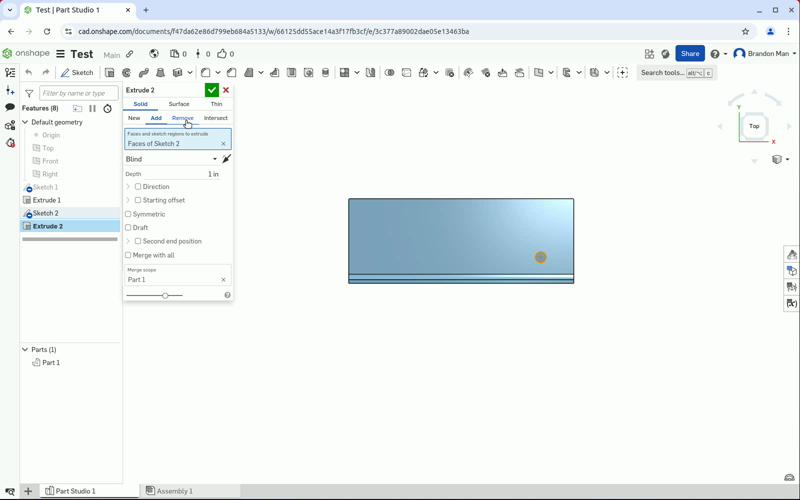
click(186, 120)
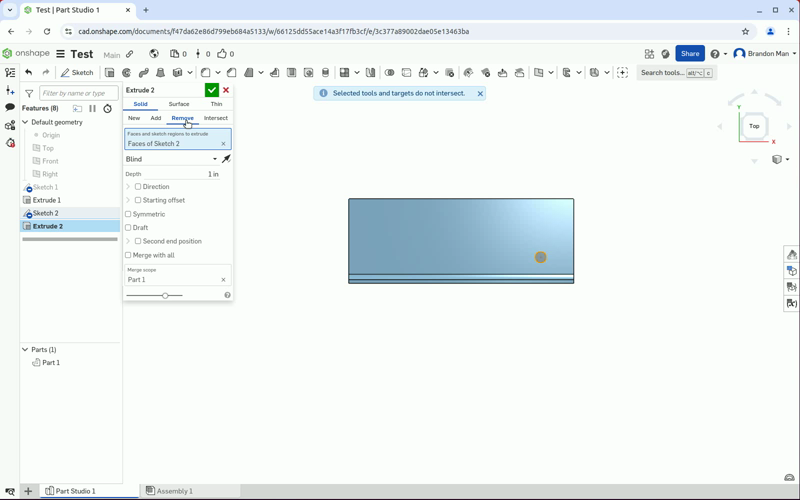
key(tab, 4)
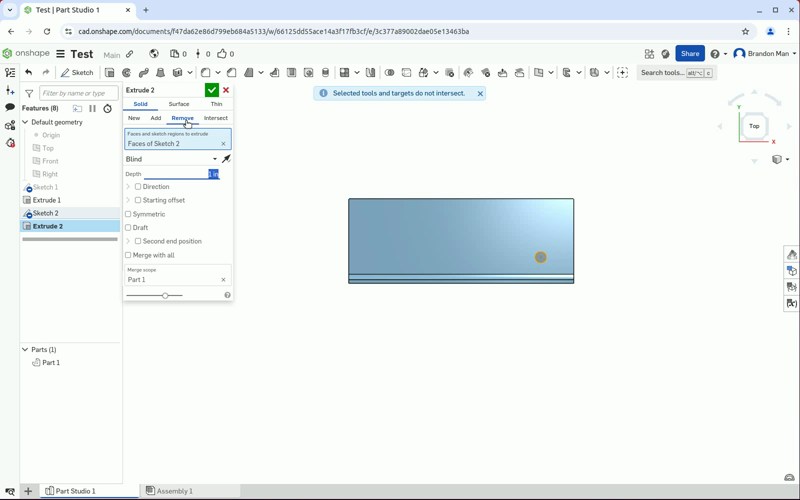
text(-11.554)
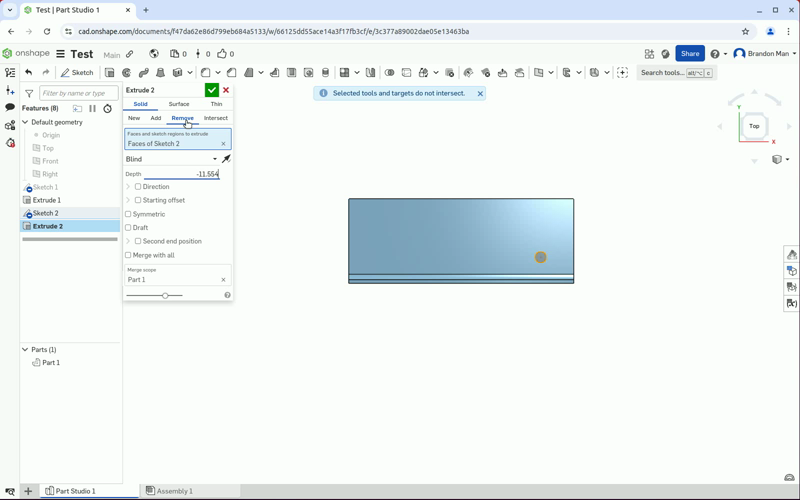
key(tab, 3)
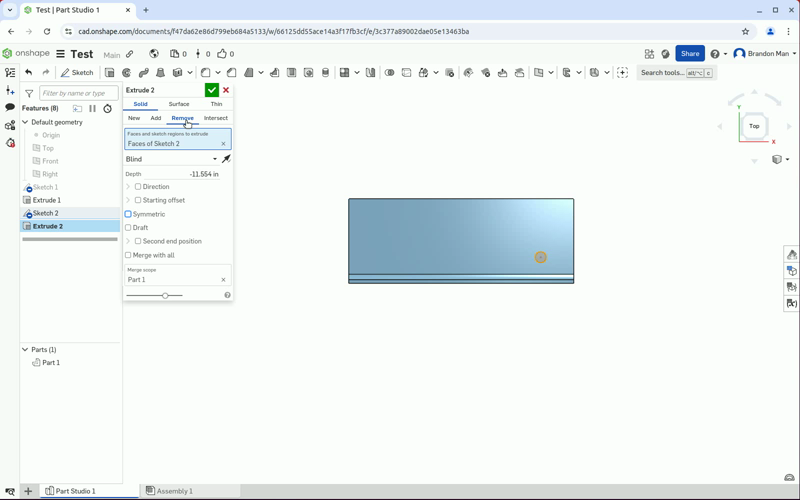
key(space)
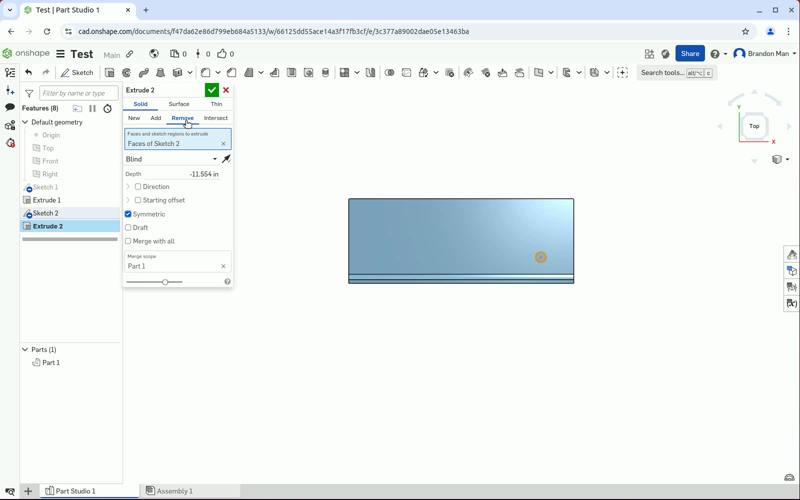
key(tab, 2)
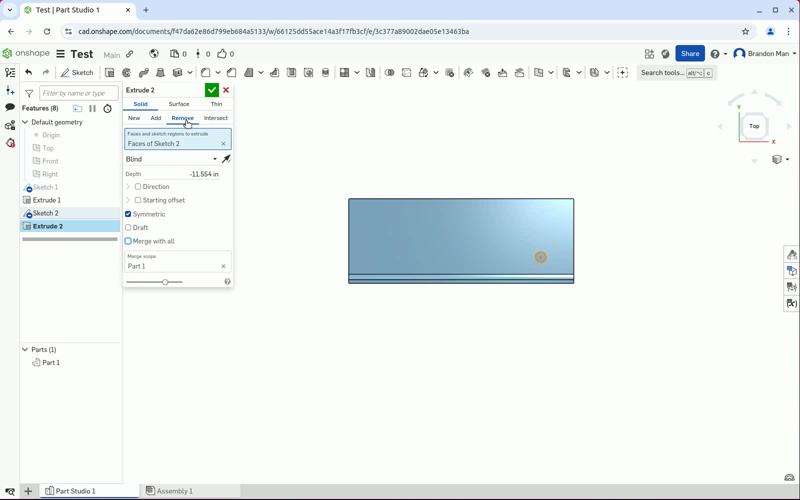
key(space)
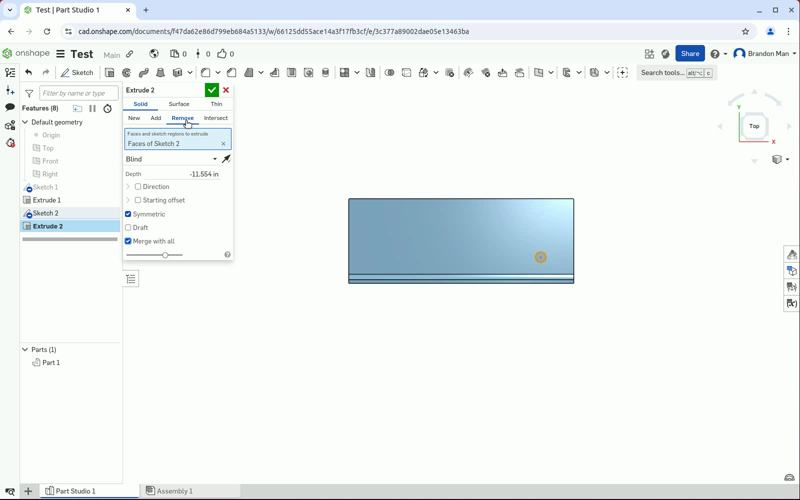
key(enter)
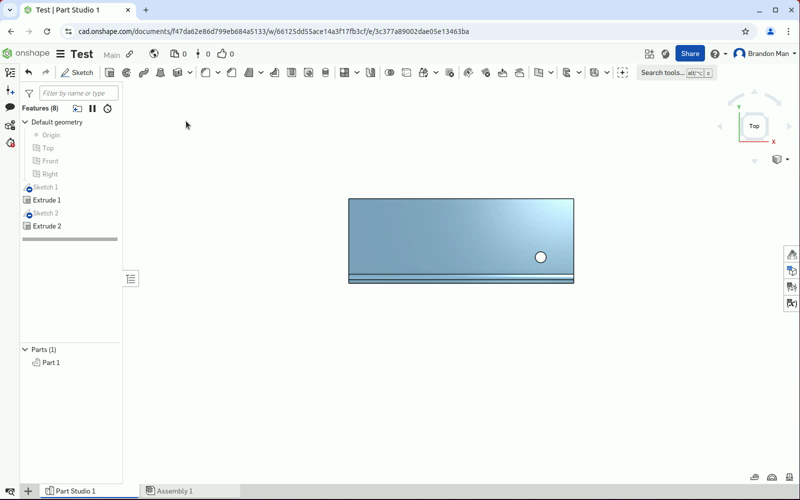
key(shift+h)
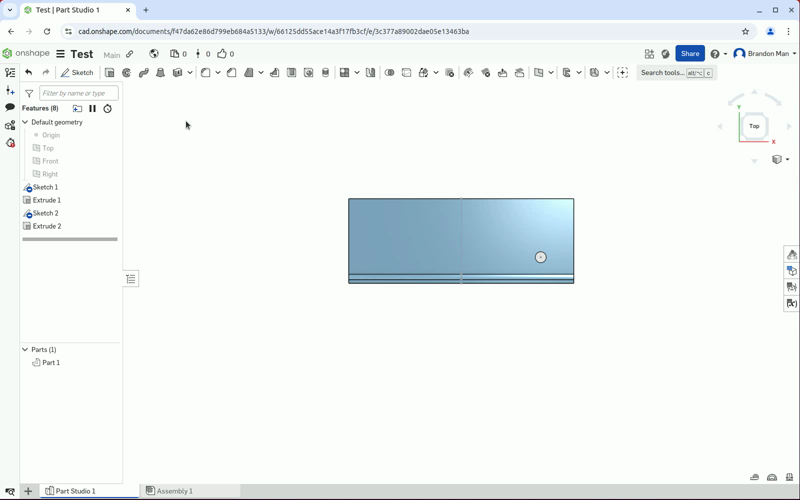
key(shift+h)
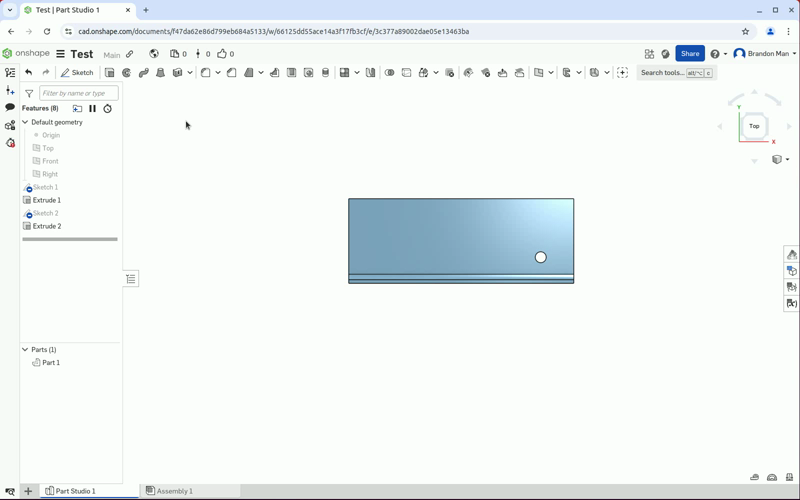
mouse_move(73, 189)
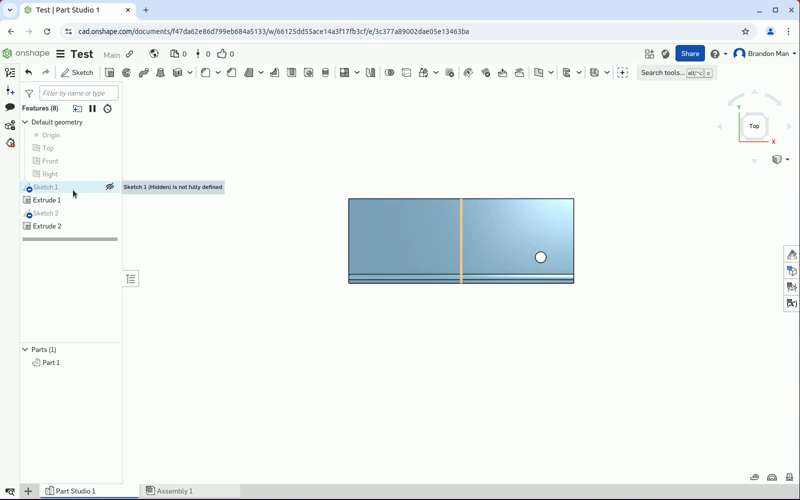
click(73, 189)
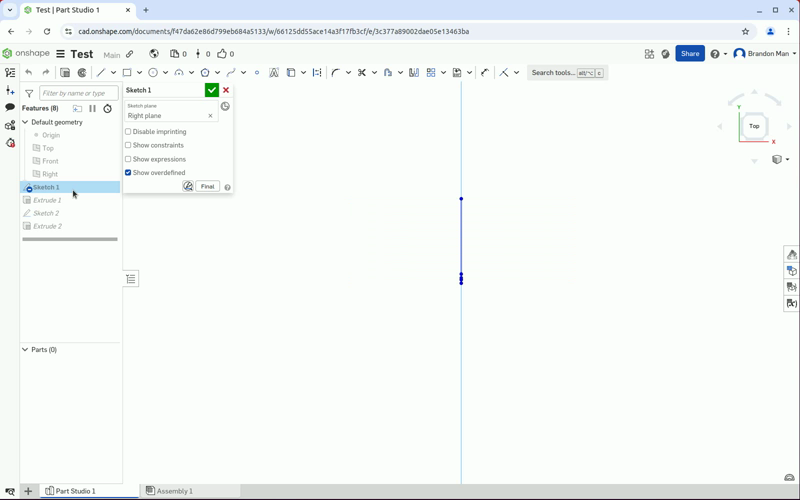
mouse_move(229, 92)
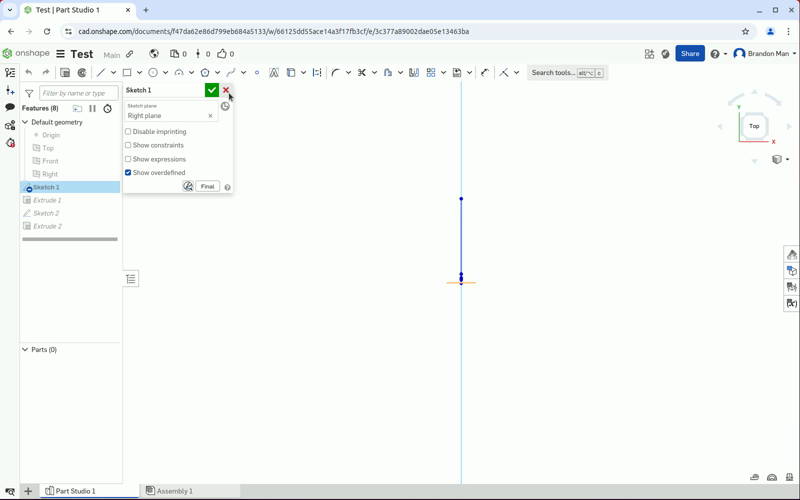
click(229, 92)
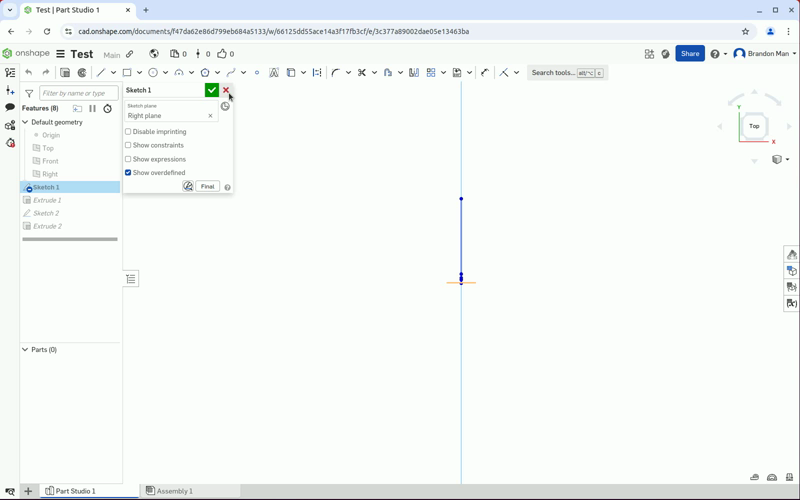
key(shift+s)
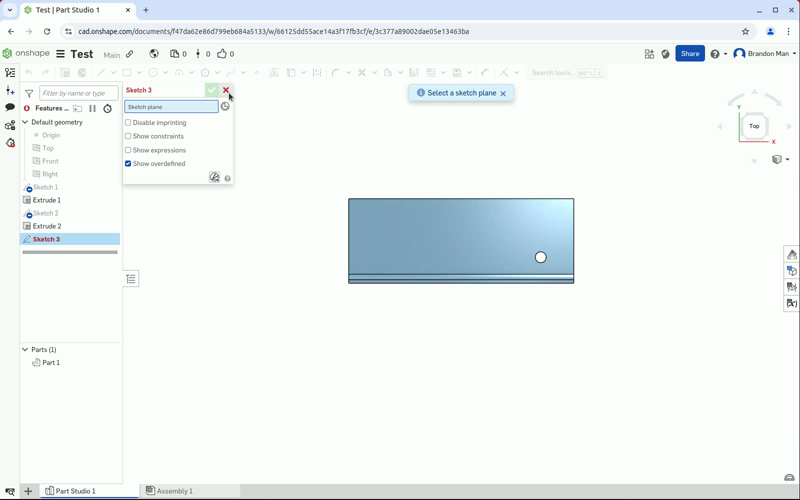
mouse_move(73, 150)
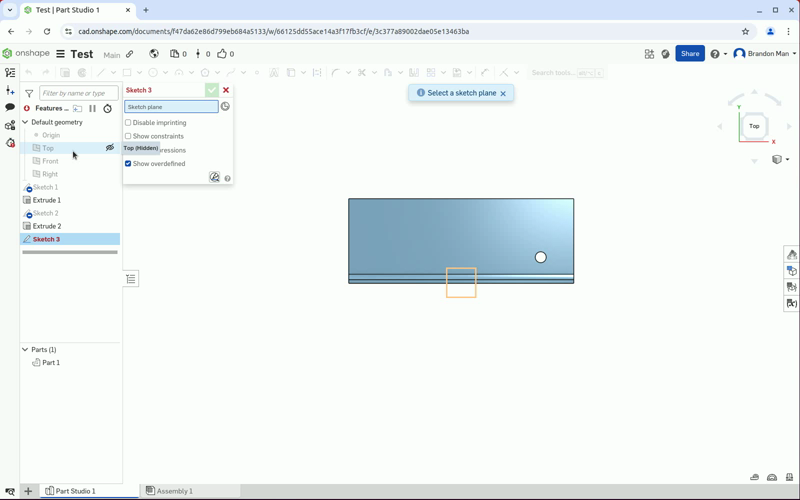
click(73, 150)
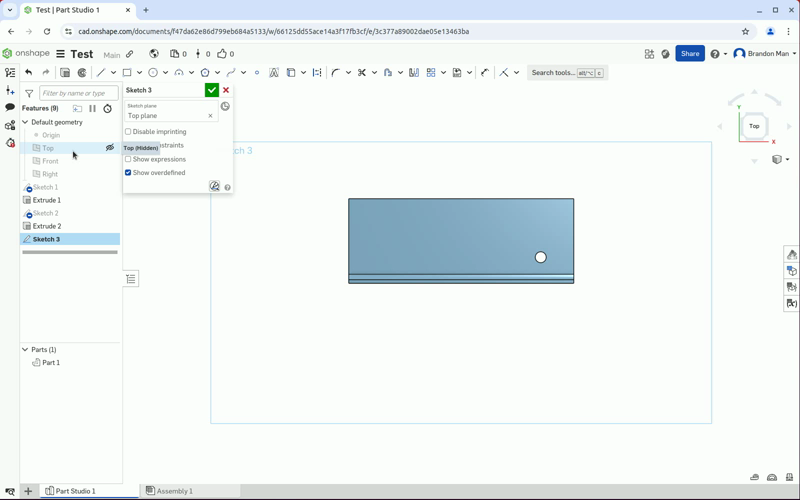
mouse_move(73, 352)
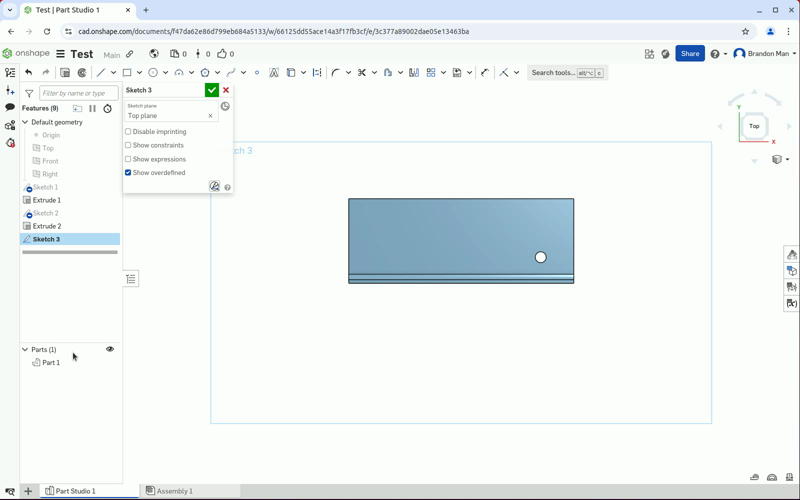
key(y)
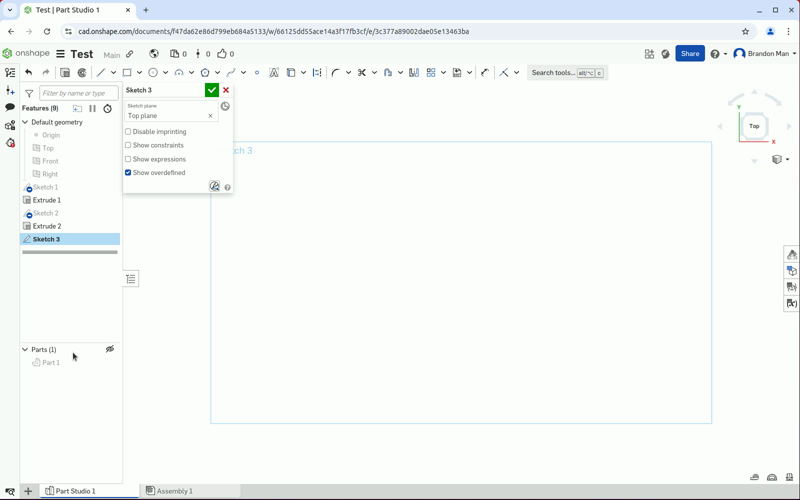
key(c)
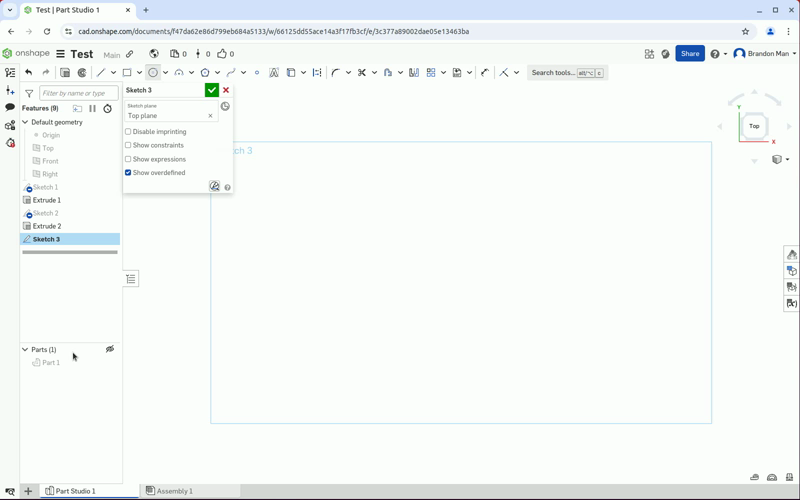
key_down(shift)
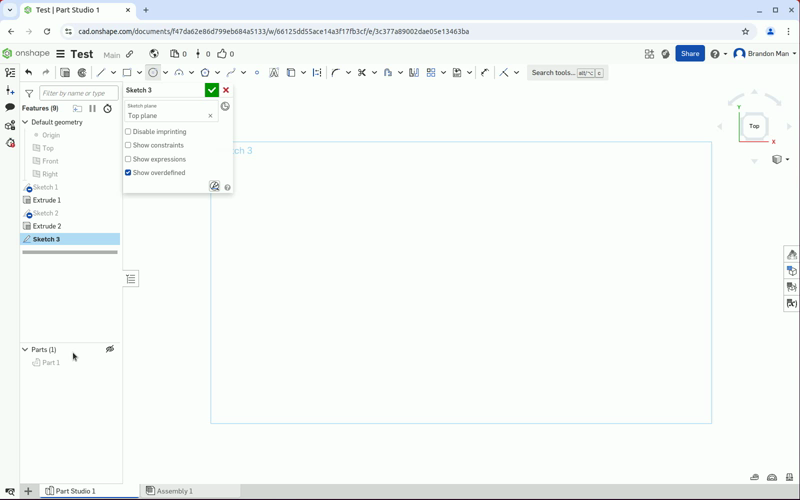
mouse_move(540, 213)
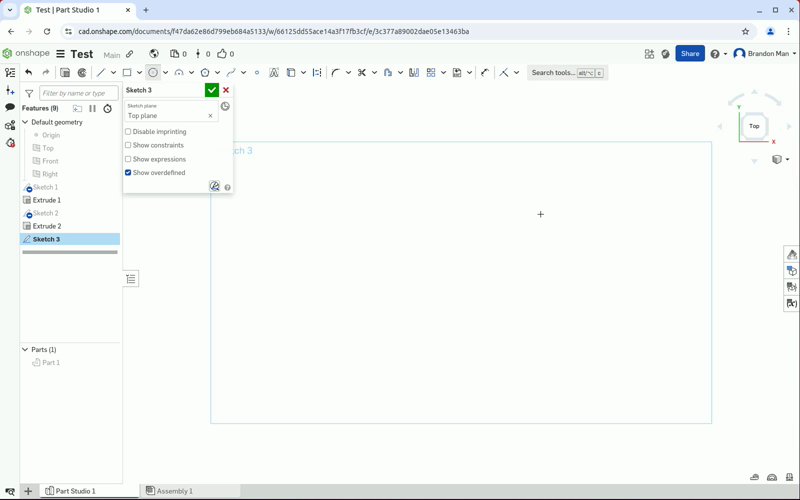
click(540, 213)
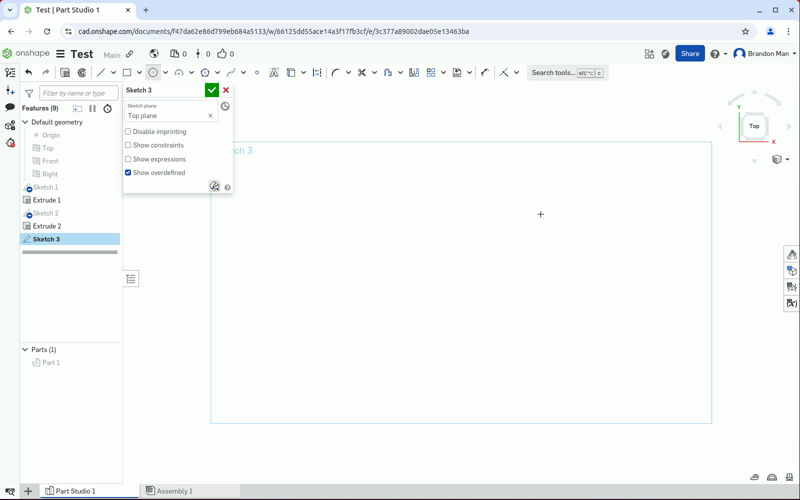
key_up(shift)
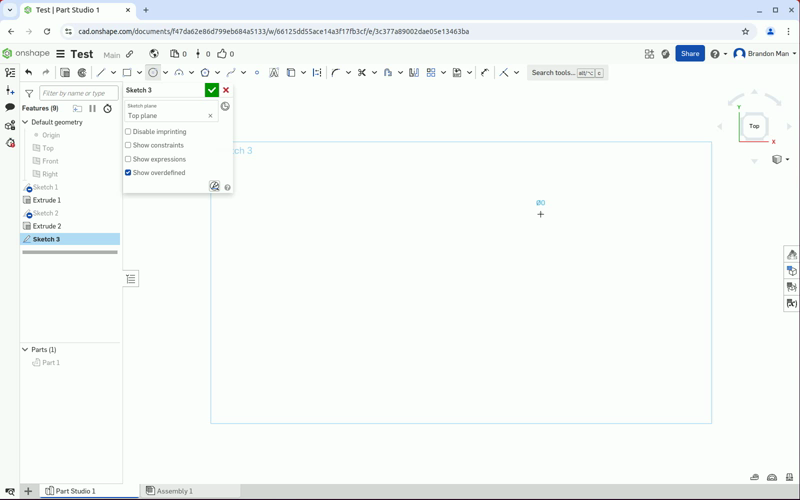
mouse_move(546, 213)
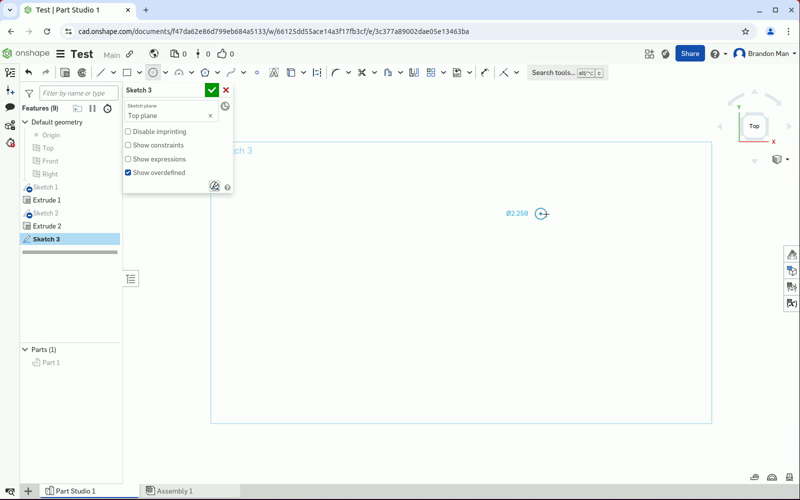
click(546, 213)
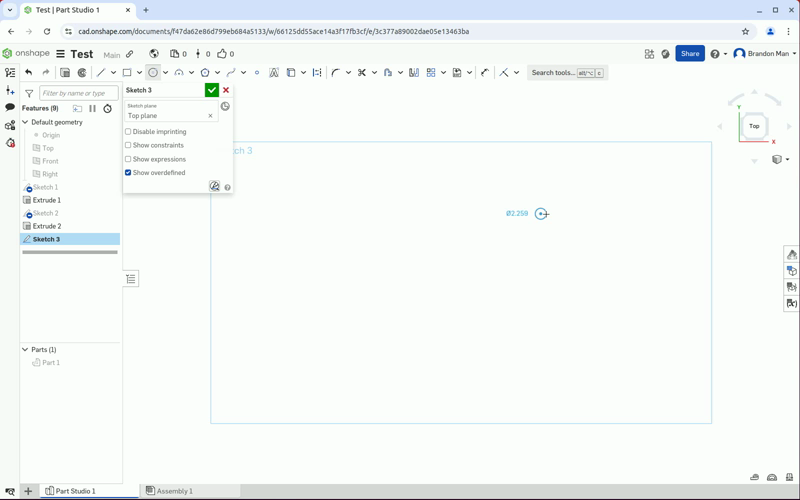
key(esc)
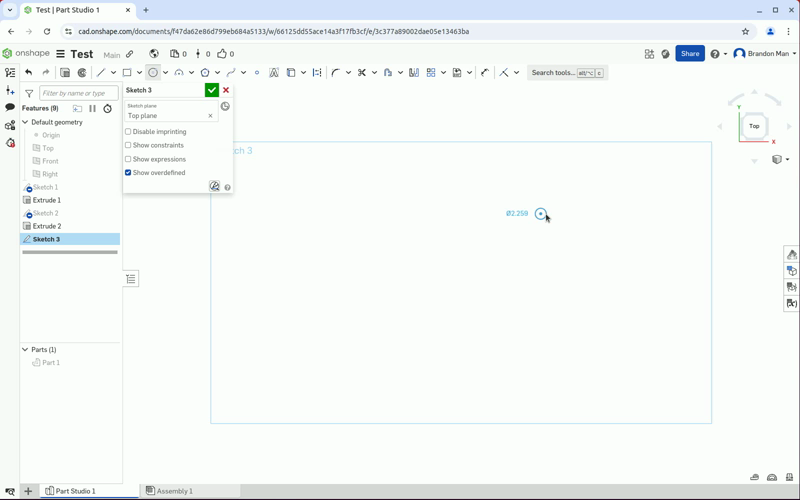
mouse_move(536, 213)
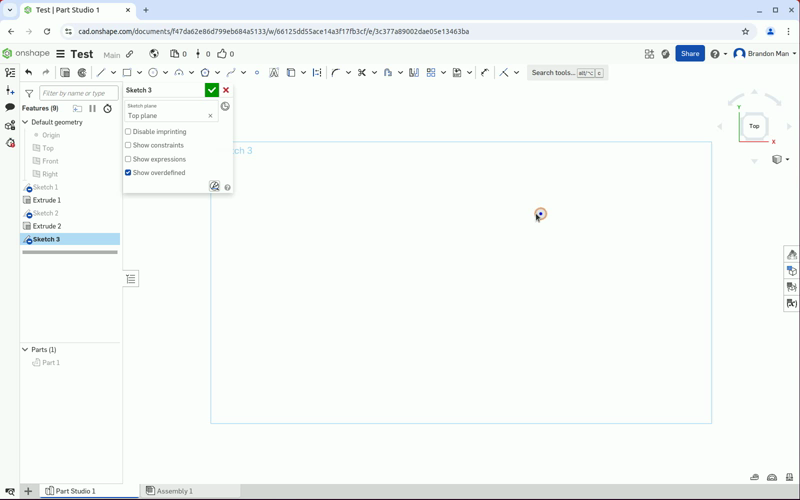
scroll(6)
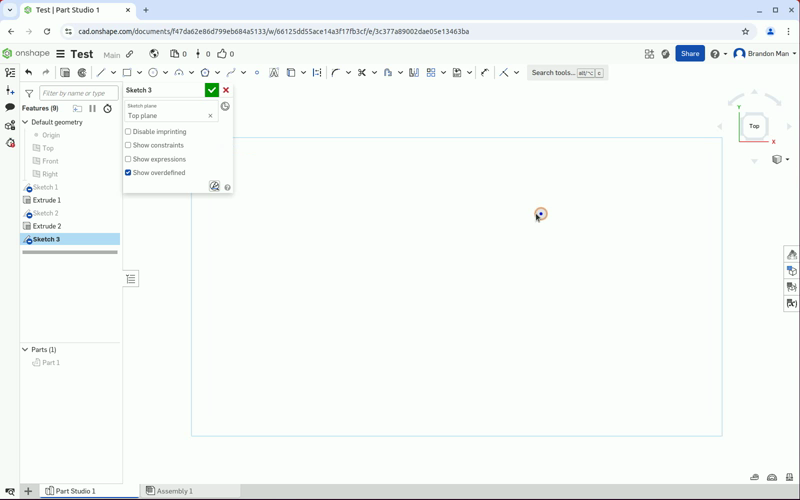
scroll(6)
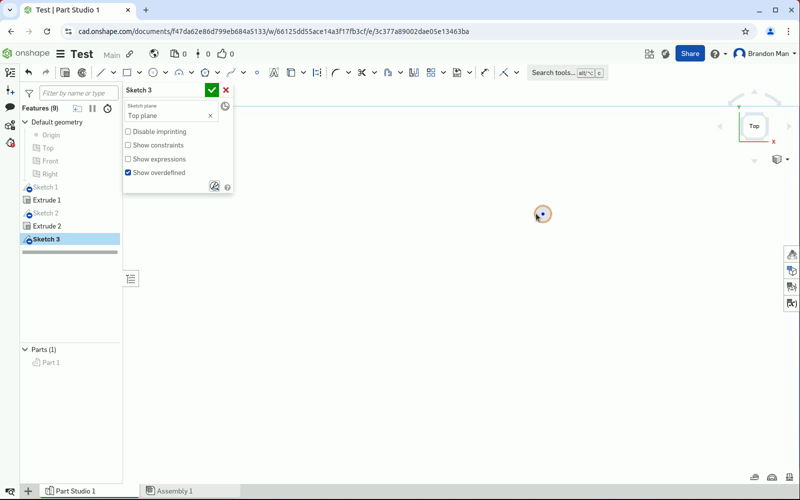
scroll(6)
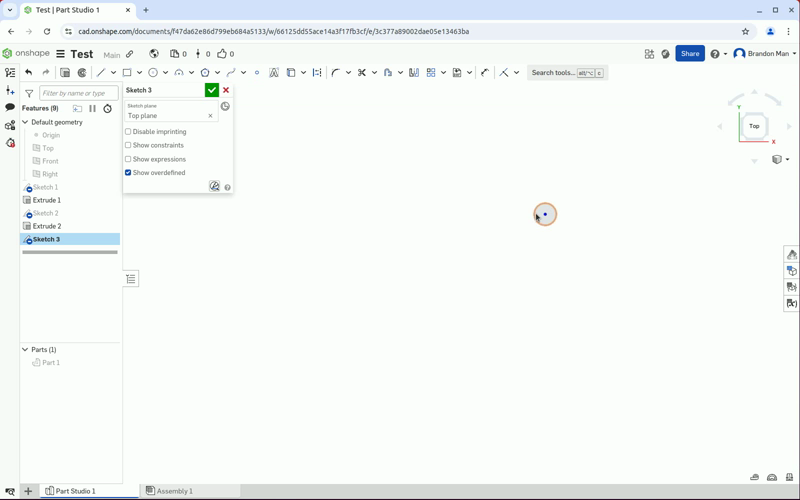
scroll(6)
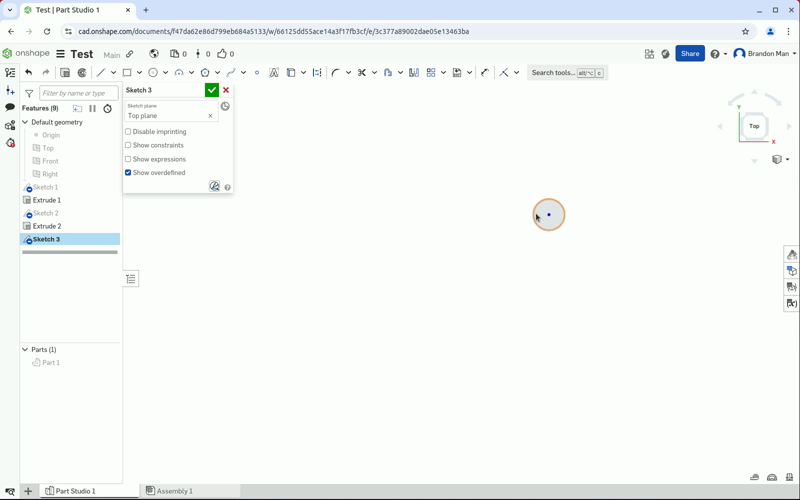
scroll(6)
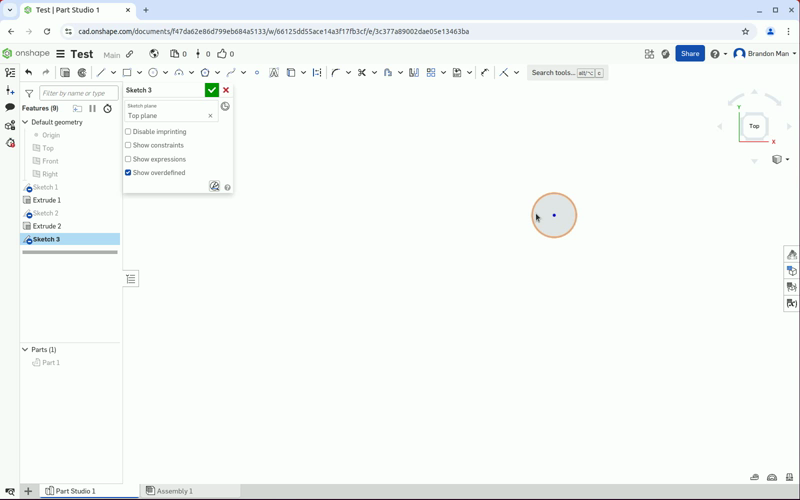
scroll(6)
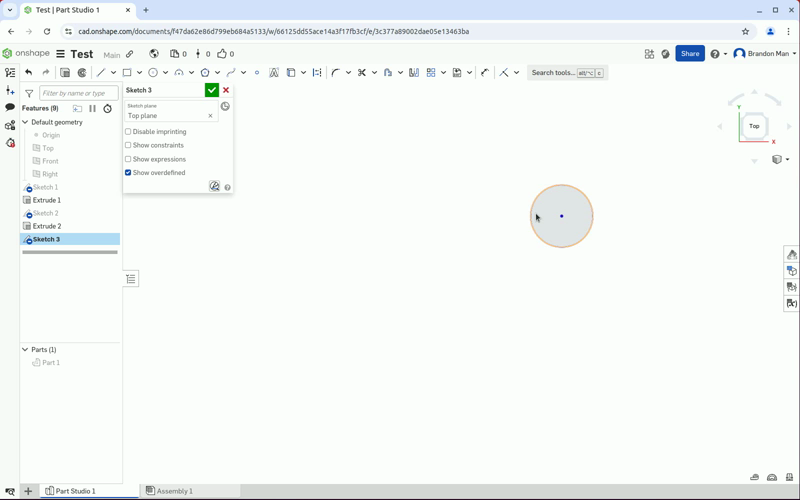
scroll(6)
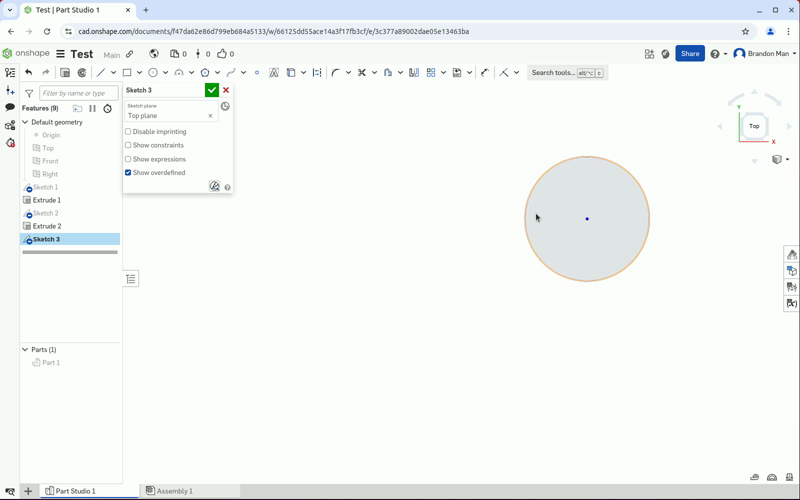
click(536, 213)
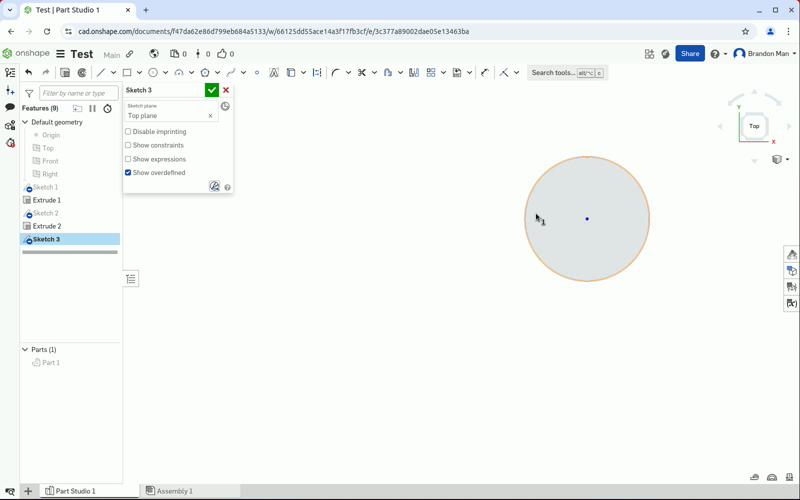
scroll(-6)
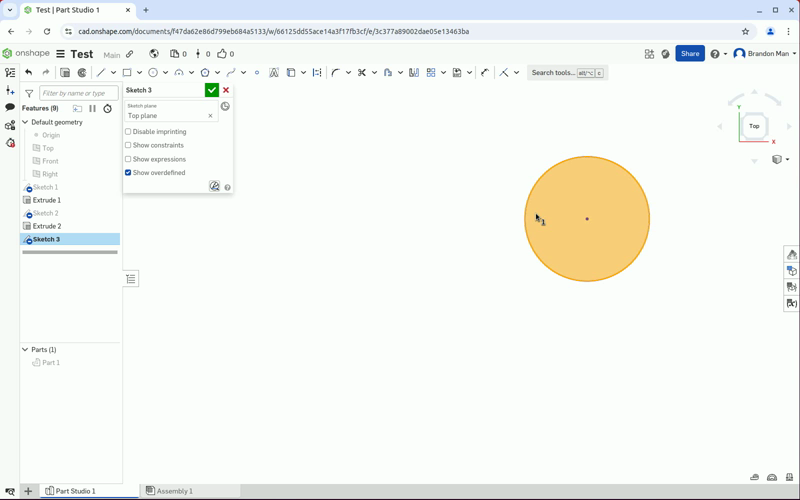
scroll(-6)
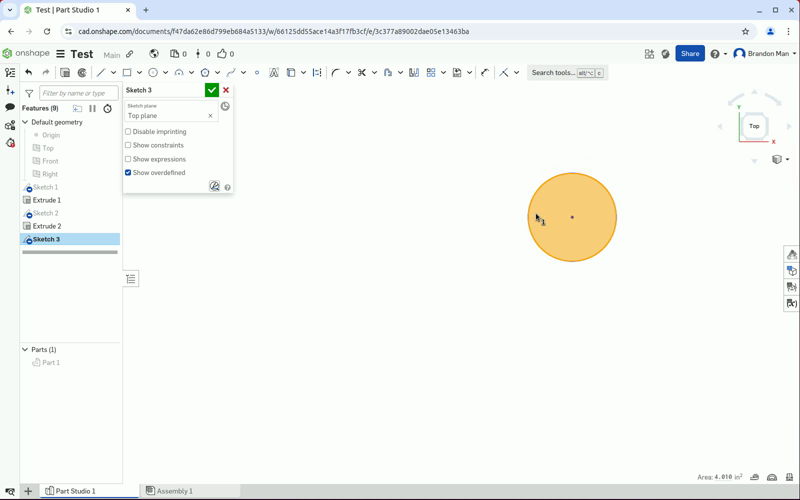
scroll(-6)
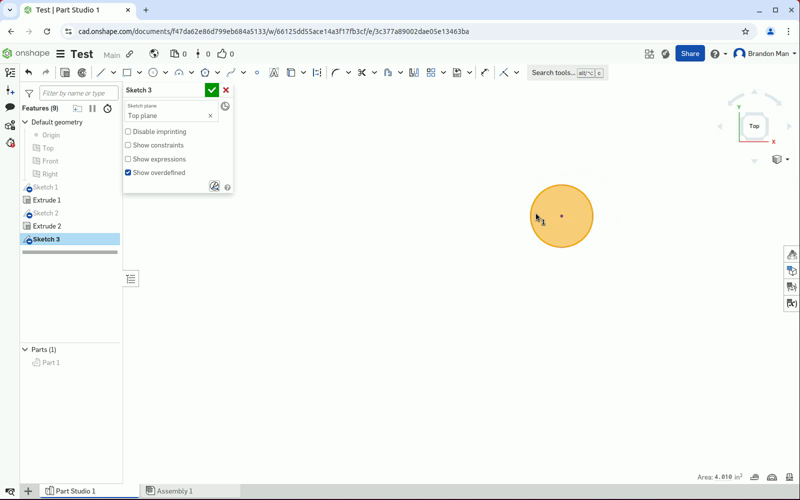
scroll(-6)
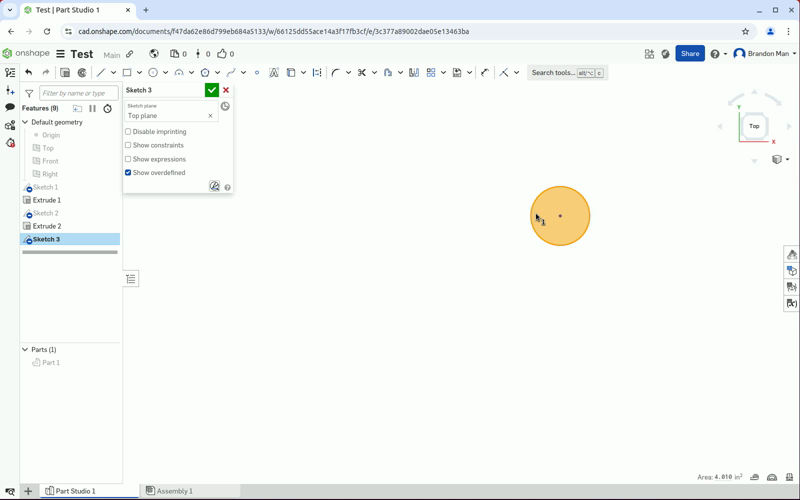
scroll(-6)
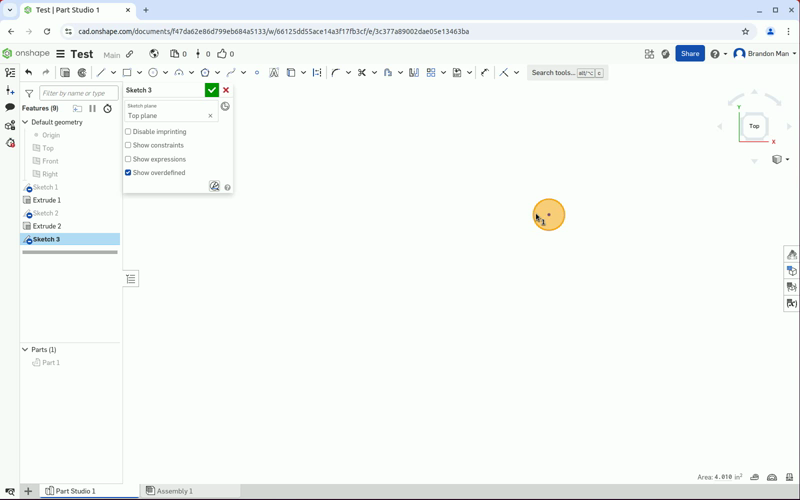
scroll(-6)
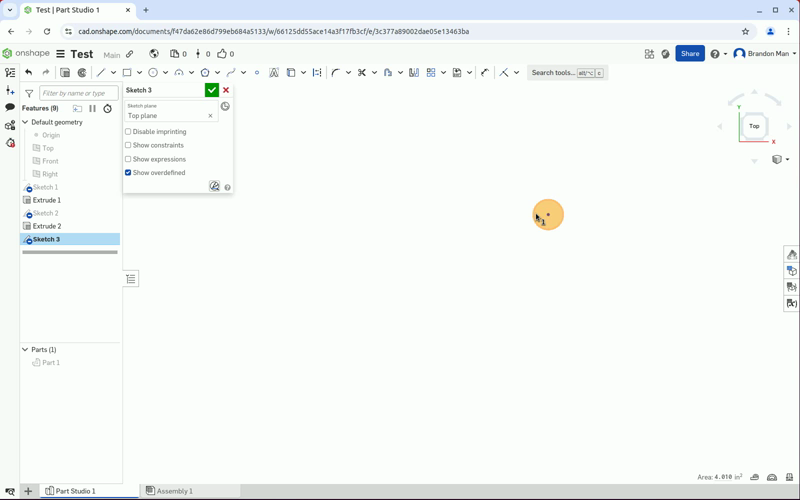
scroll(-6)
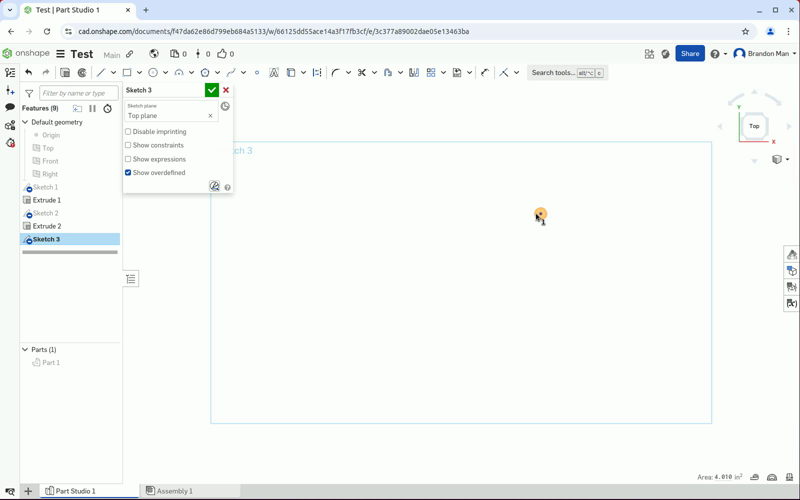
mouse_move(73, 352)
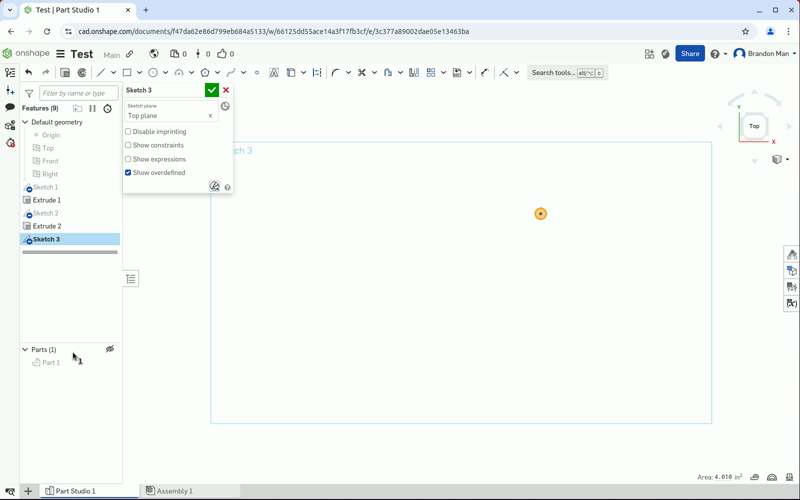
key(shift+y)
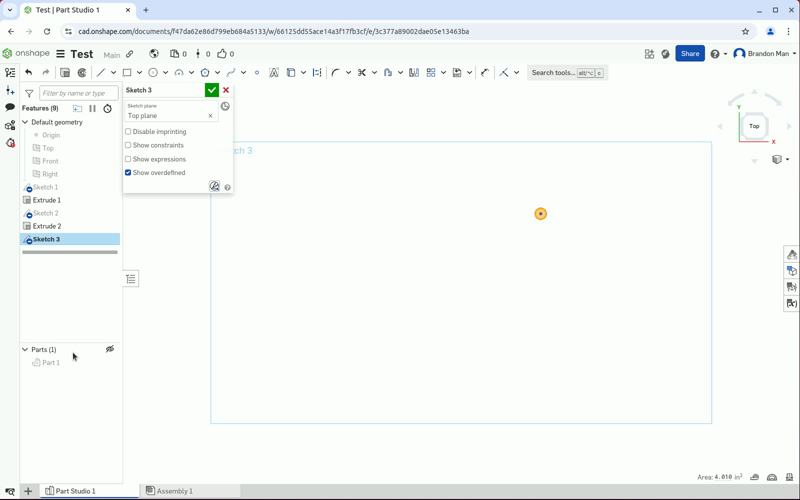
key(shift+e)
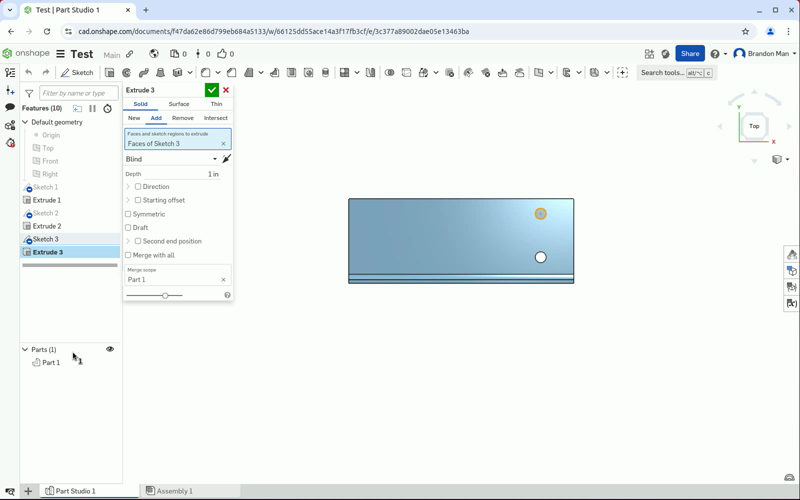
mouse_move(143, 106)
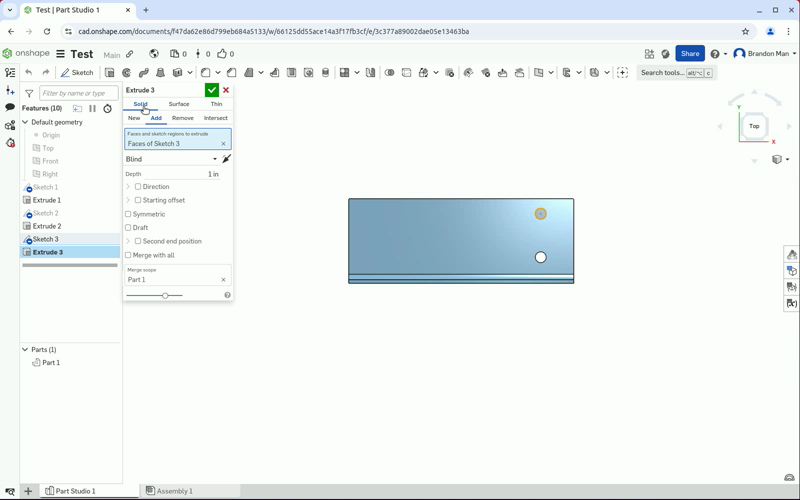
click(143, 106)
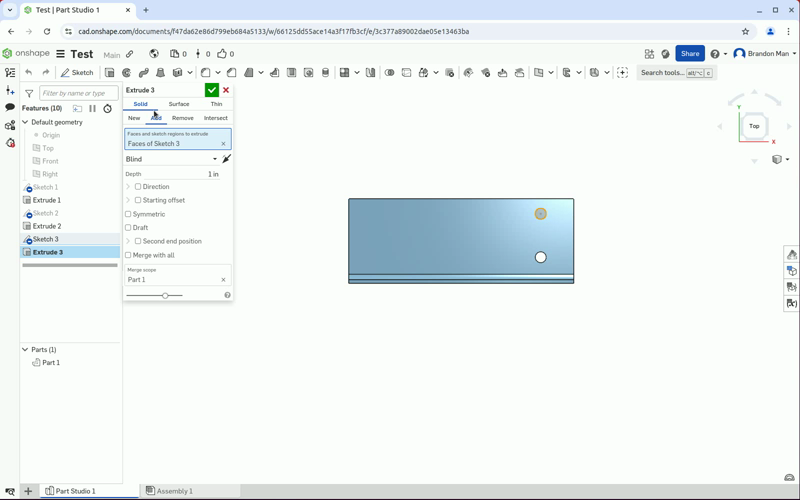
mouse_move(186, 120)
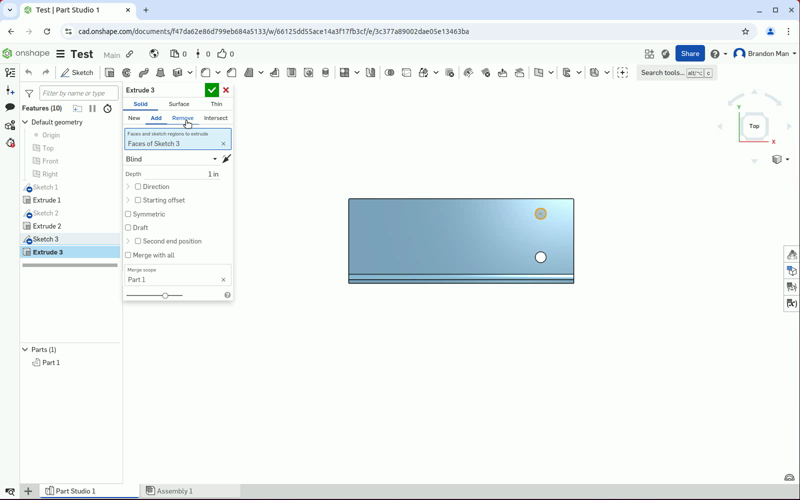
click(186, 120)
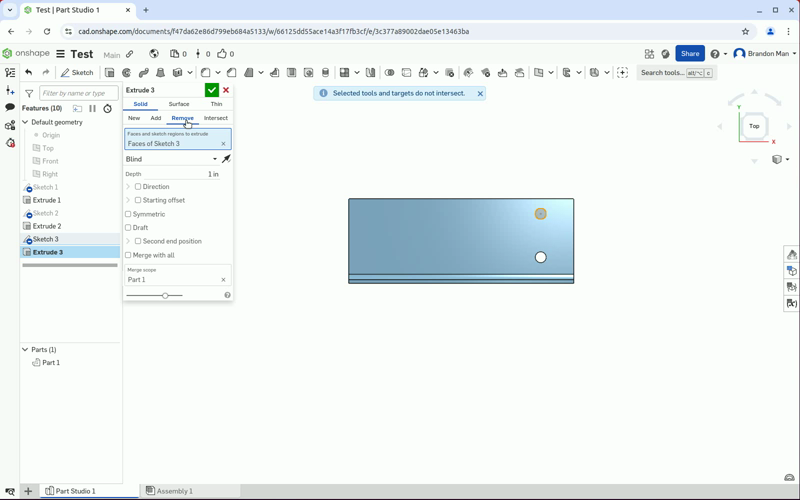
key(tab, 4)
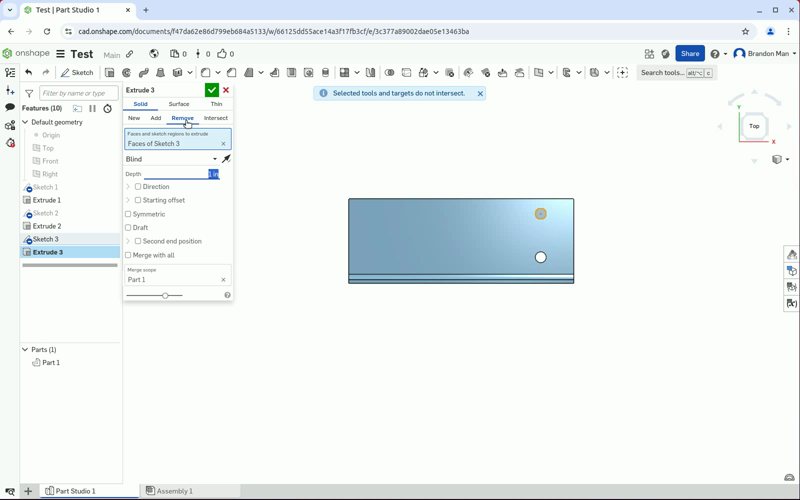
text(-11.554)
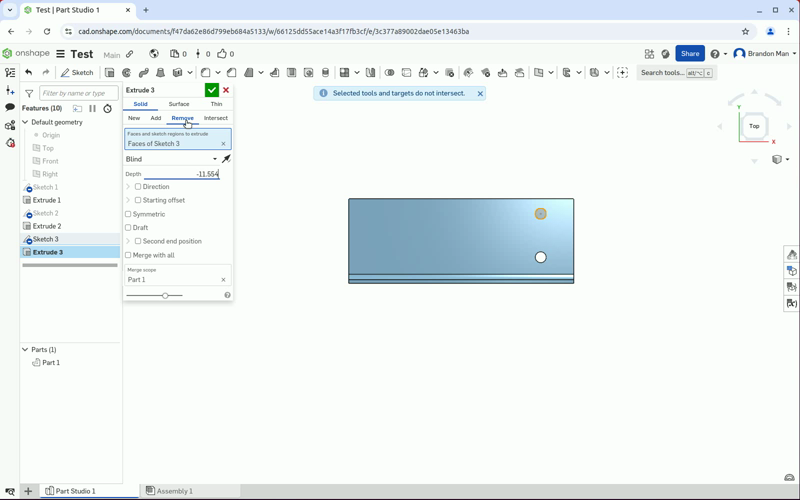
key(tab, 3)
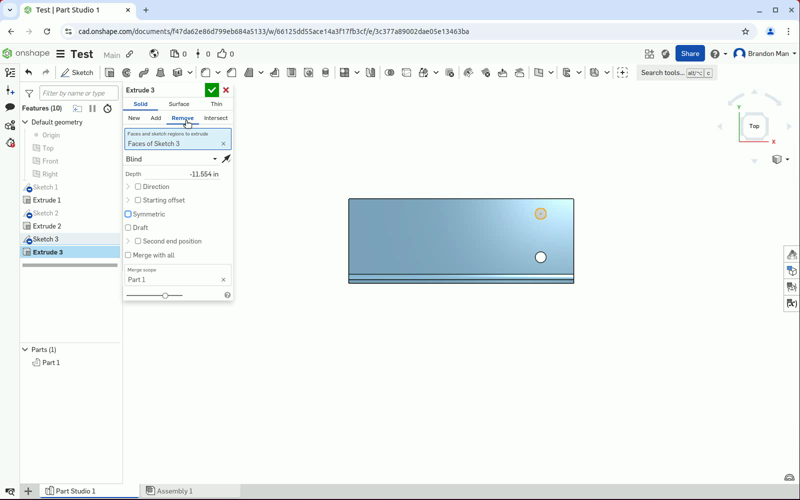
key(space)
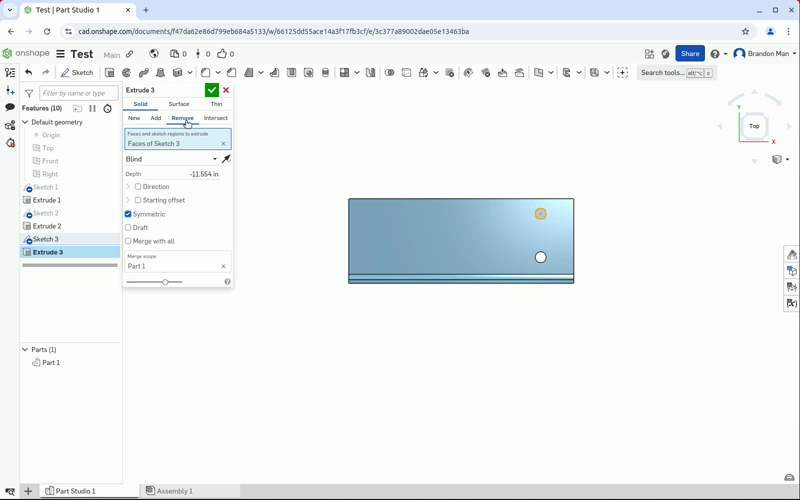
key(tab, 2)
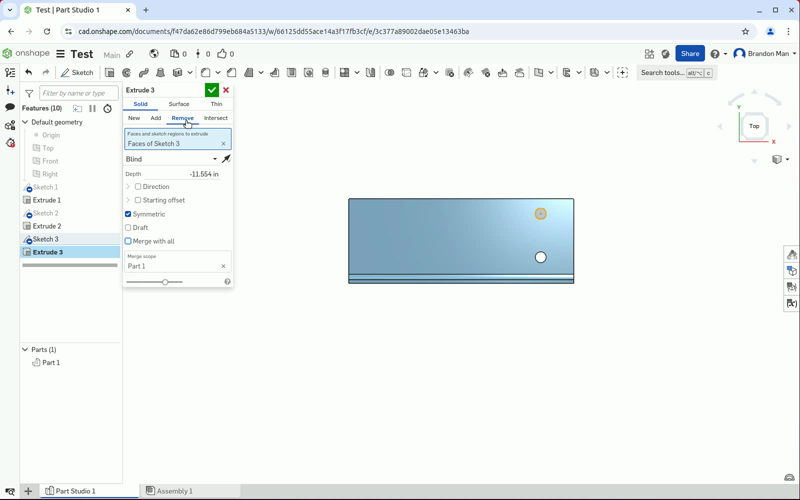
key(space)
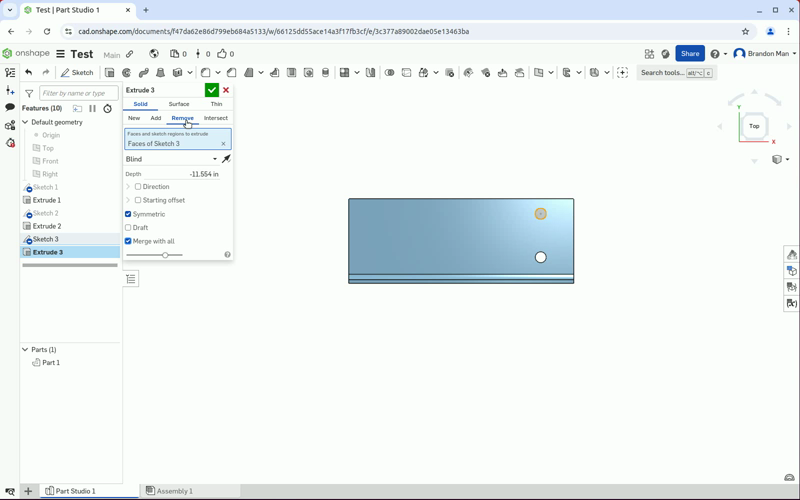
key(enter)
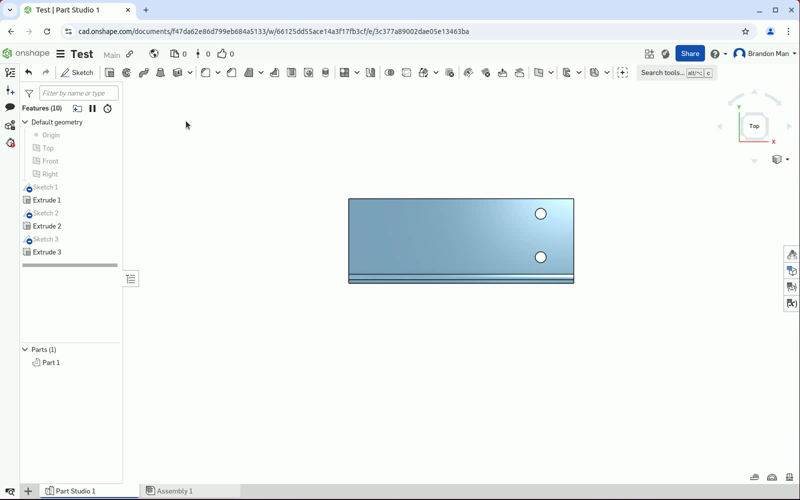
key(shift+h)
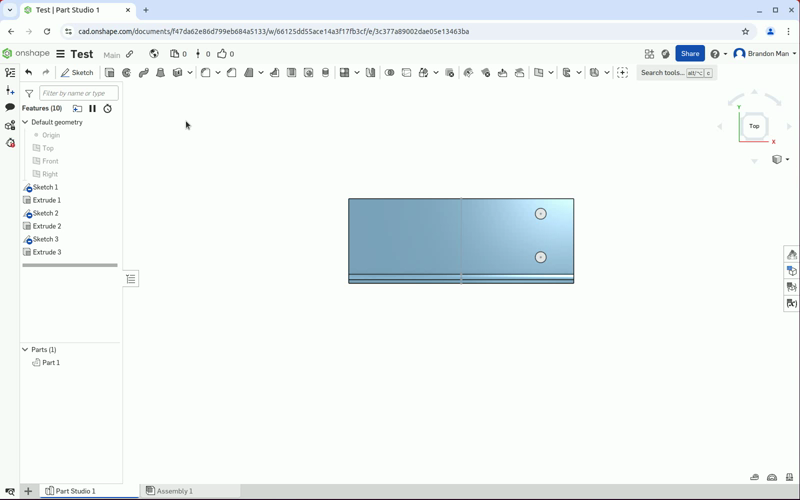
key(shift+h)
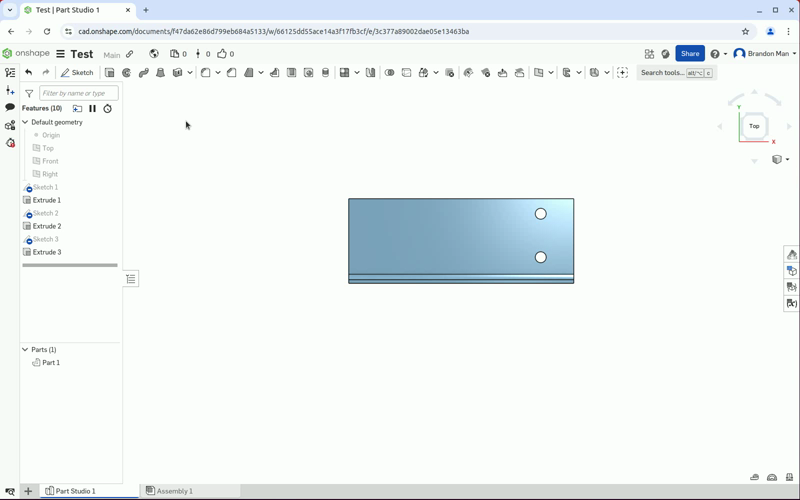
mouse_move(73, 189)
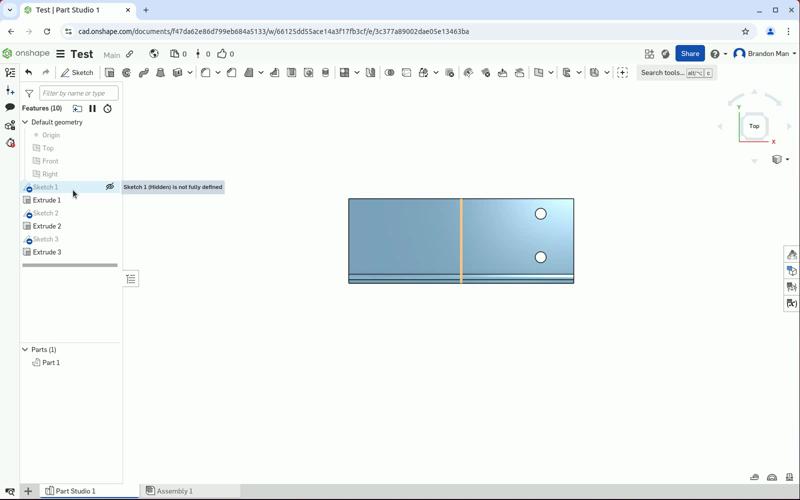
click(73, 189)
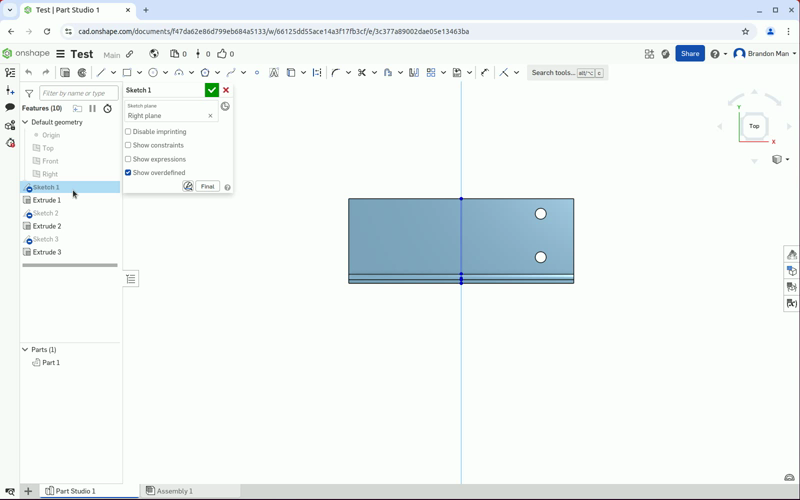
mouse_move(229, 92)
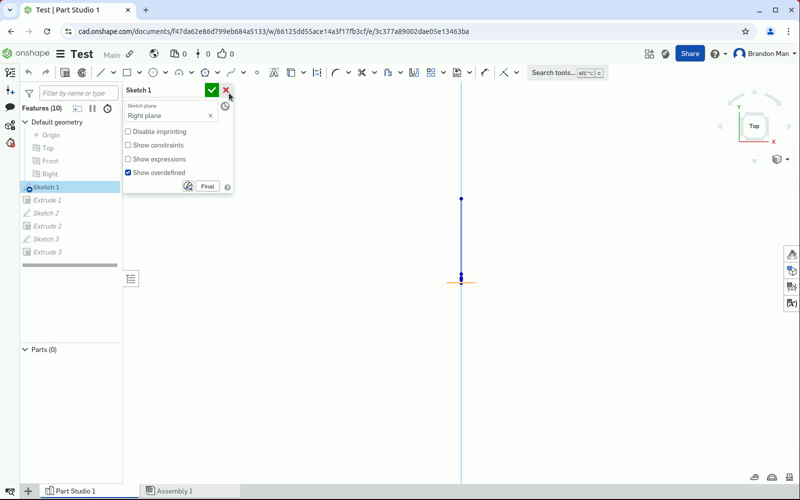
click(229, 92)
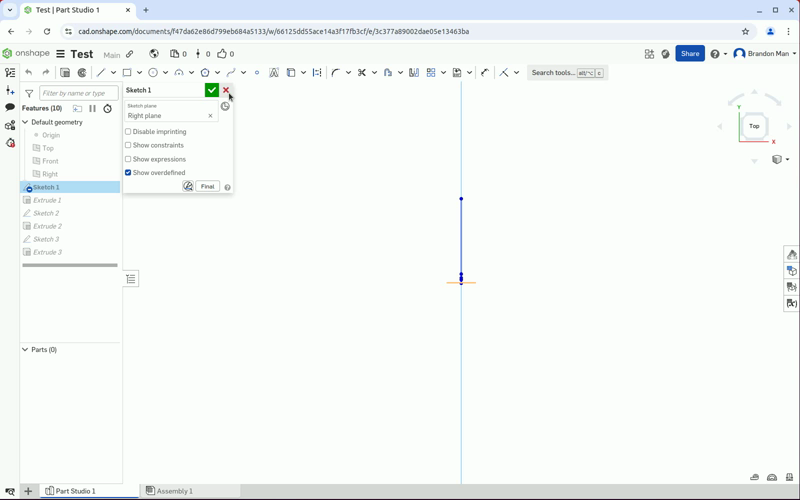
key(shift+s)
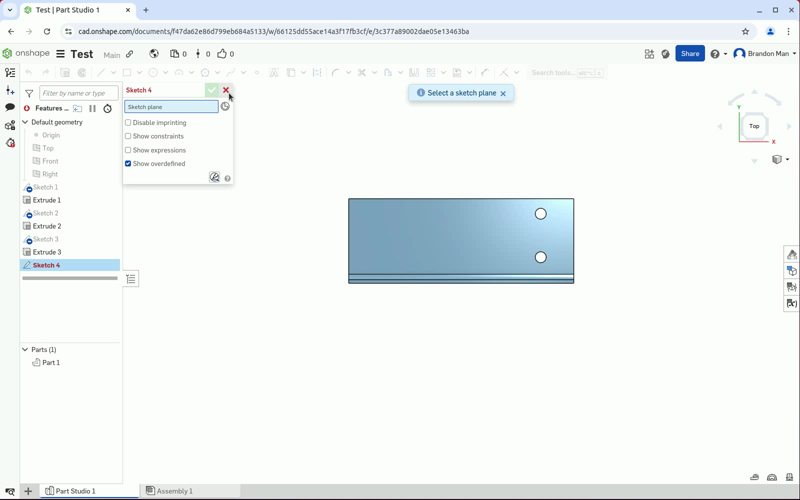
mouse_move(73, 150)
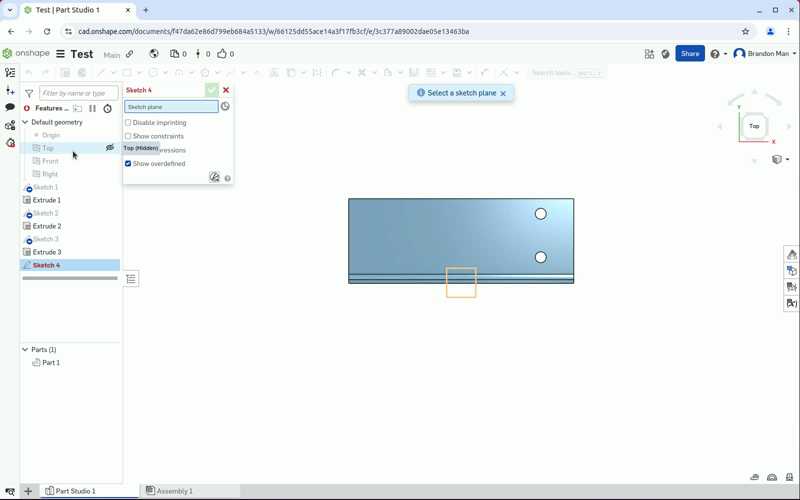
click(73, 150)
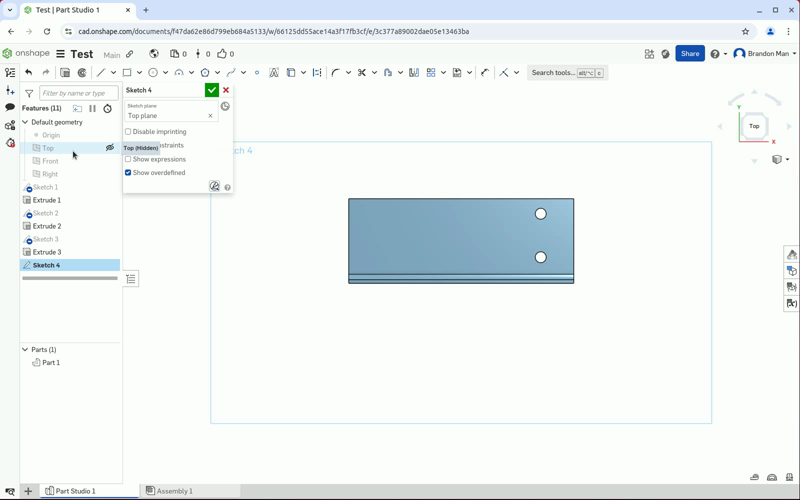
mouse_move(73, 352)
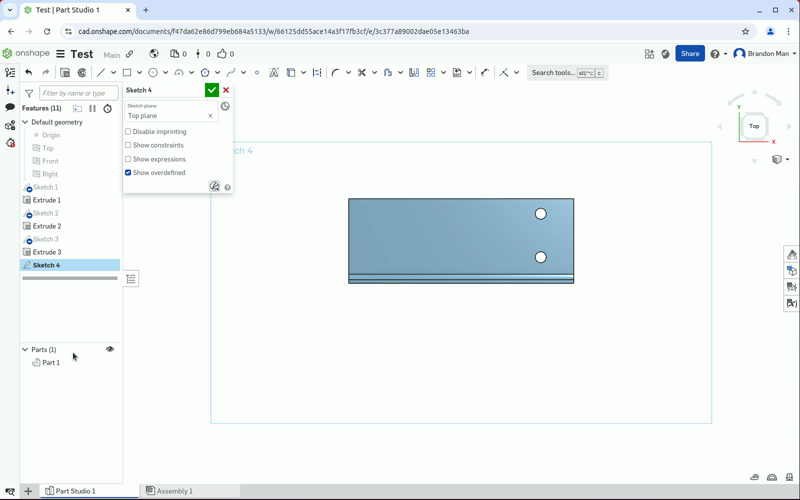
key(y)
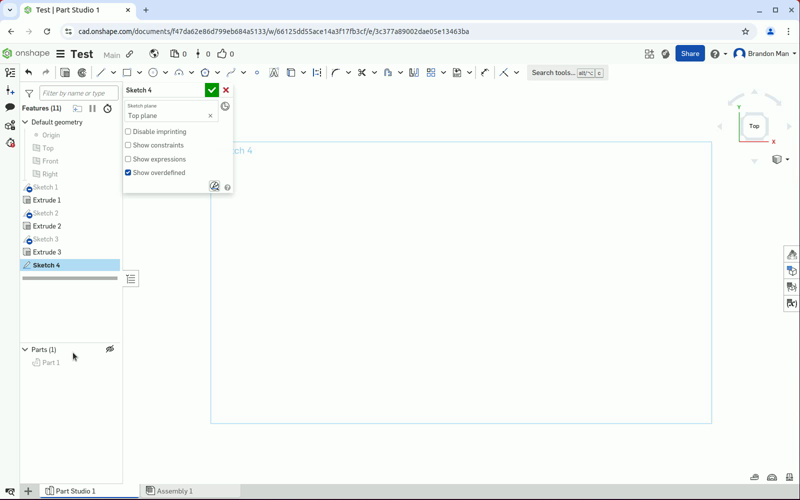
key(c)
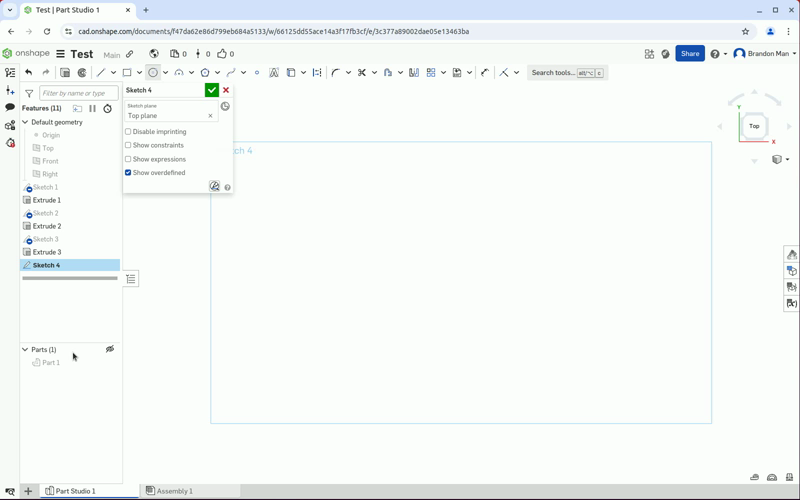
key_down(shift)
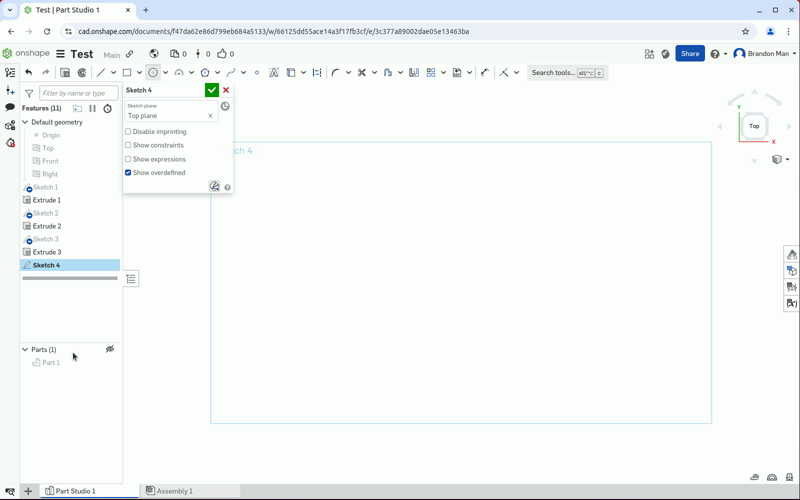
mouse_move(381, 213)
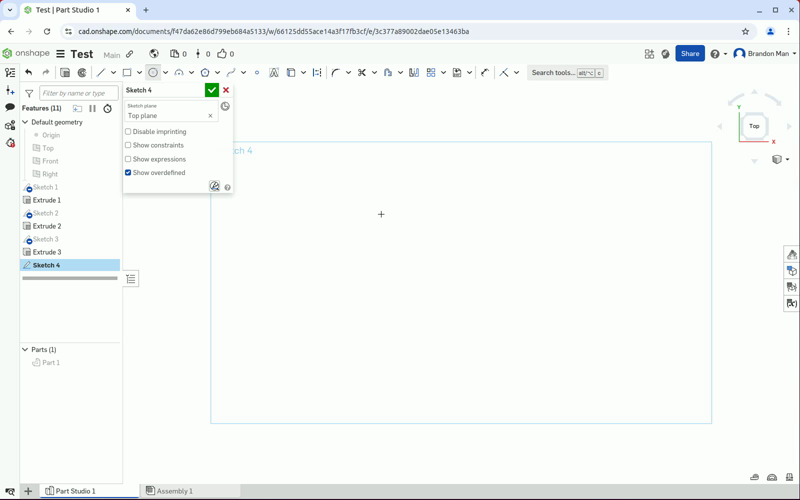
click(381, 213)
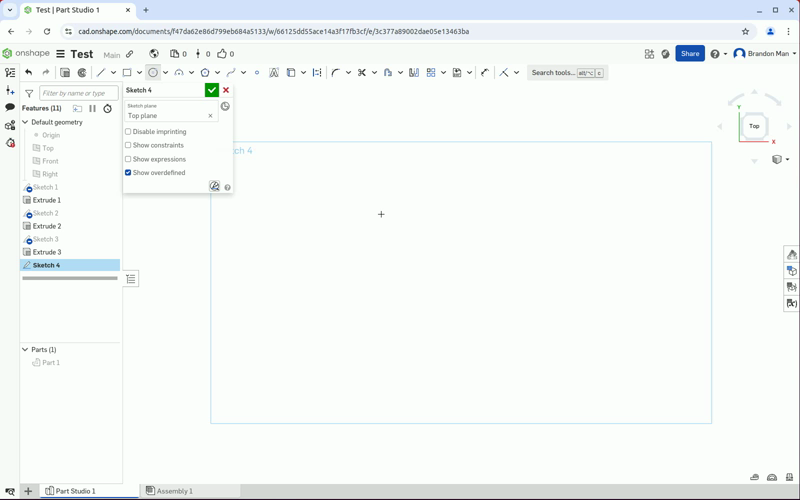
key_up(shift)
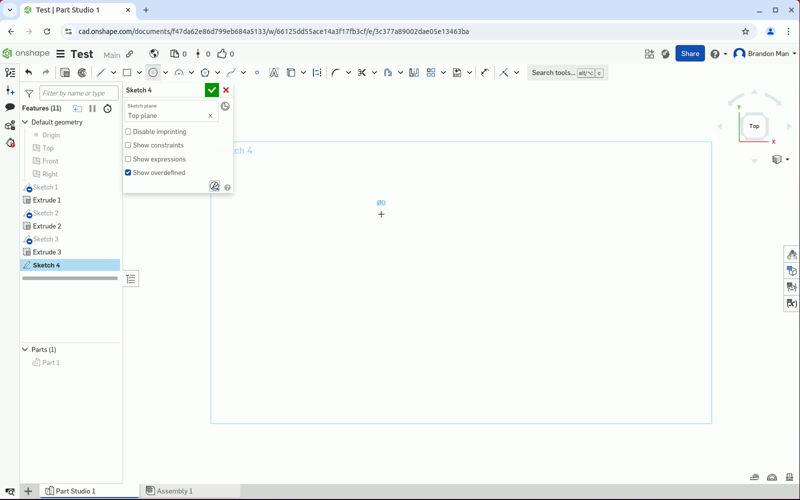
mouse_move(386, 213)
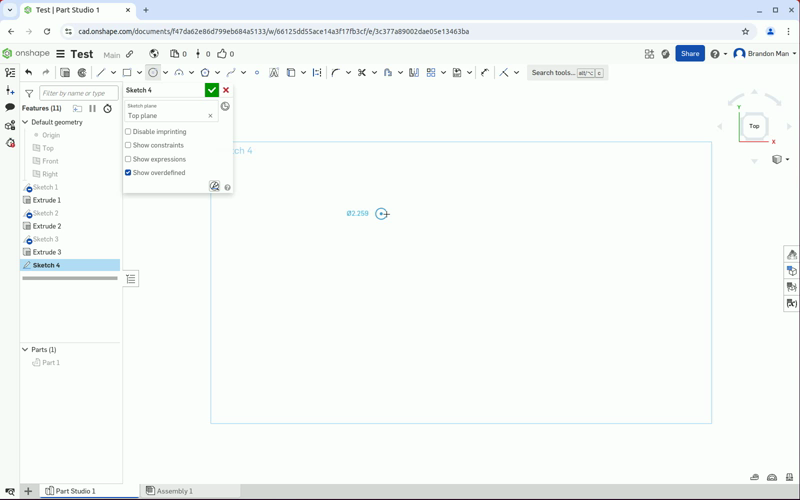
click(386, 213)
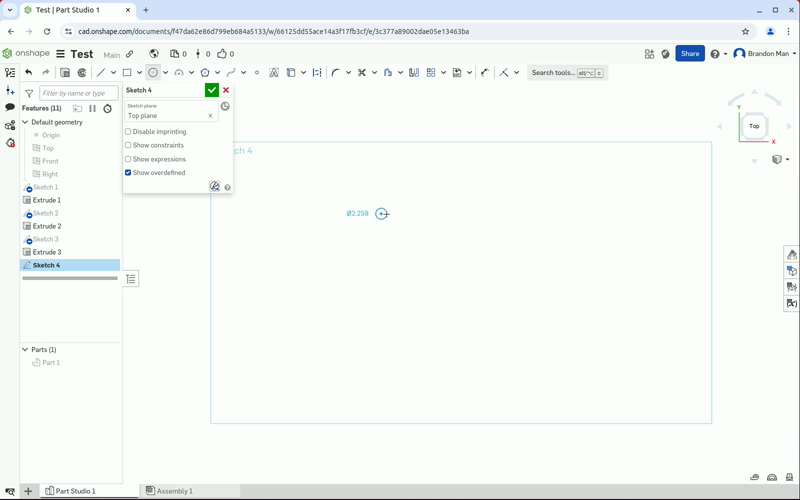
key(esc)
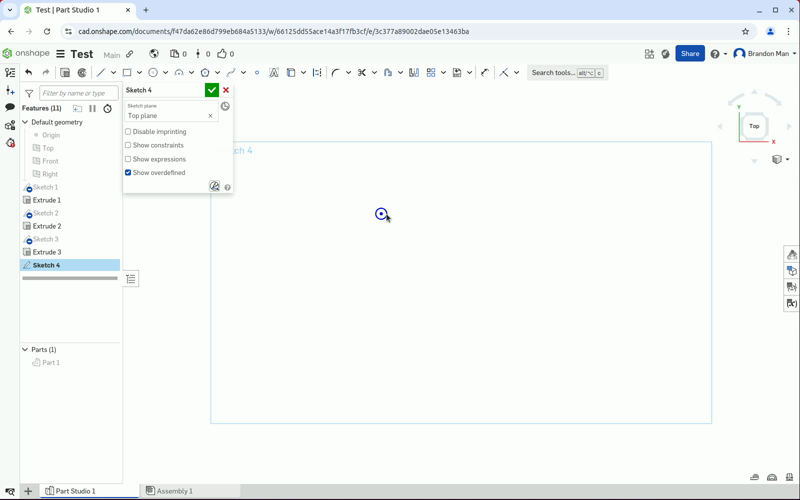
mouse_move(381, 216)
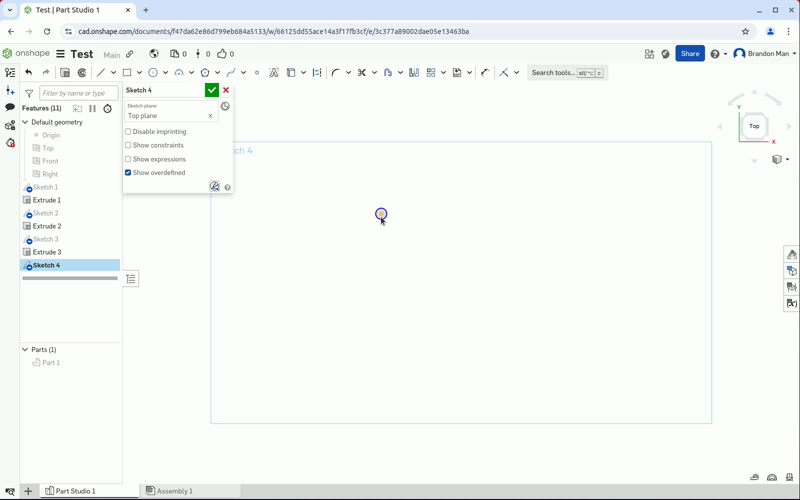
scroll(6)
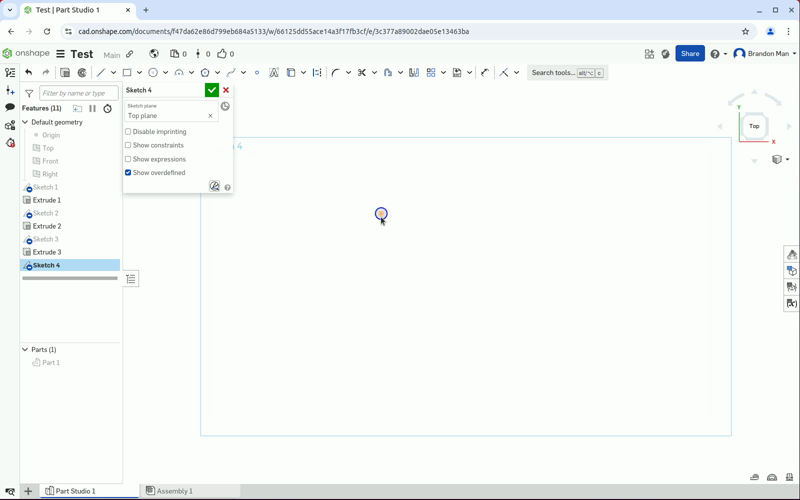
scroll(6)
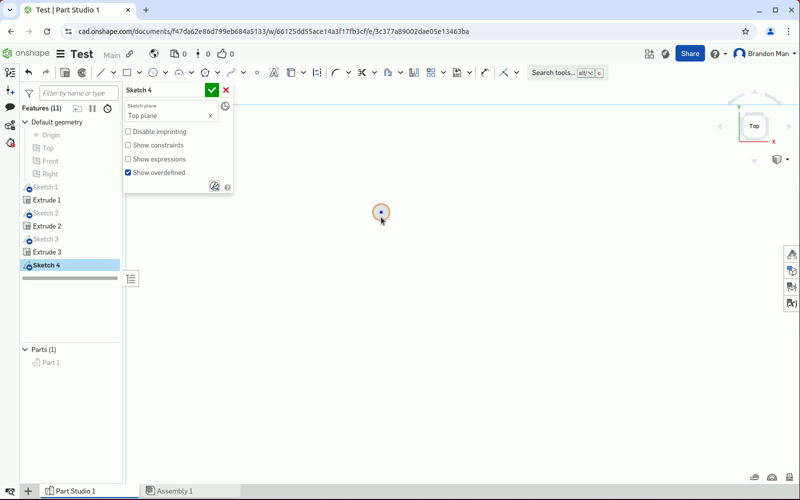
scroll(6)
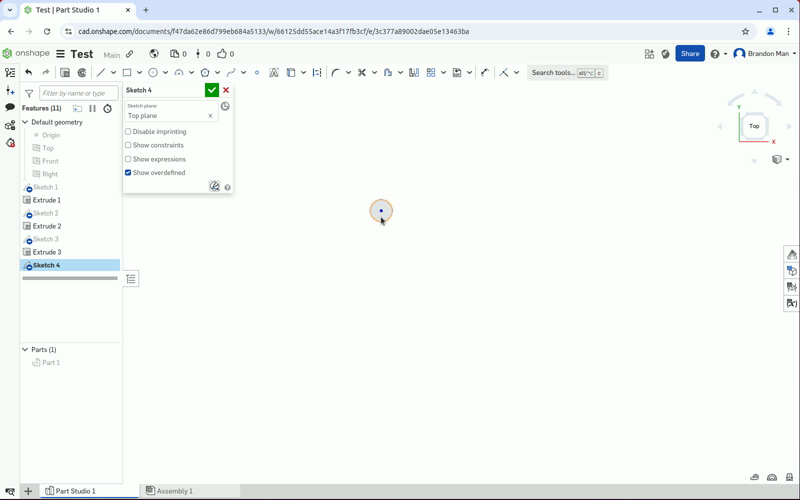
scroll(6)
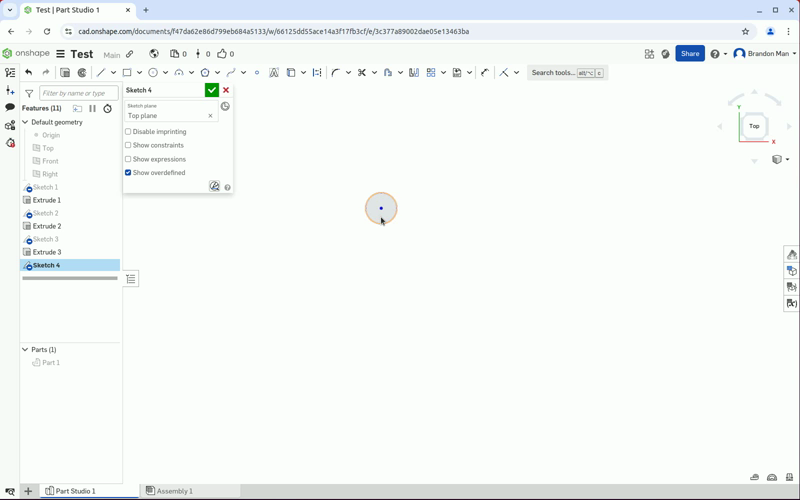
scroll(6)
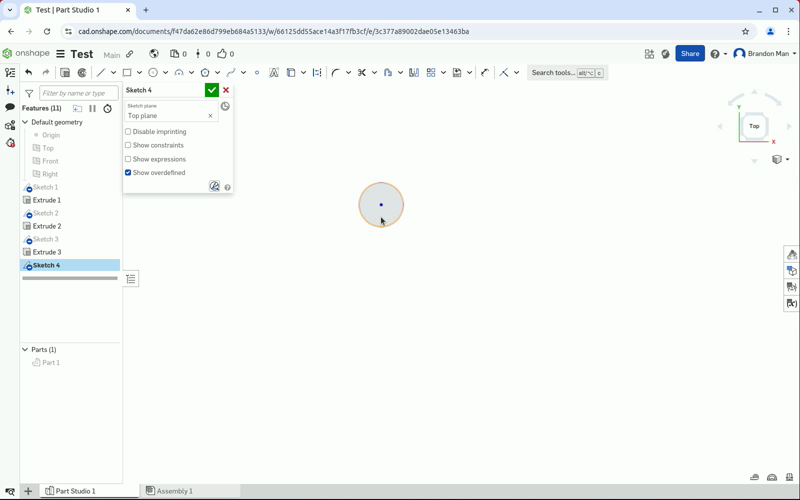
scroll(6)
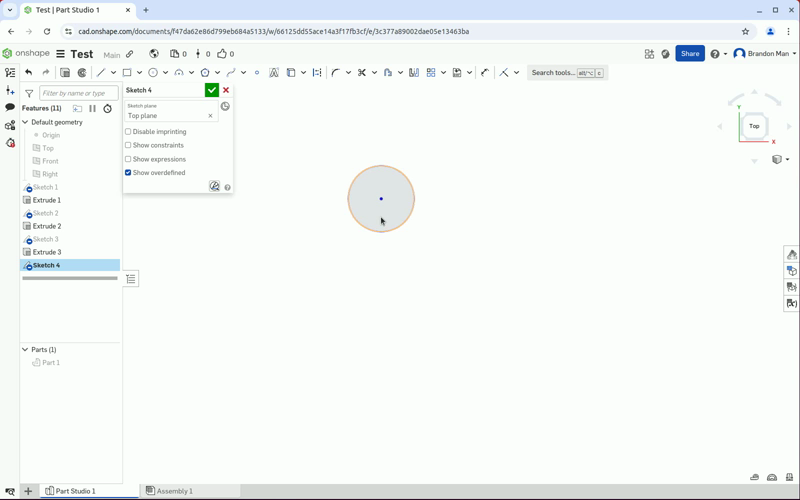
scroll(6)
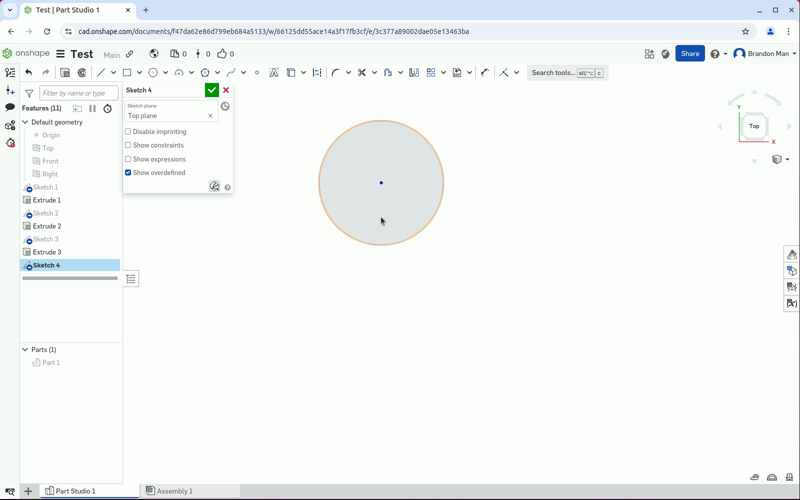
click(381, 216)
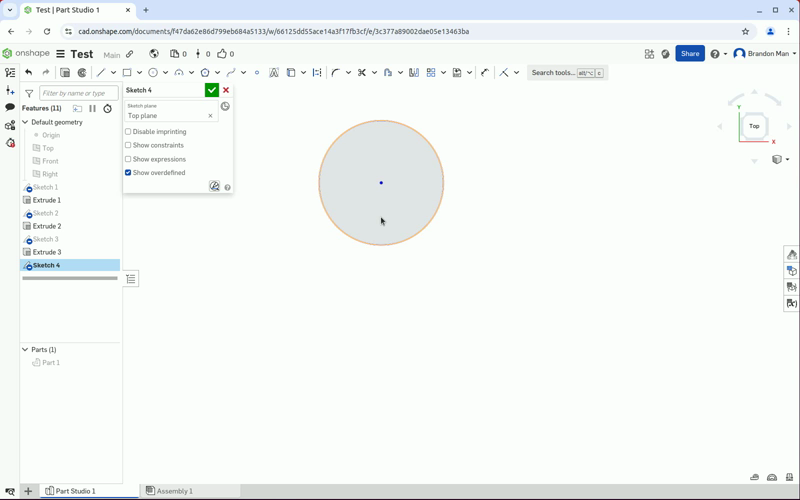
scroll(-6)
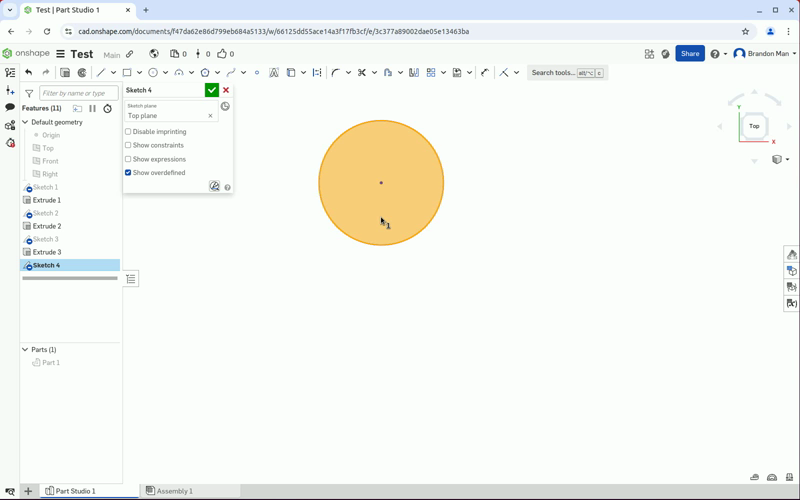
scroll(-6)
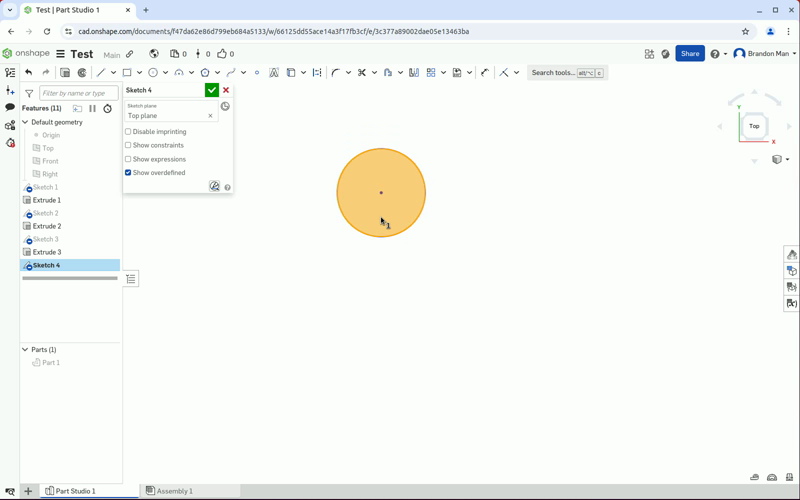
scroll(-6)
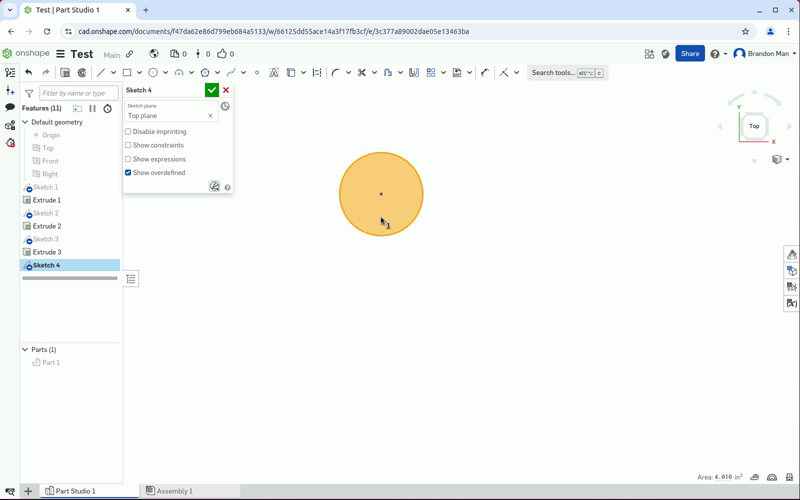
scroll(-6)
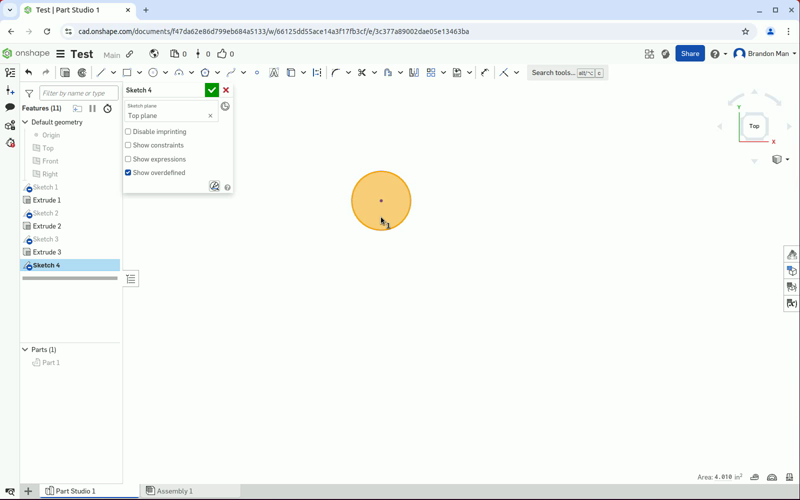
scroll(-6)
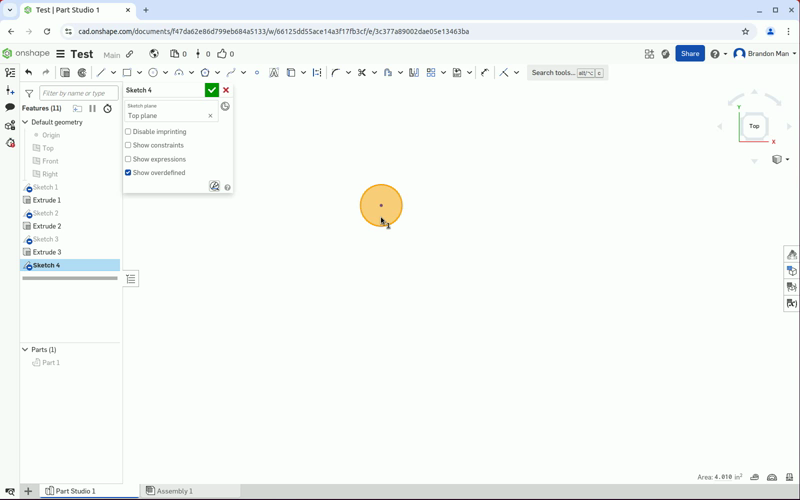
scroll(-6)
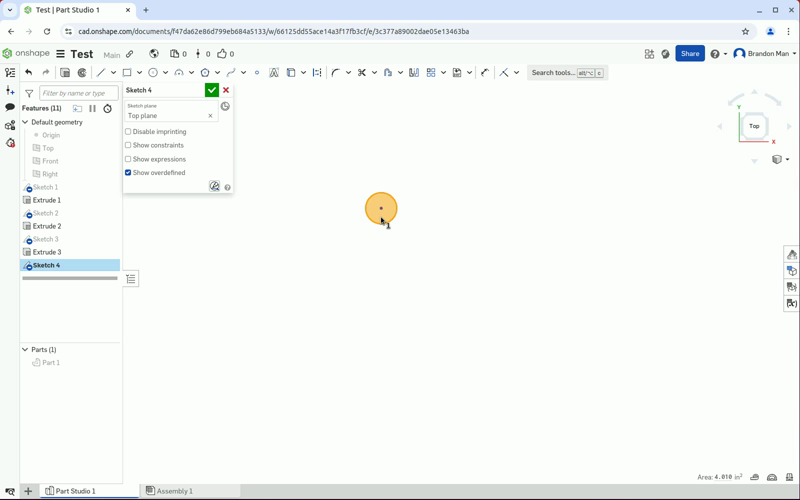
scroll(-6)
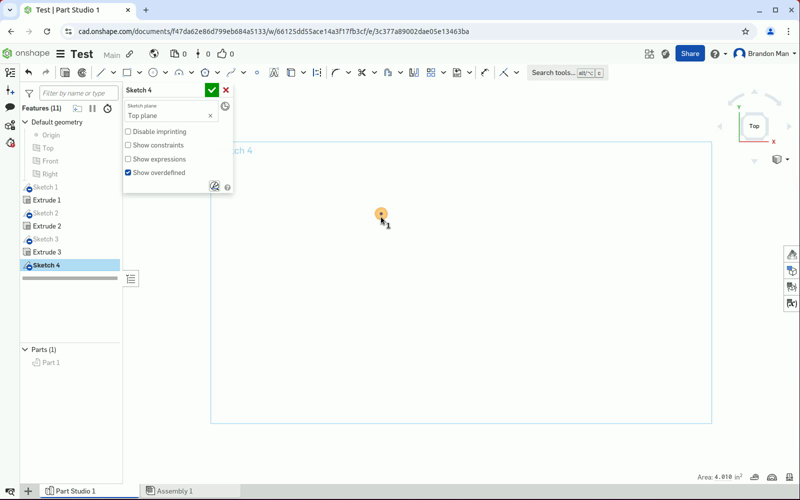
mouse_move(73, 352)
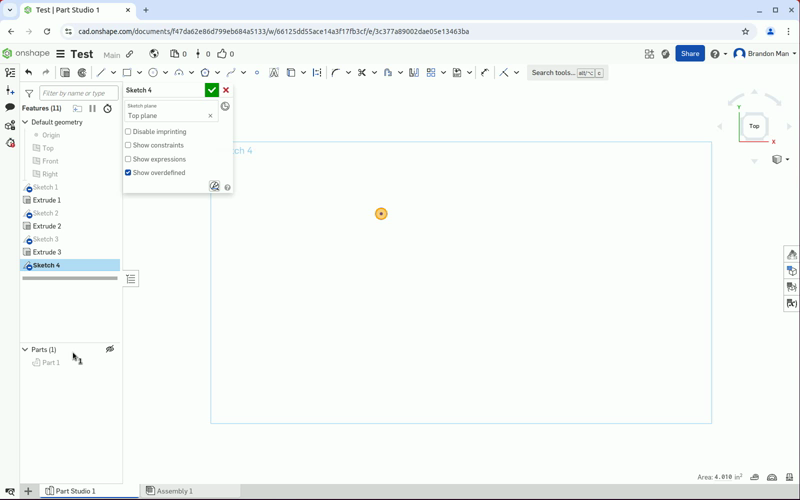
key(shift+y)
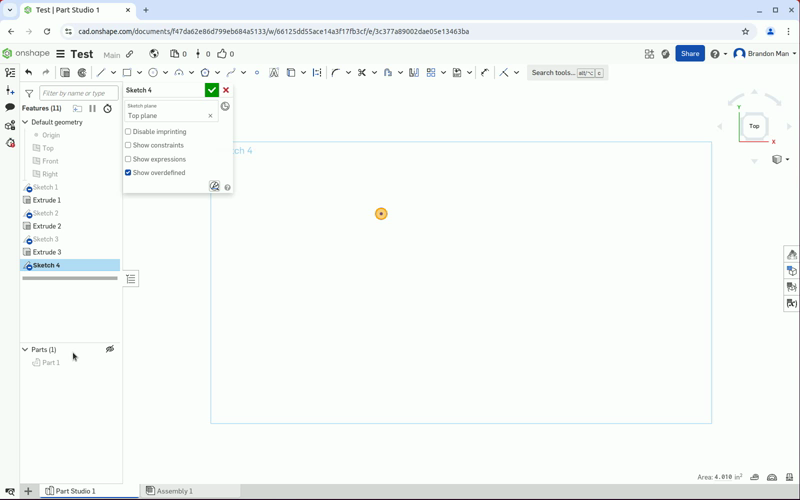
key(shift+e)
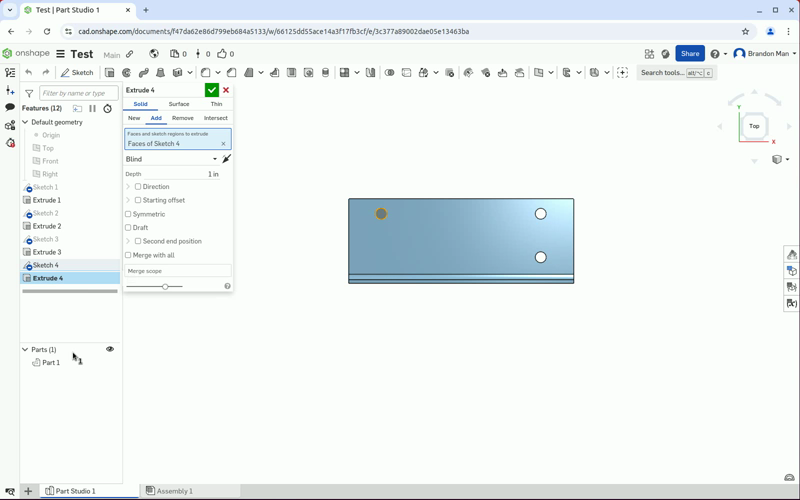
mouse_move(143, 106)
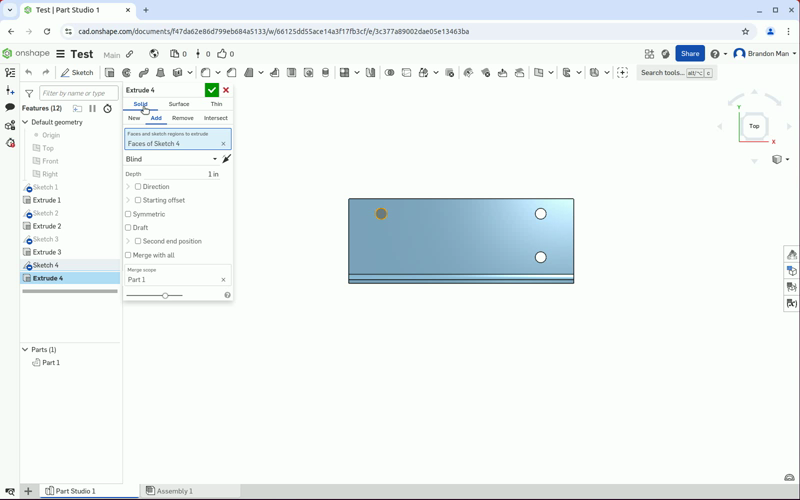
click(143, 106)
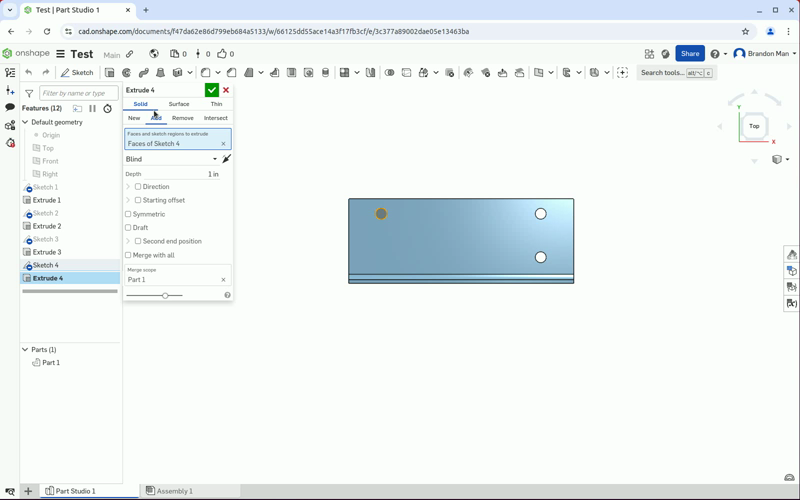
mouse_move(186, 120)
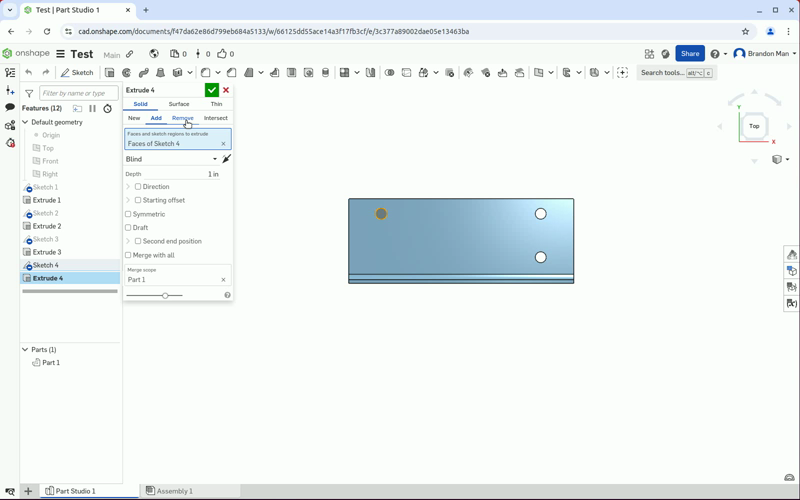
click(186, 120)
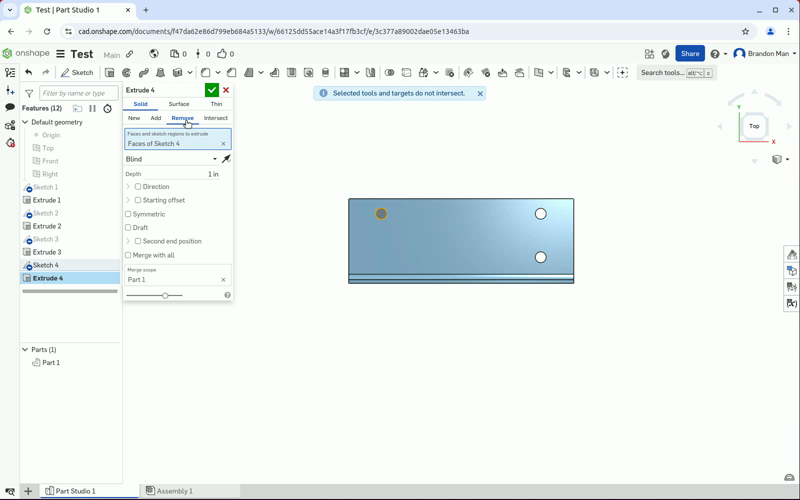
key(tab, 4)
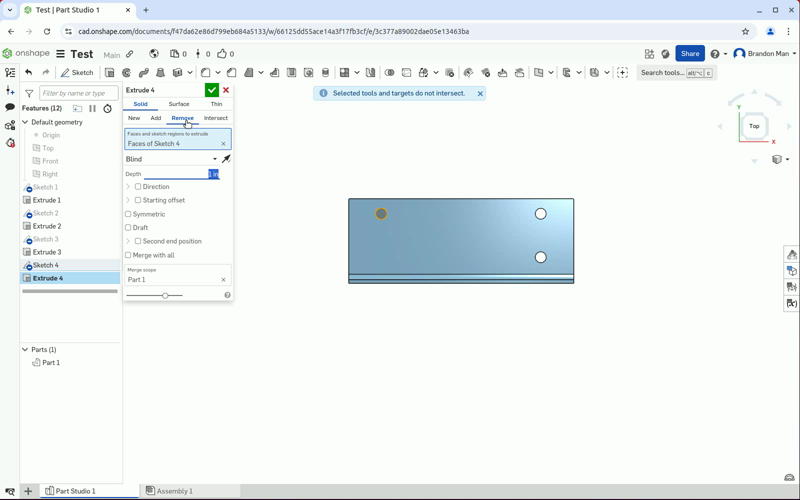
text(-11.554)
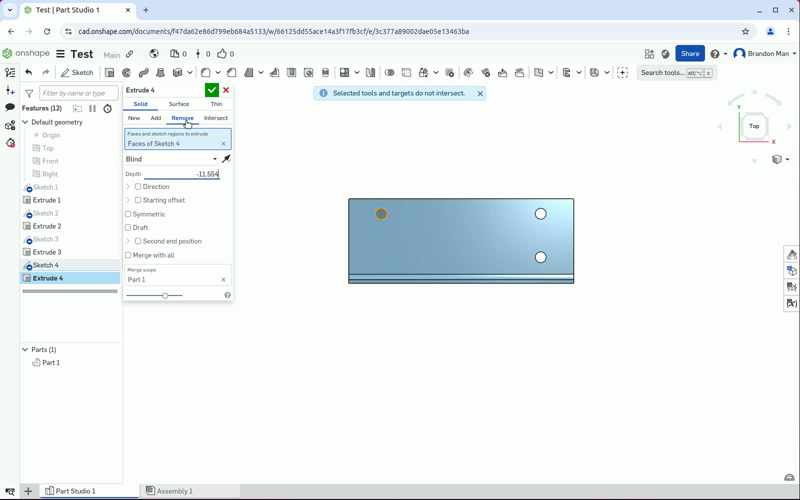
key(tab, 3)
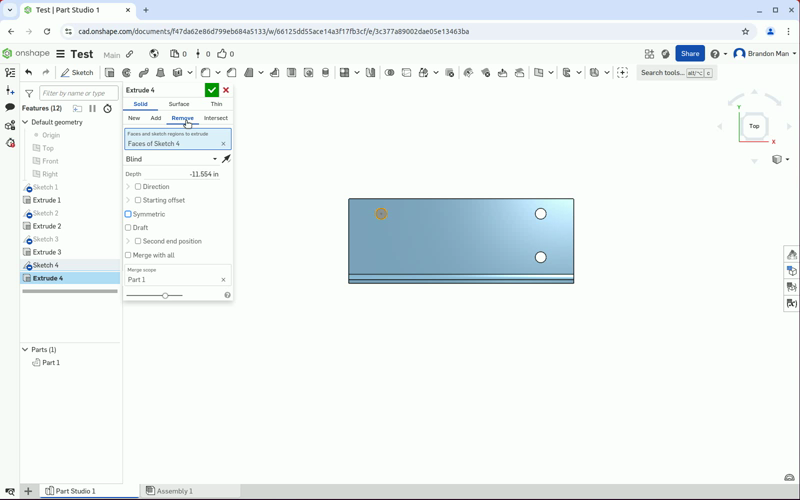
key(space)
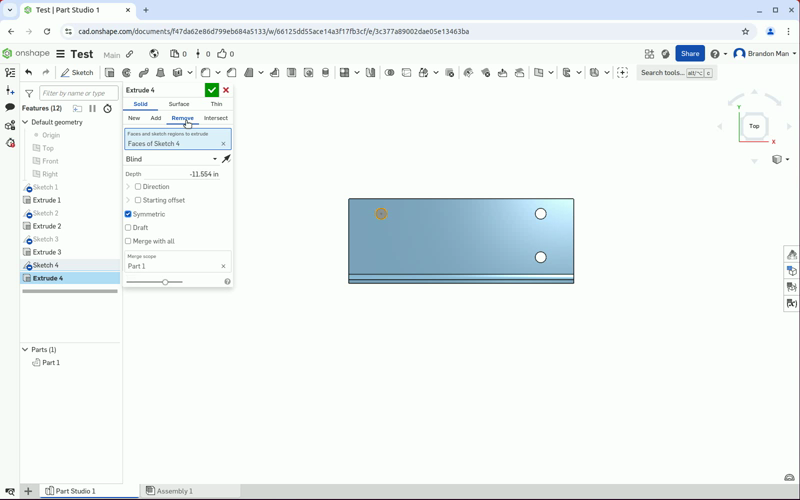
key(tab, 2)
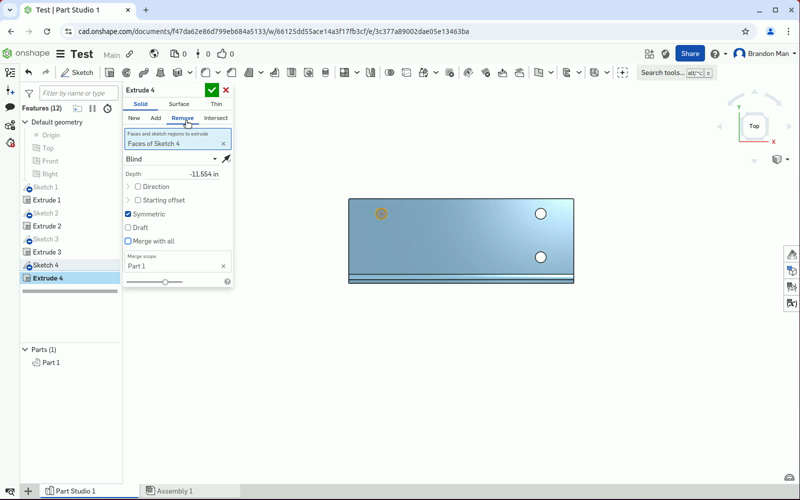
key(space)
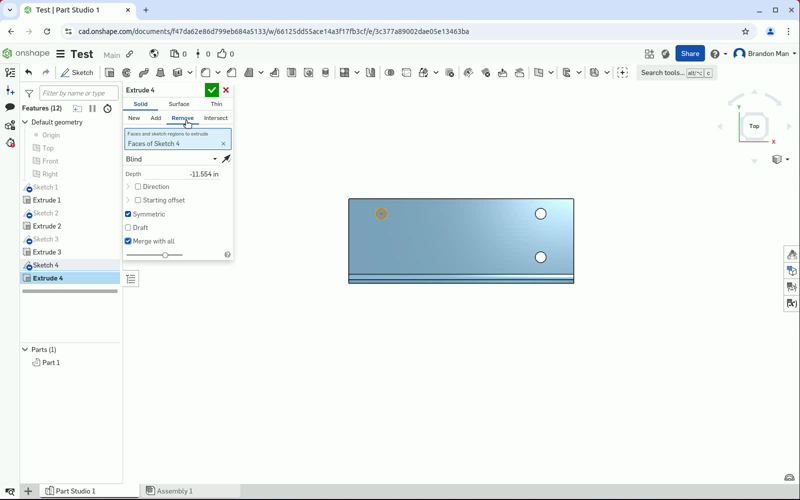
key(enter)
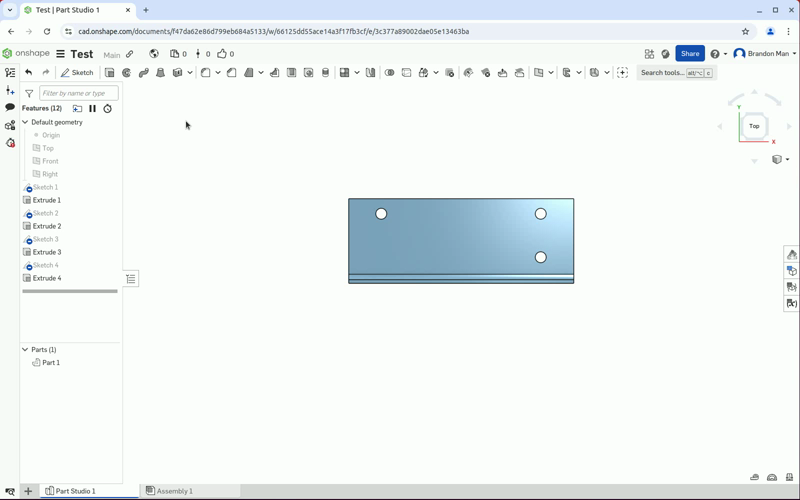
key(shift+h)
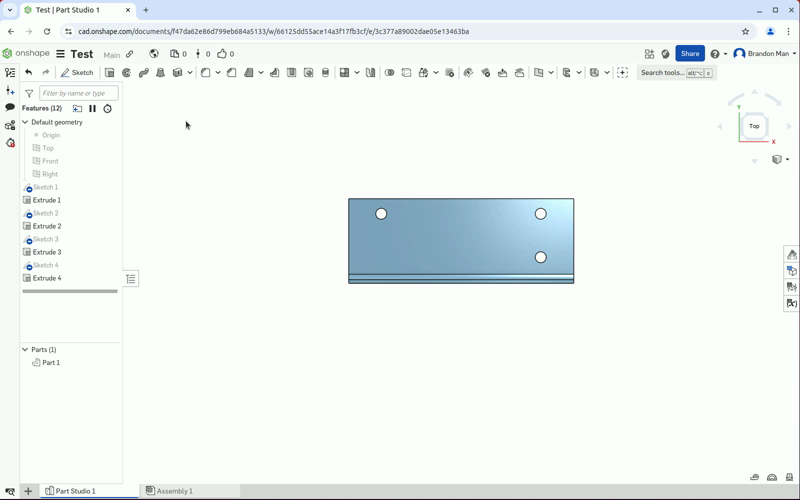
key(shift+h)
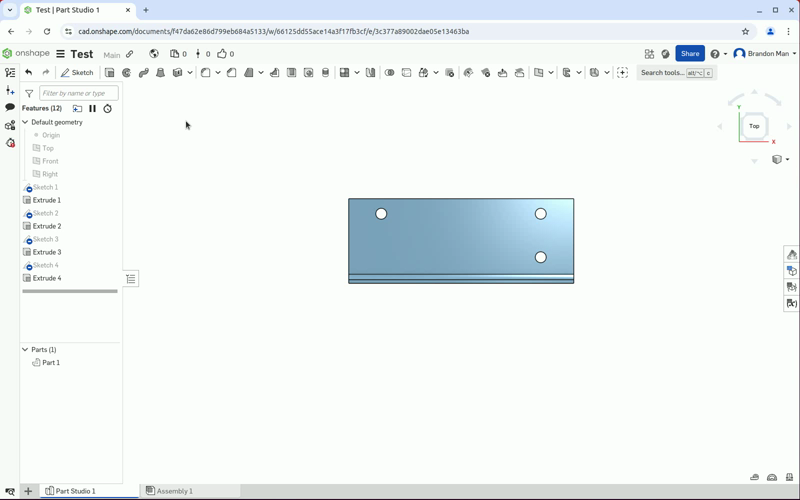
mouse_move(73, 189)
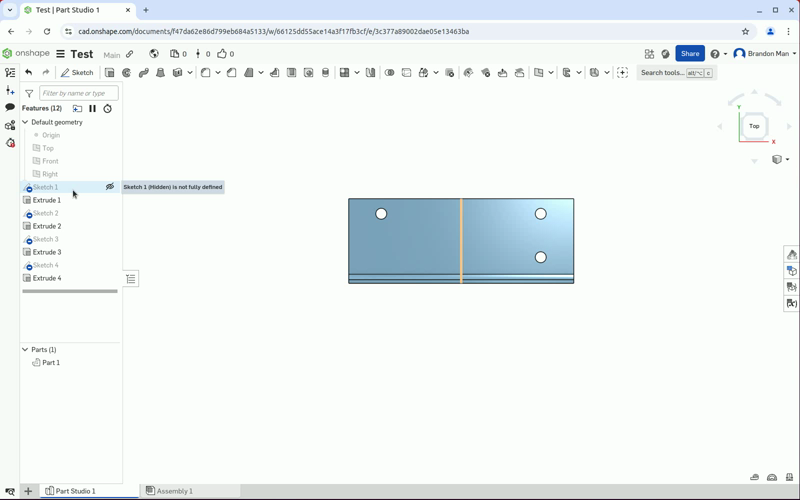
click(73, 189)
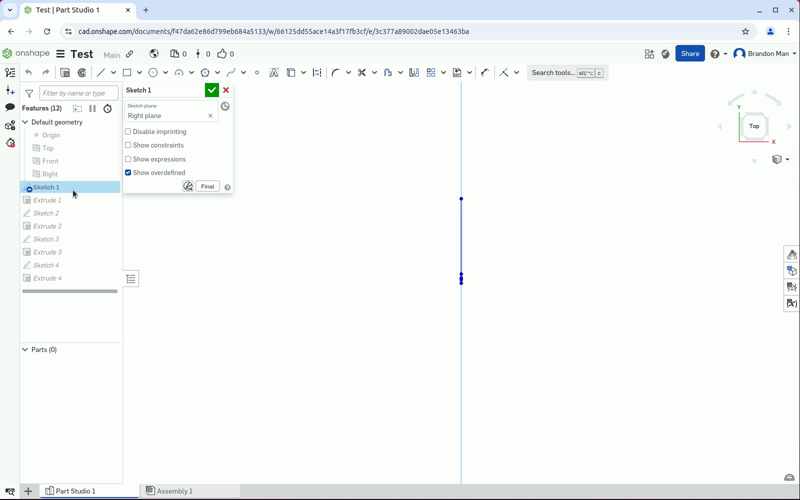
mouse_move(229, 92)
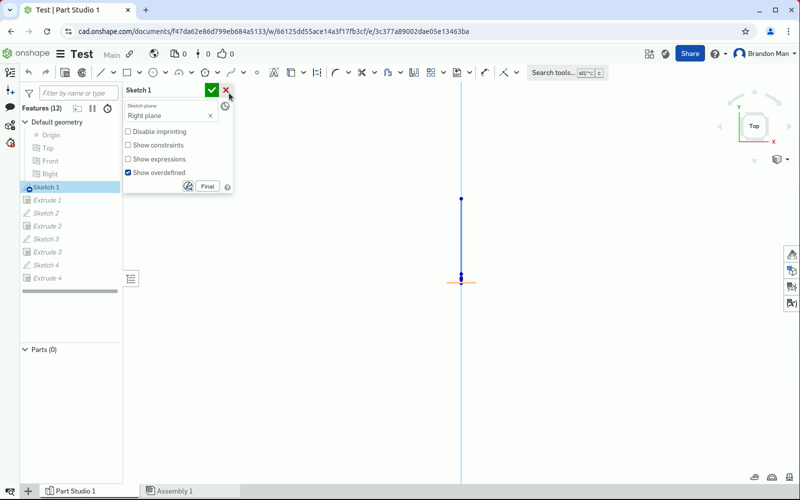
click(229, 92)
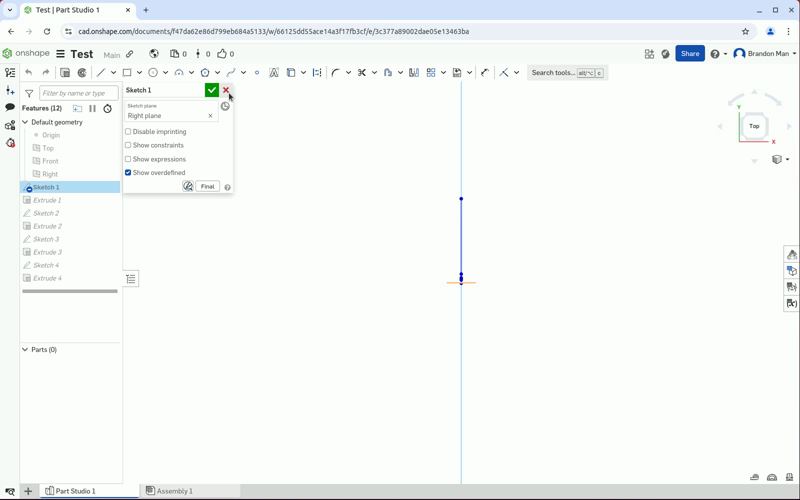
key(shift+s)
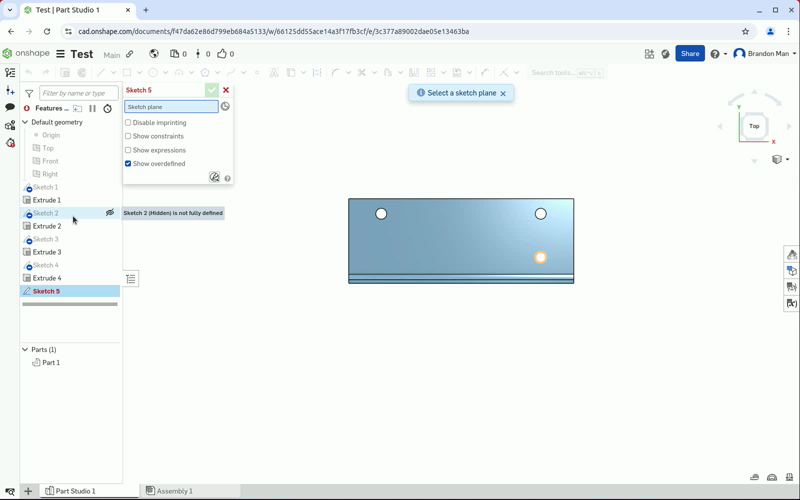
scroll(3)
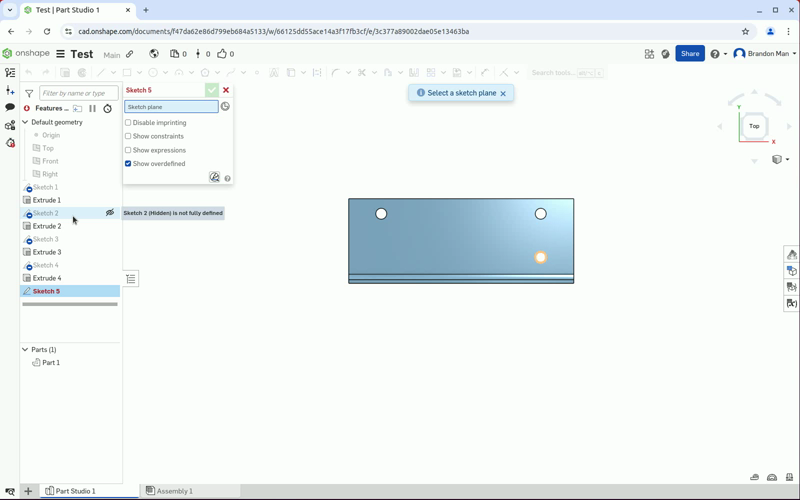
mouse_move(73, 150)
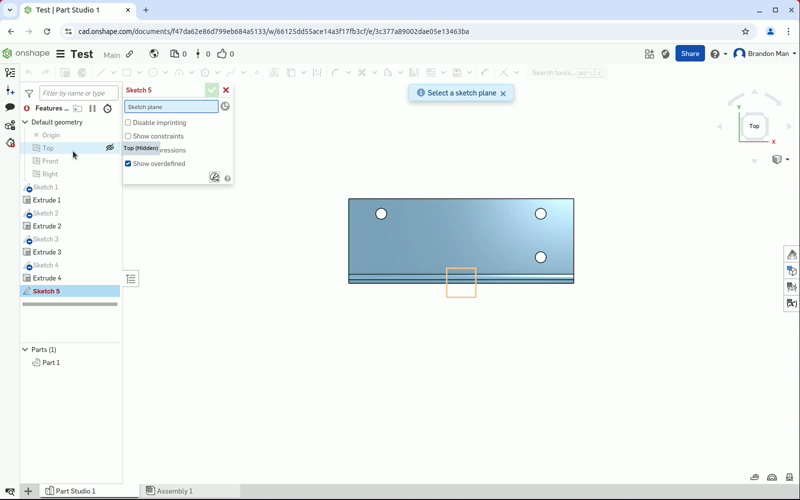
click(73, 150)
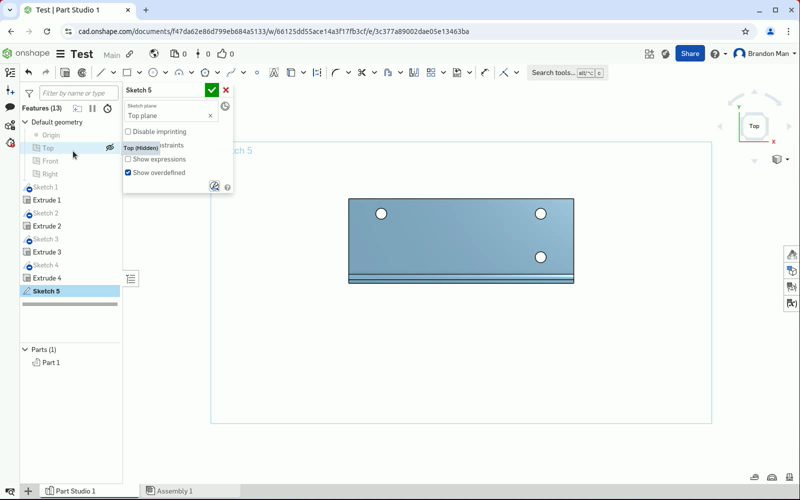
mouse_move(73, 352)
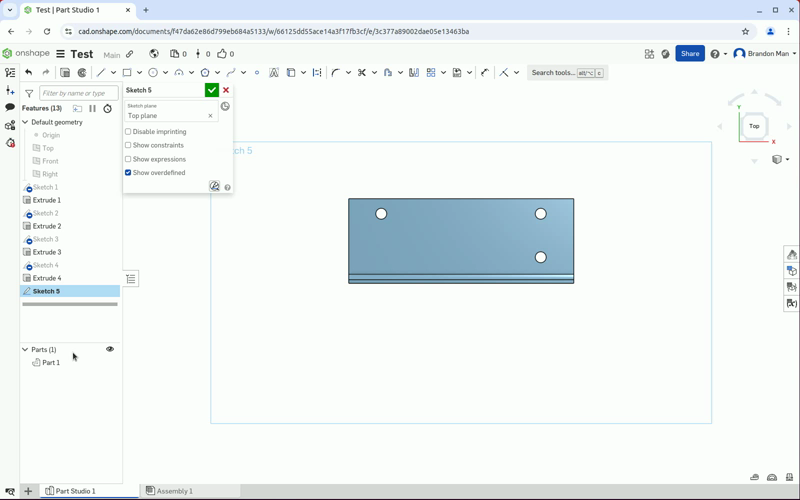
key(y)
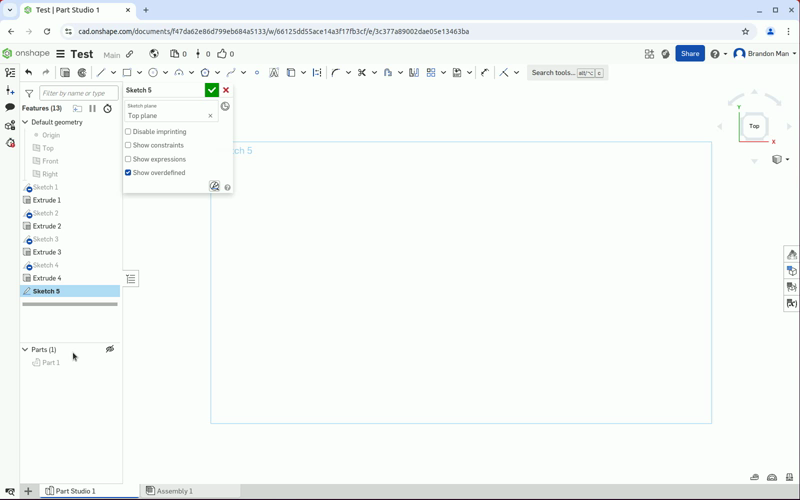
key(c)
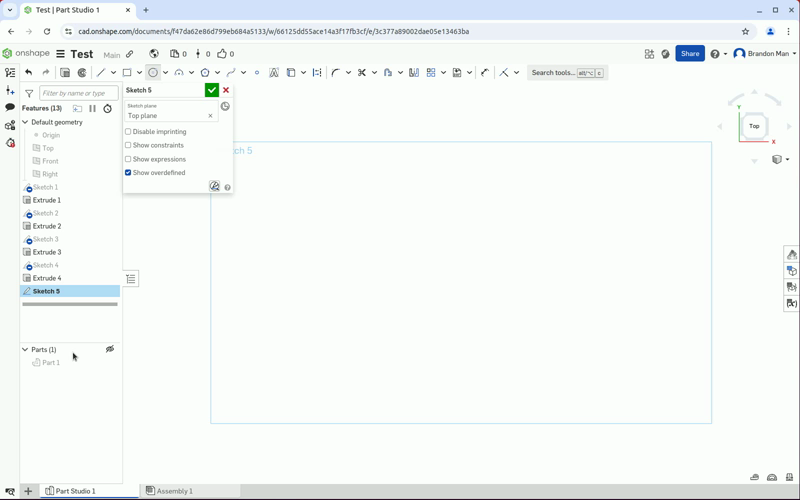
key_down(shift)
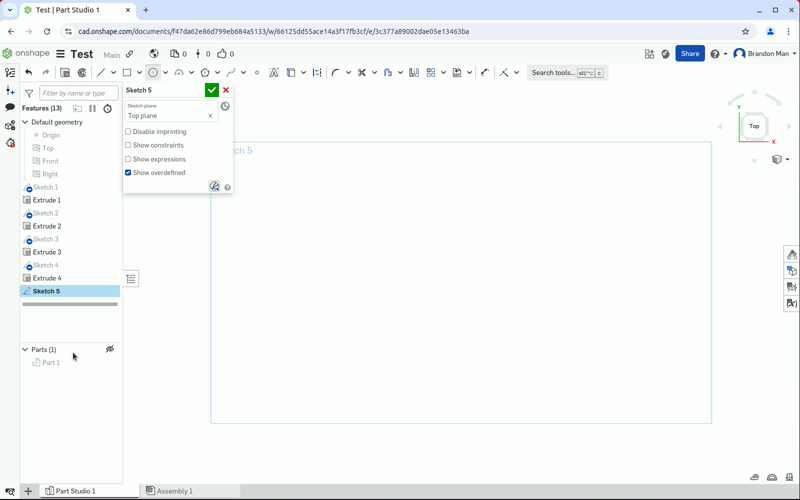
mouse_move(381, 257)
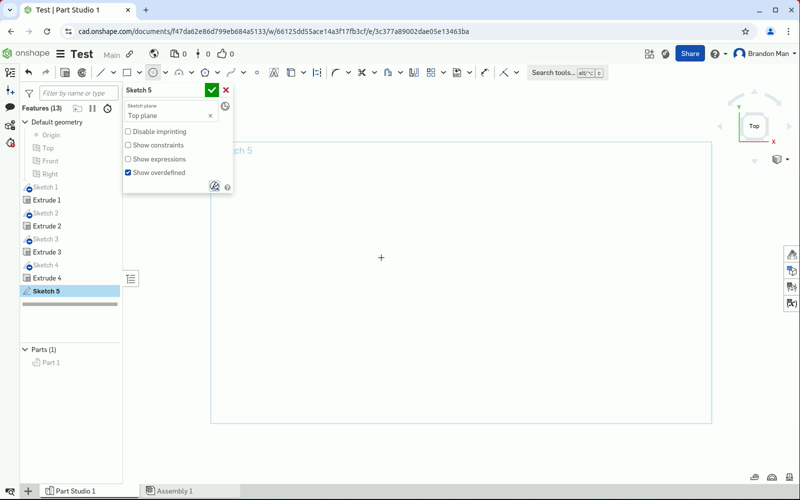
click(381, 257)
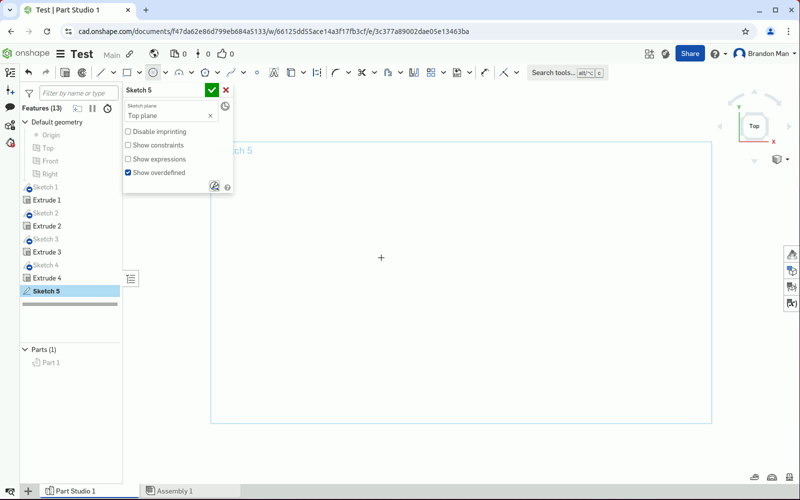
key_up(shift)
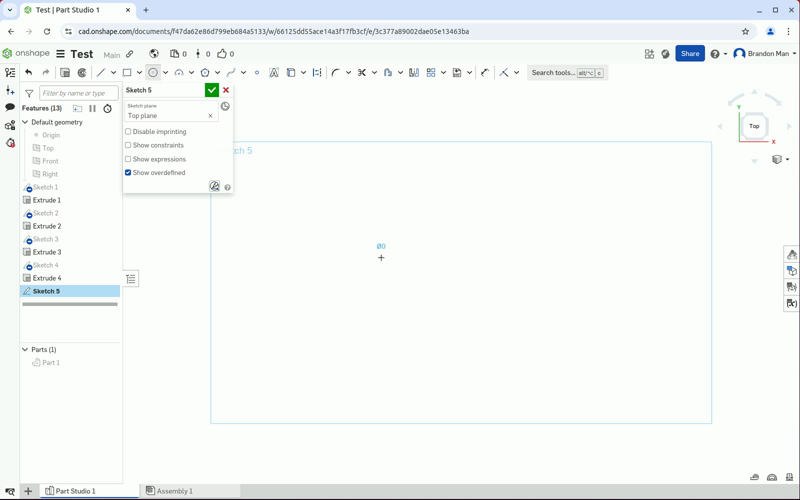
mouse_move(386, 257)
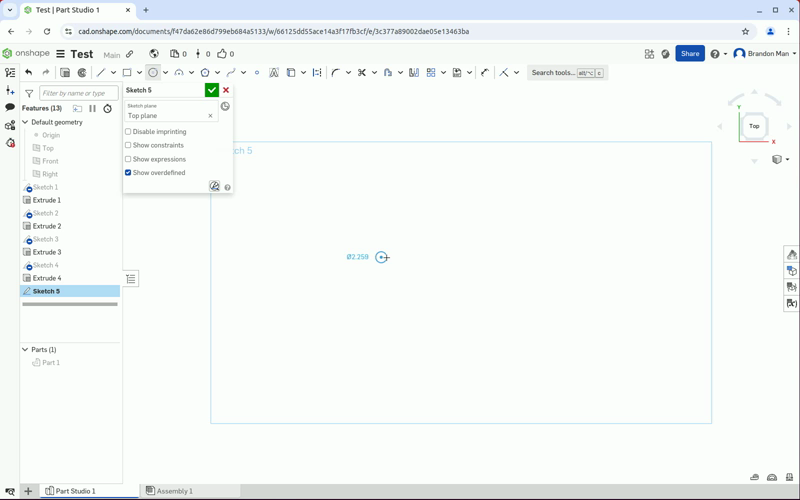
click(386, 257)
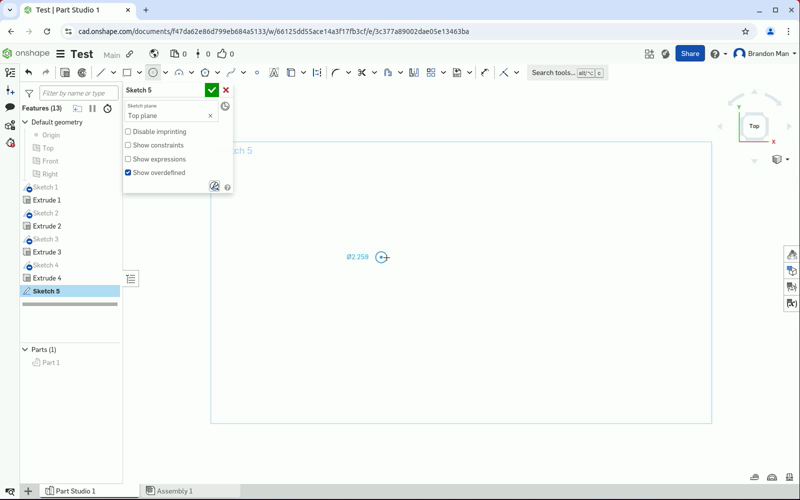
key(esc)
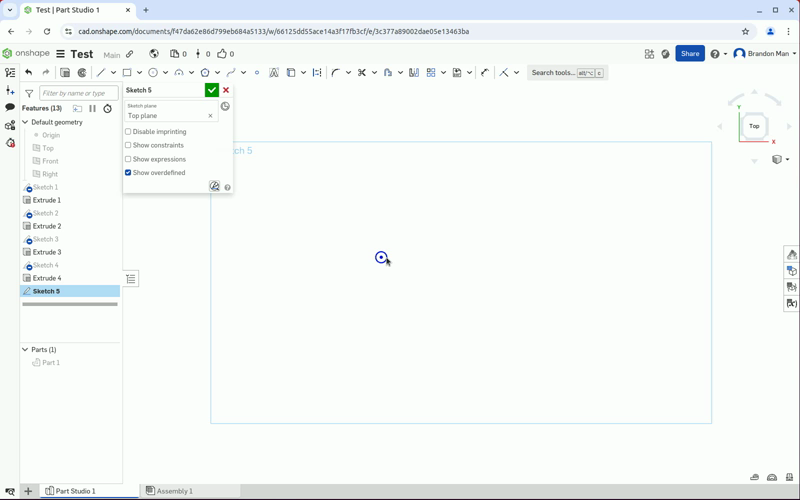
mouse_move(379, 255)
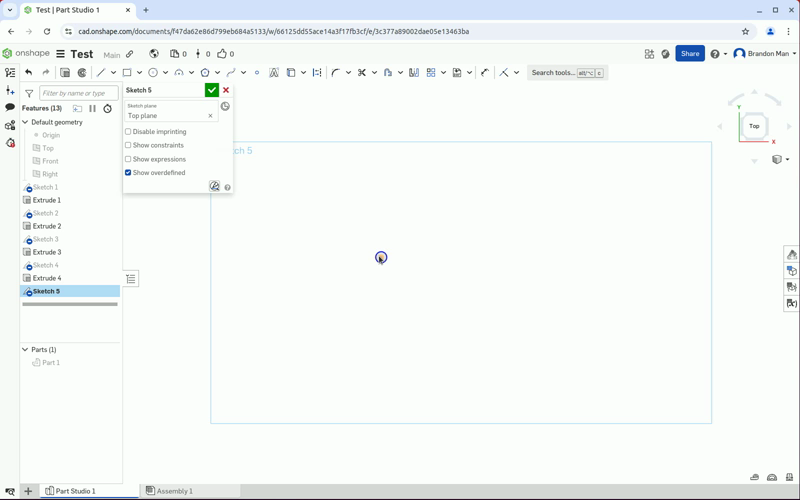
scroll(6)
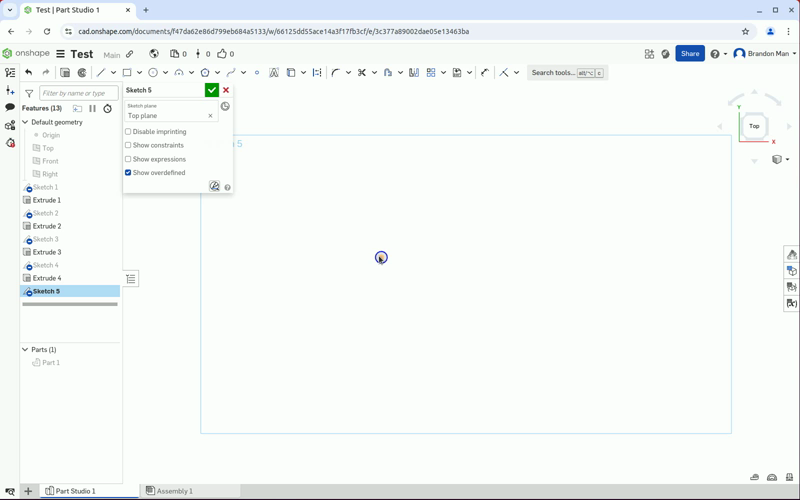
scroll(6)
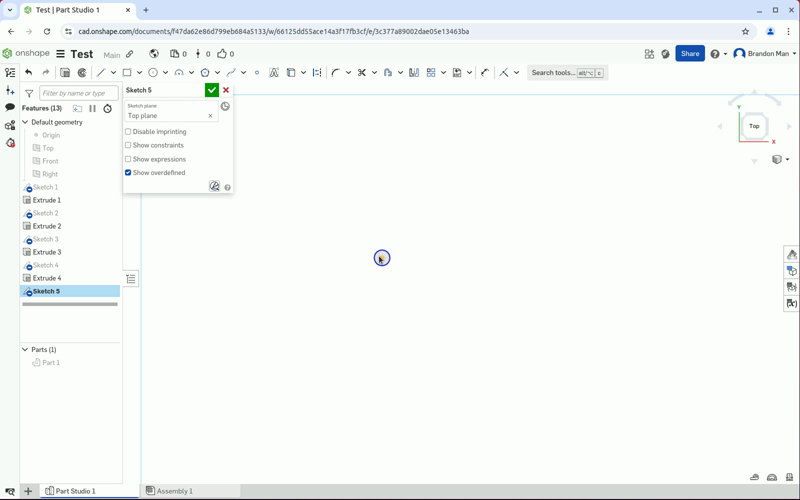
scroll(6)
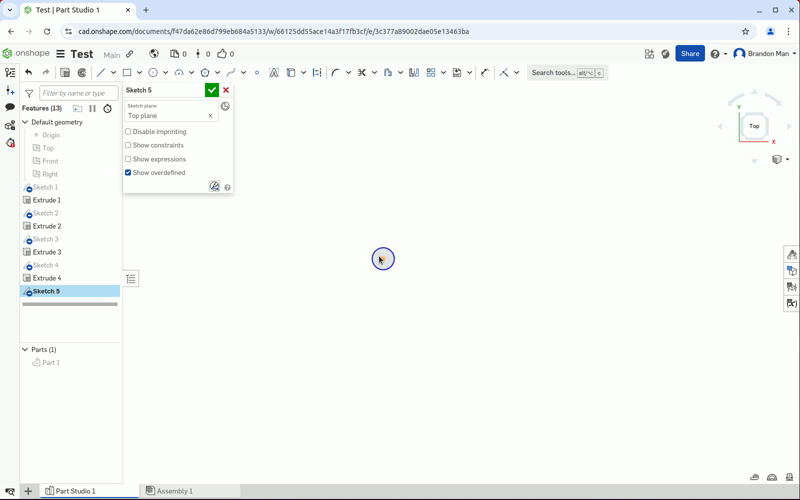
scroll(6)
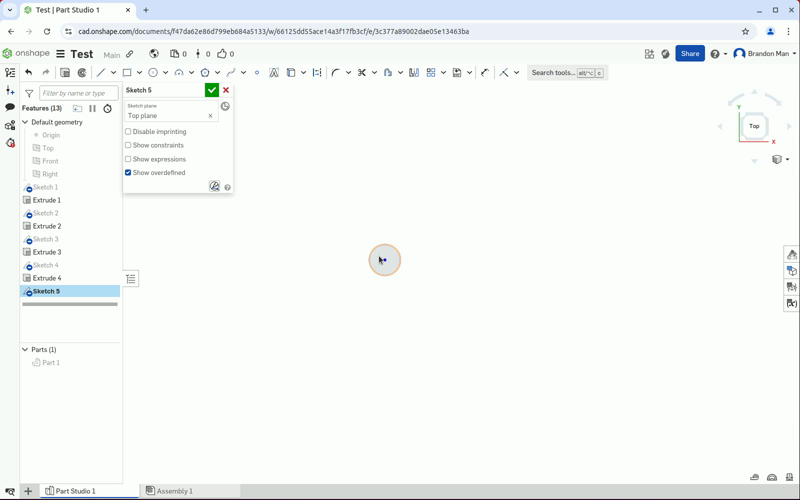
scroll(6)
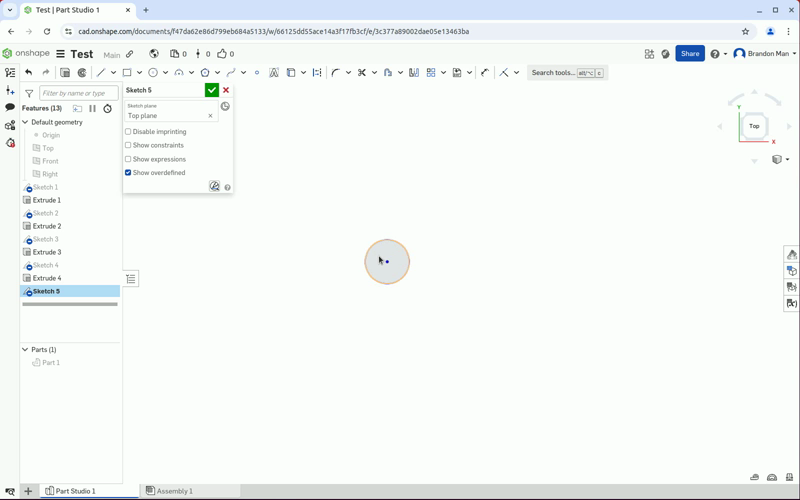
scroll(6)
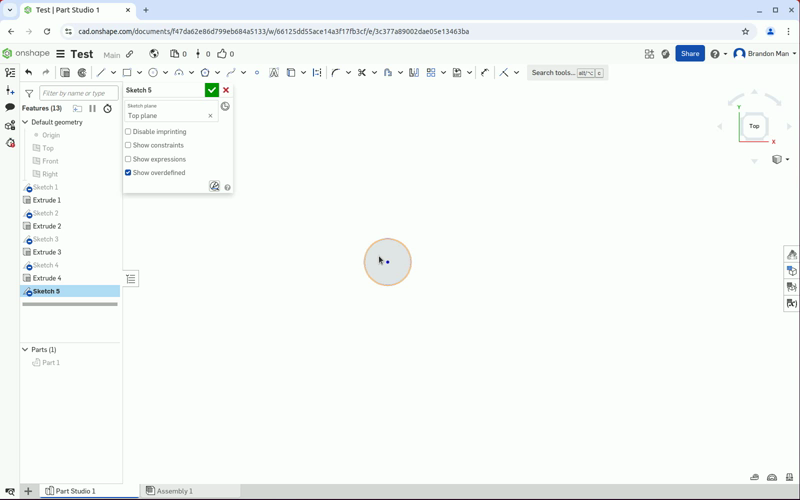
scroll(6)
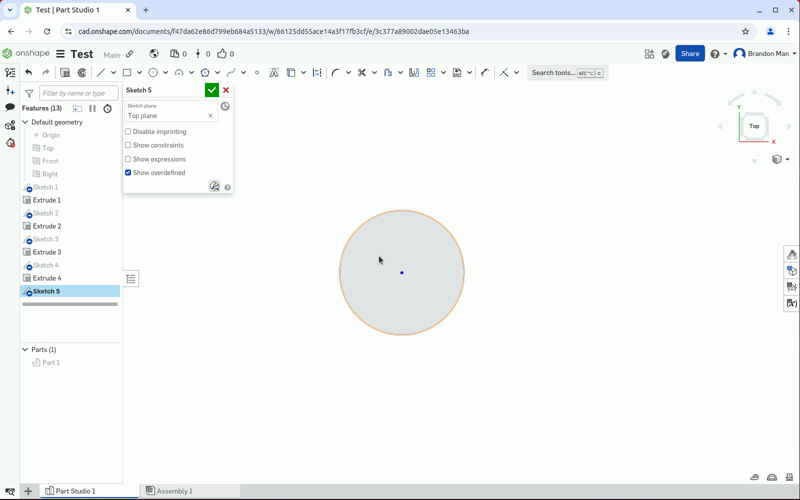
click(379, 255)
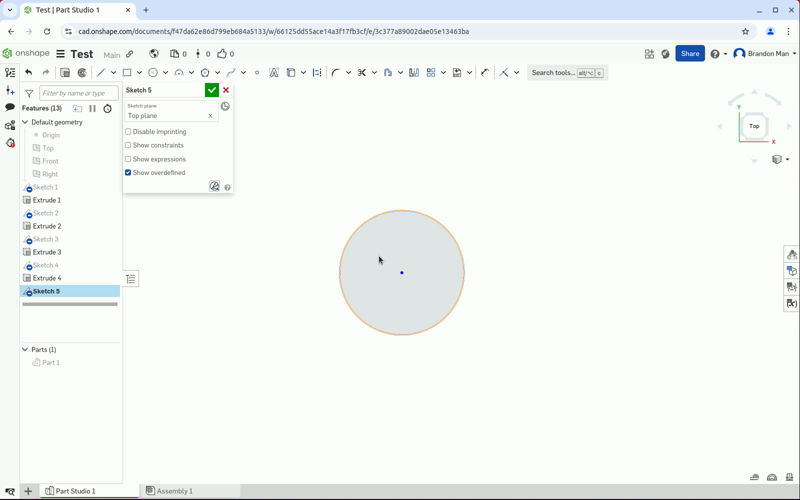
scroll(-6)
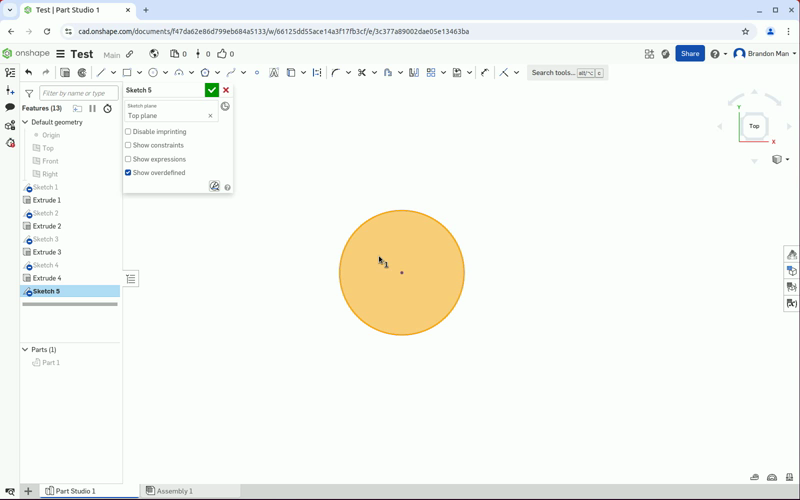
scroll(-6)
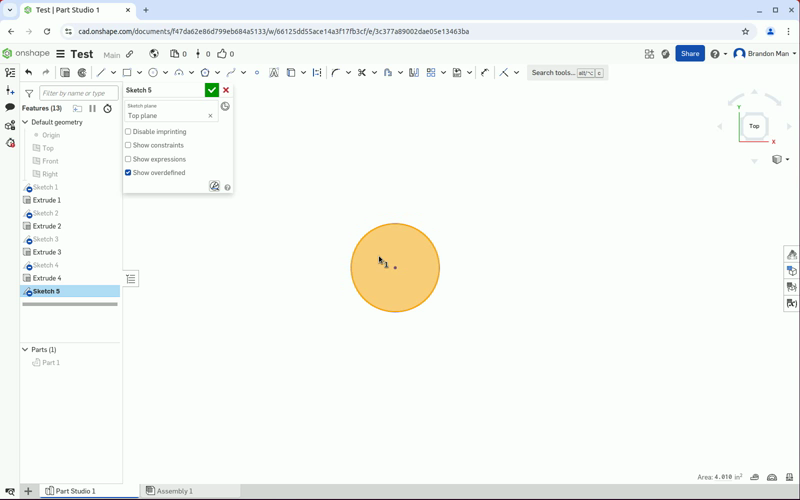
scroll(-6)
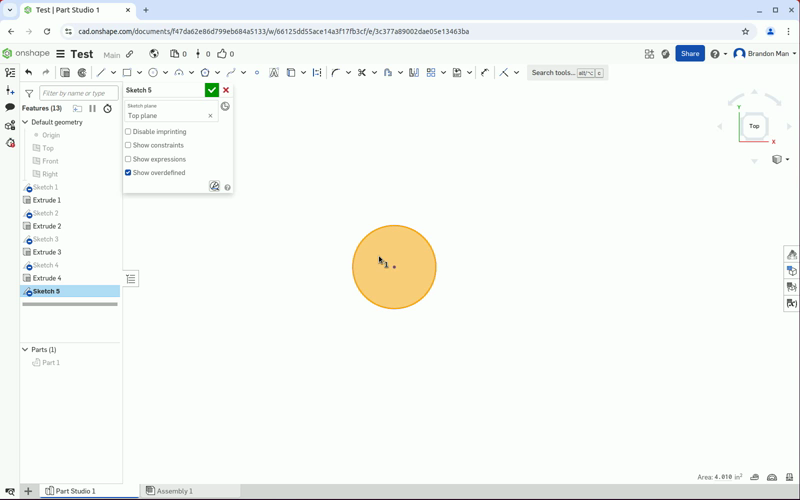
scroll(-6)
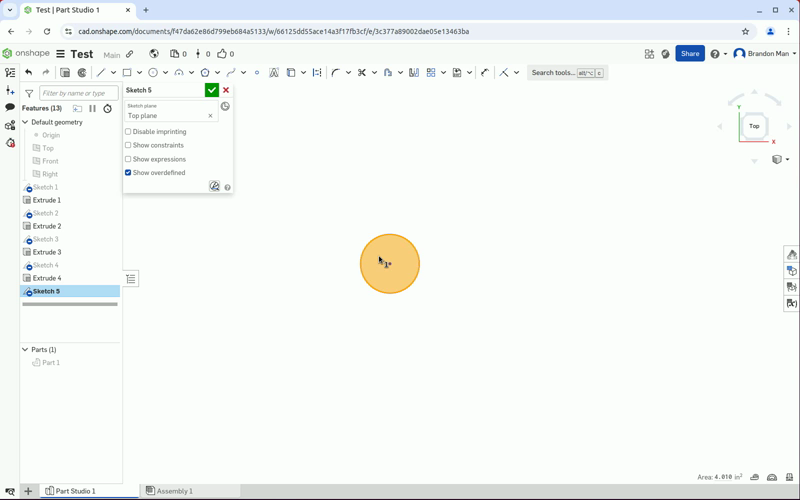
scroll(-6)
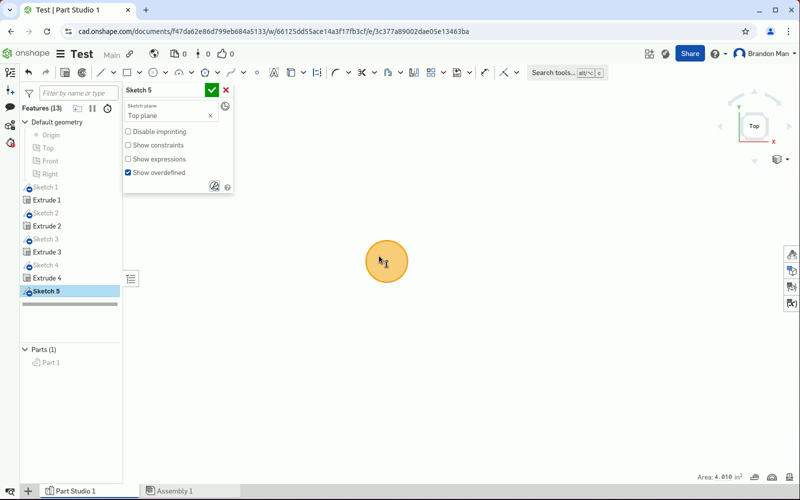
scroll(-6)
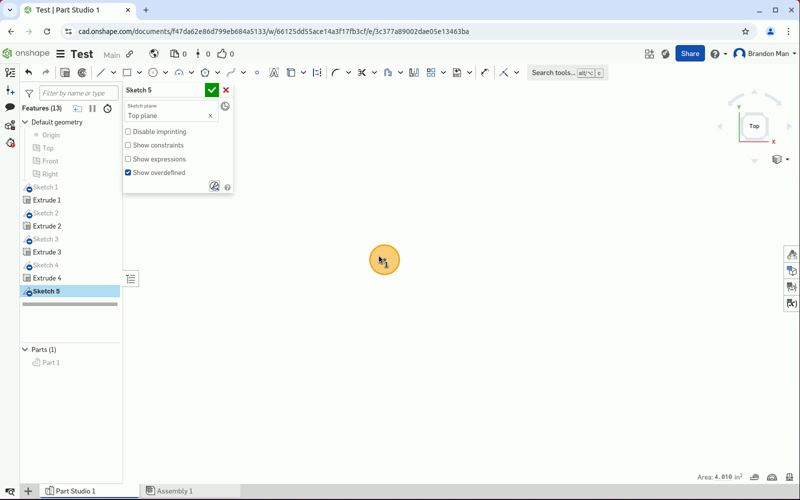
scroll(-6)
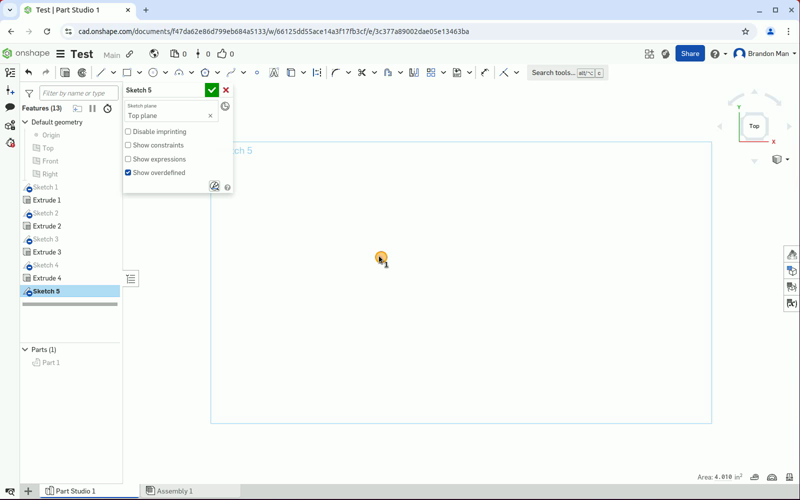
mouse_move(73, 352)
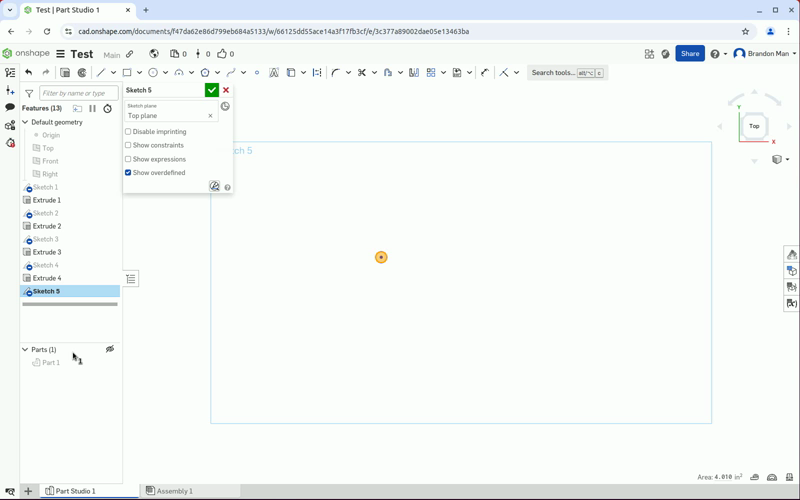
key(shift+y)
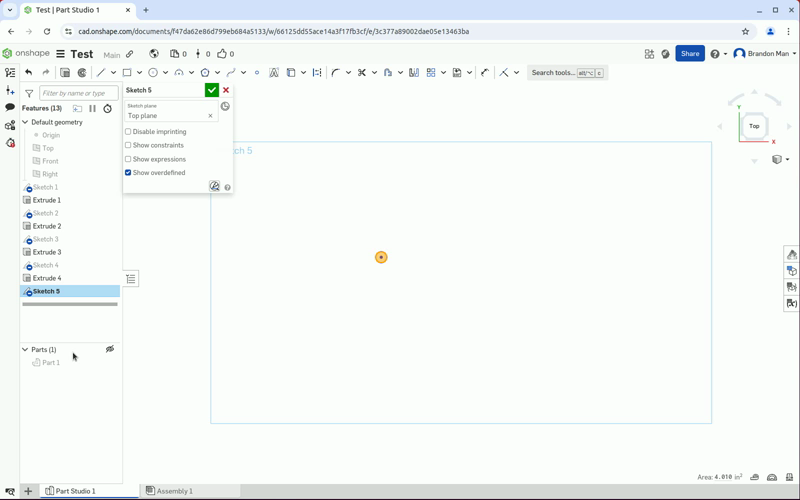
key(shift+e)
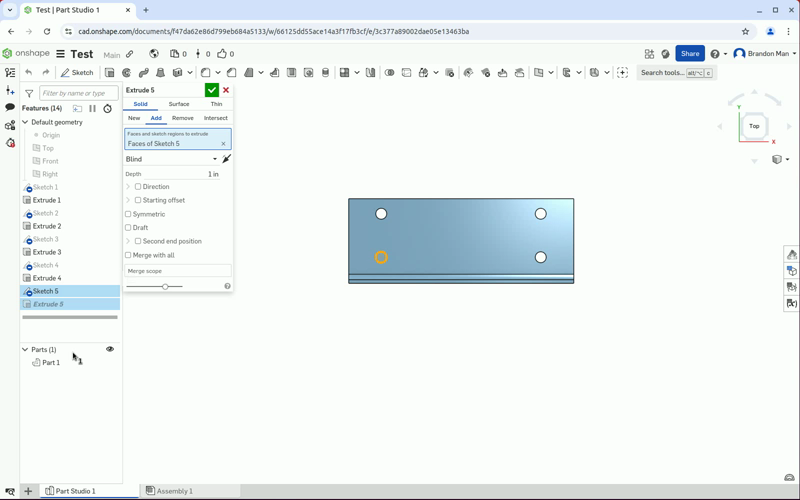
mouse_move(143, 106)
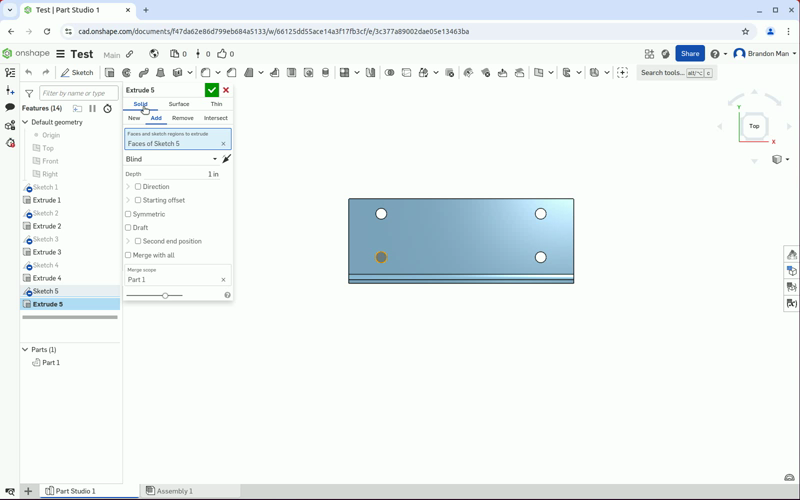
click(143, 106)
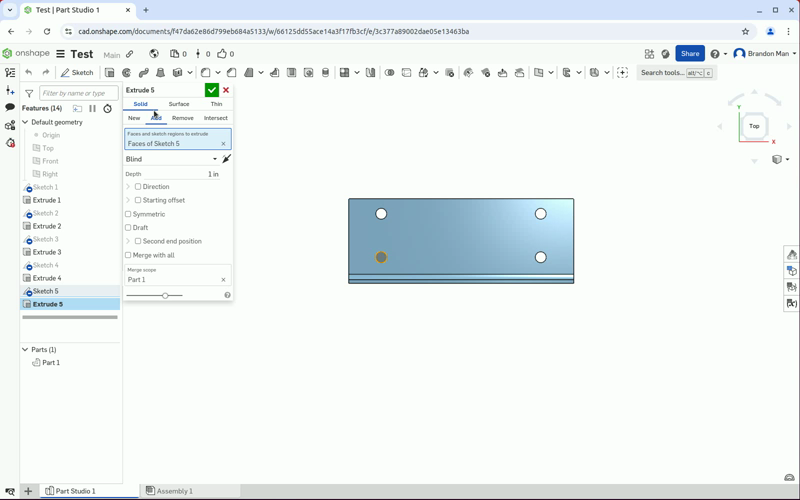
mouse_move(186, 120)
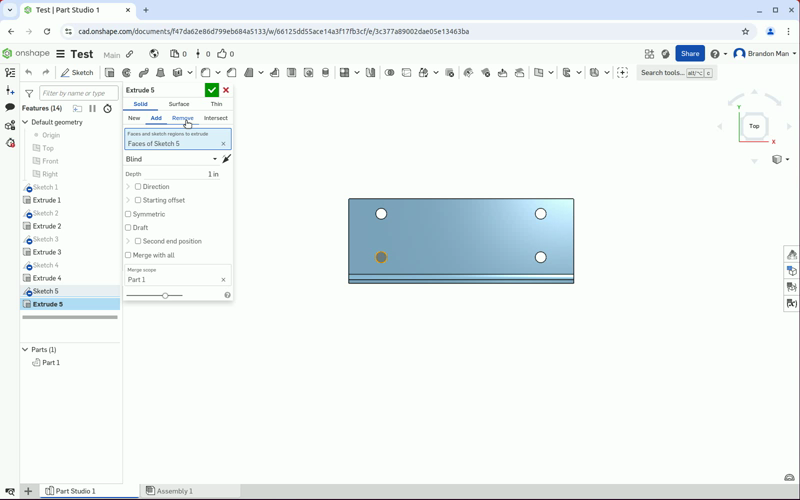
click(186, 120)
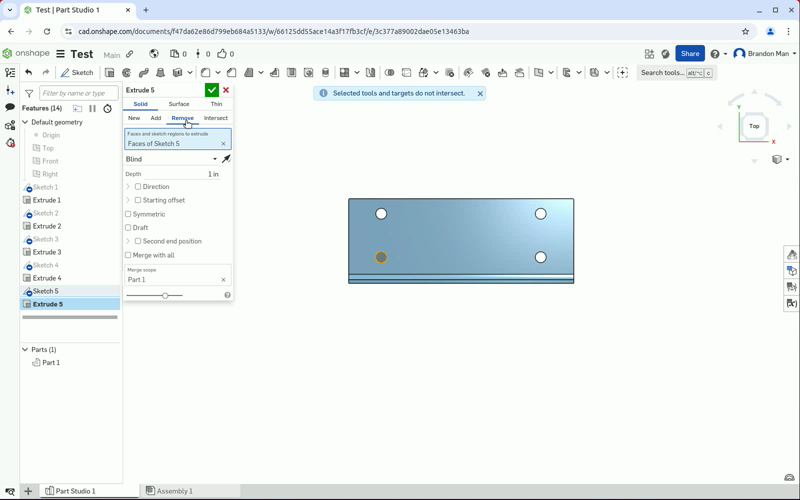
key(tab, 4)
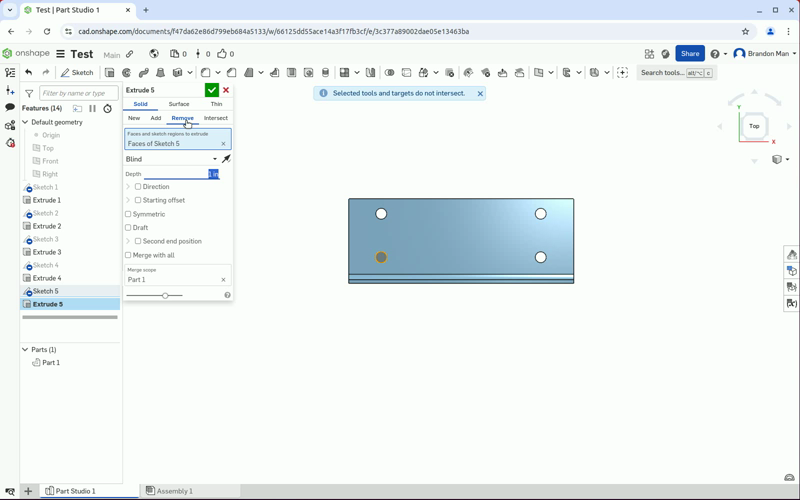
text(-11.554)
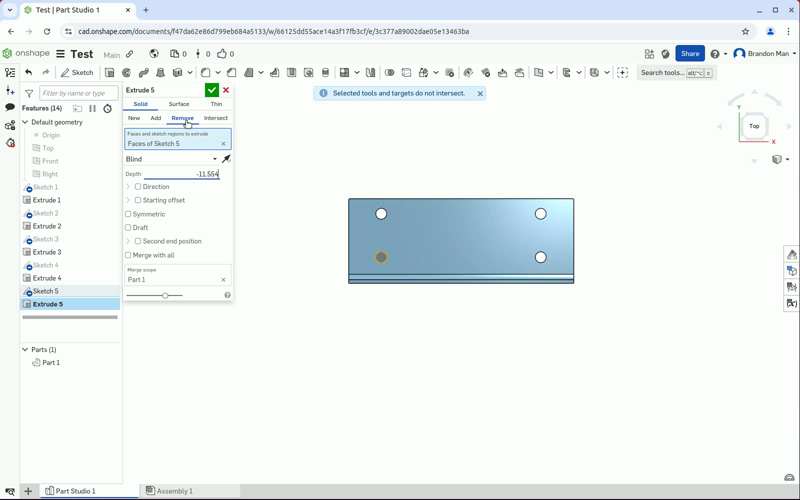
key(tab, 3)
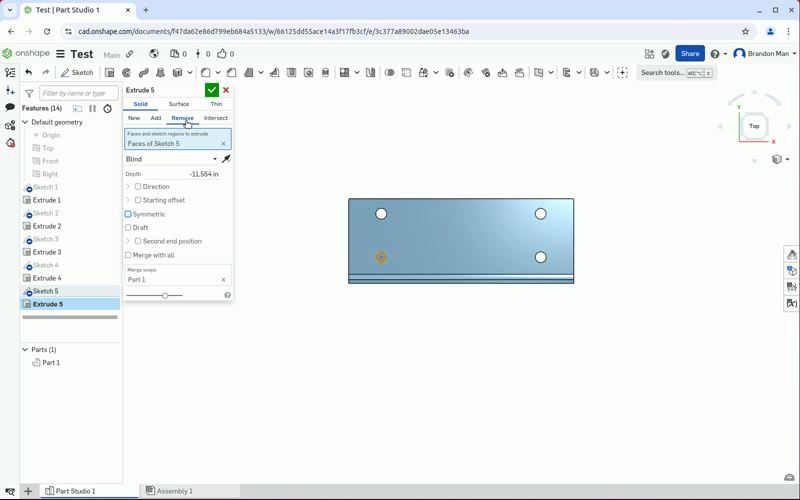
key(space)
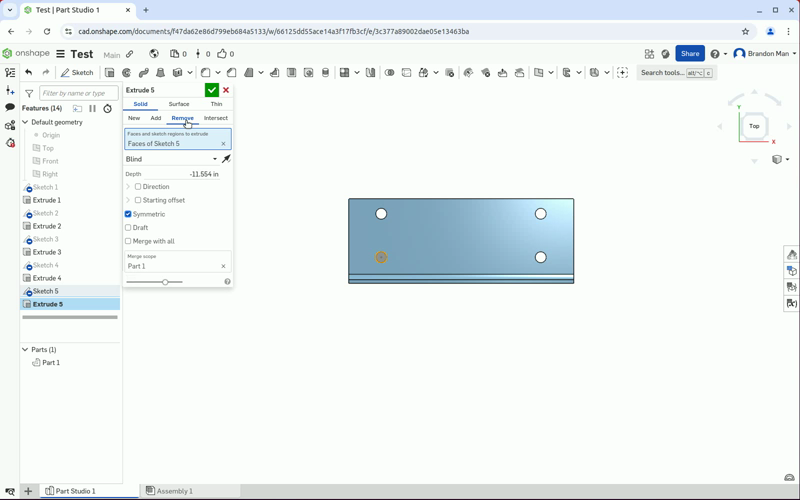
key(tab, 2)
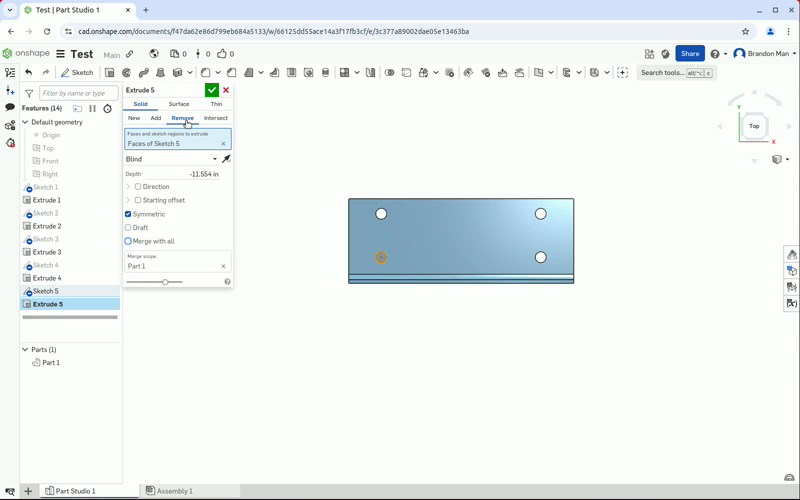
key(space)
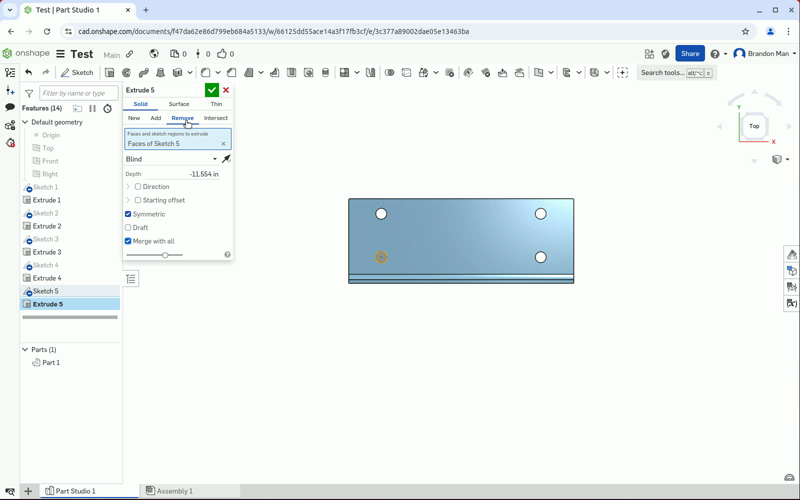
key(enter)
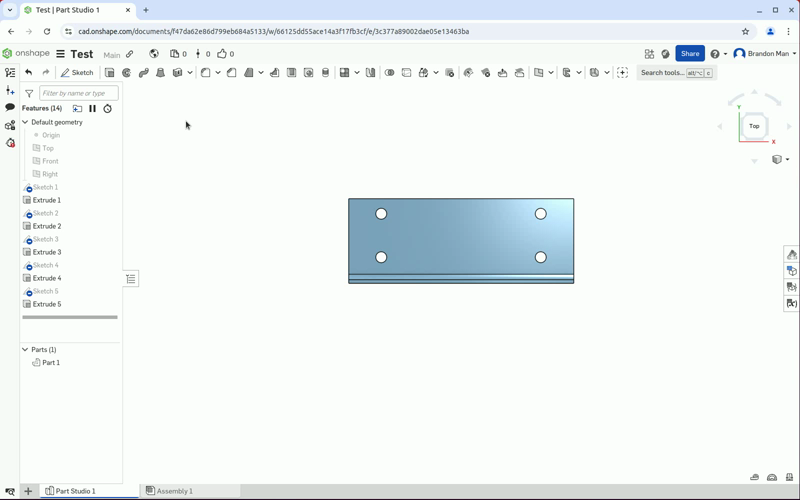
key(shift+h)
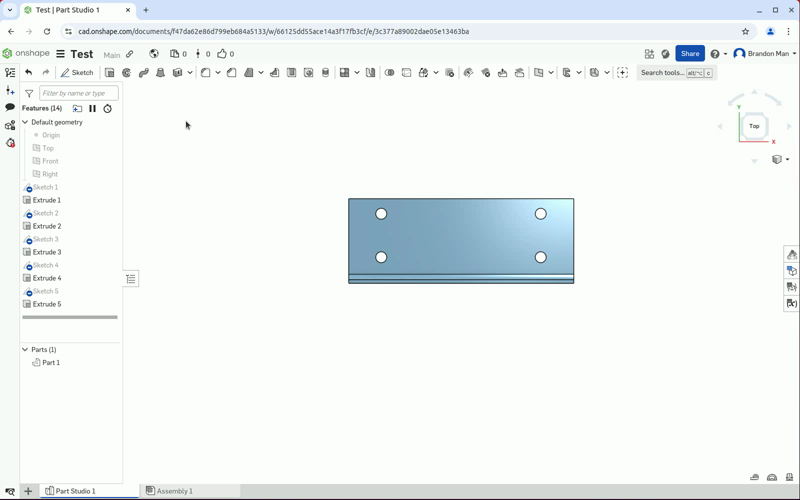
key(shift+h)
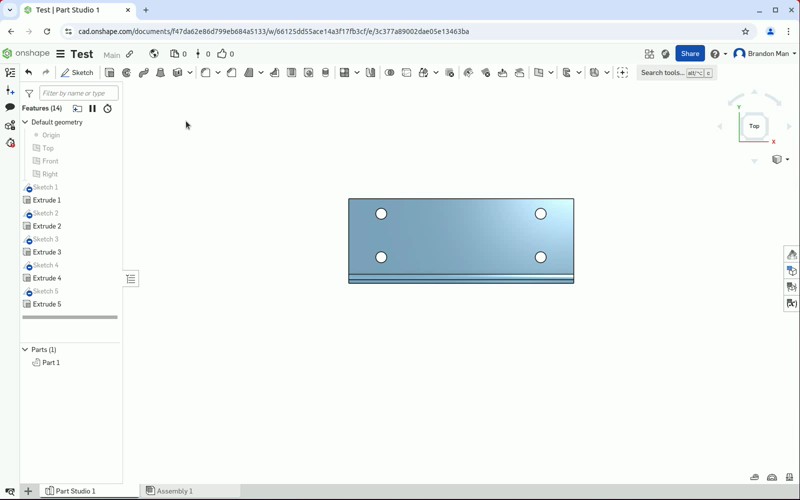
mouse_move(73, 189)
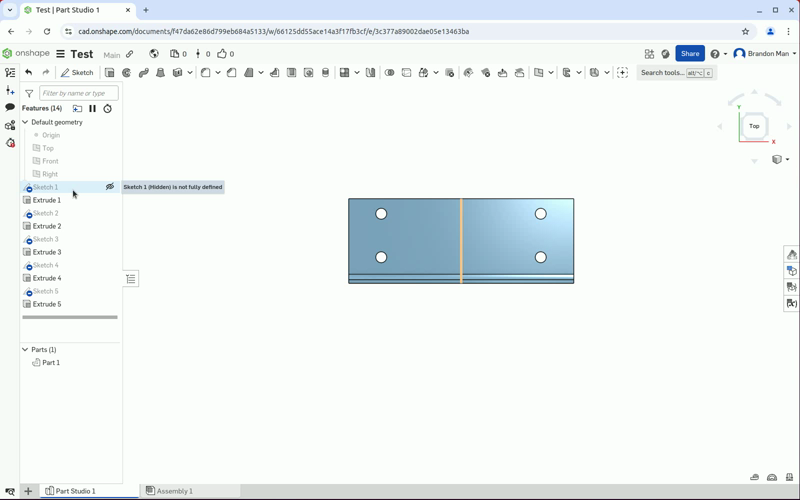
click(73, 189)
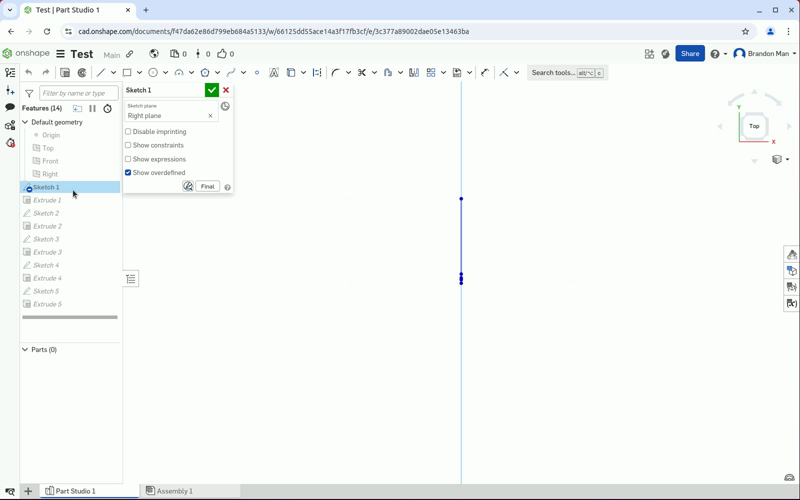
mouse_move(229, 92)
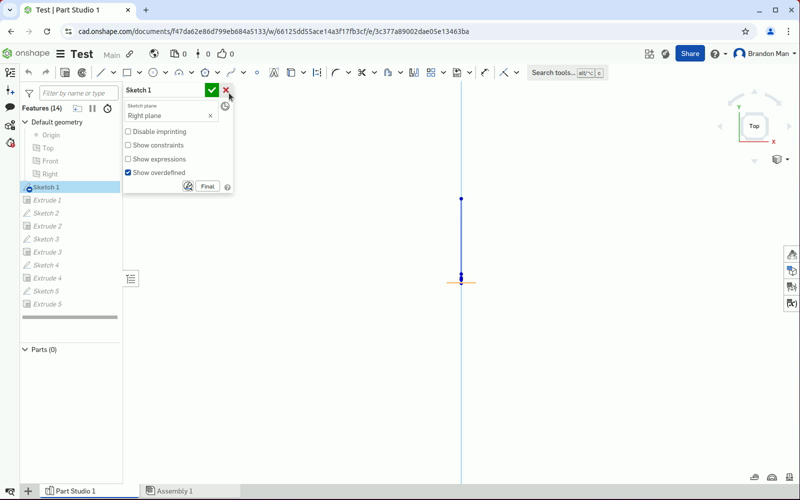
click(229, 92)
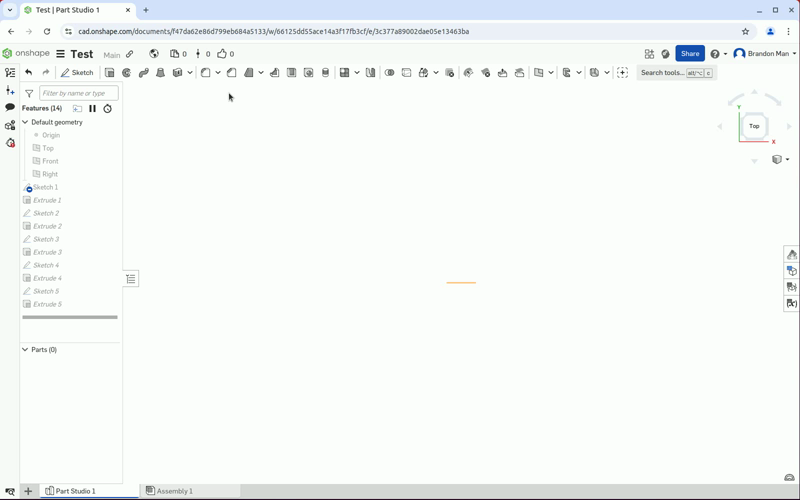
mouse_move(73, 352)
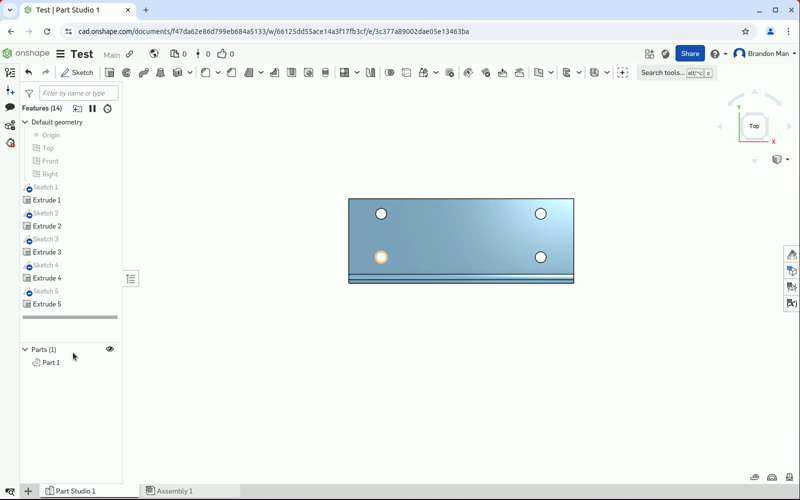
key(y)
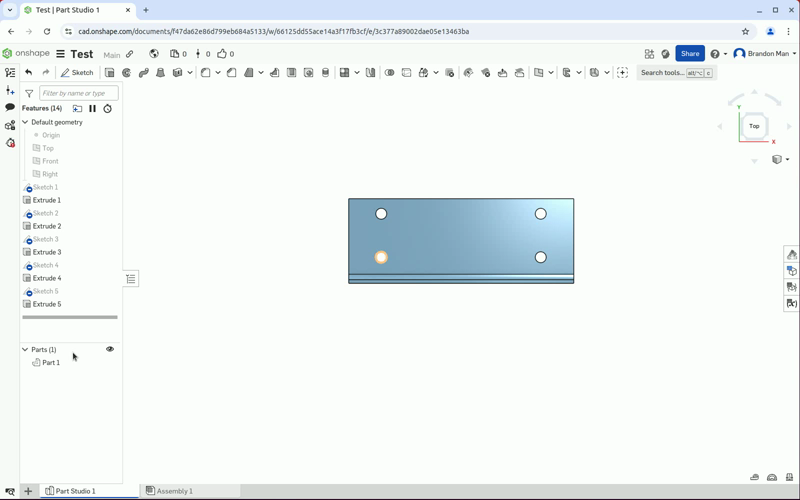
key(shift+p)
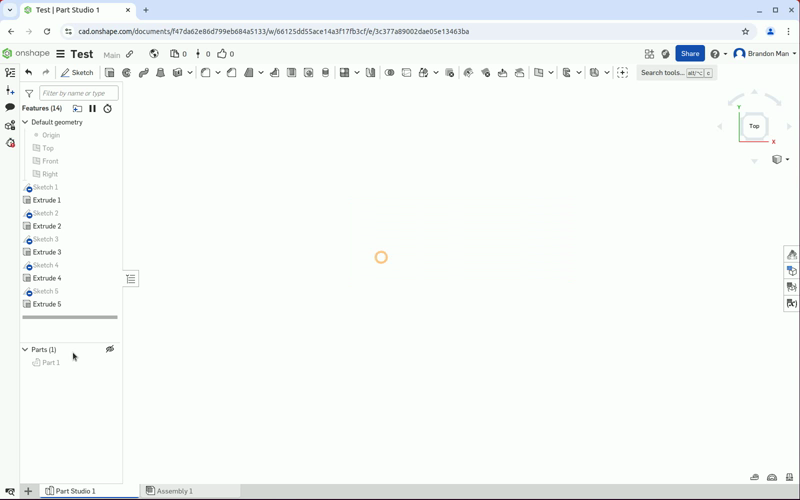
key(space)
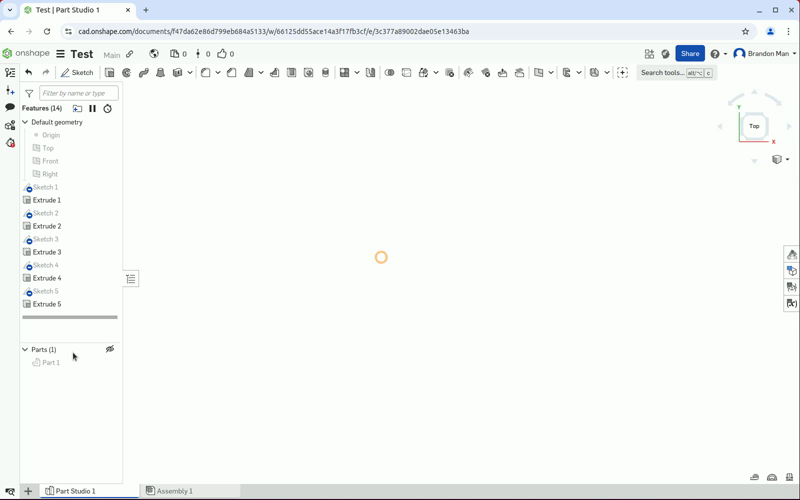
key_down(shift)
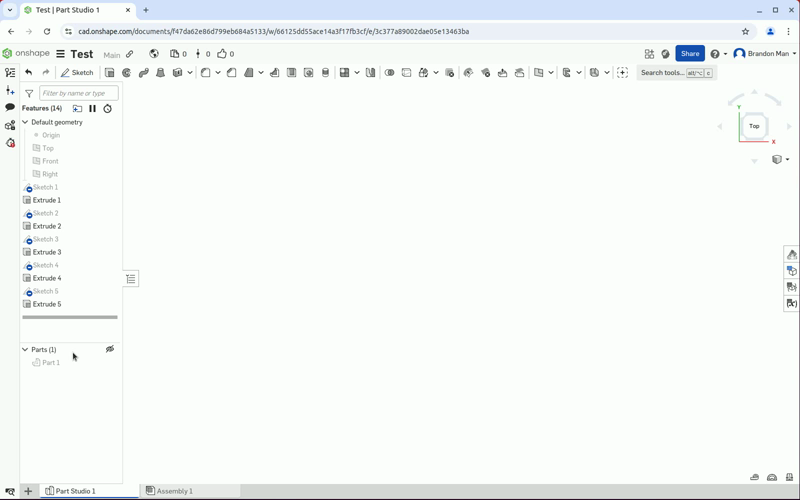
key(up)
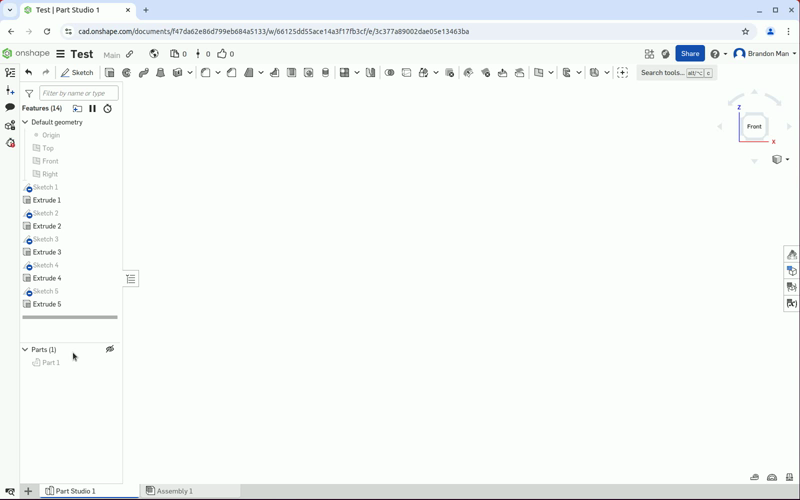
key_up(shift)
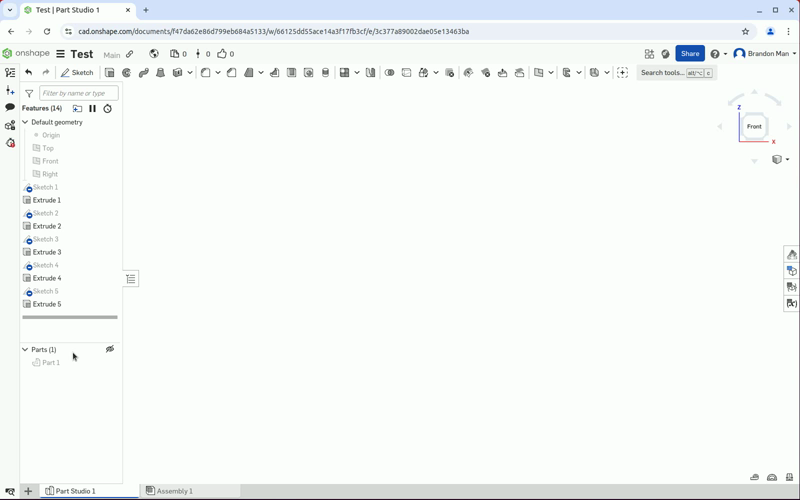
mouse_move(73, 352)
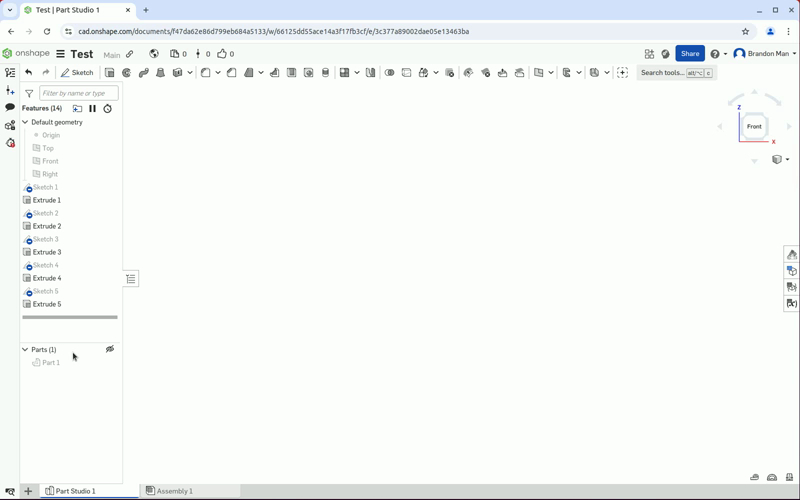
key(shift+y)
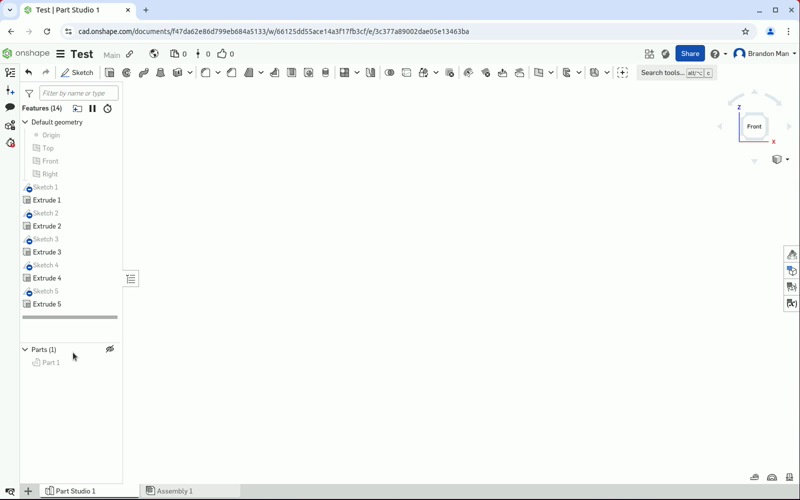
key(shift+s)
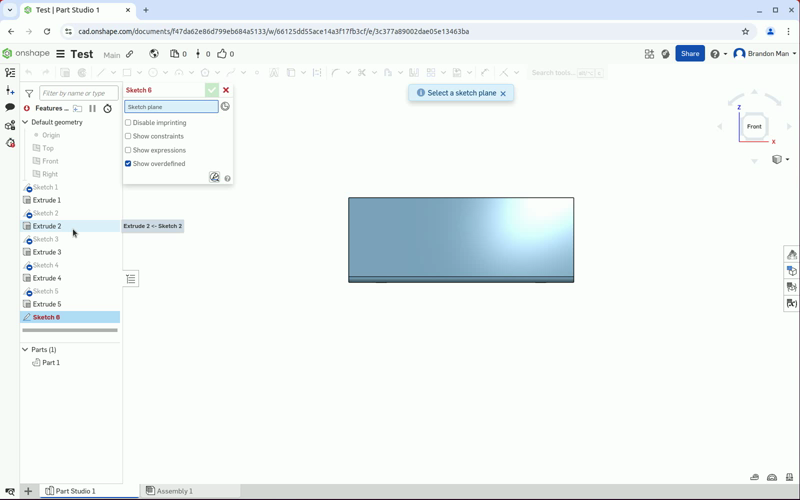
scroll(3)
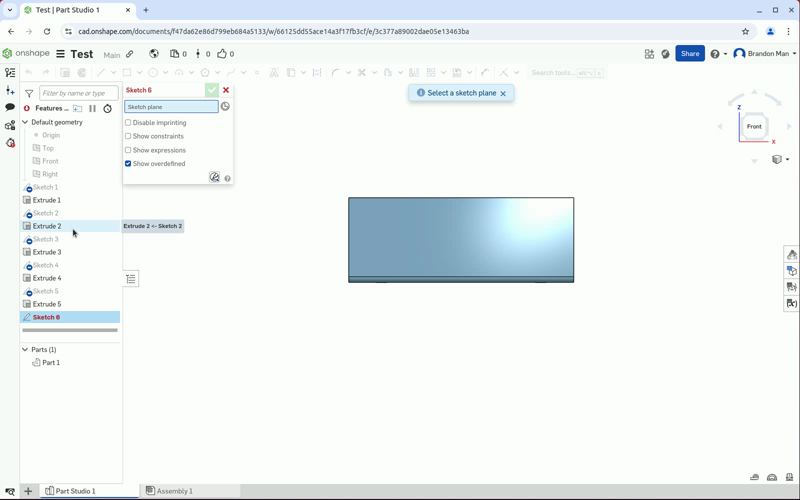
mouse_move(73, 163)
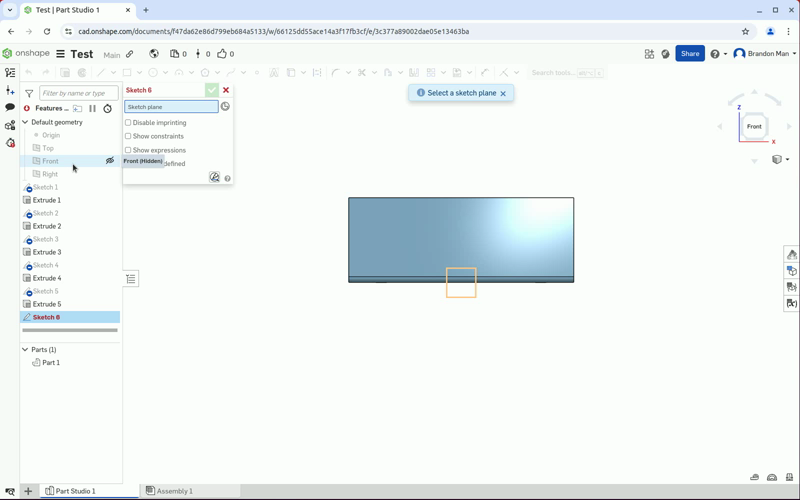
click(73, 163)
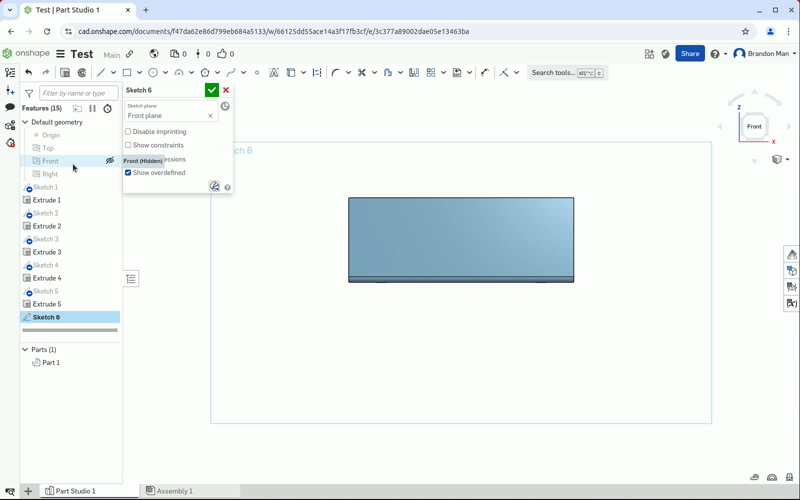
mouse_move(73, 352)
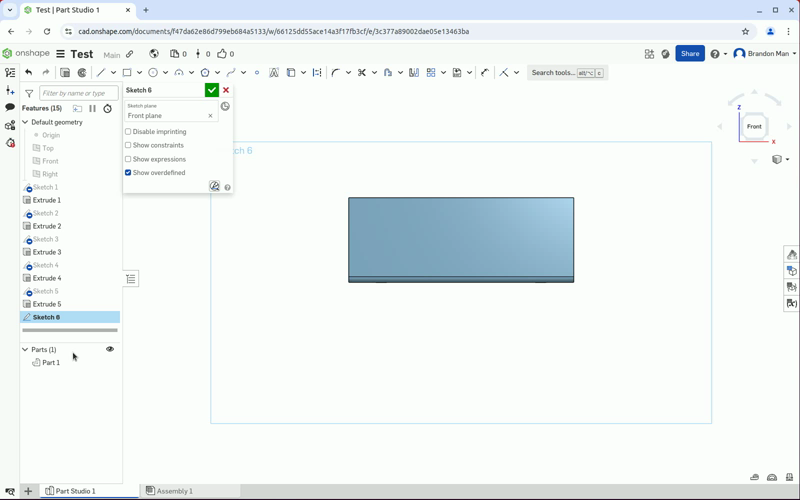
key(y)
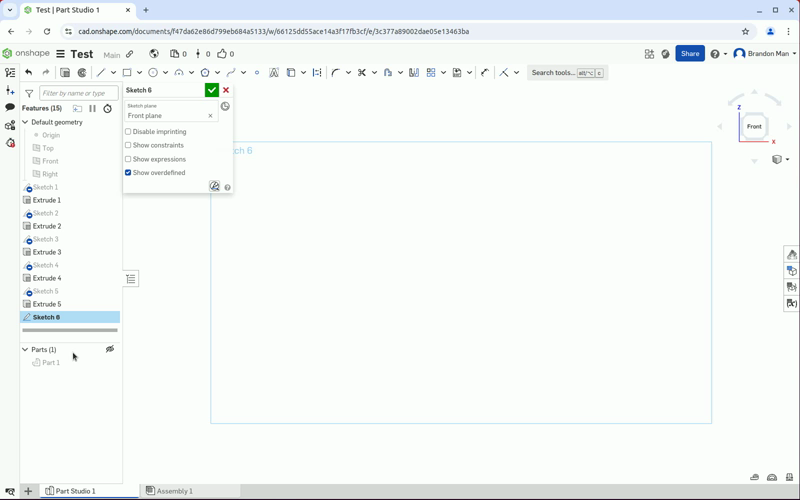
key(c)
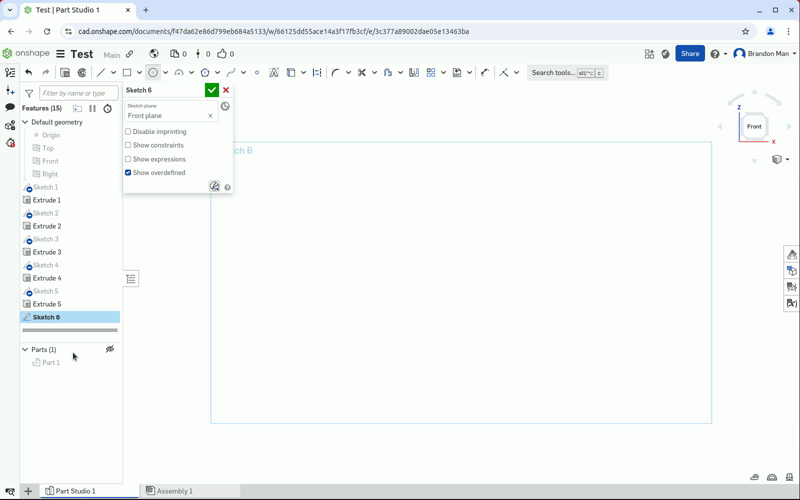
key_down(shift)
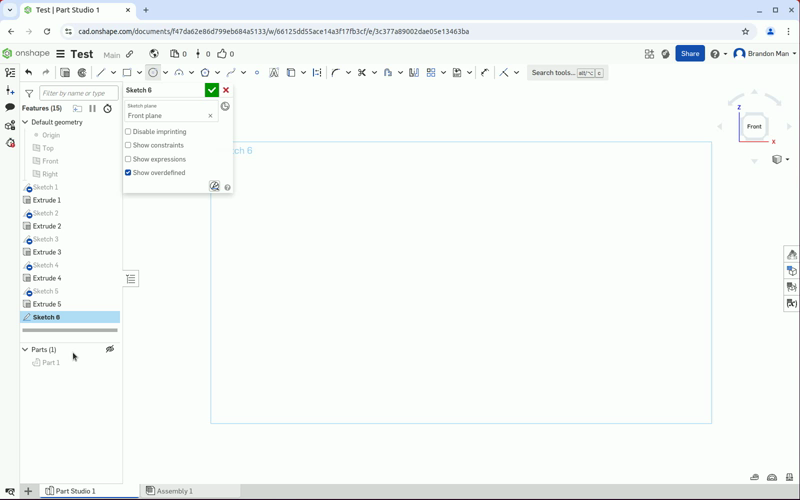
mouse_move(395, 257)
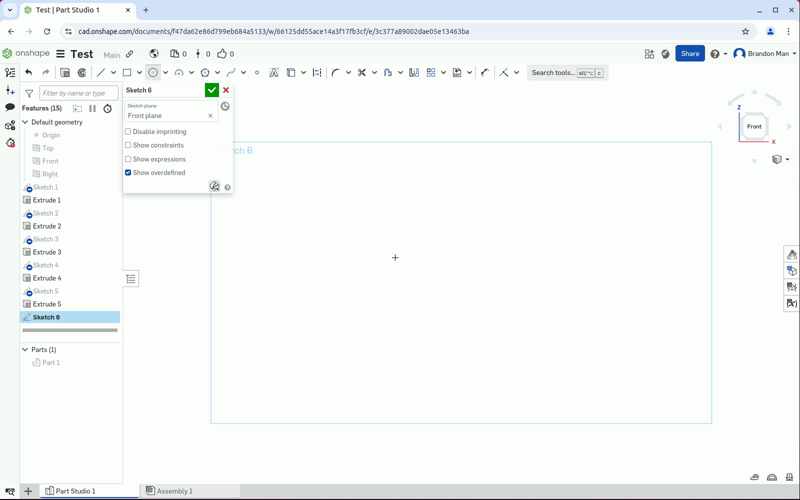
click(395, 257)
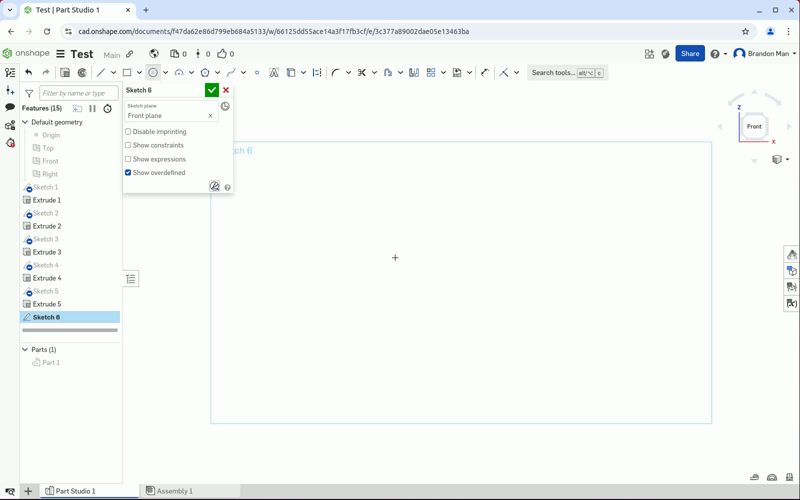
key_up(shift)
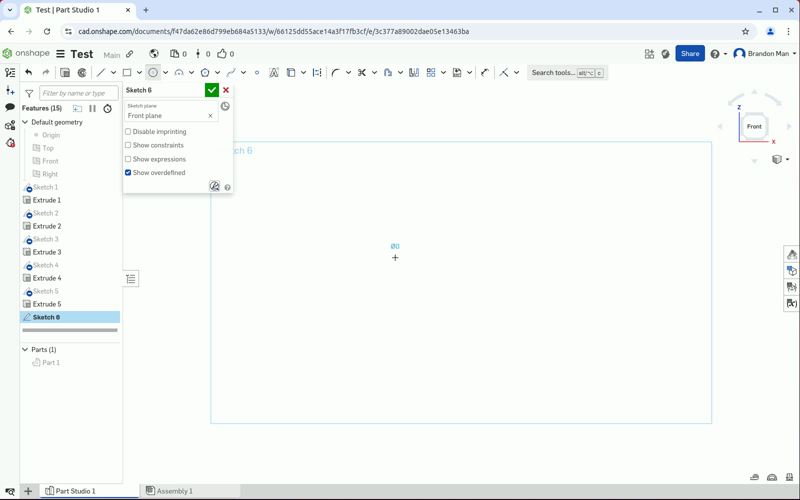
mouse_move(400, 257)
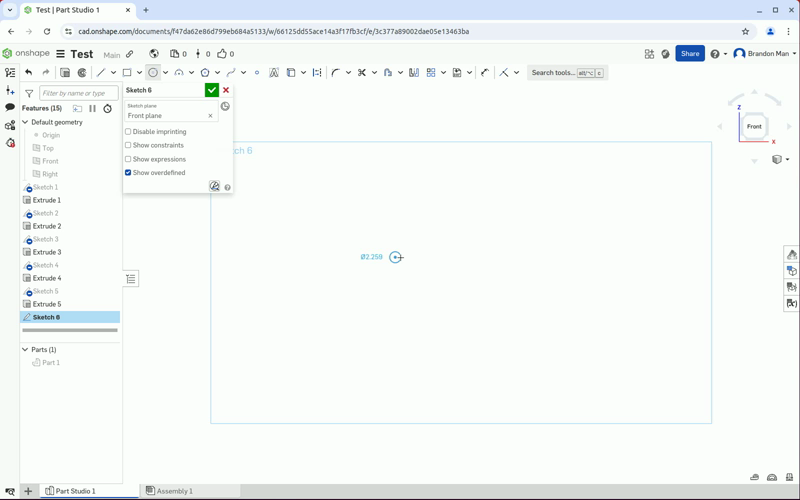
click(400, 257)
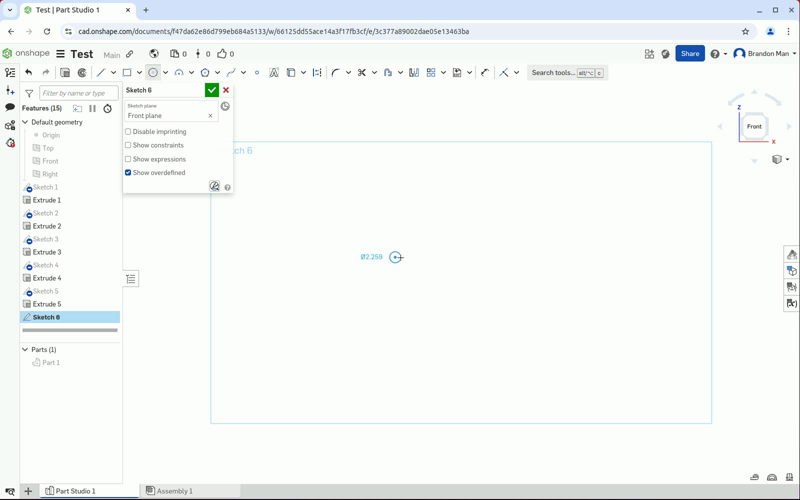
key(esc)
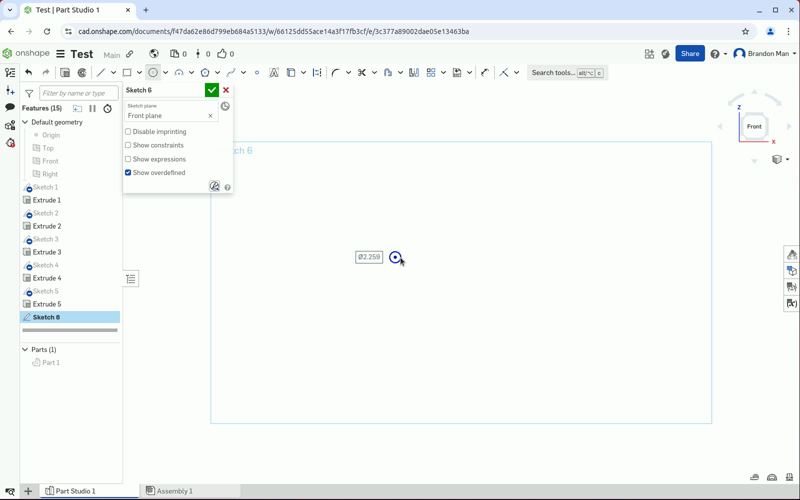
mouse_move(394, 257)
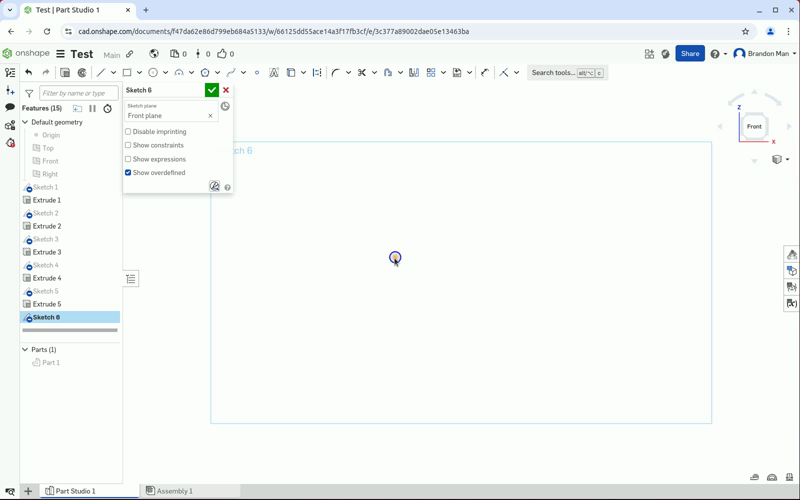
scroll(6)
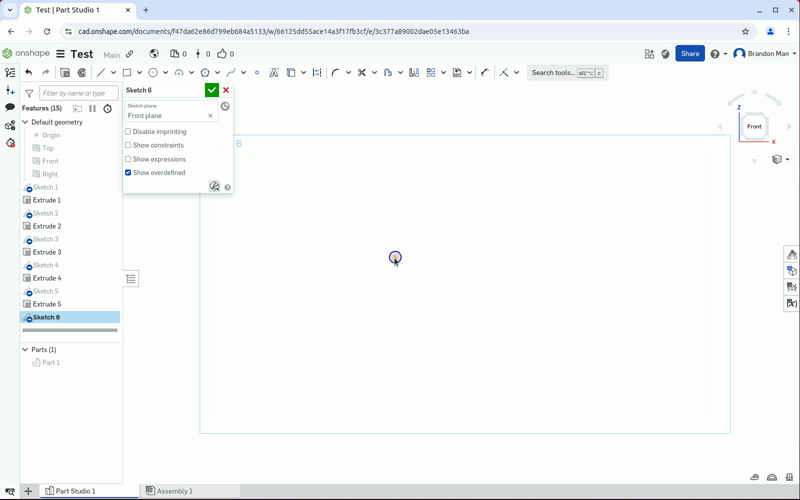
scroll(6)
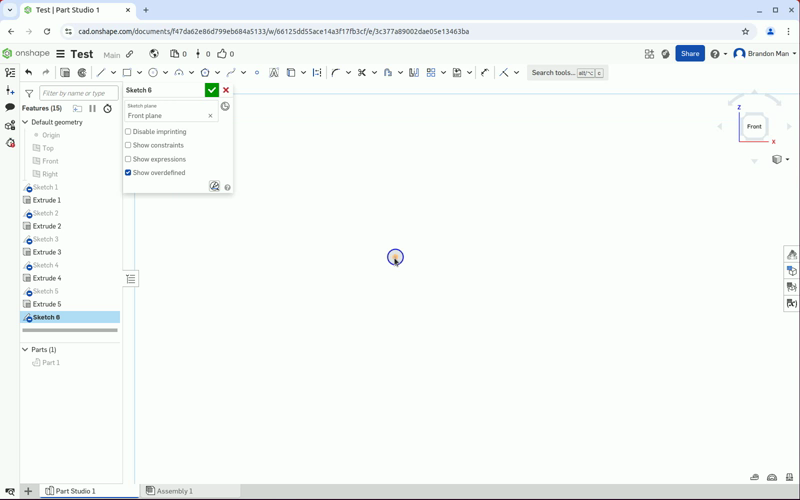
scroll(6)
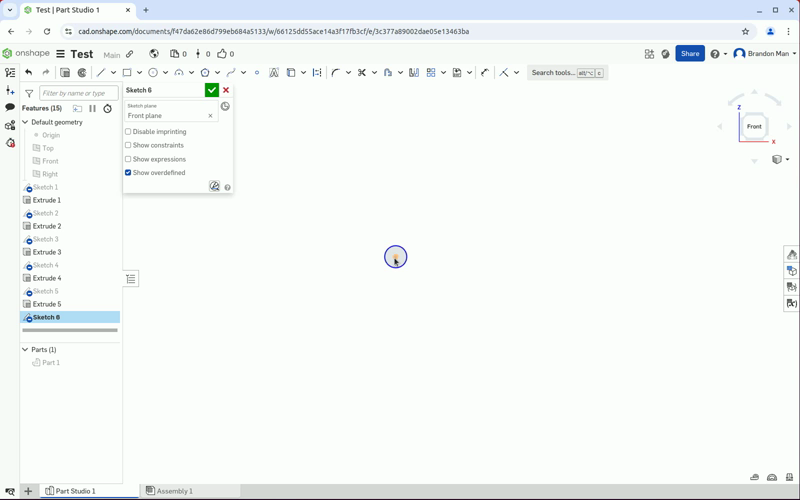
scroll(6)
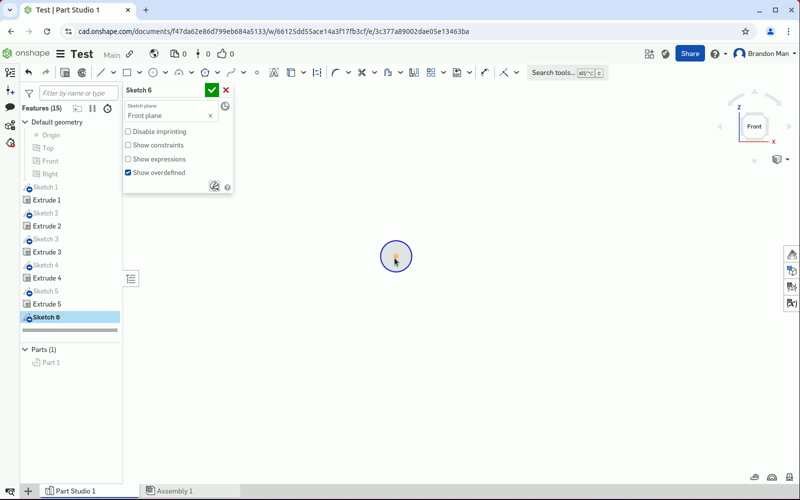
scroll(6)
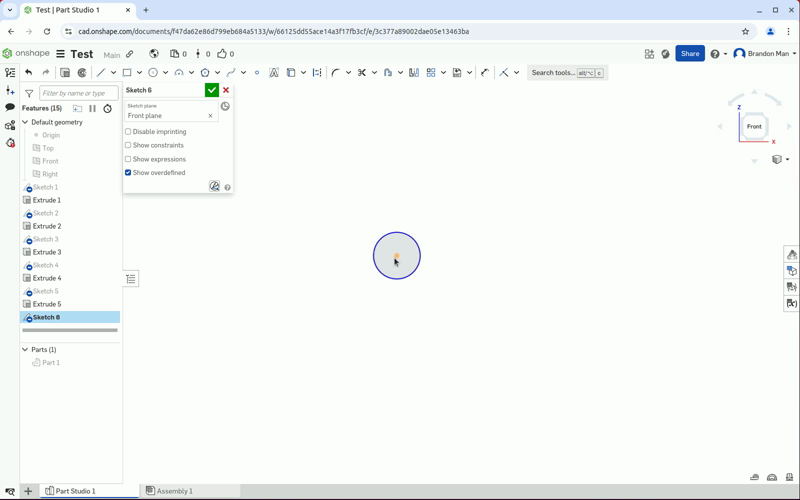
scroll(6)
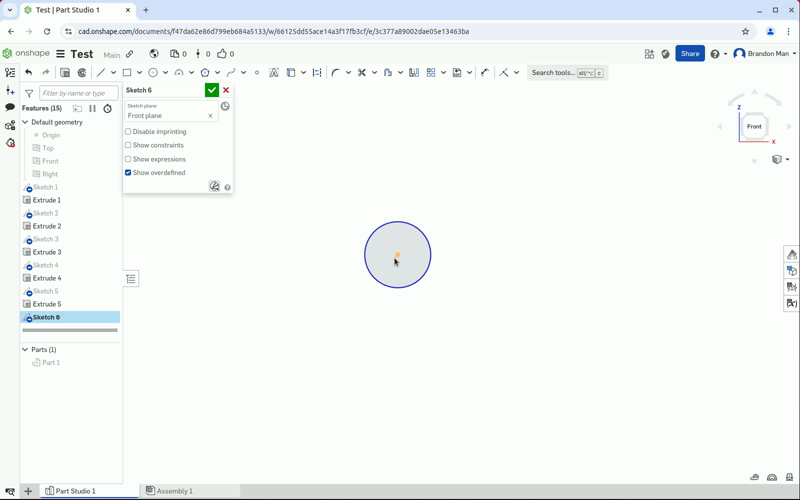
scroll(6)
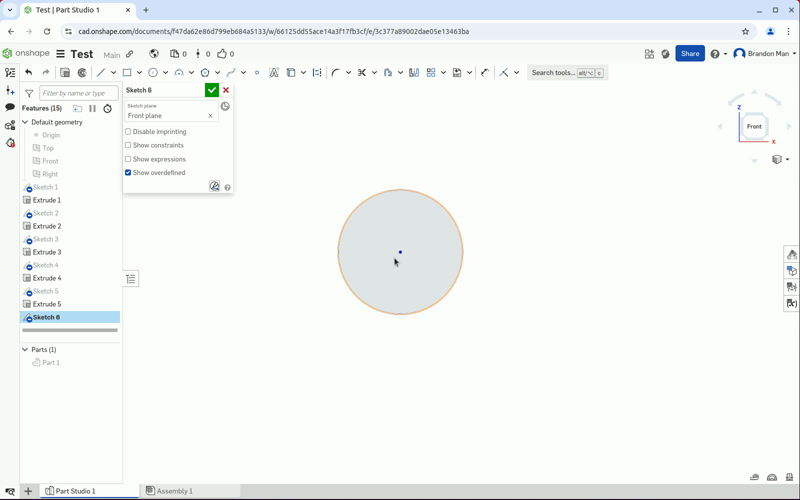
click(394, 257)
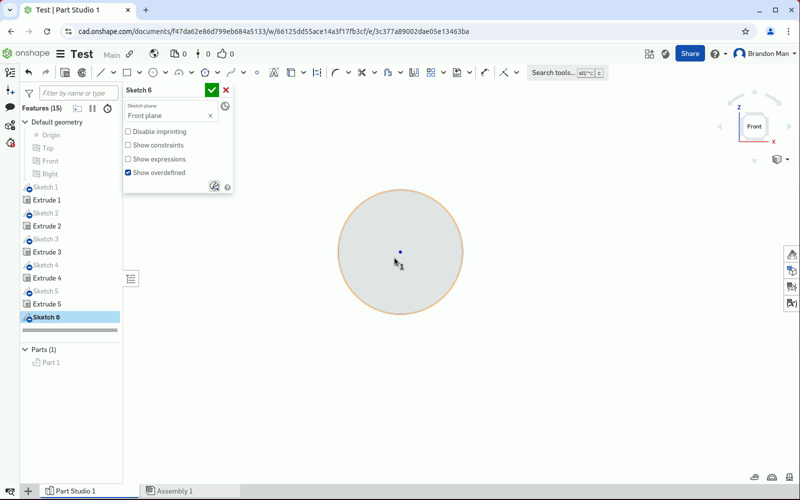
scroll(-6)
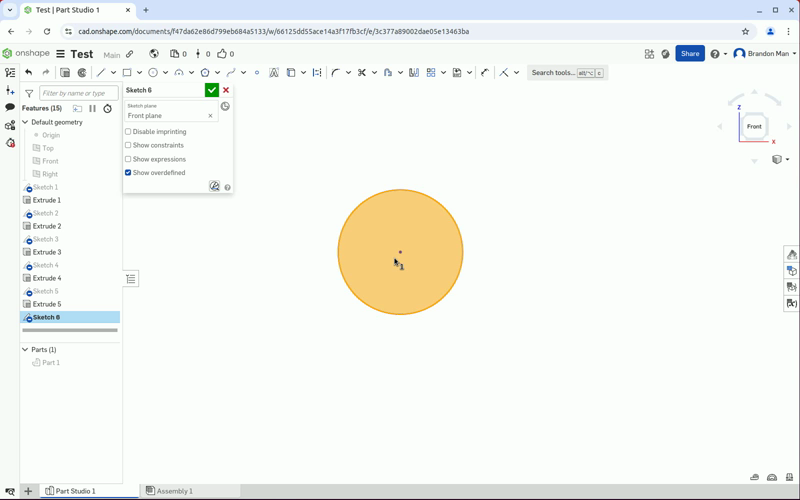
scroll(-6)
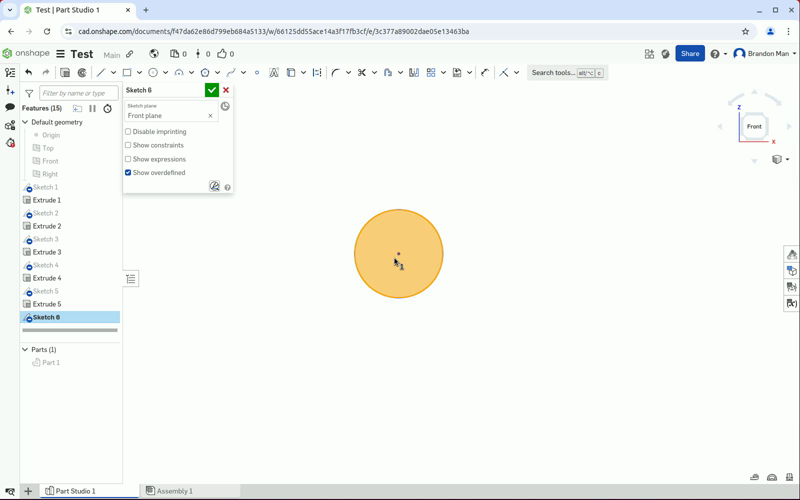
scroll(-6)
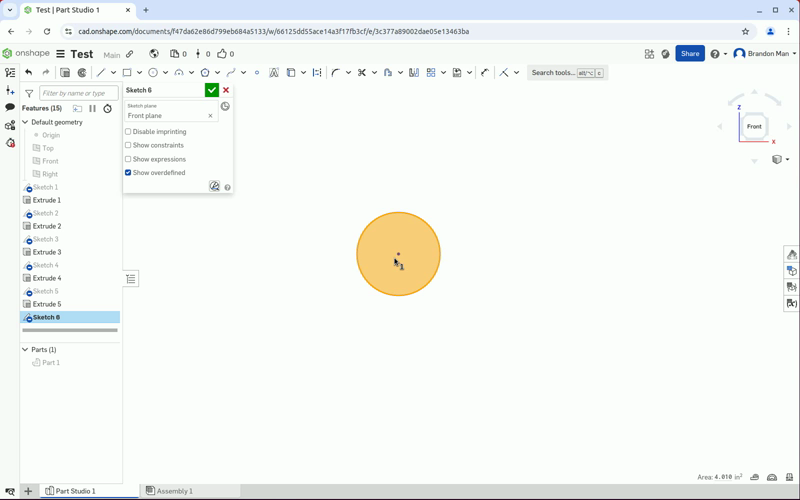
scroll(-6)
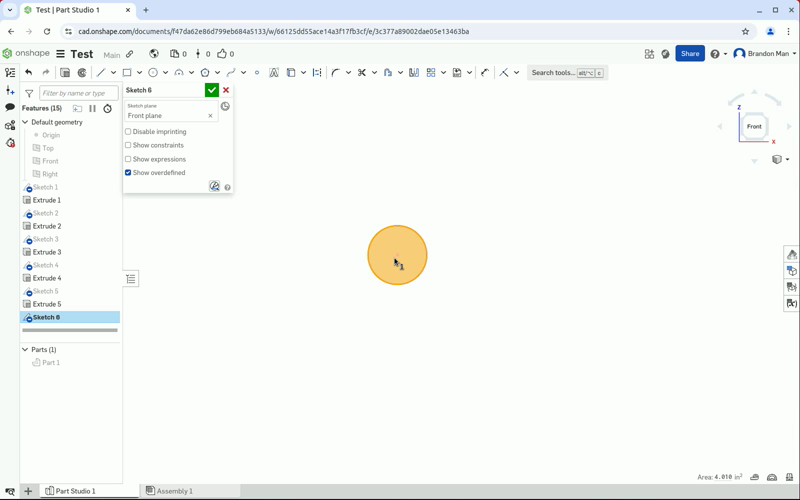
scroll(-6)
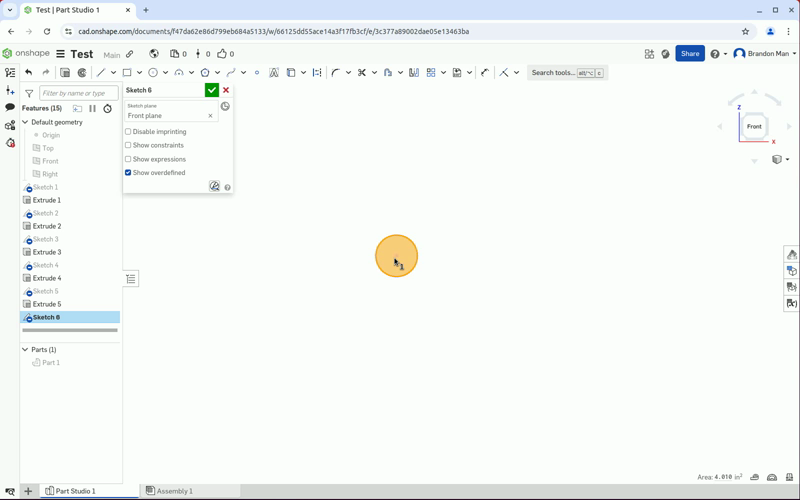
scroll(-6)
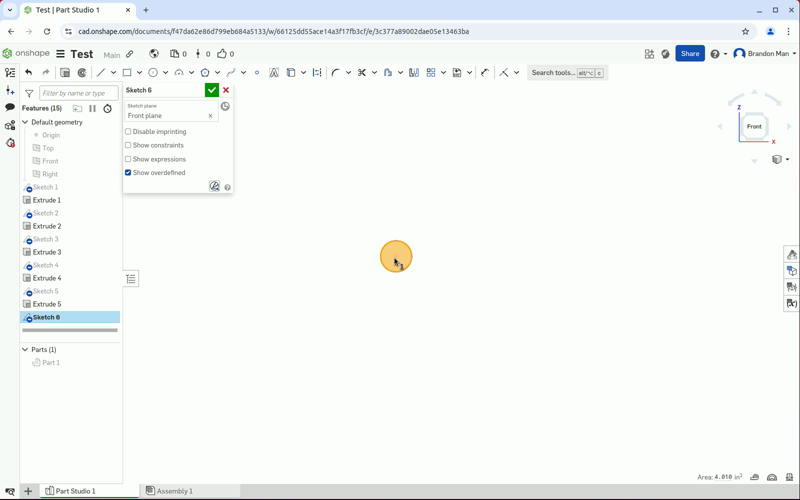
scroll(-6)
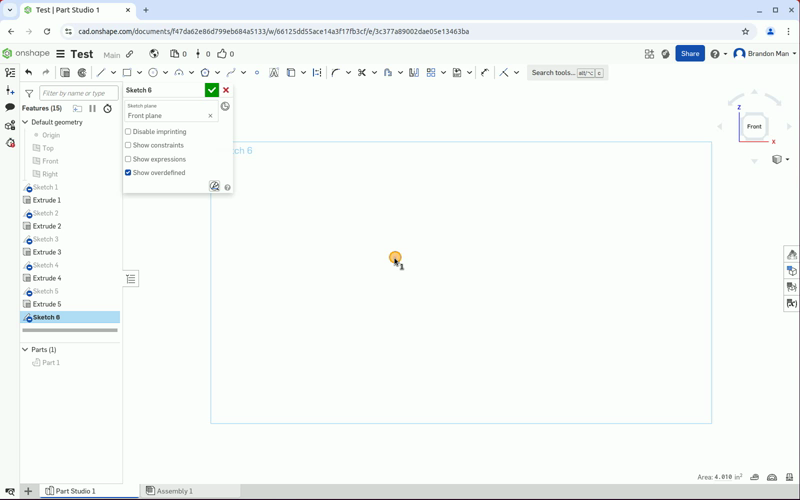
mouse_move(73, 352)
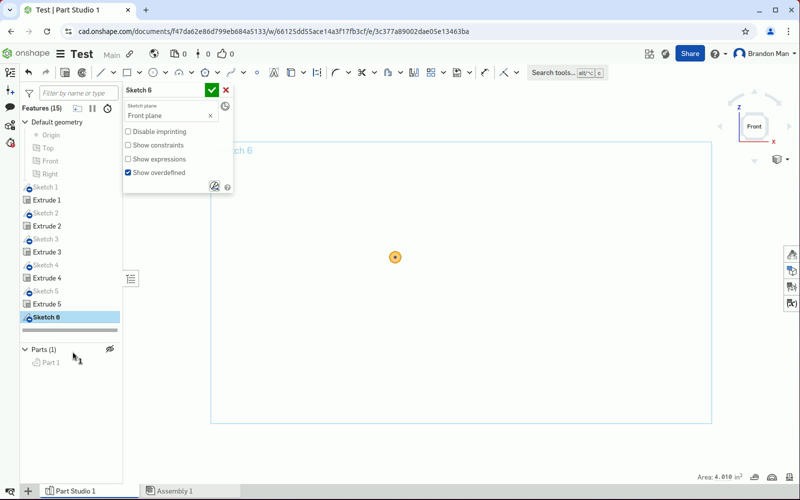
key(shift+y)
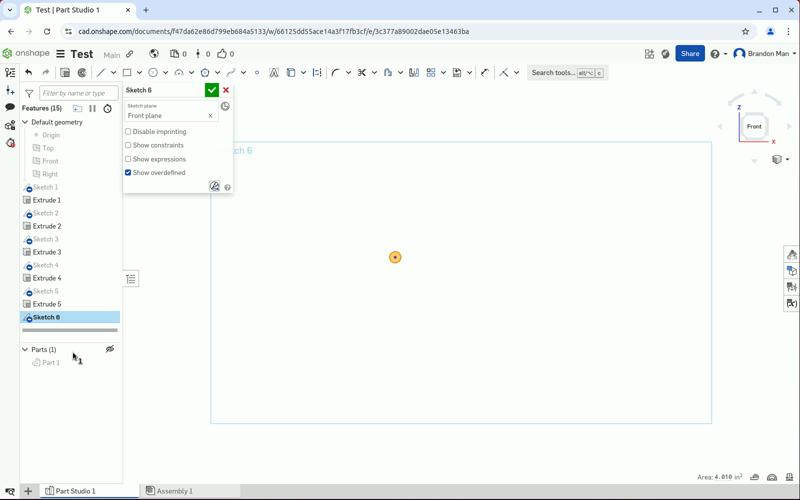
key(shift+e)
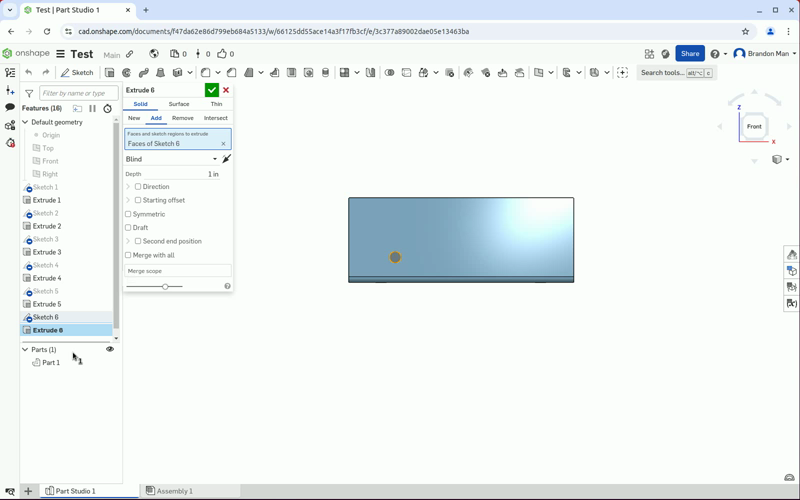
mouse_move(143, 106)
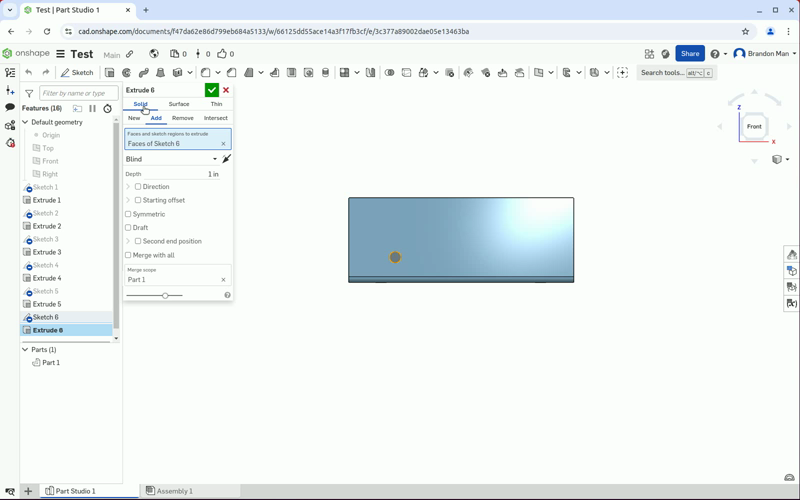
click(143, 106)
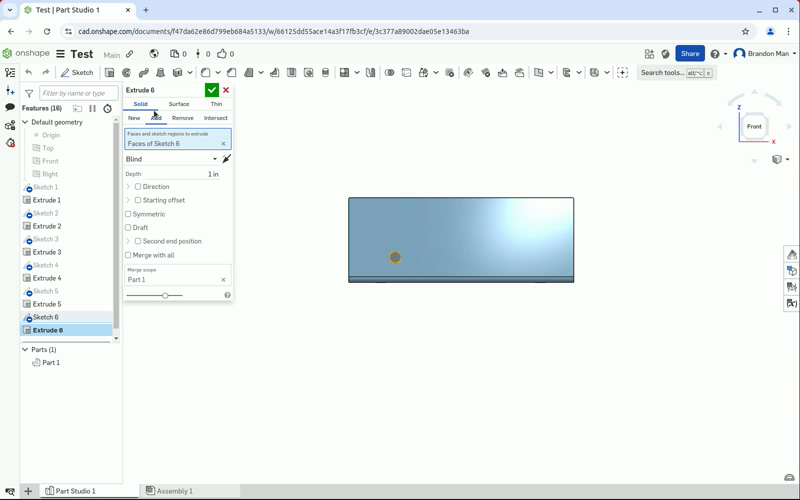
mouse_move(186, 120)
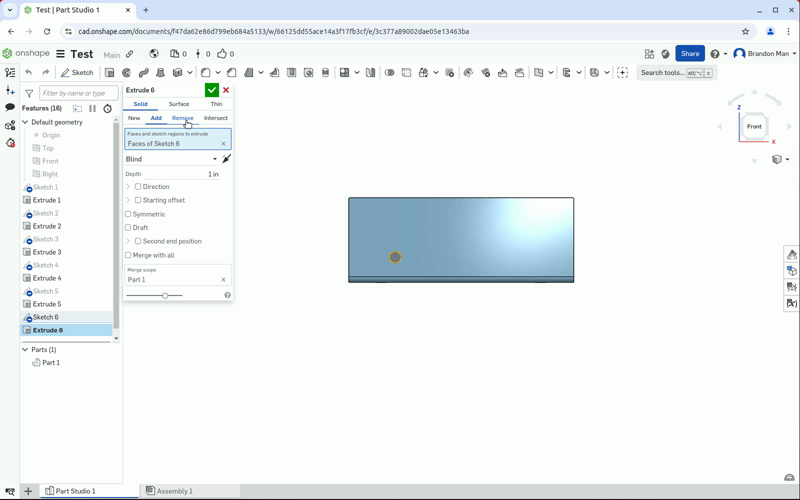
click(186, 120)
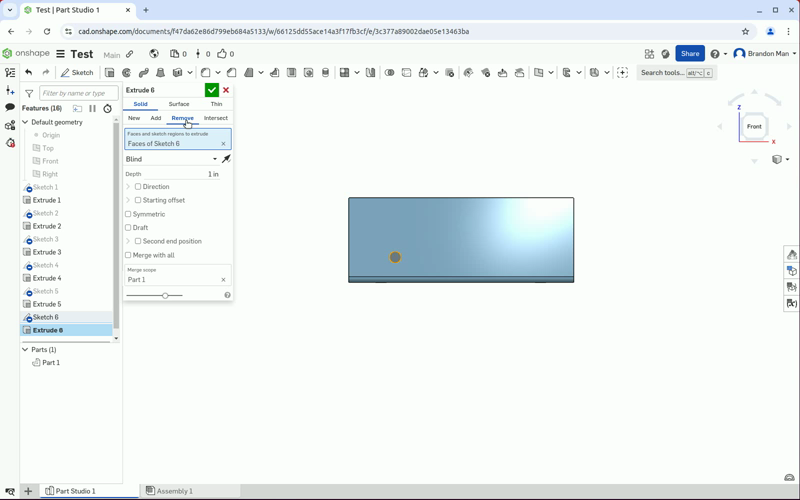
key(tab, 4)
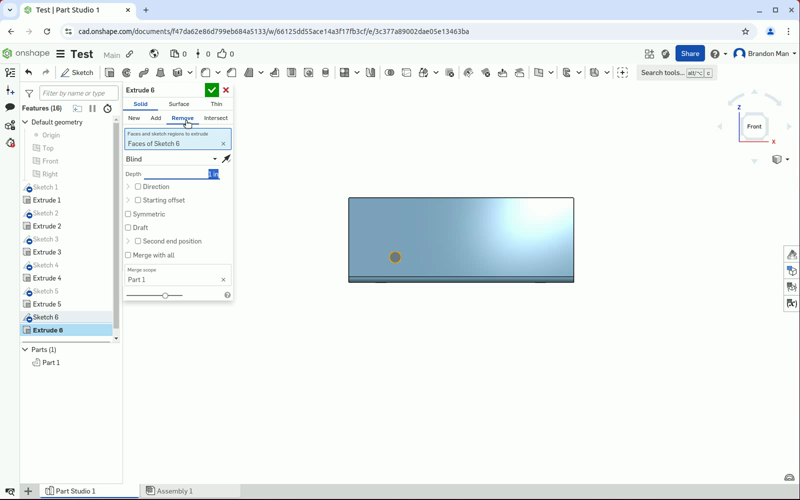
text(11.554)
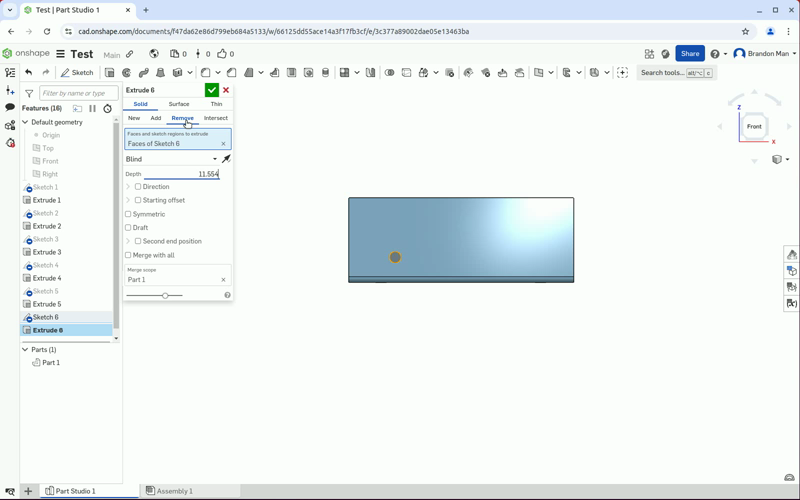
key(tab, 3)
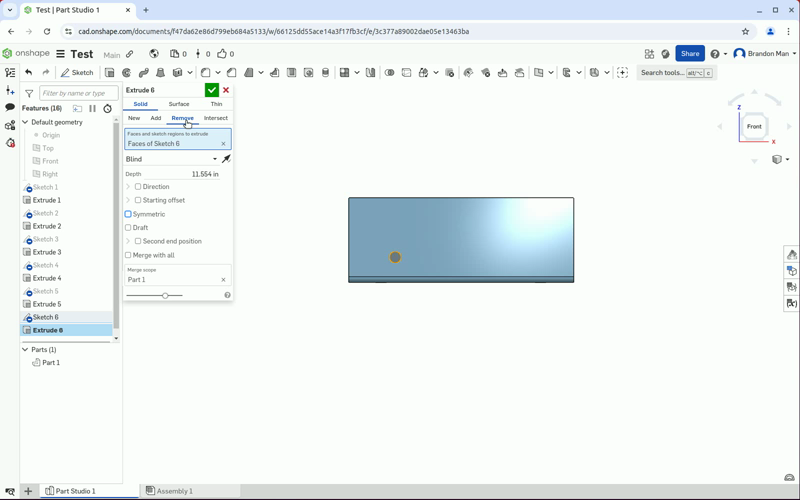
key(space)
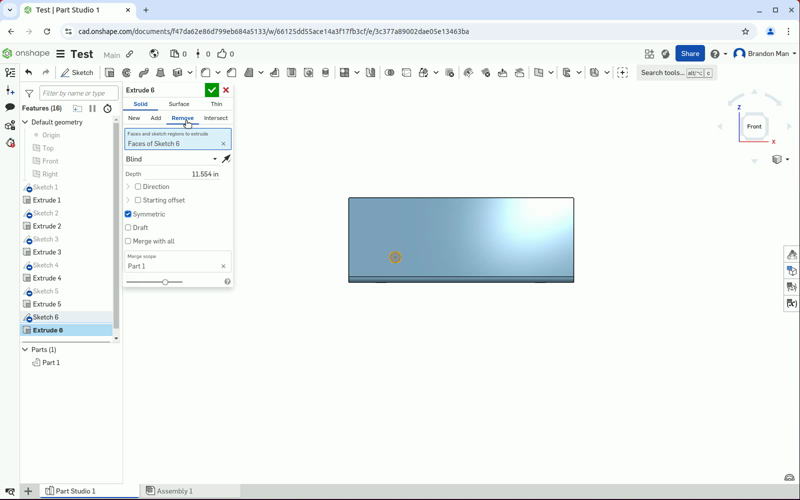
key(tab, 2)
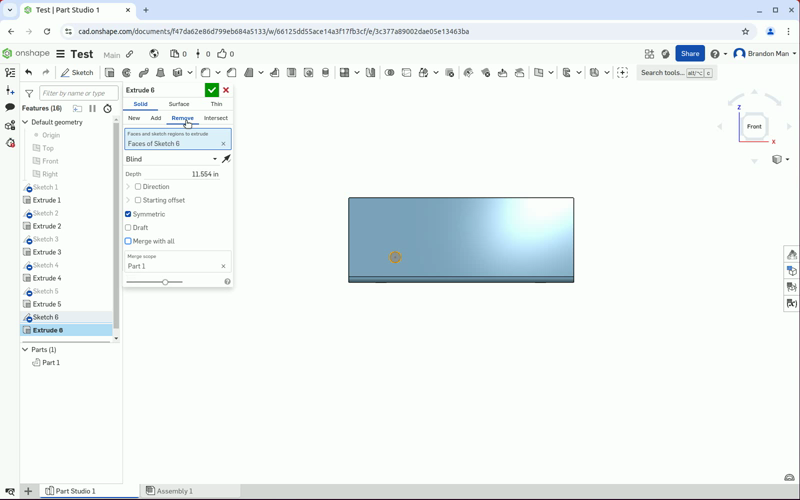
key(space)
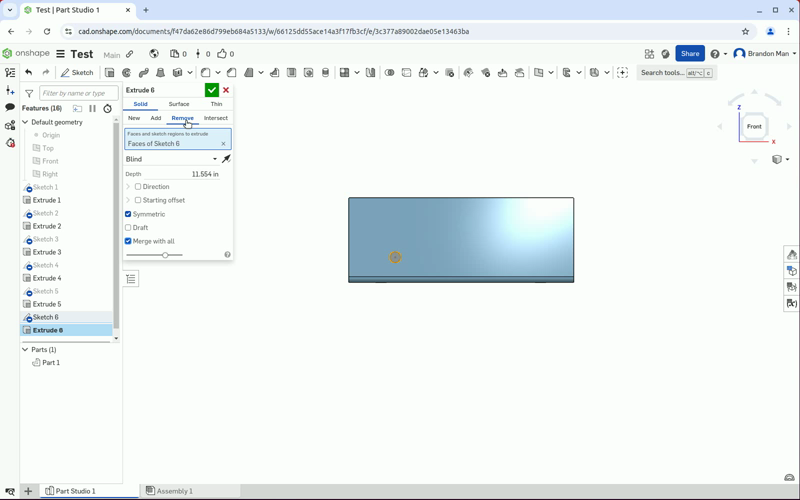
key(enter)
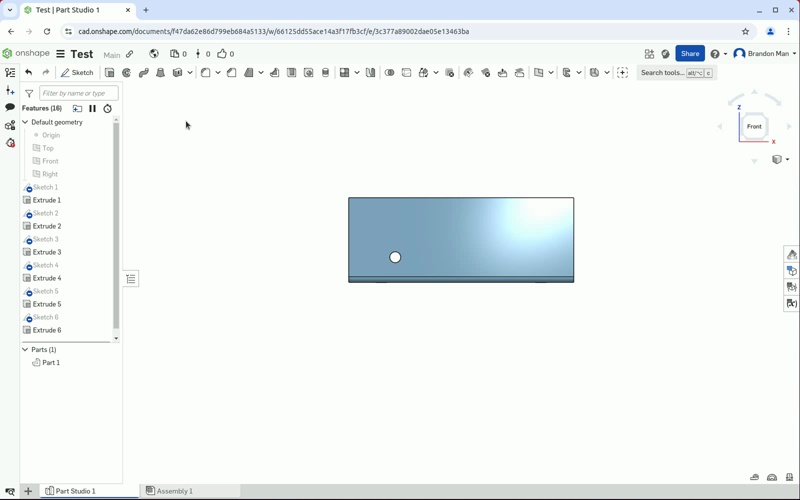
key(shift+h)
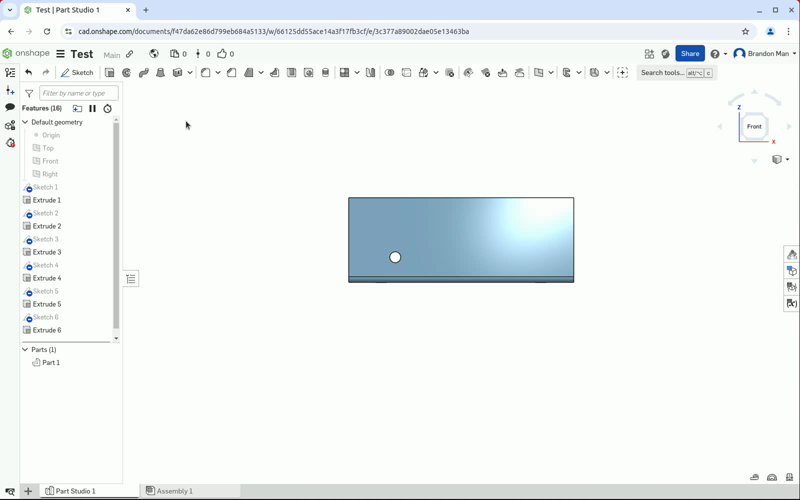
key(shift+h)
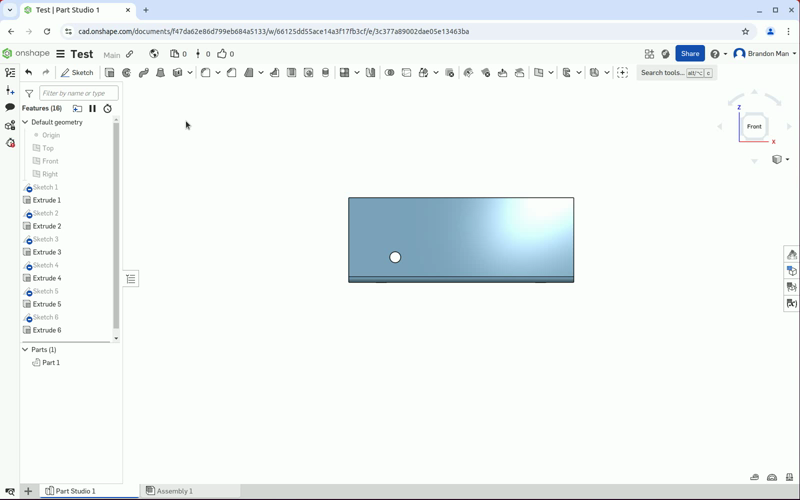
mouse_move(69, 189)
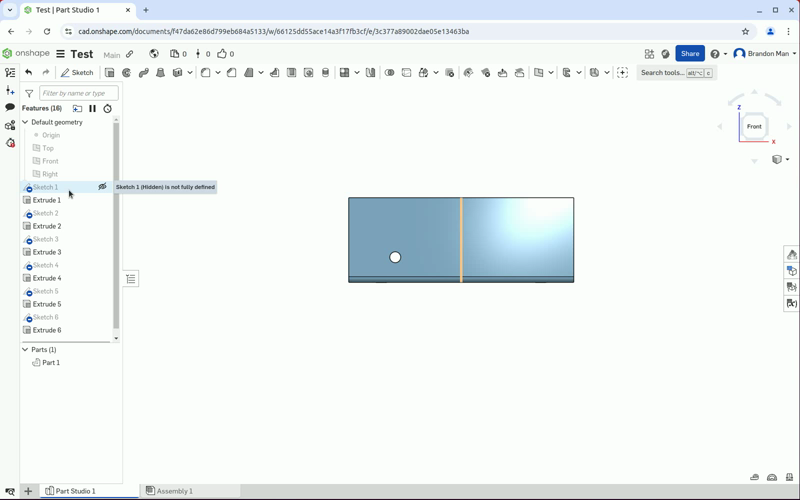
click(69, 189)
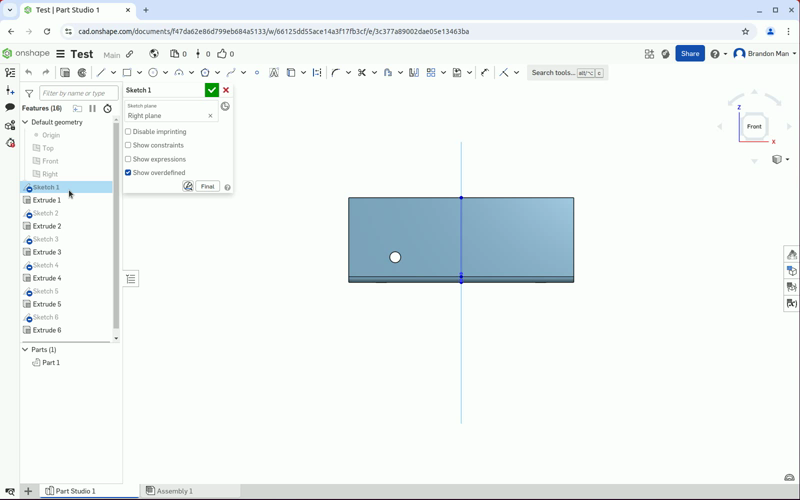
mouse_move(229, 92)
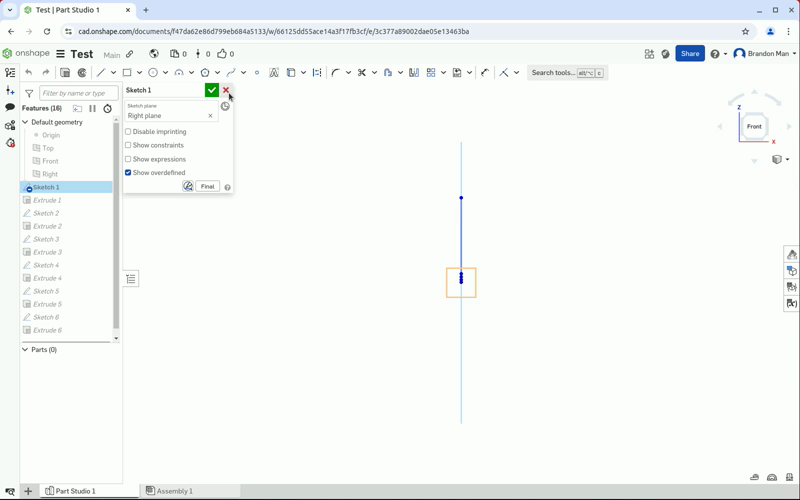
click(229, 92)
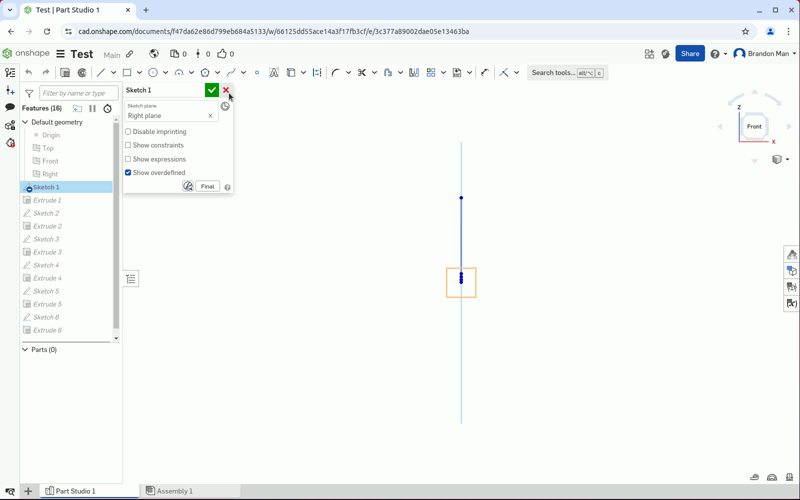
key(shift+s)
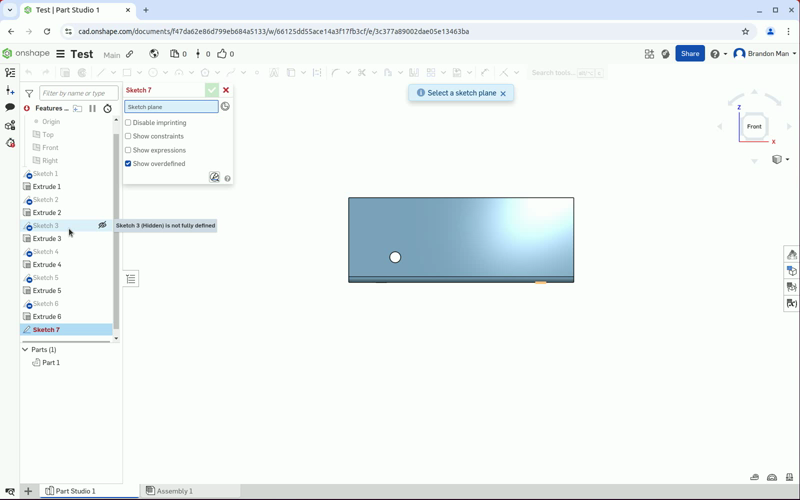
scroll(3)
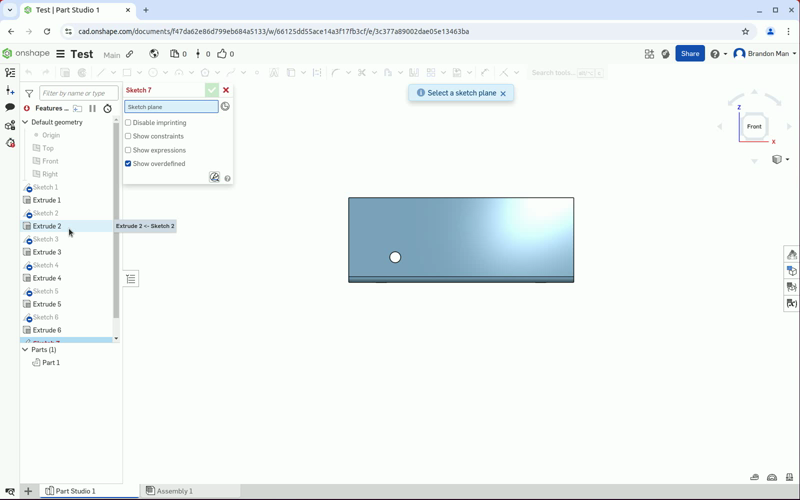
mouse_move(69, 163)
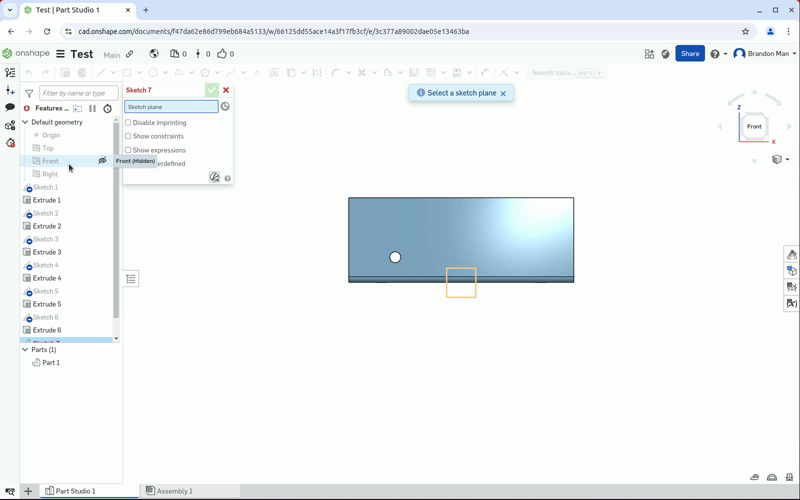
click(69, 163)
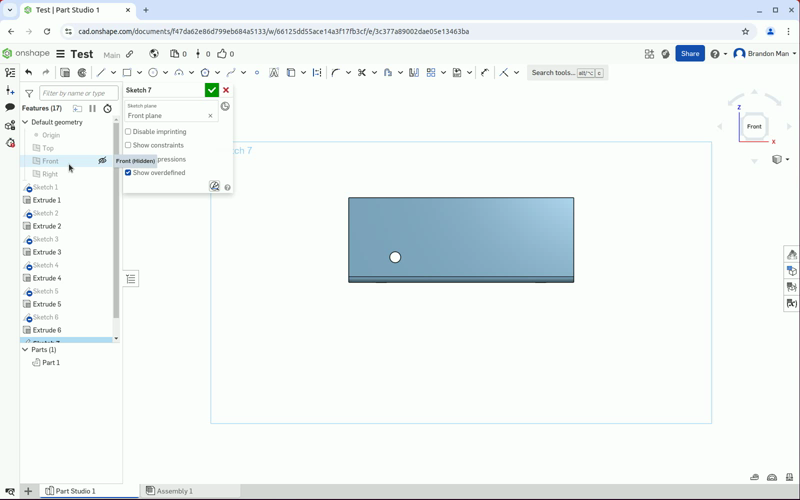
mouse_move(73, 352)
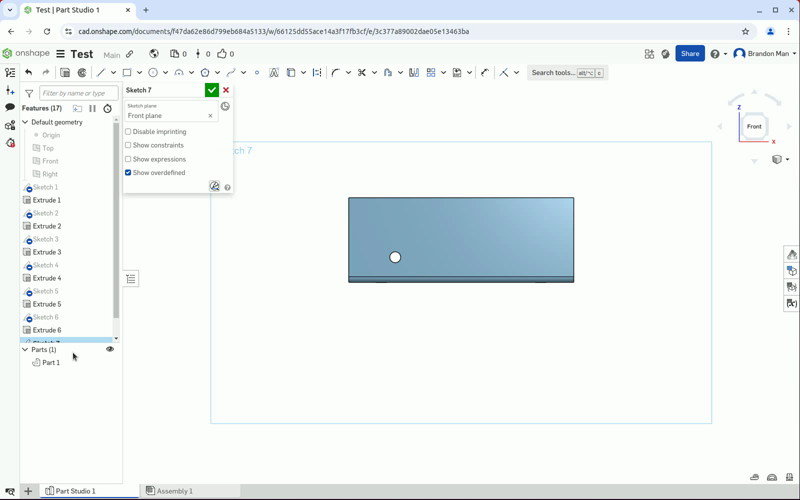
key(y)
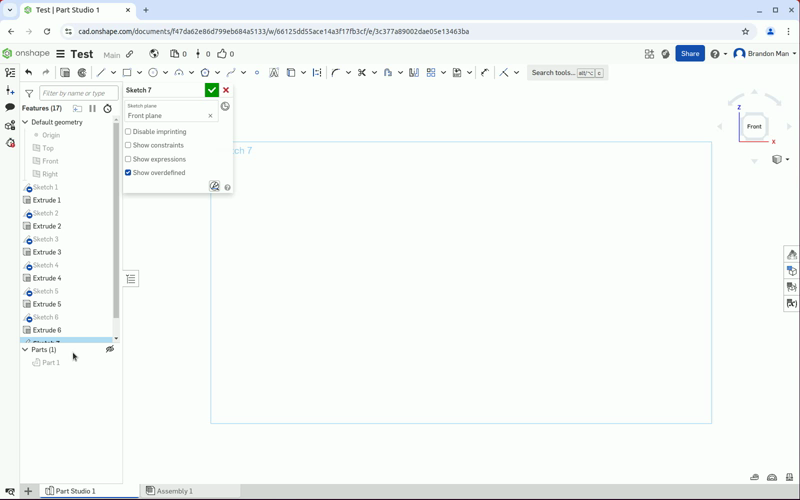
key(c)
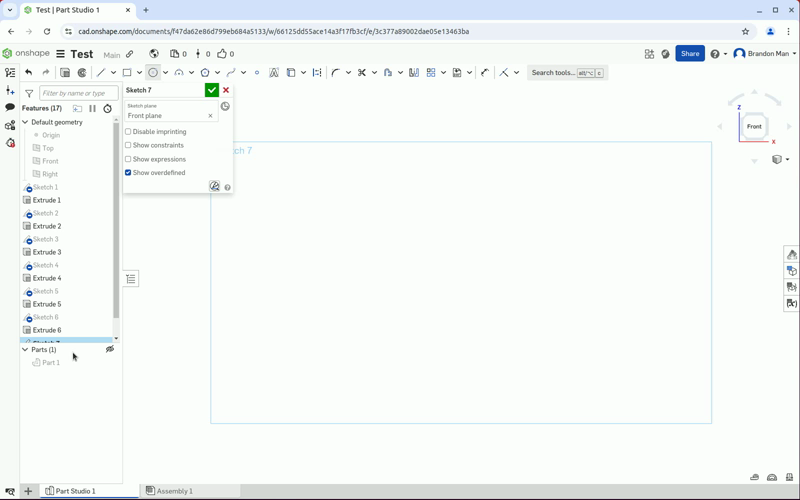
key_down(shift)
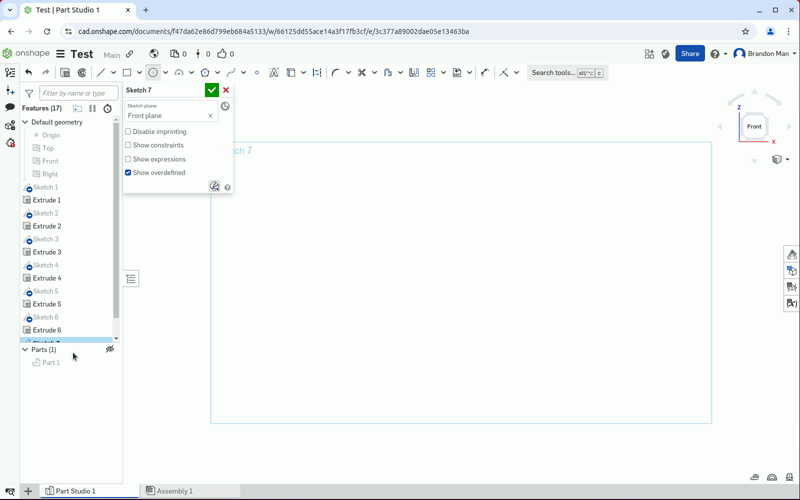
mouse_move(527, 257)
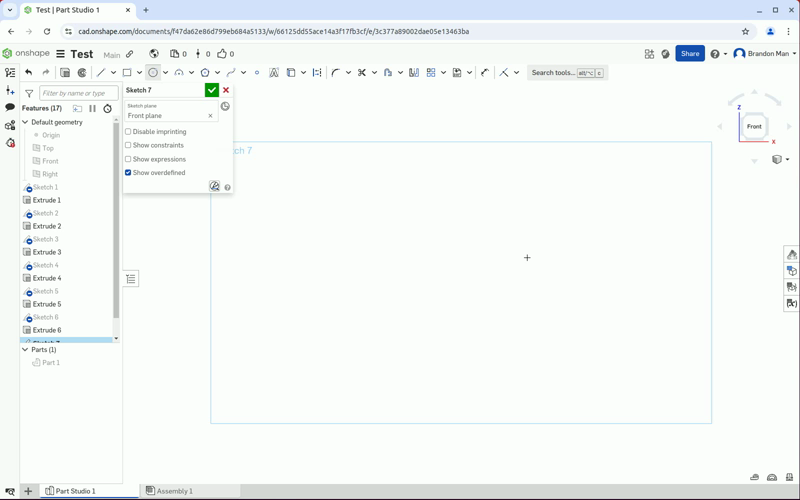
click(527, 257)
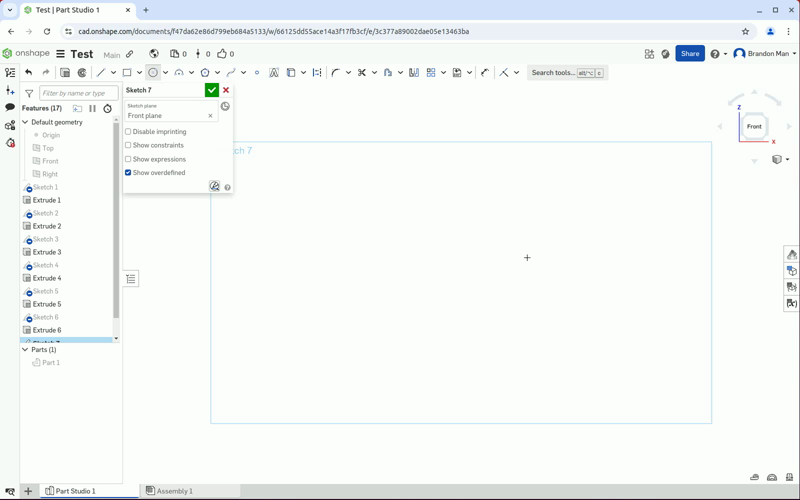
key_up(shift)
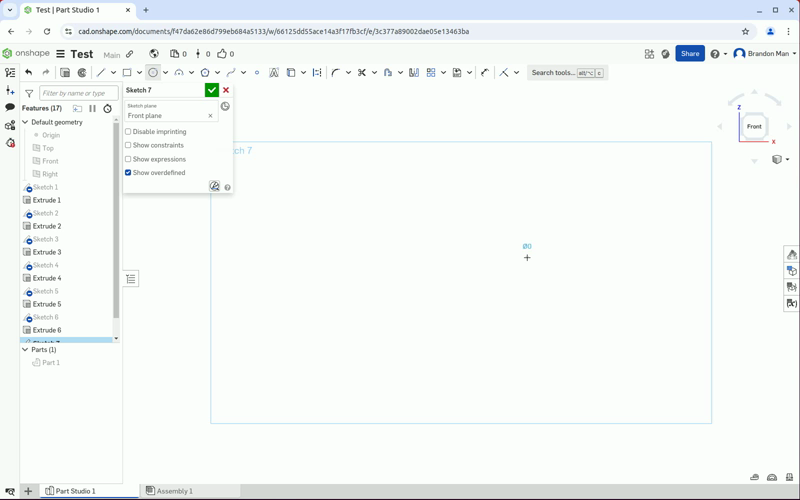
mouse_move(533, 257)
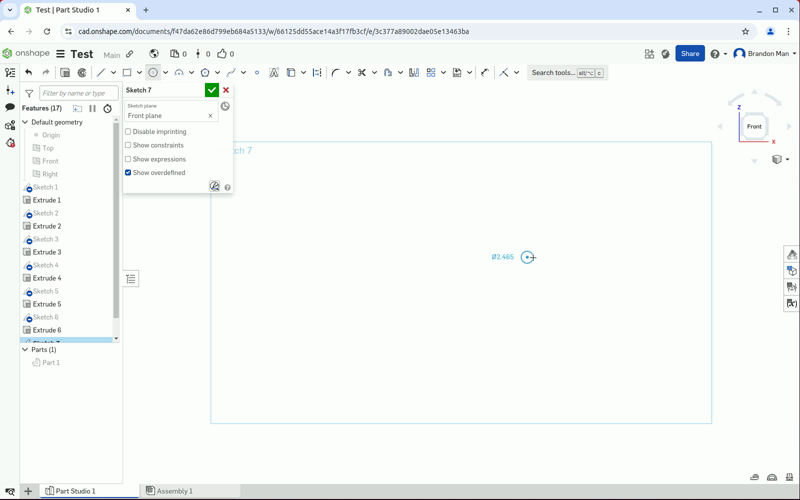
click(533, 257)
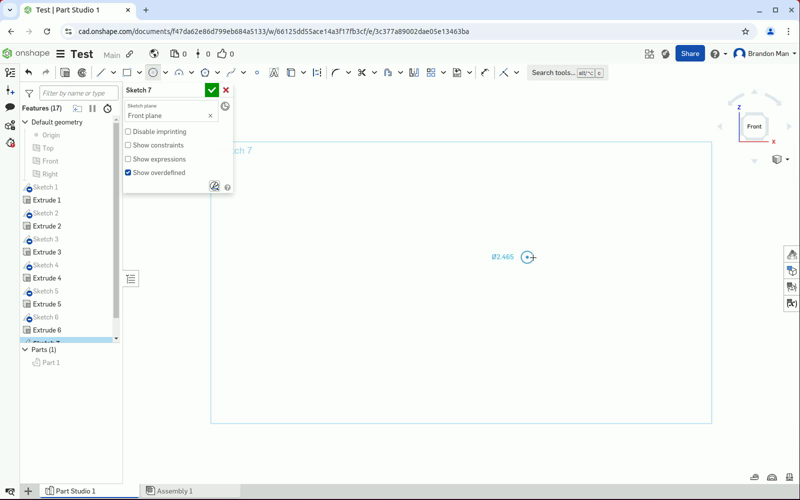
key(esc)
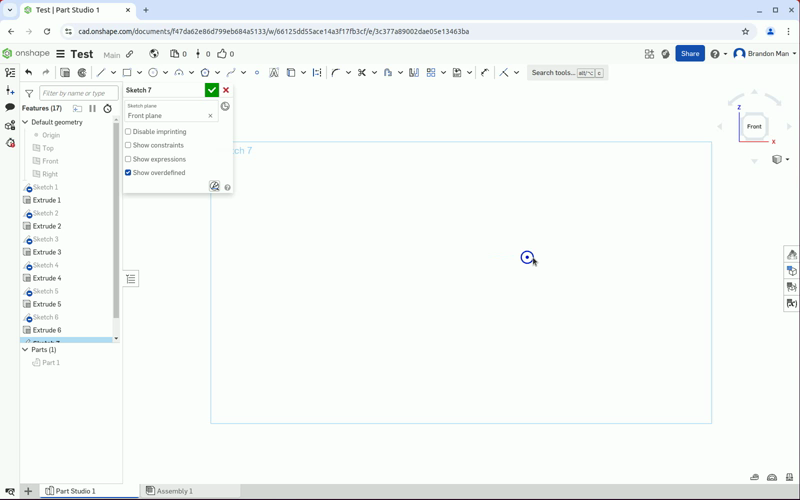
mouse_move(530, 256)
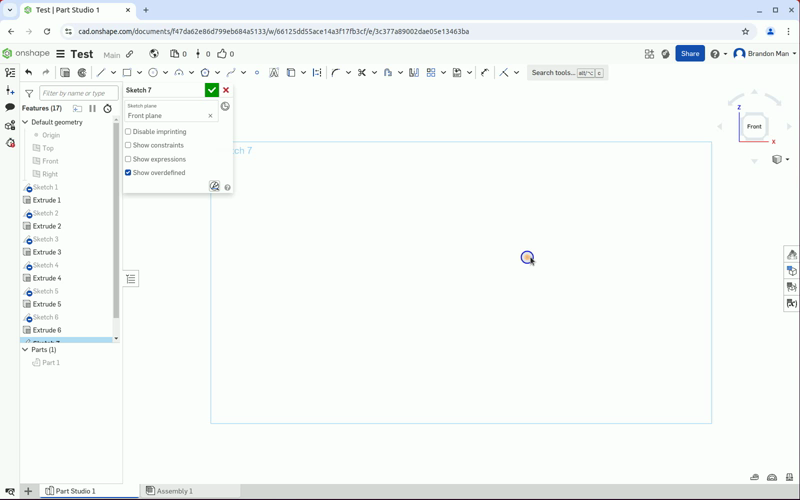
scroll(6)
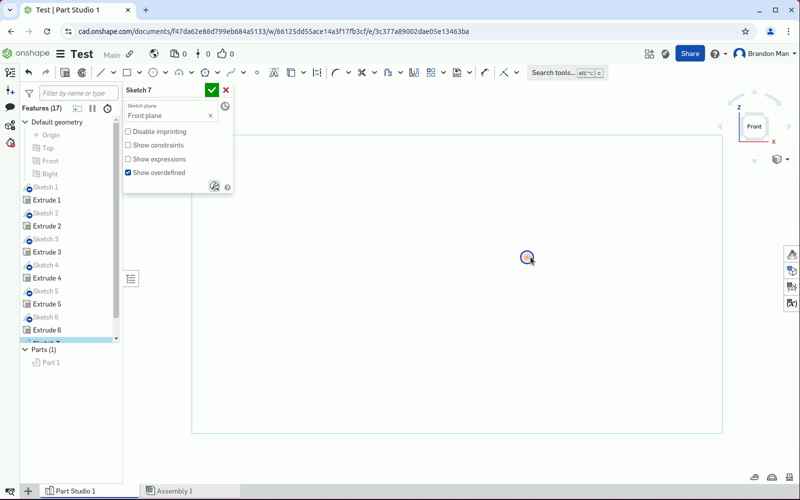
scroll(6)
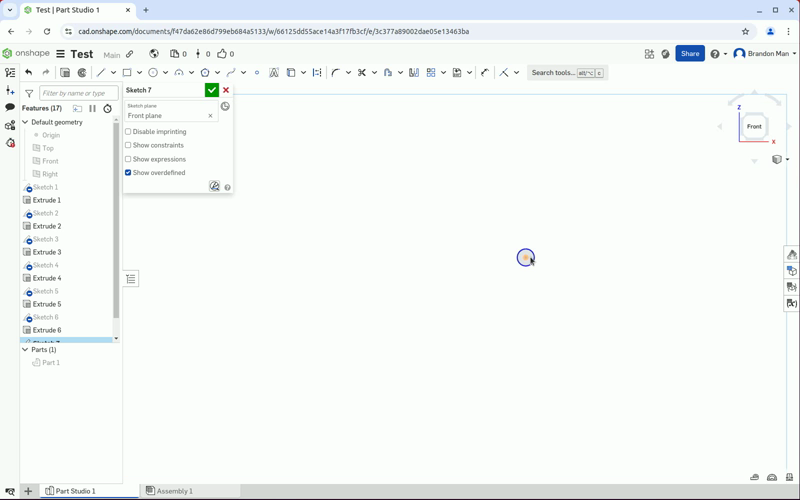
scroll(6)
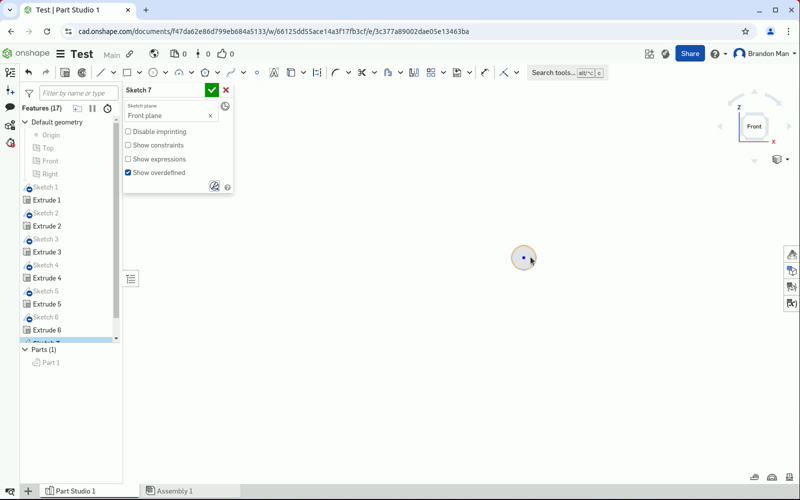
scroll(6)
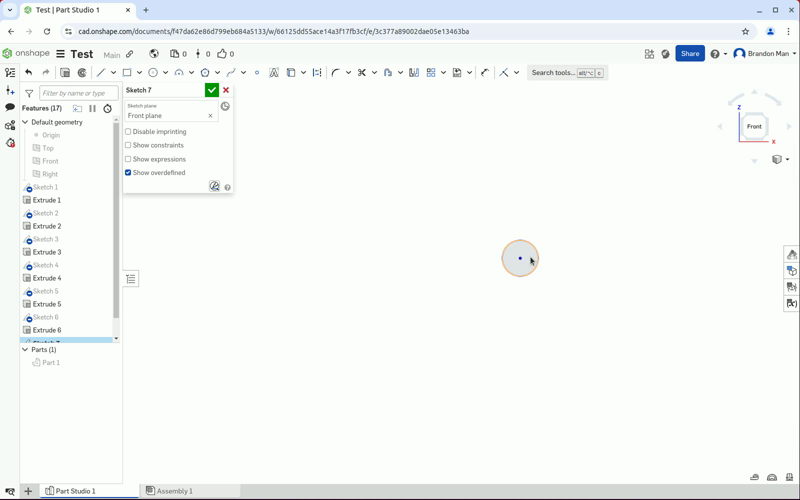
scroll(6)
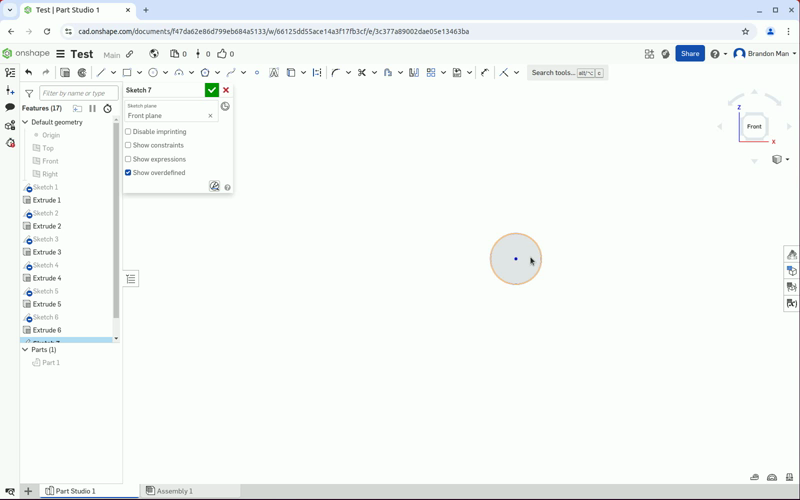
scroll(6)
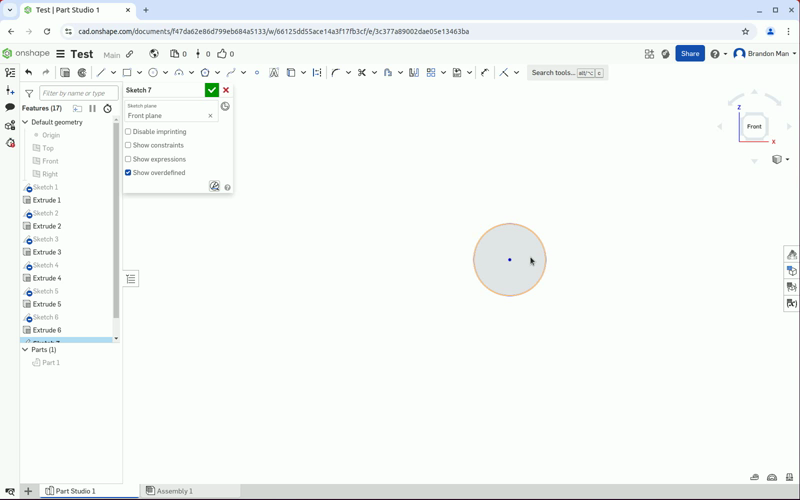
scroll(6)
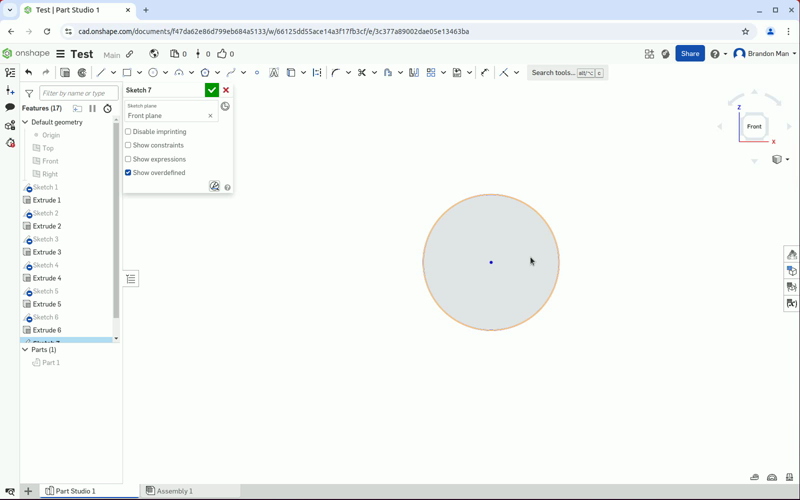
click(530, 256)
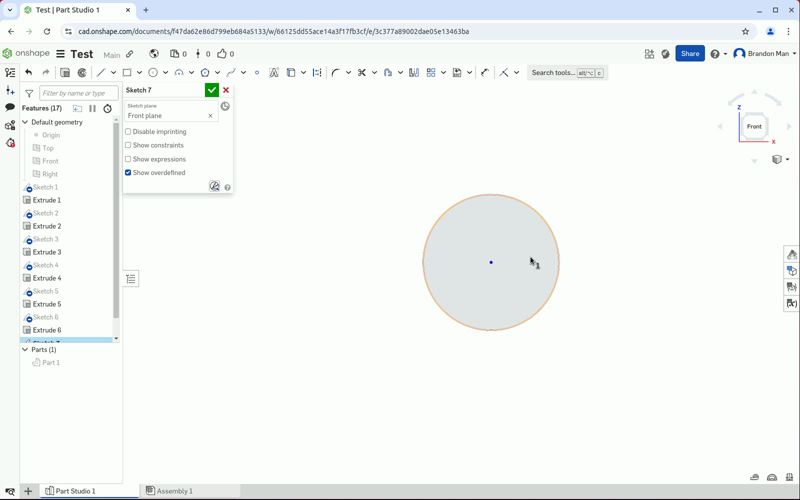
scroll(-6)
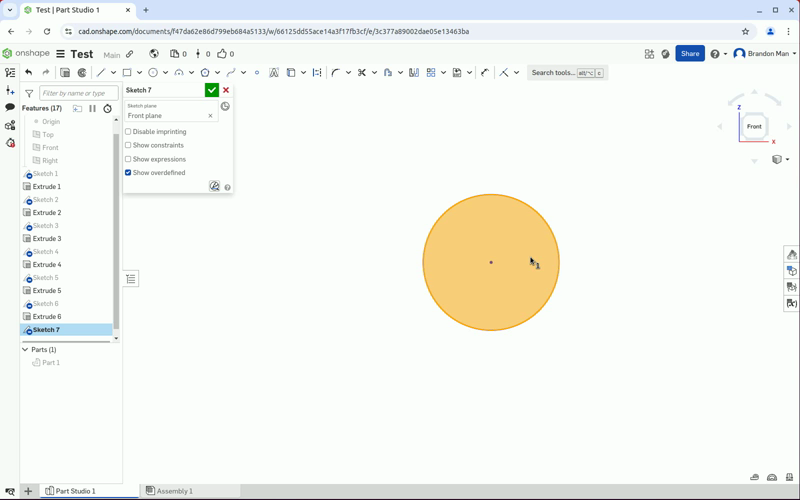
scroll(-6)
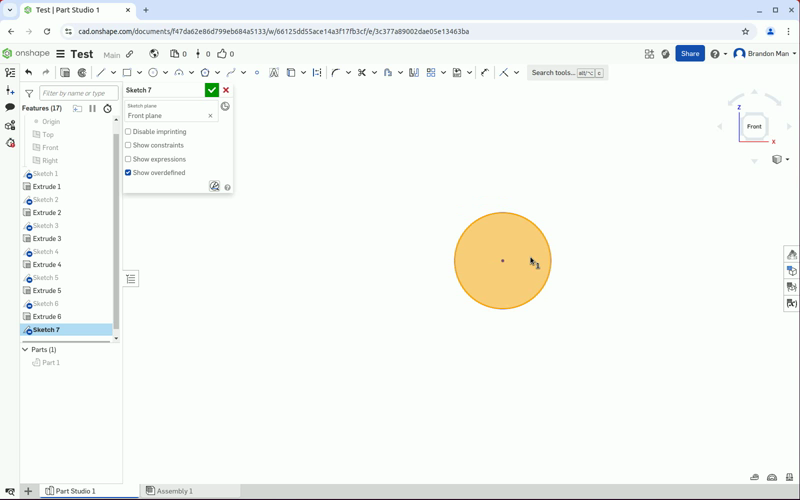
scroll(-6)
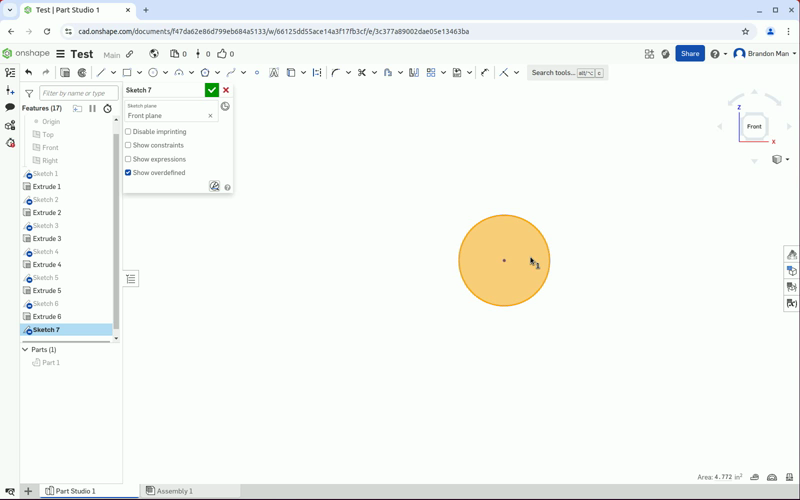
scroll(-6)
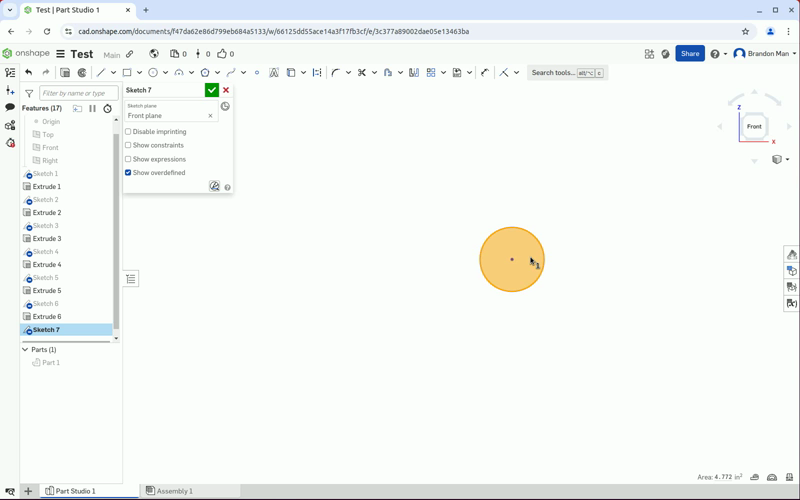
scroll(-6)
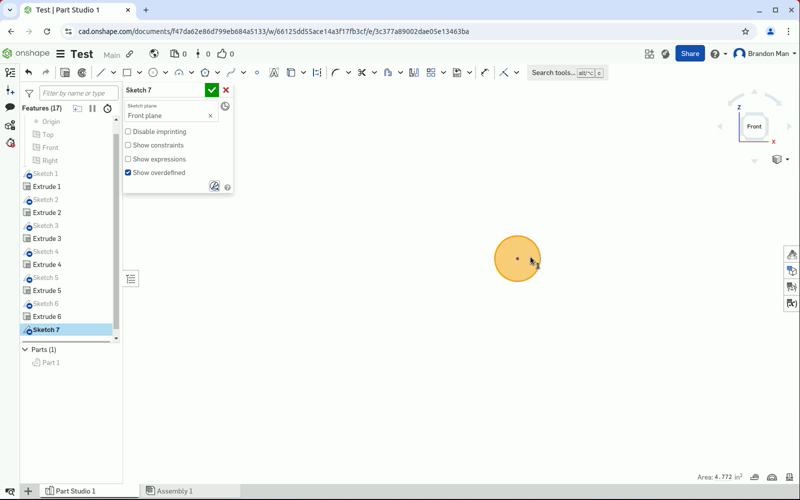
scroll(-6)
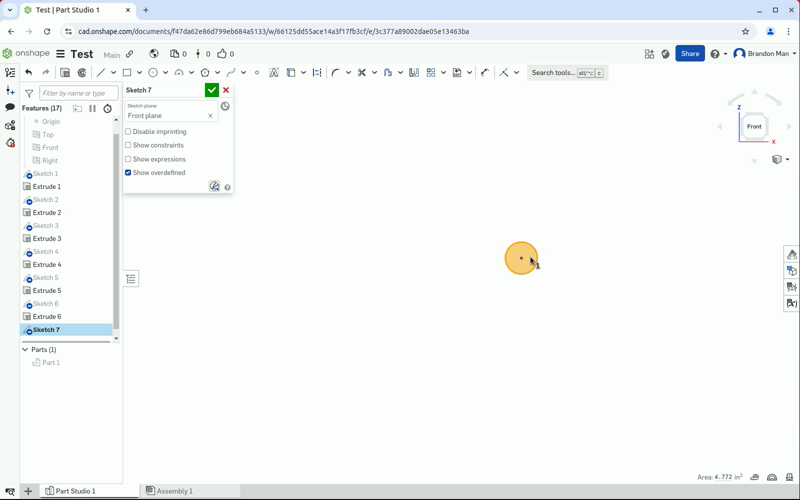
scroll(-6)
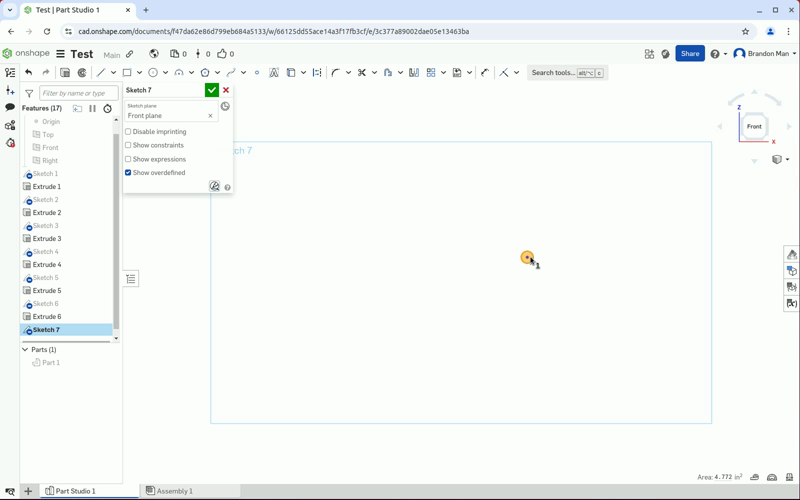
mouse_move(73, 352)
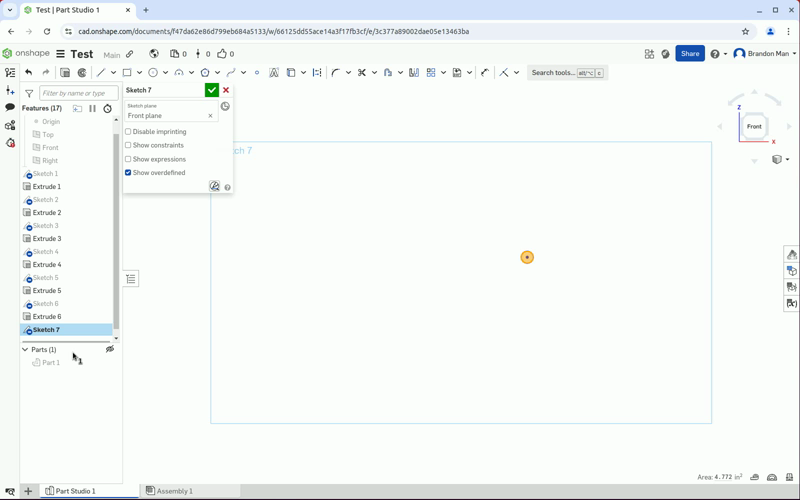
key(shift+y)
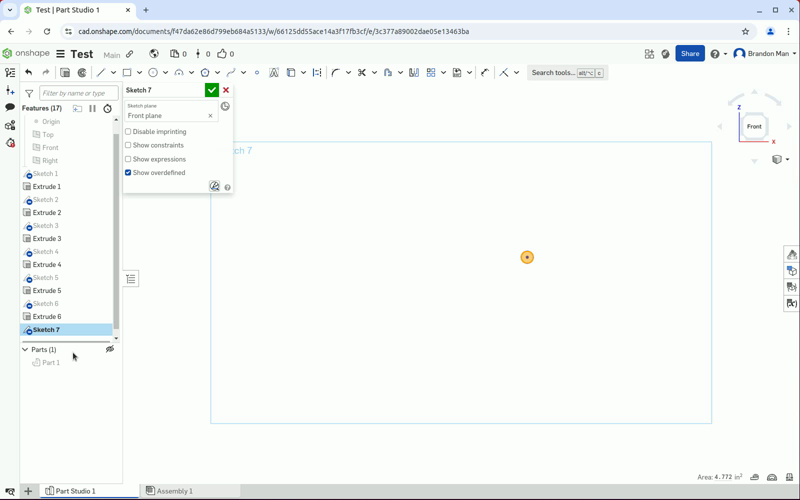
key(shift+e)
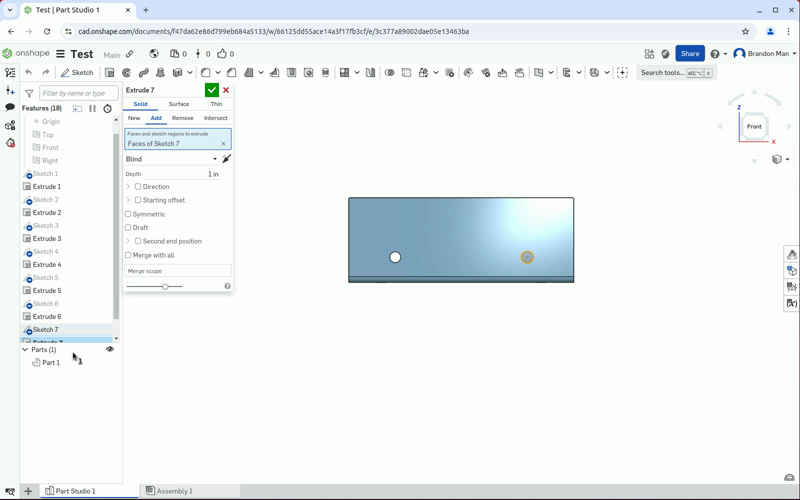
mouse_move(143, 106)
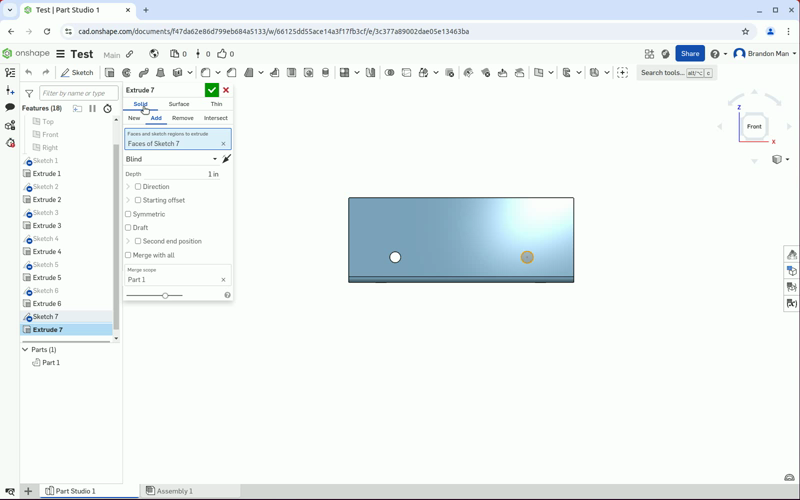
click(143, 106)
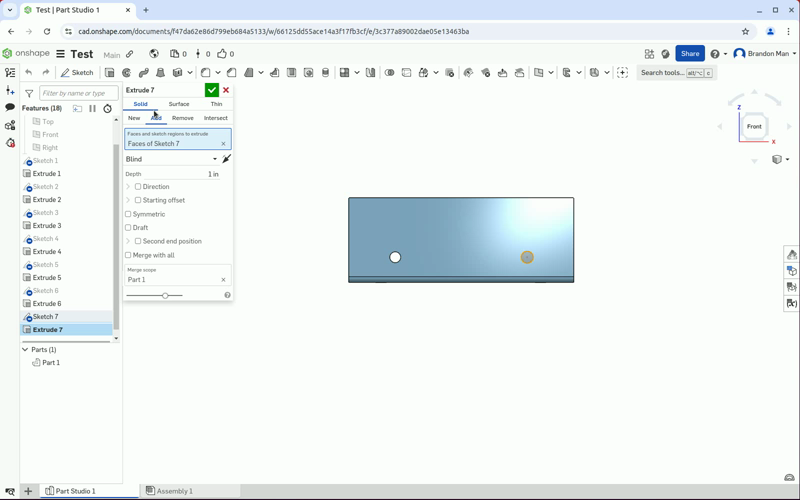
mouse_move(186, 120)
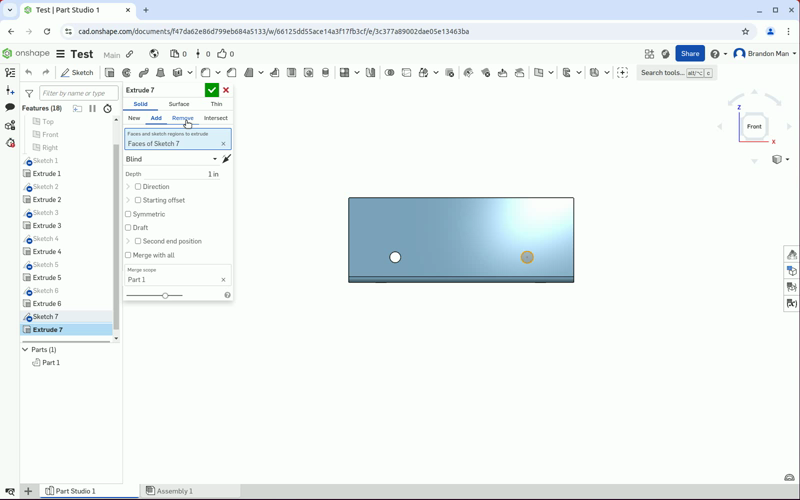
click(186, 120)
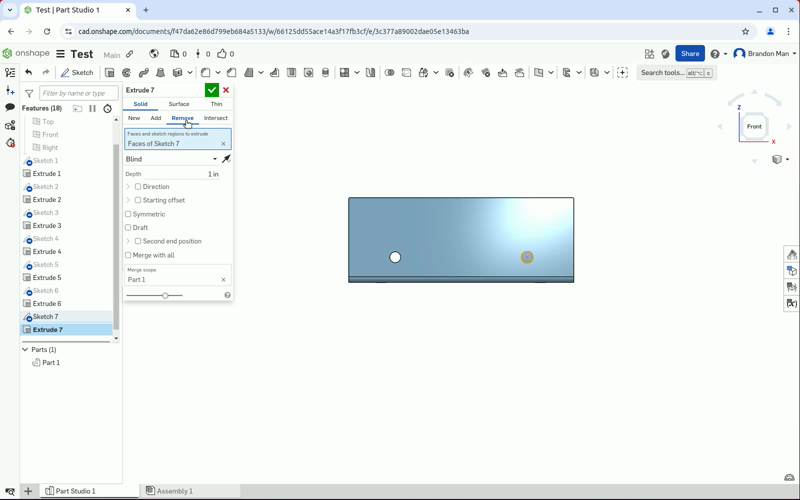
key(tab, 4)
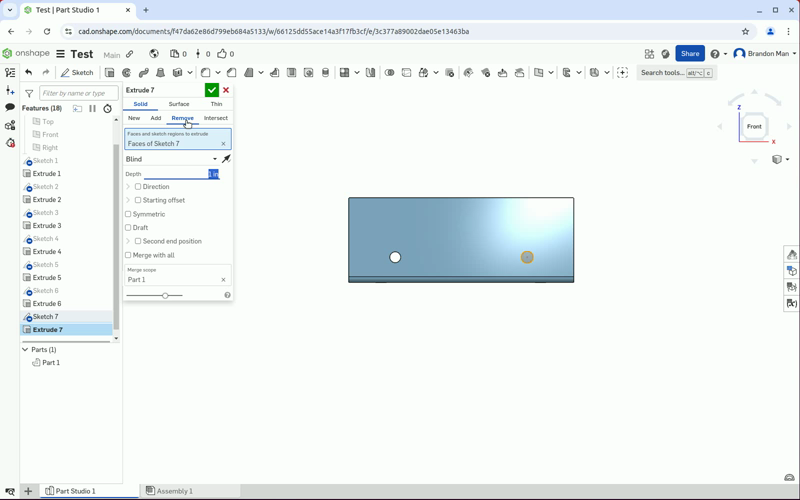
text(11.554)
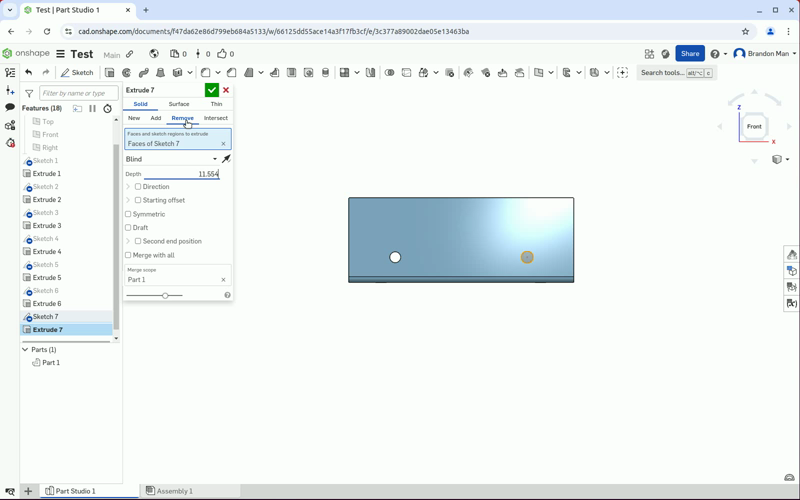
key(tab, 3)
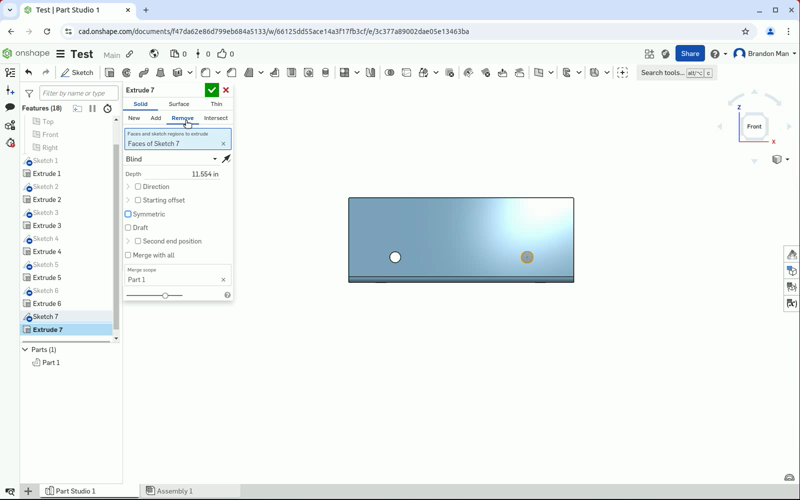
key(space)
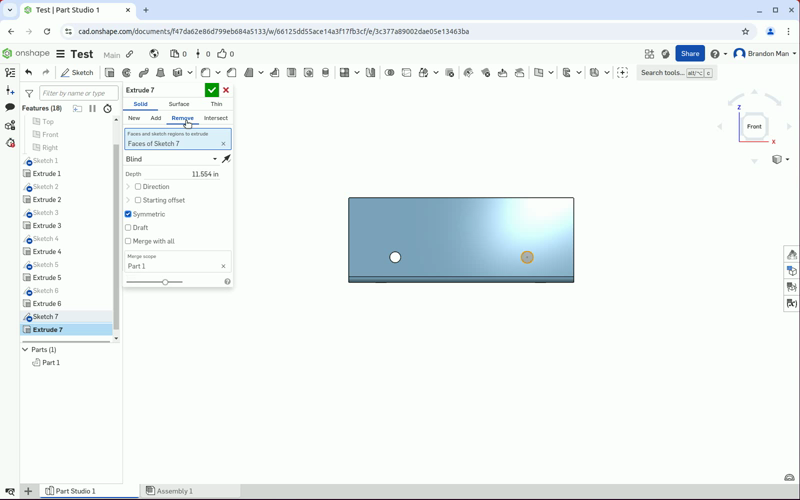
key(tab, 2)
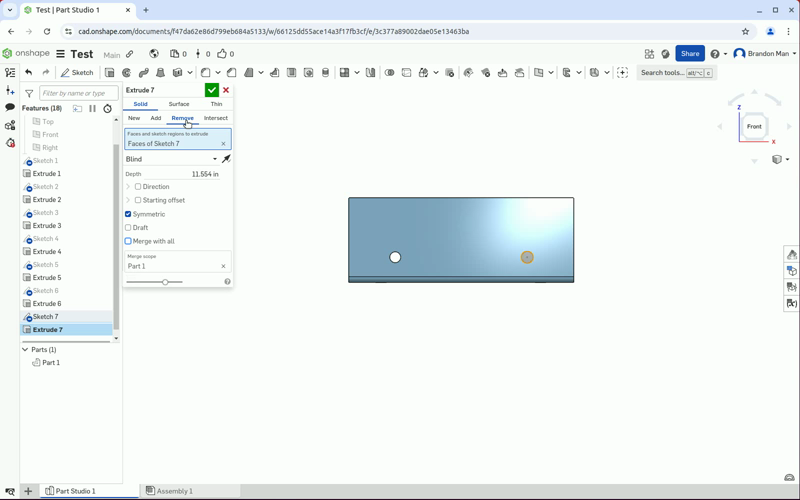
key(space)
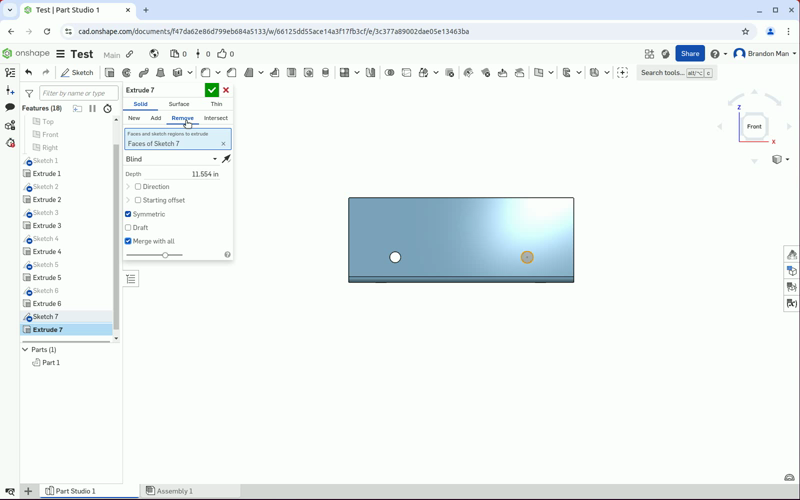
key(enter)
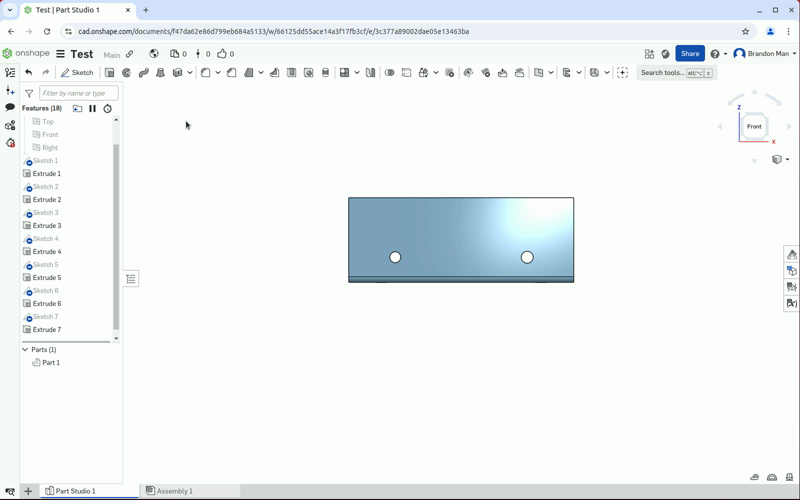
key(shift+h)
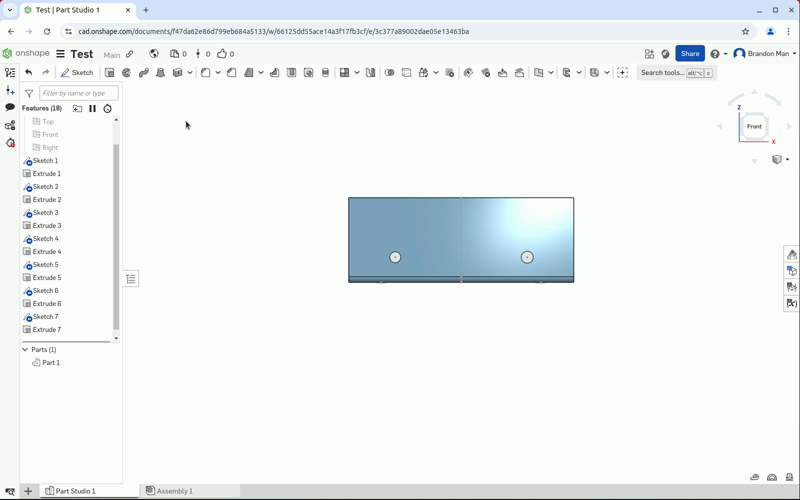
key(shift+h)
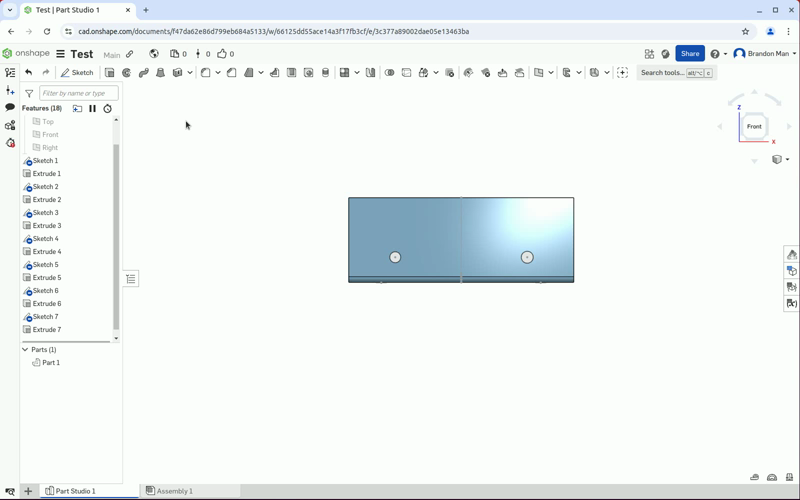
key(shift+7)
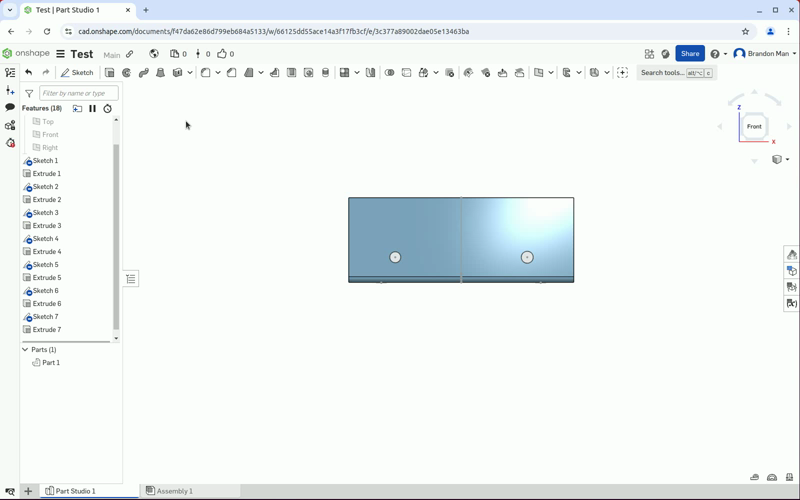
key(left, 2)
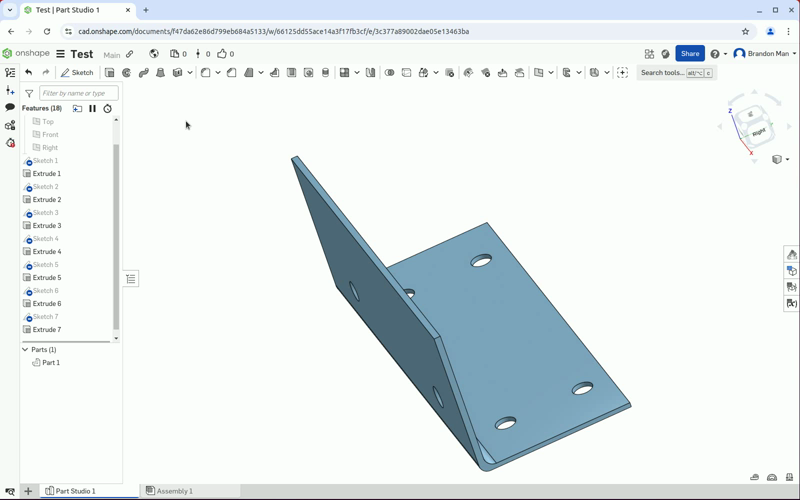
key(down, 2)
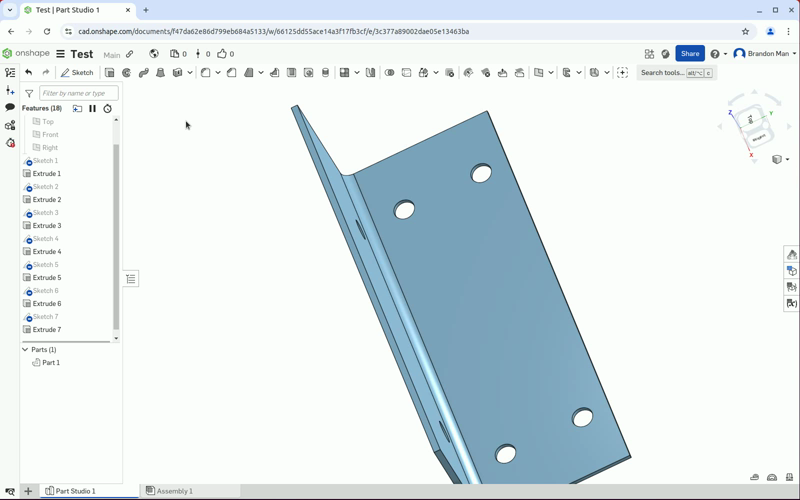
key(up, 2)
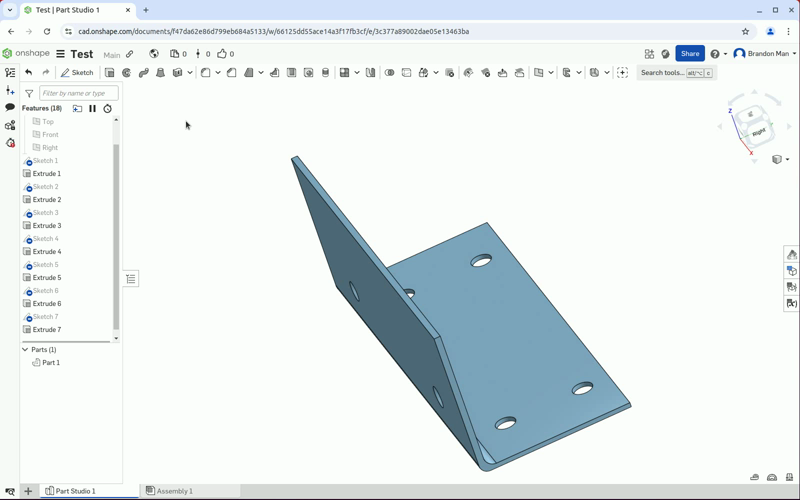
key(right, 2)
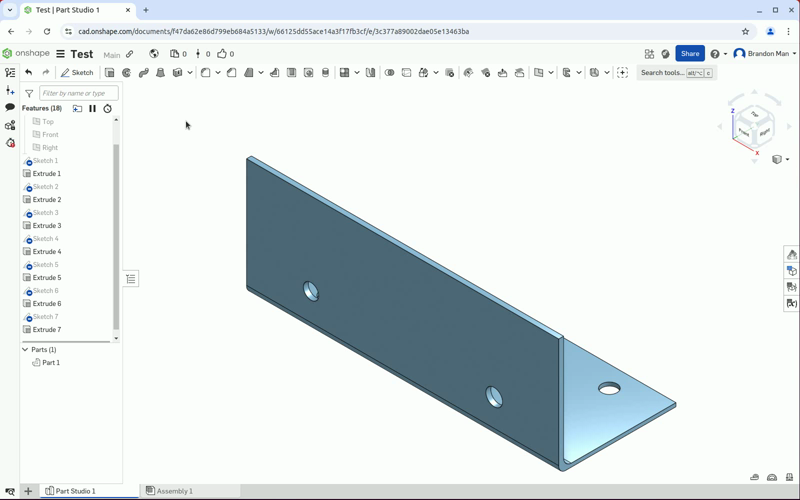
mouse_move(69, 163)
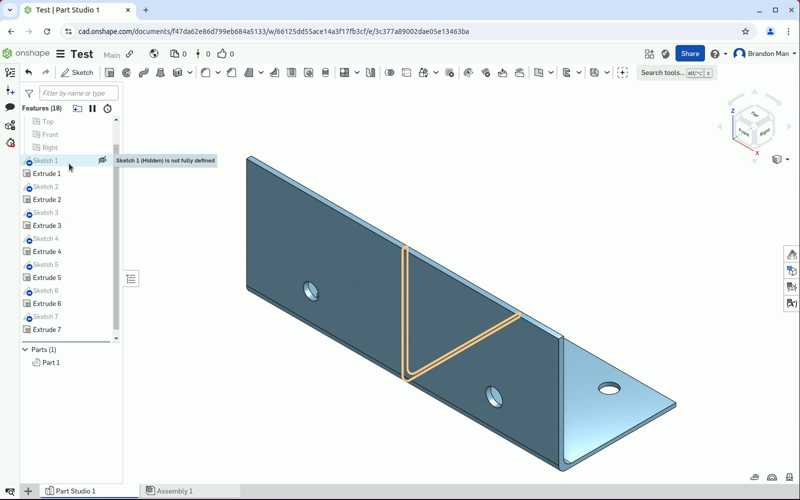
click(69, 163)